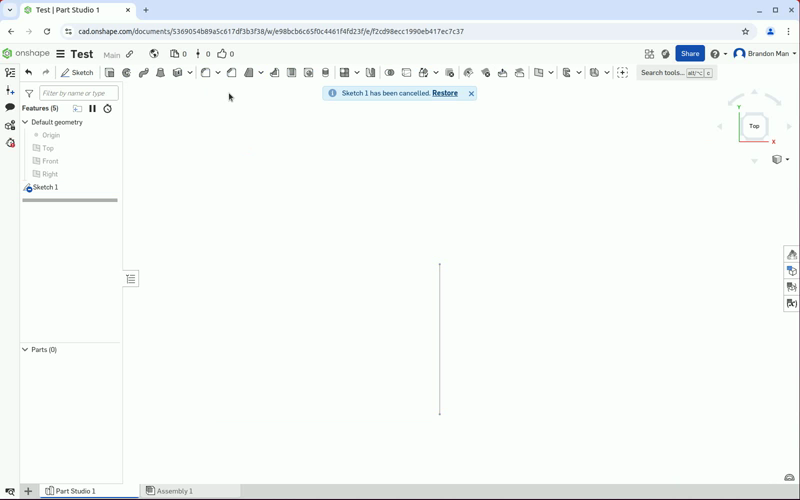
key(shift+h)
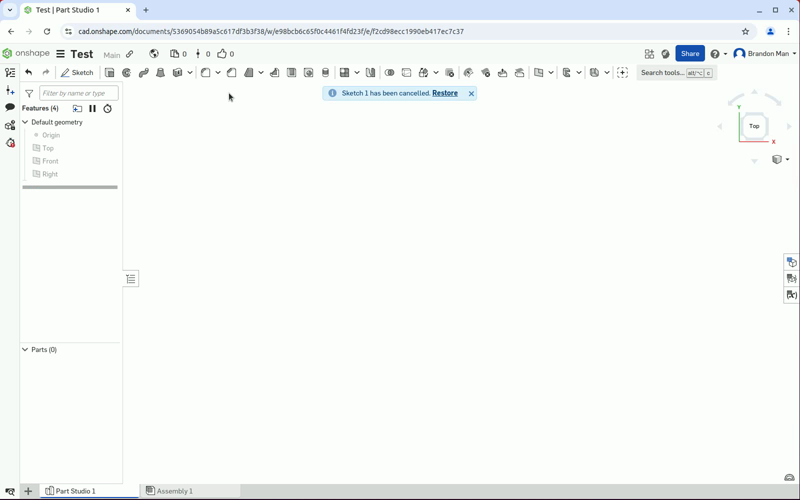
mouse_move(73, 352)
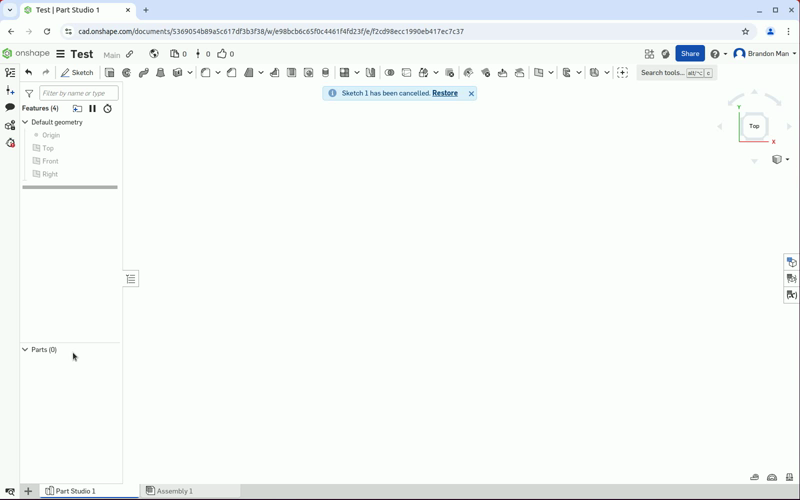
key(y)
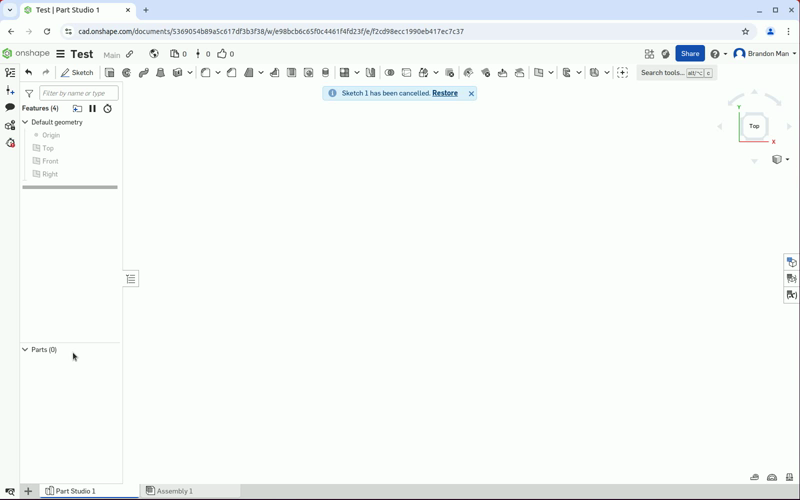
key(shift+p)
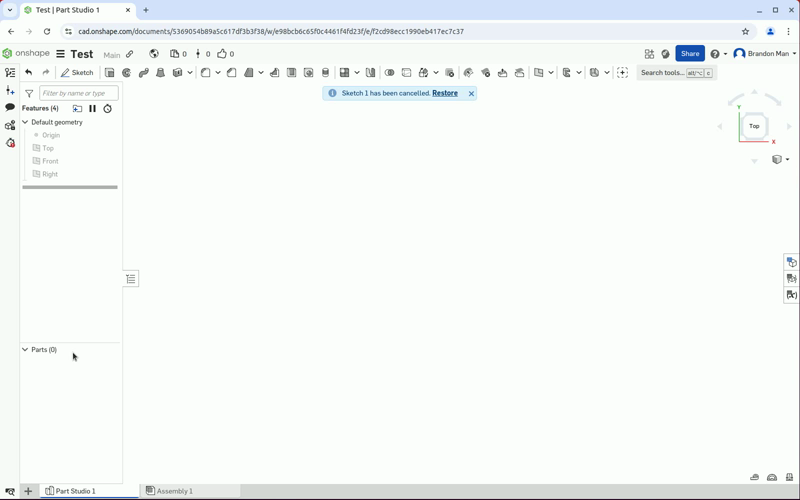
key(space)
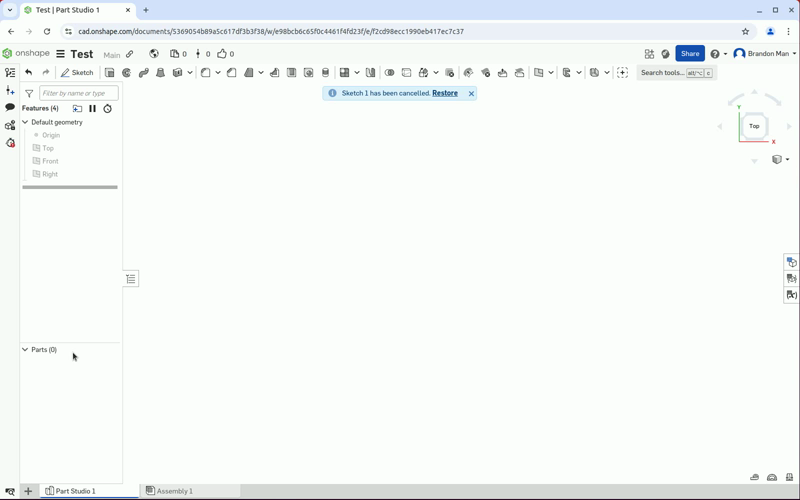
key_down(shift)
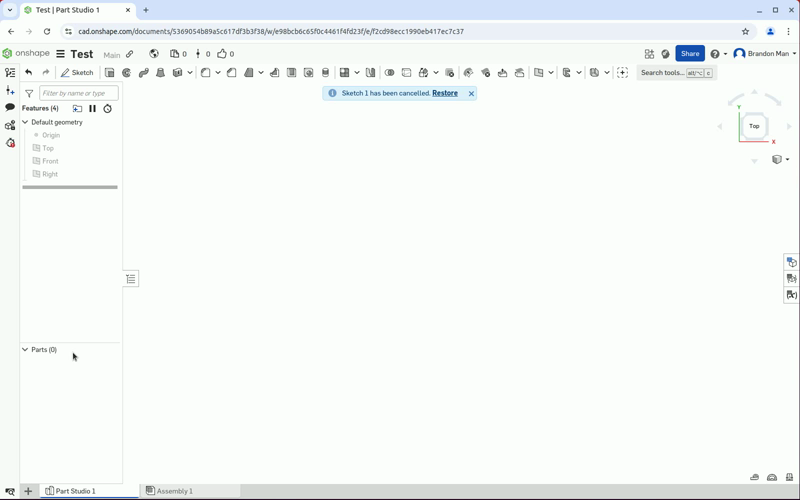
key(up)
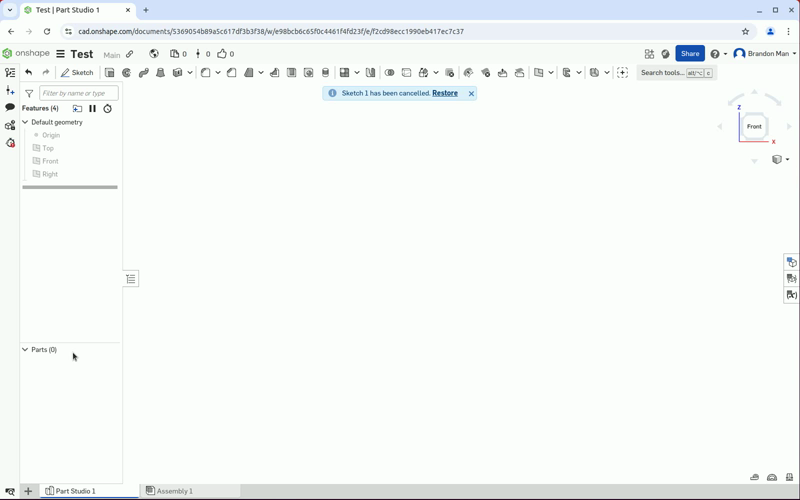
key_up(shift)
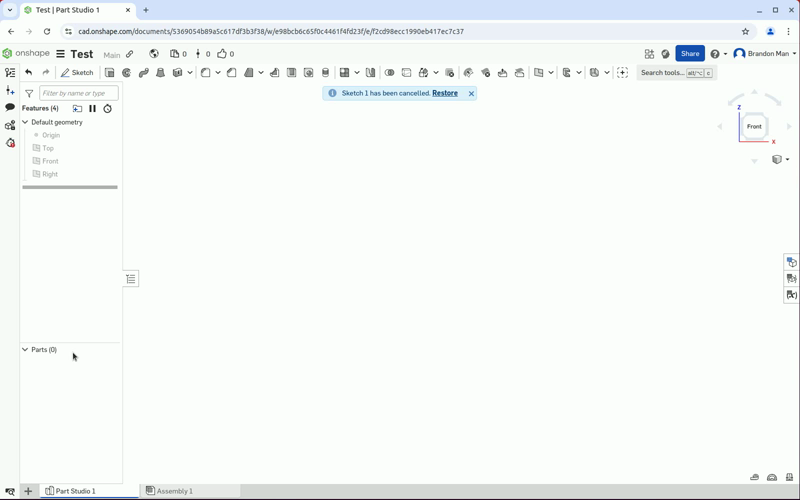
mouse_move(73, 352)
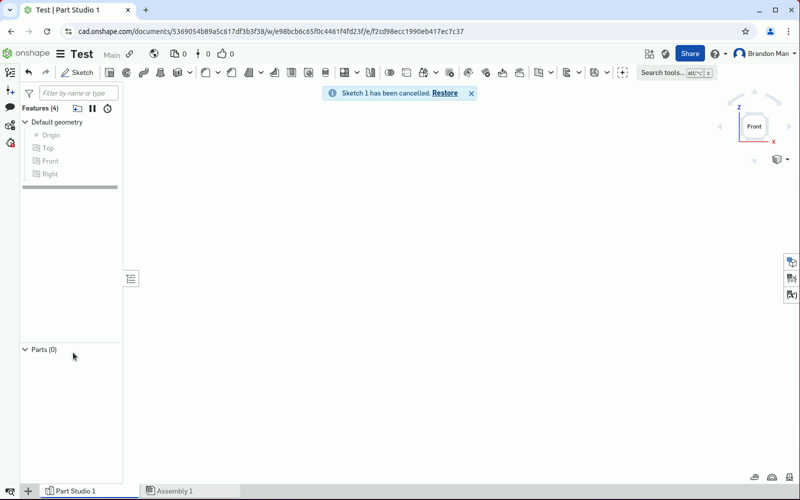
key(shift+y)
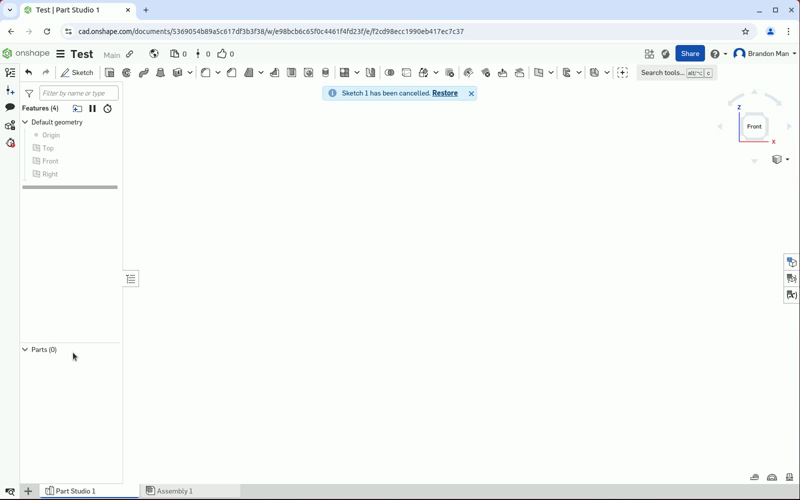
key(shift+s)
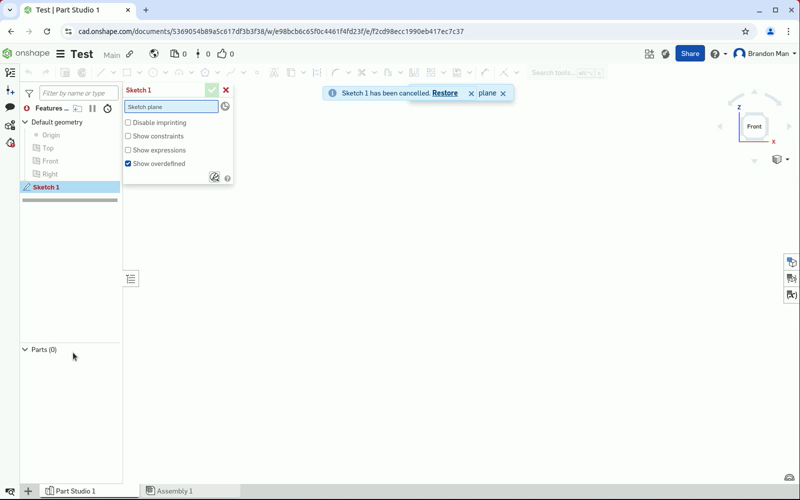
mouse_move(73, 163)
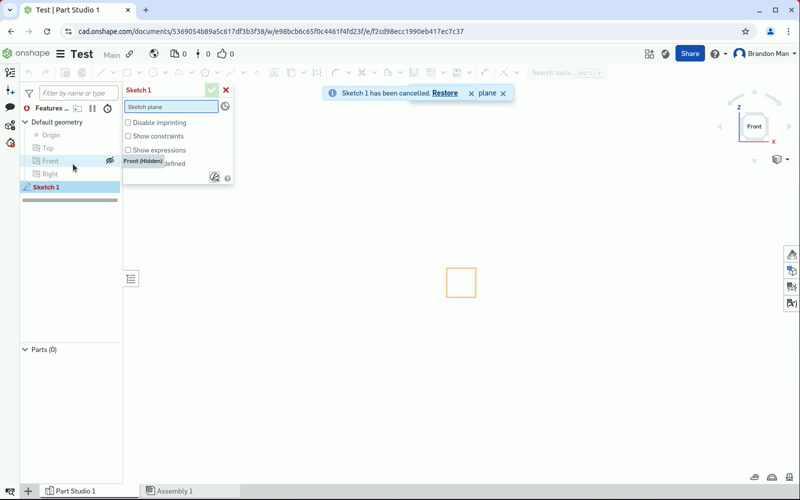
click(73, 163)
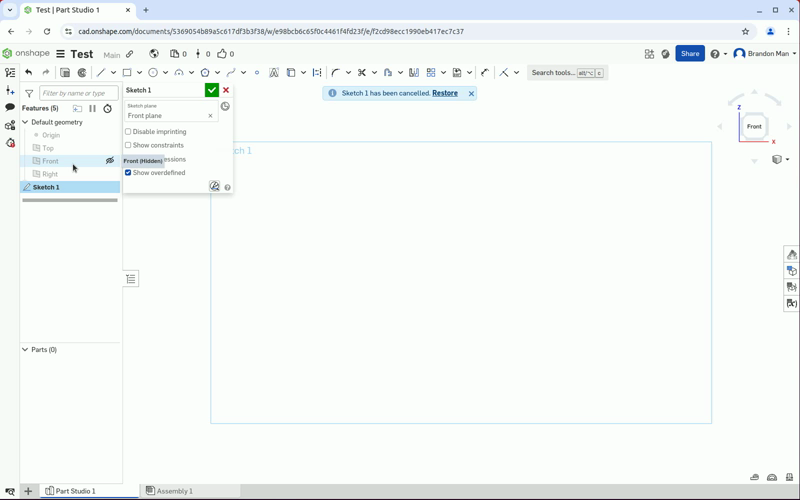
mouse_move(73, 352)
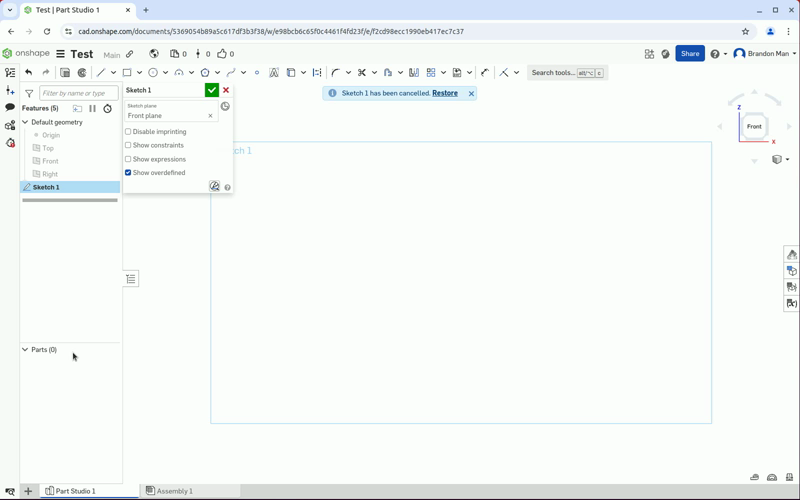
key(y)
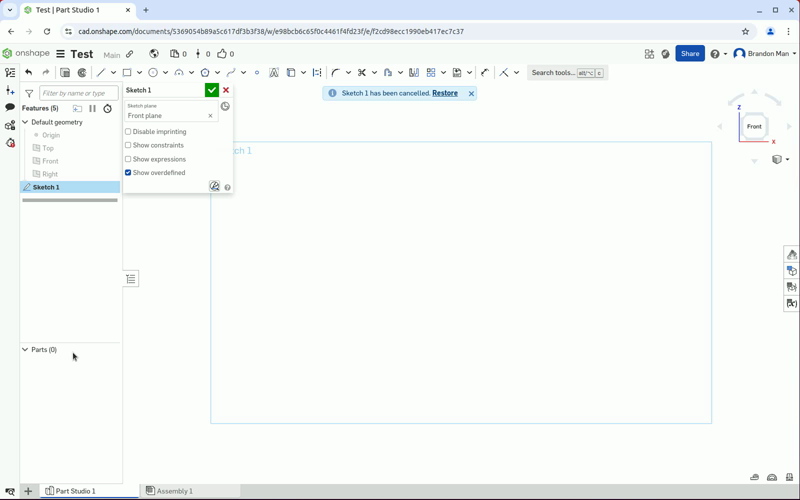
key(c)
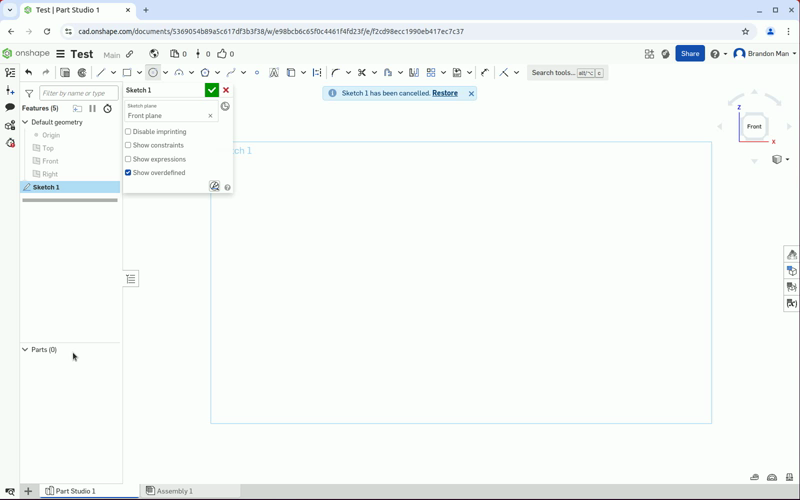
key_down(shift)
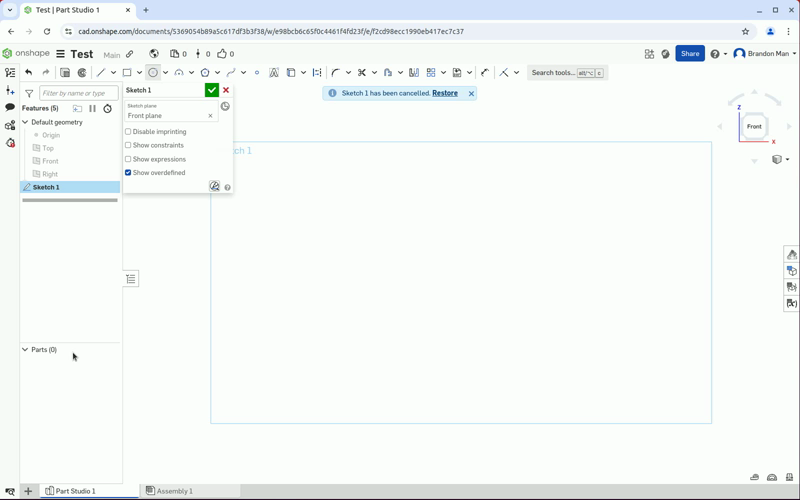
mouse_move(461, 282)
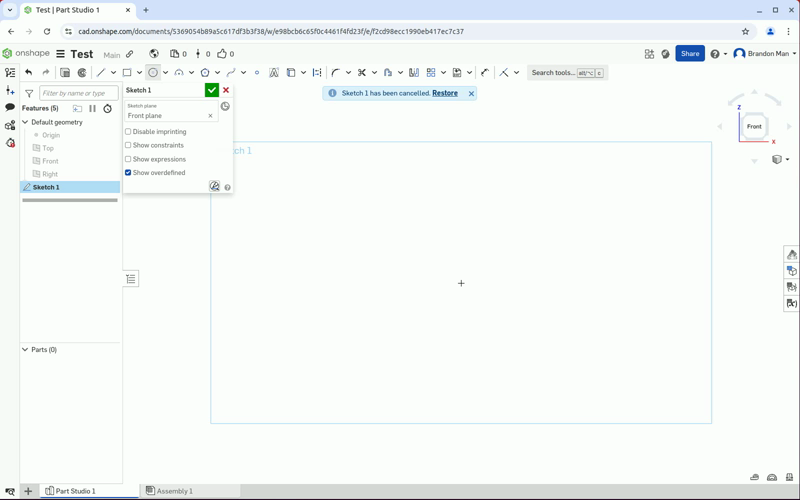
click(461, 282)
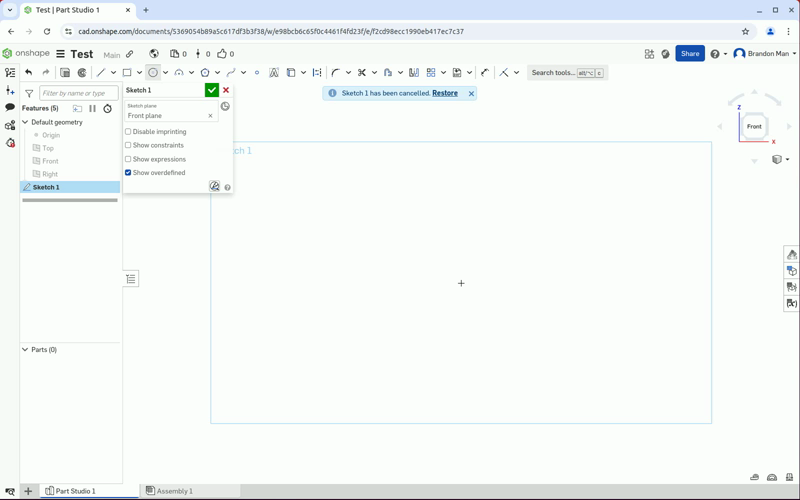
key_up(shift)
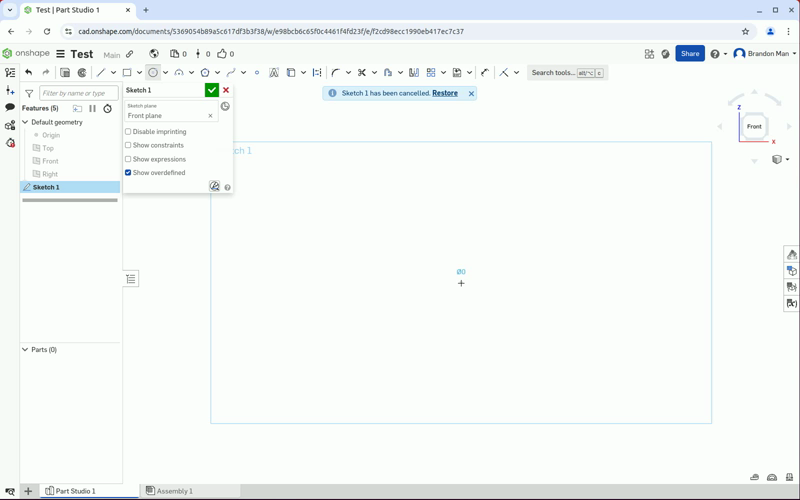
mouse_move(492, 282)
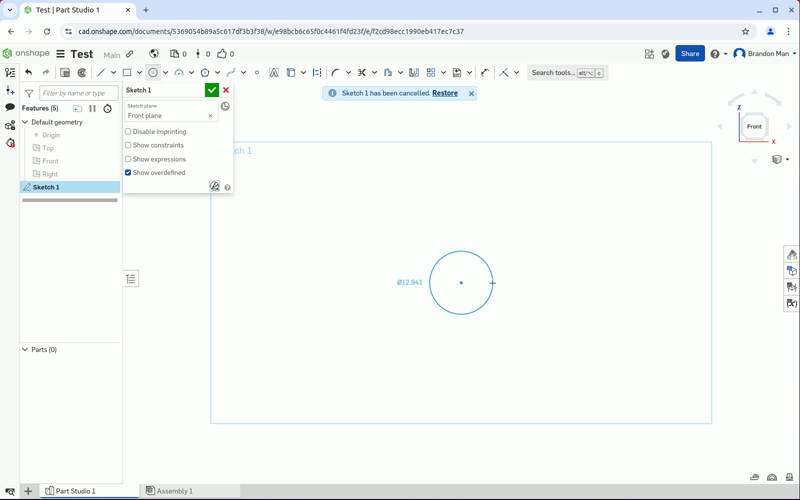
click(492, 282)
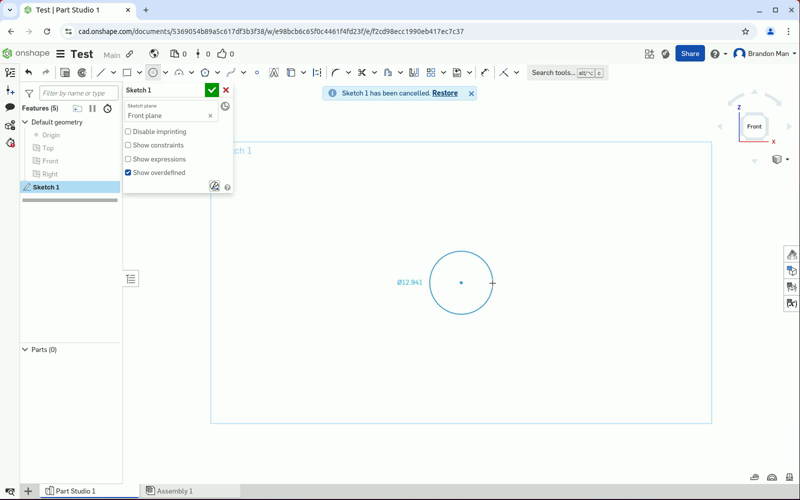
key(esc)
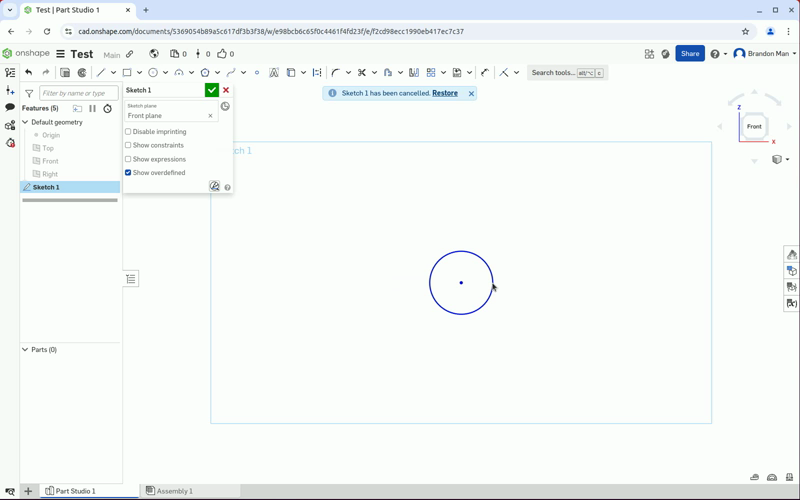
mouse_move(456, 269)
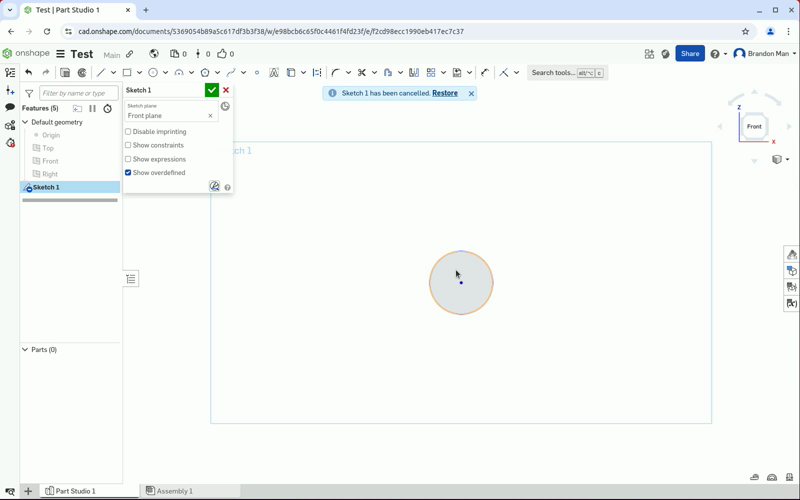
click(456, 269)
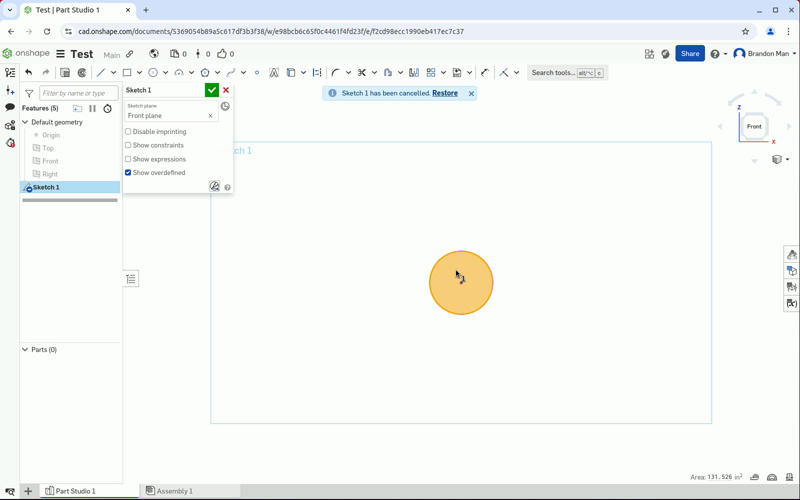
mouse_move(73, 352)
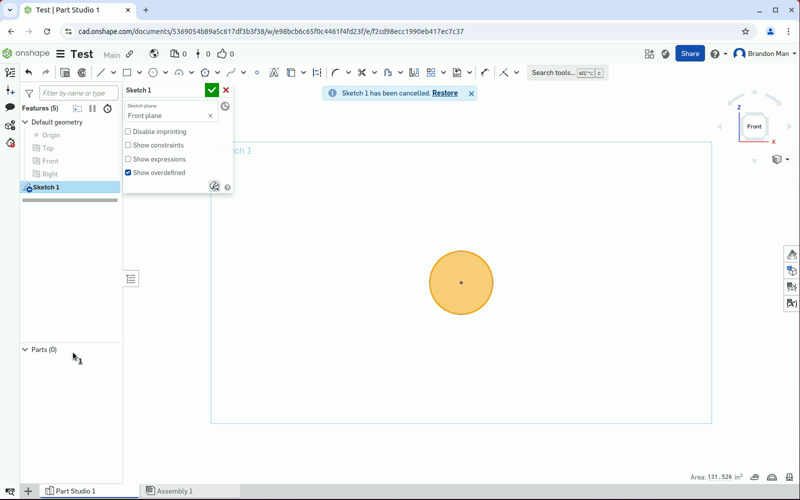
key(shift+y)
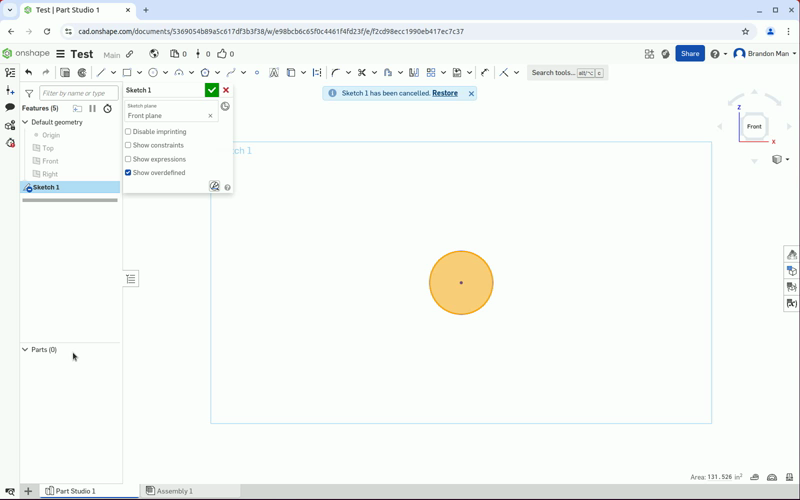
key(shift+e)
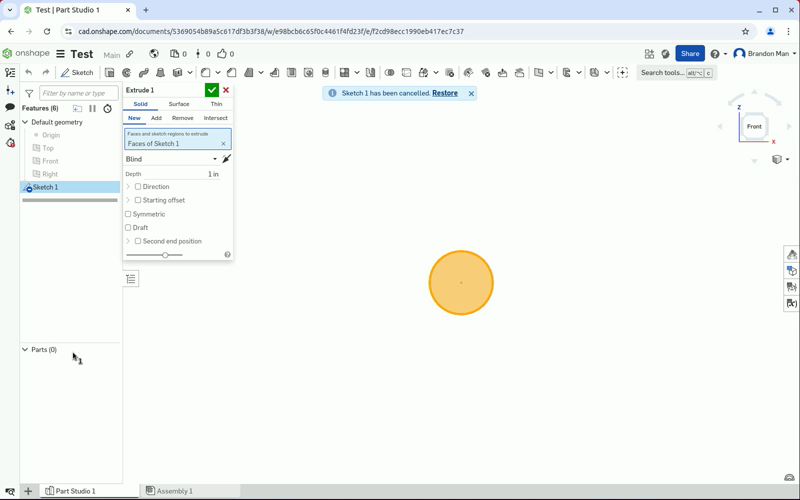
mouse_move(143, 106)
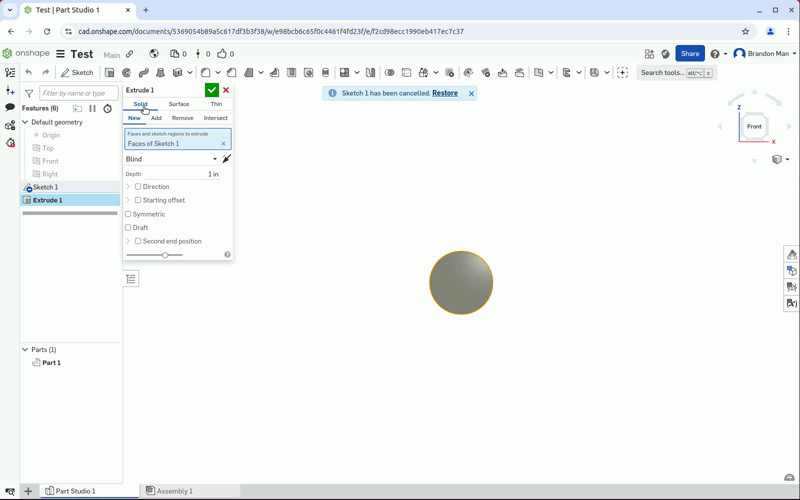
click(143, 106)
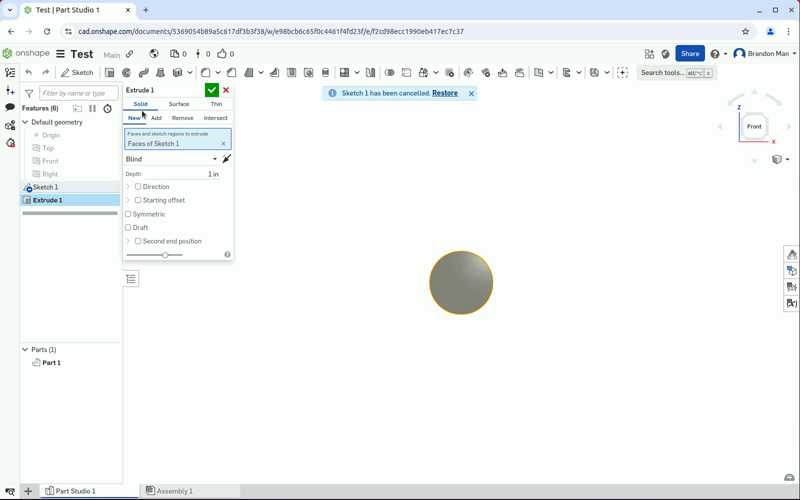
mouse_move(137, 120)
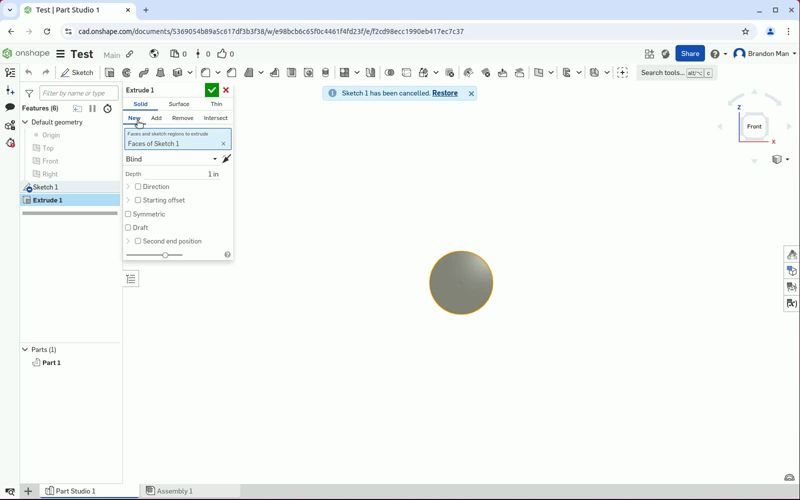
click(137, 120)
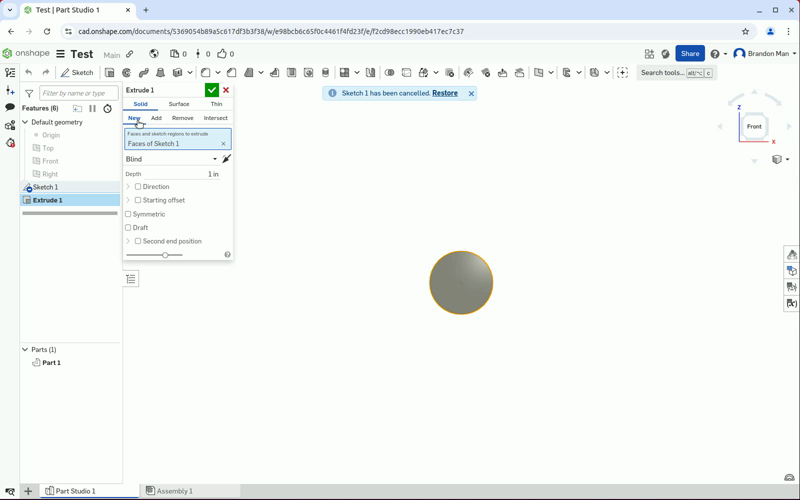
key(tab, 4)
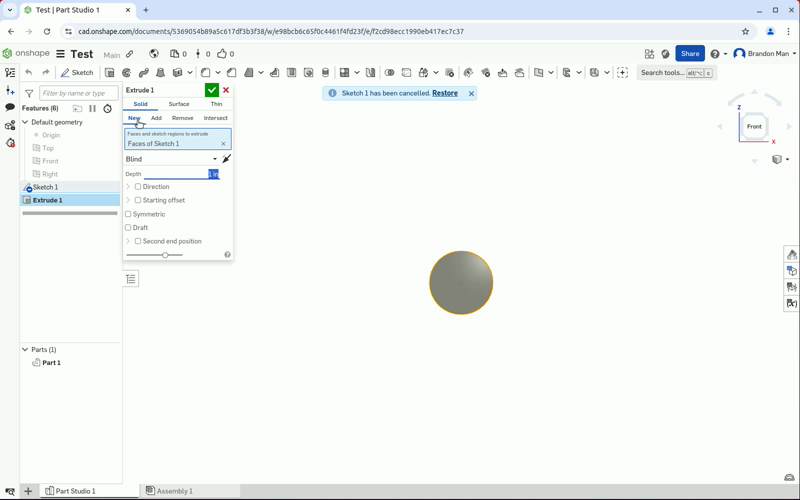
text(2.166)
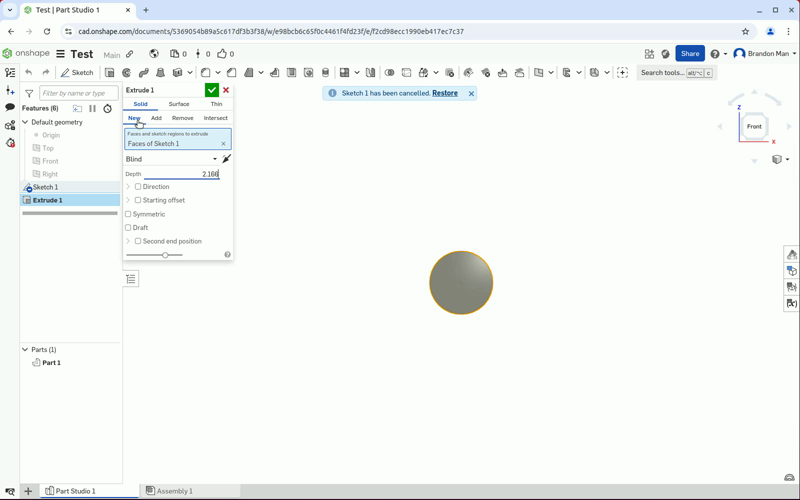
key(enter)
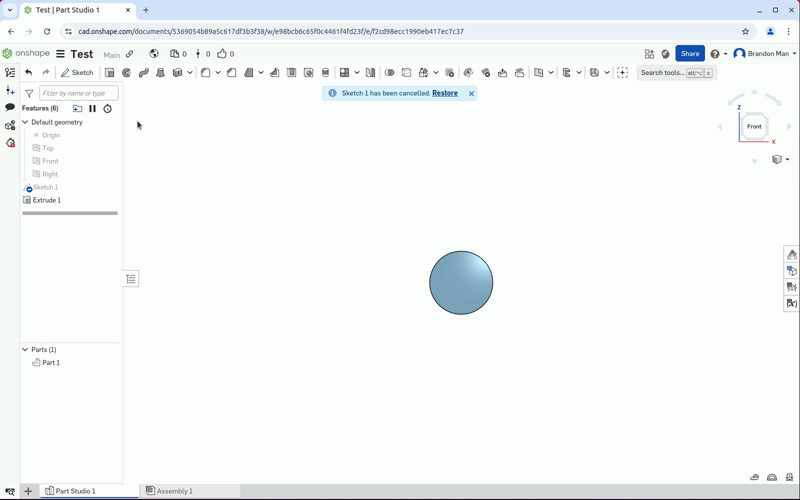
key(shift+h)
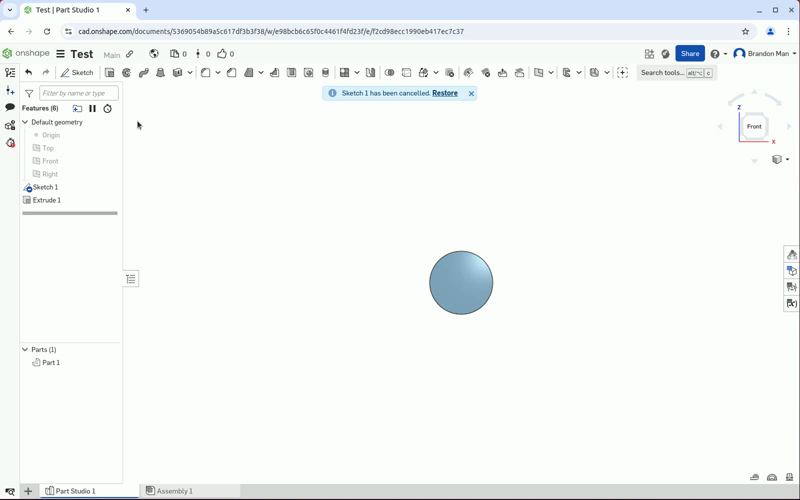
key(shift+h)
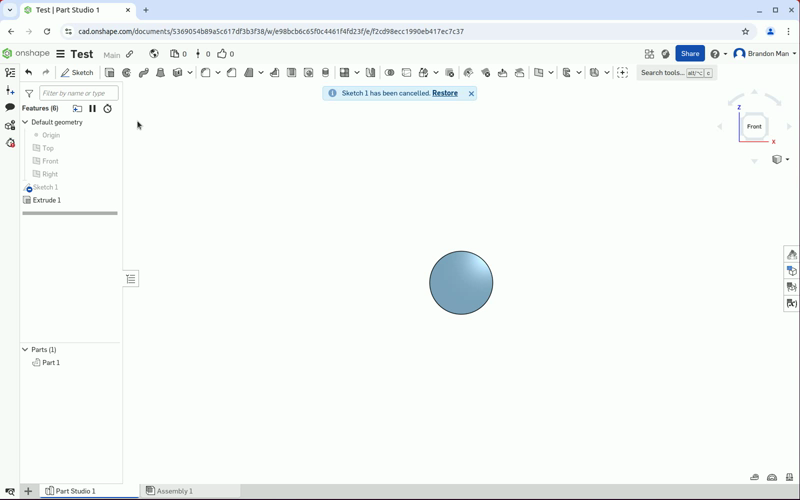
mouse_move(73, 189)
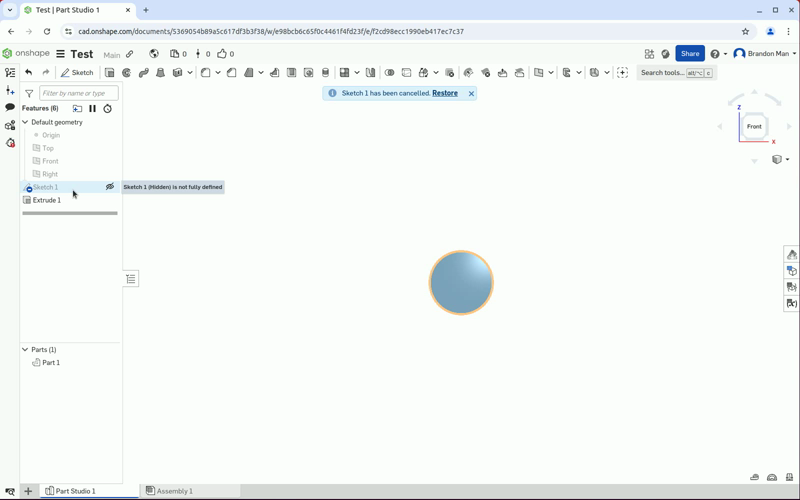
click(73, 189)
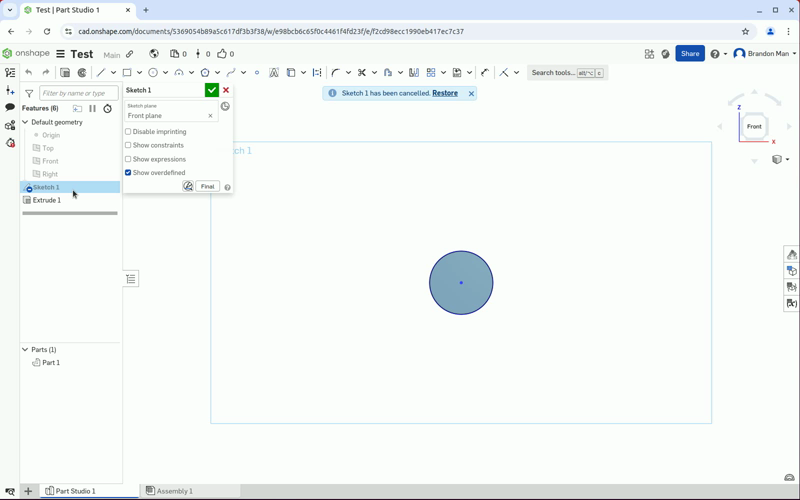
mouse_move(229, 92)
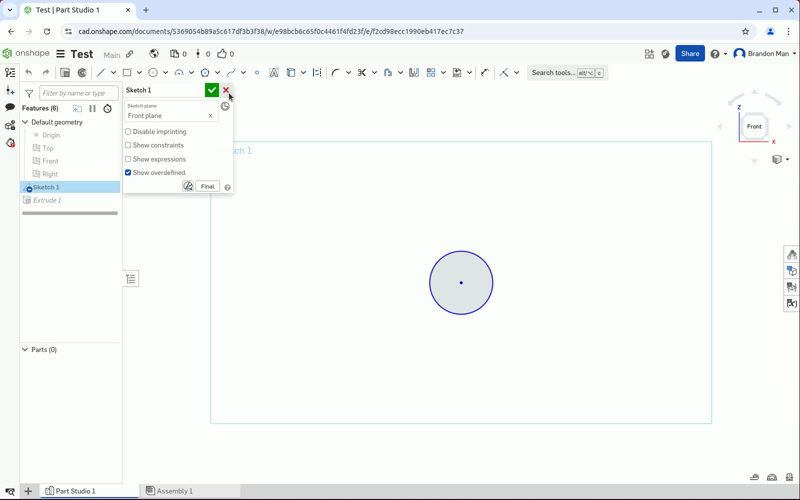
click(229, 92)
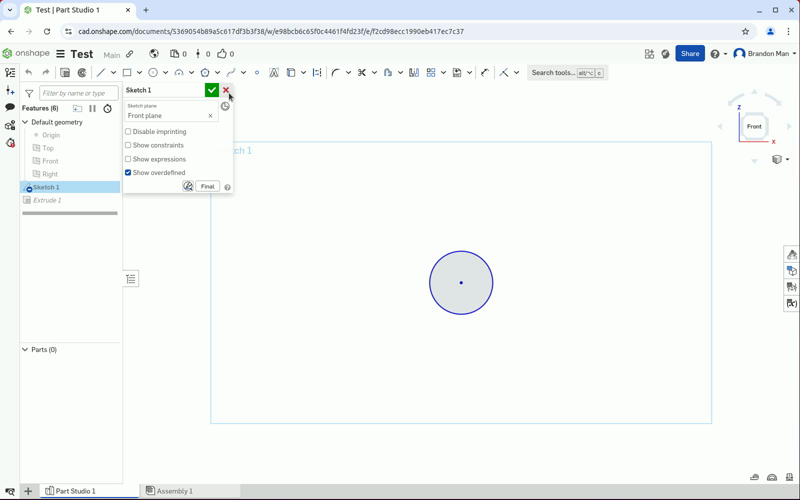
key(shift+s)
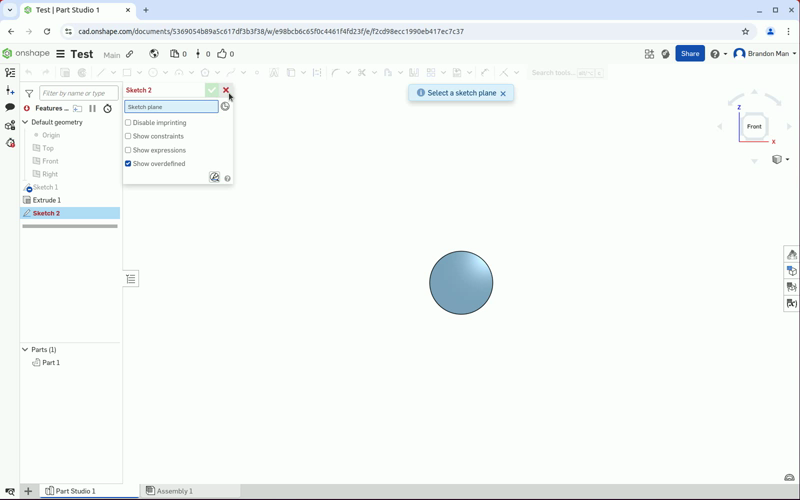
mouse_move(73, 163)
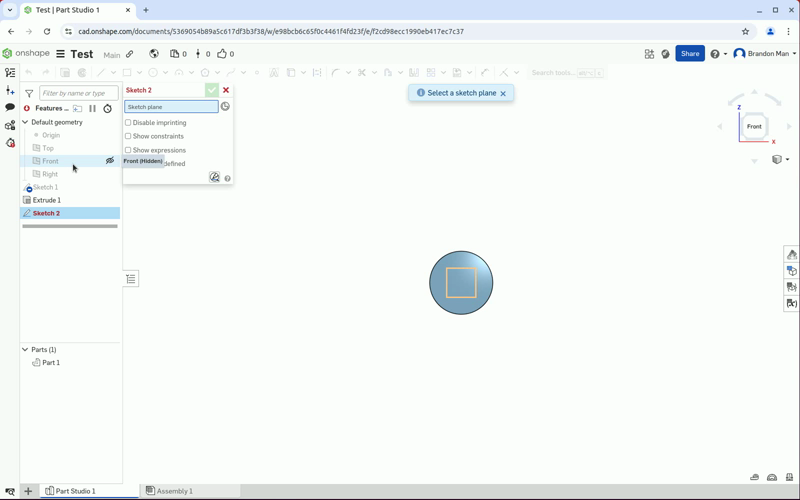
click(73, 163)
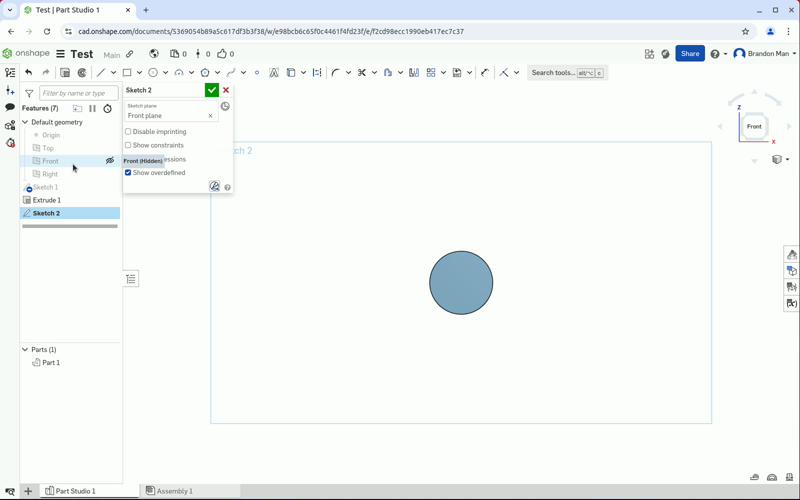
mouse_move(73, 352)
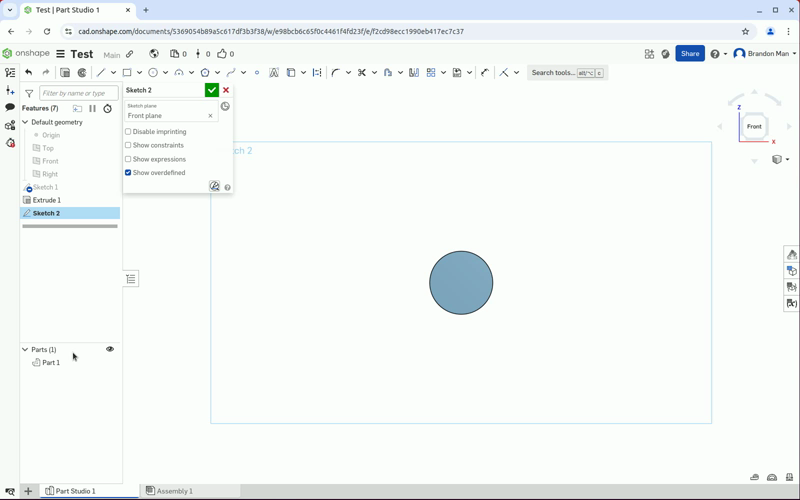
key(y)
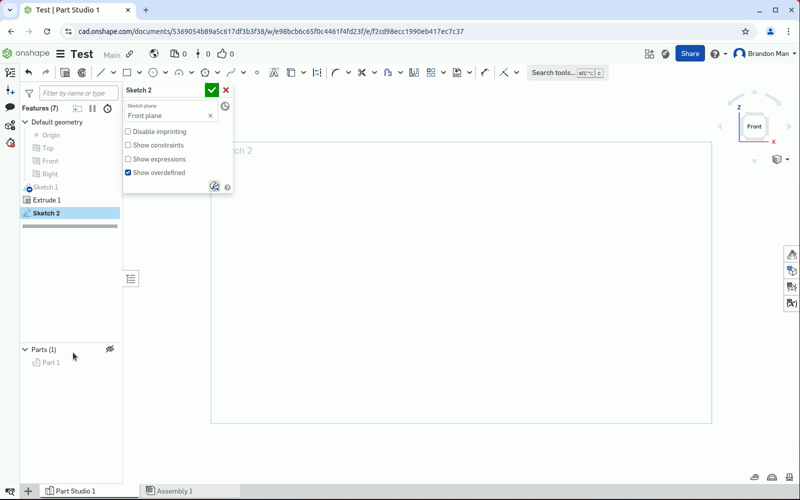
key(l)
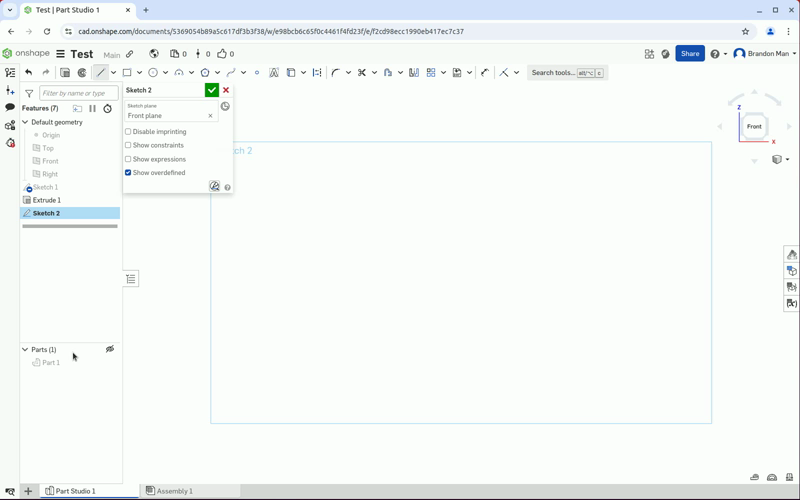
key_down(shift)
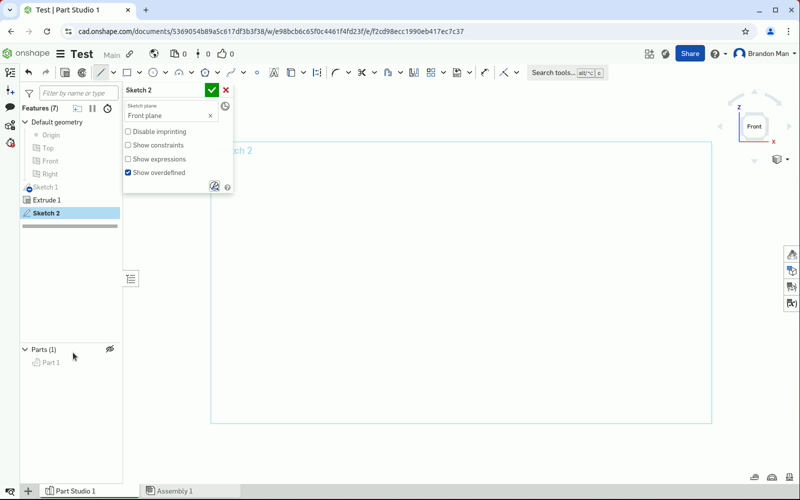
mouse_move(439, 230)
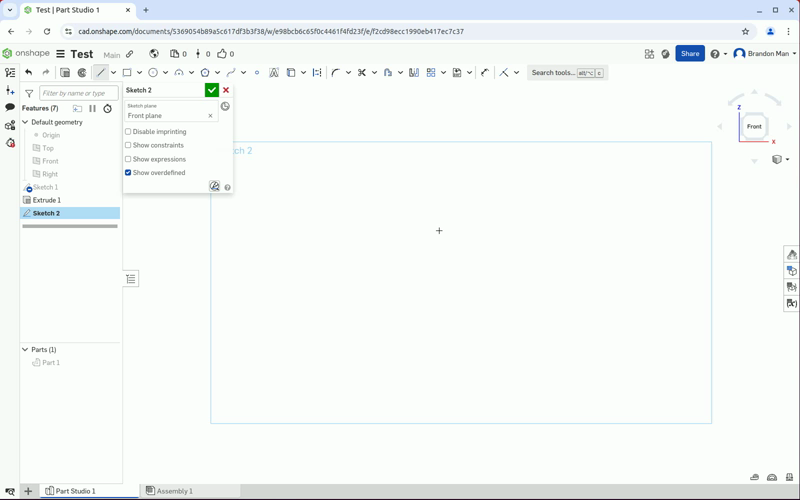
click(439, 230)
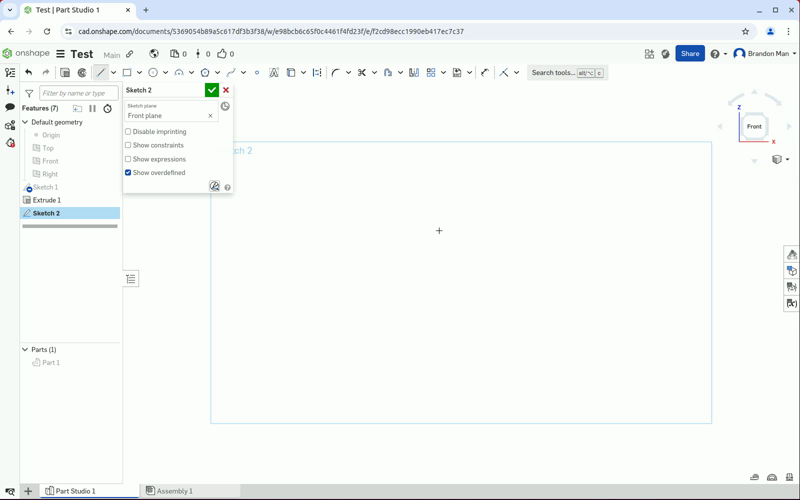
key_up(shift)
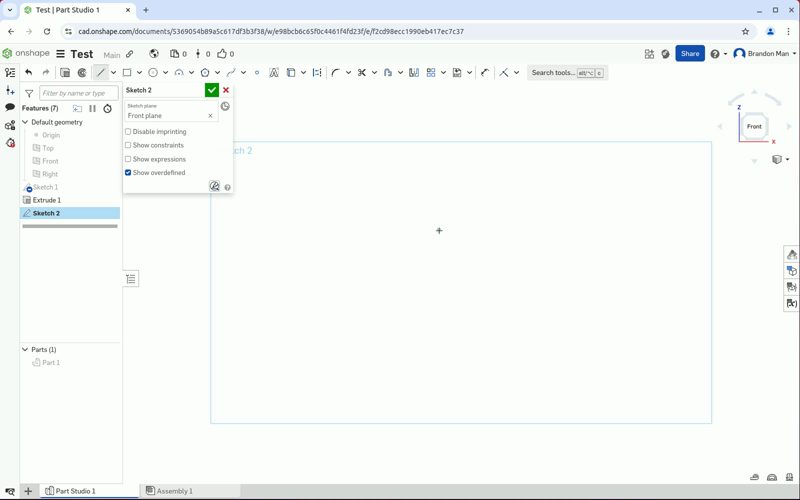
key_down(shift)
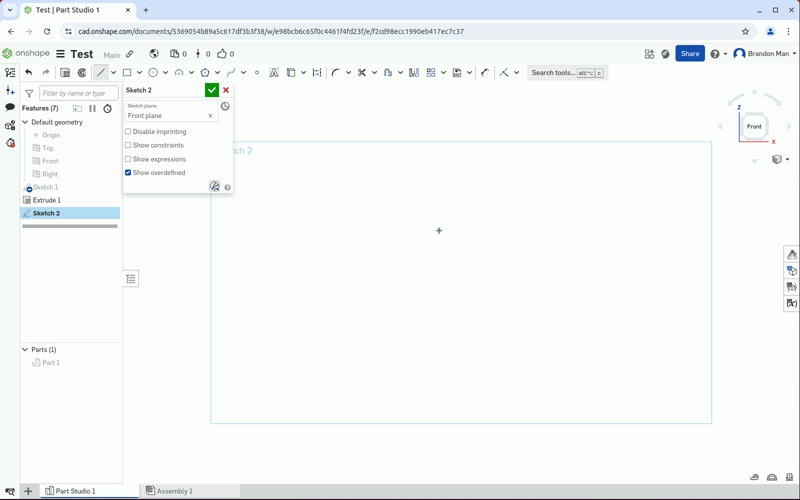
mouse_move(469, 230)
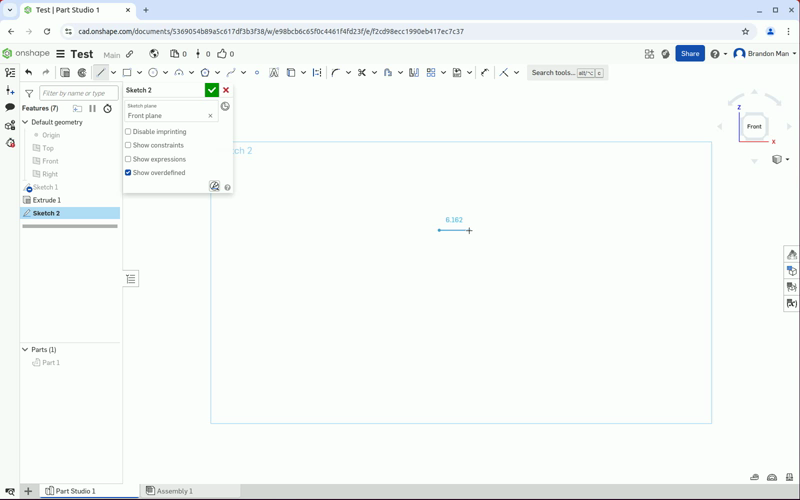
mouse_move(460, 250)
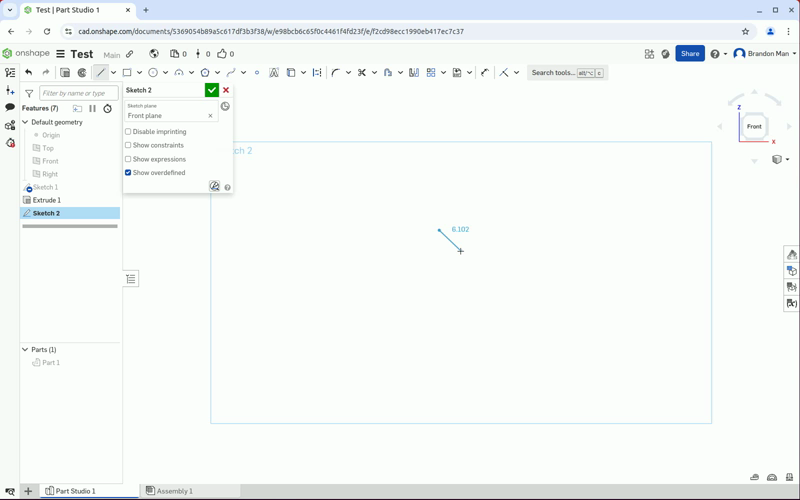
click(460, 250)
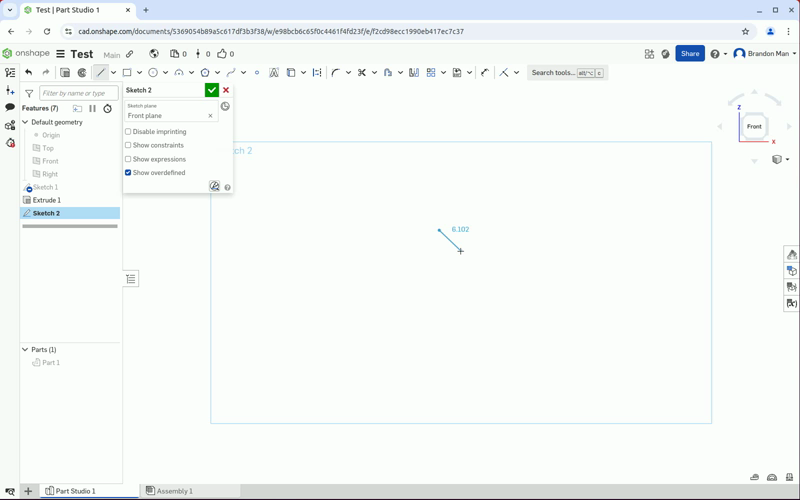
key_up(shift)
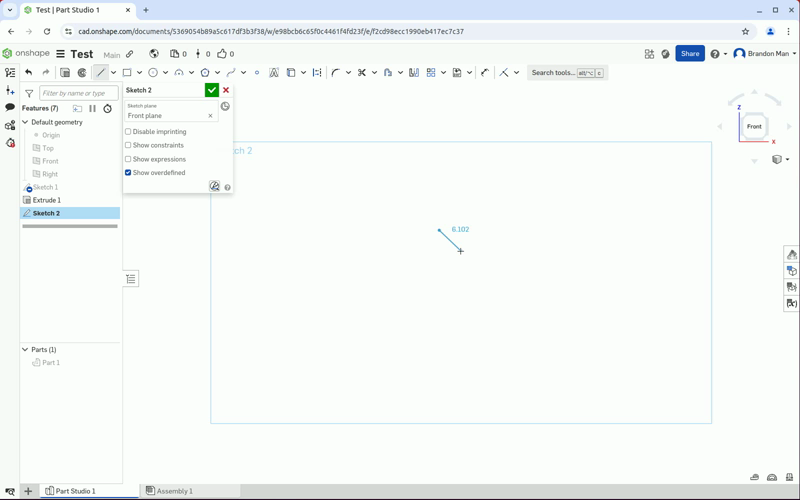
key_down(shift)
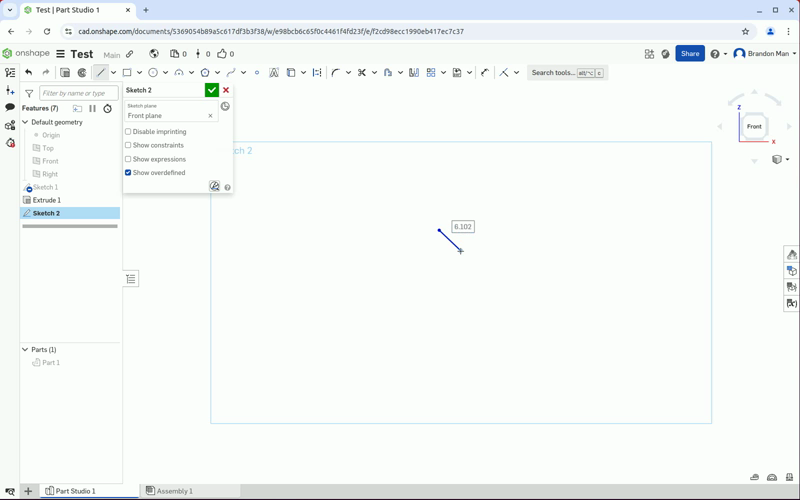
mouse_move(490, 250)
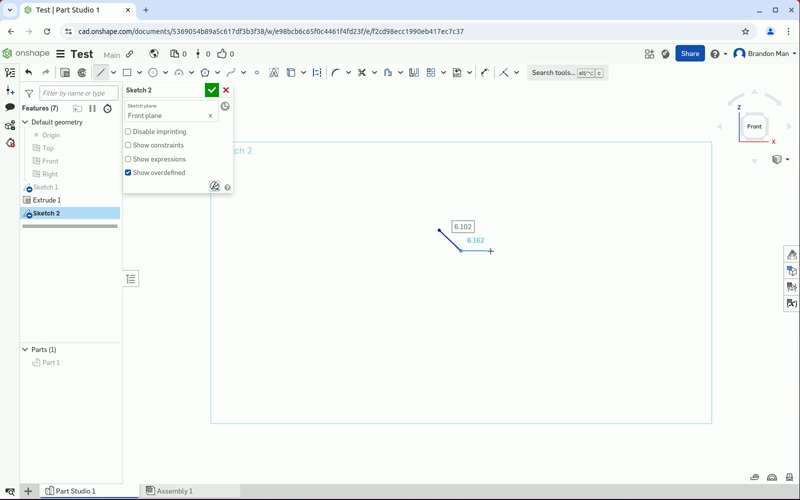
mouse_move(481, 229)
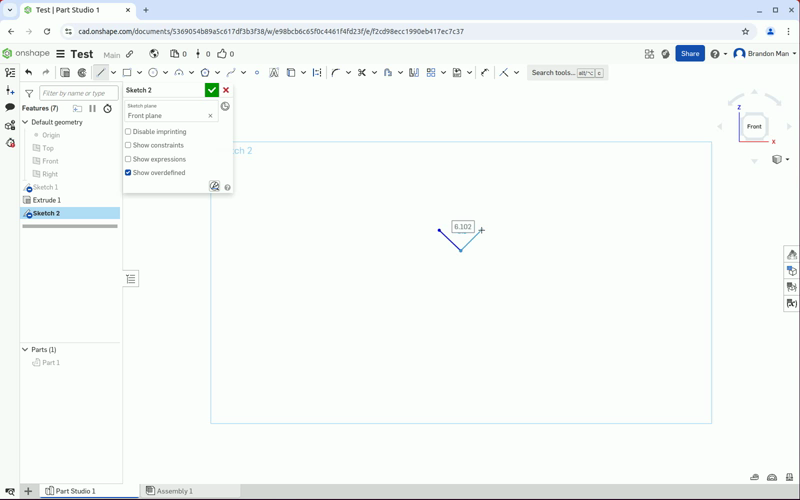
click(481, 229)
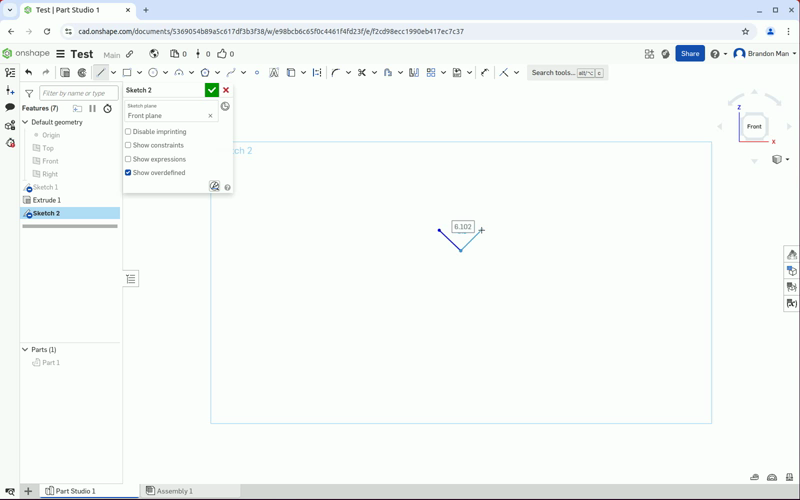
key_up(shift)
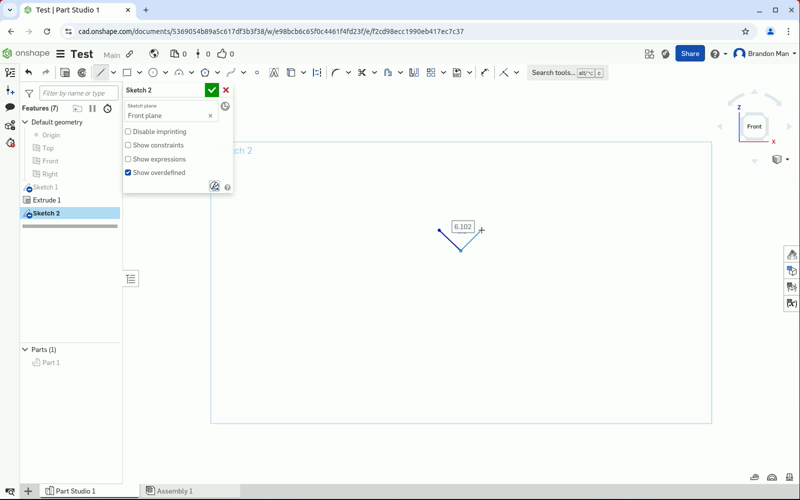
key_down(shift)
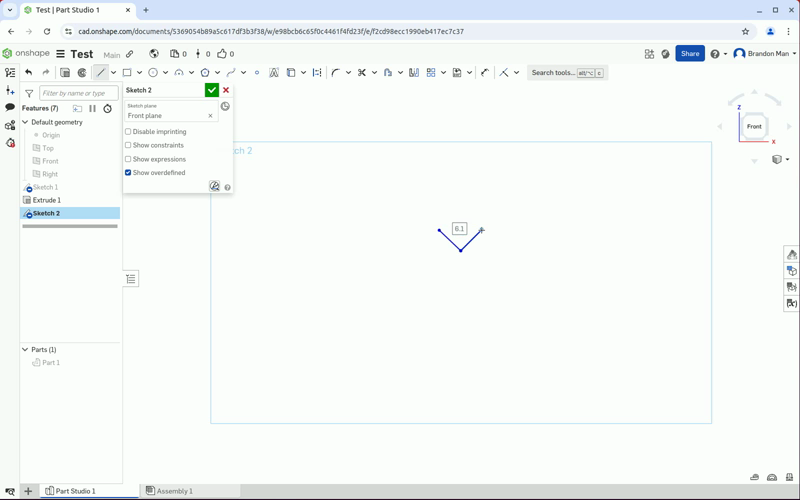
mouse_move(511, 229)
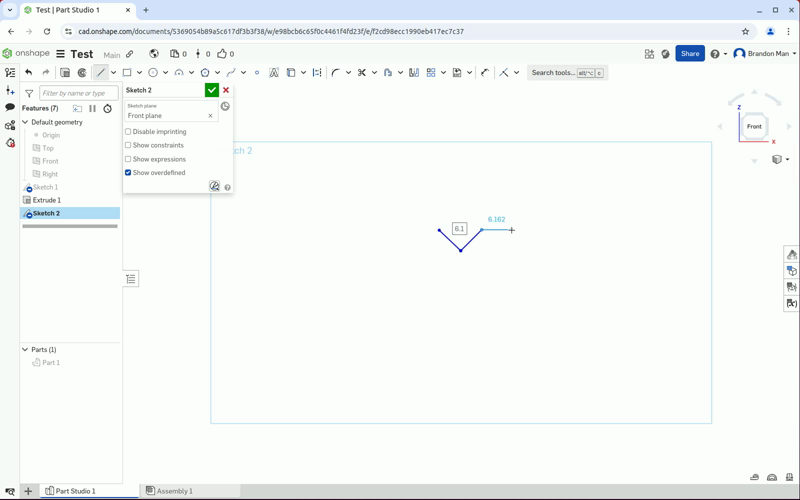
mouse_move(460, 199)
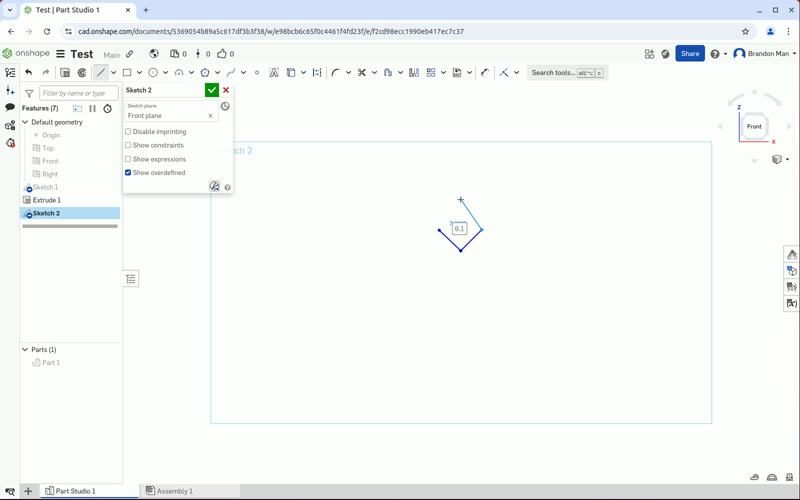
click(460, 199)
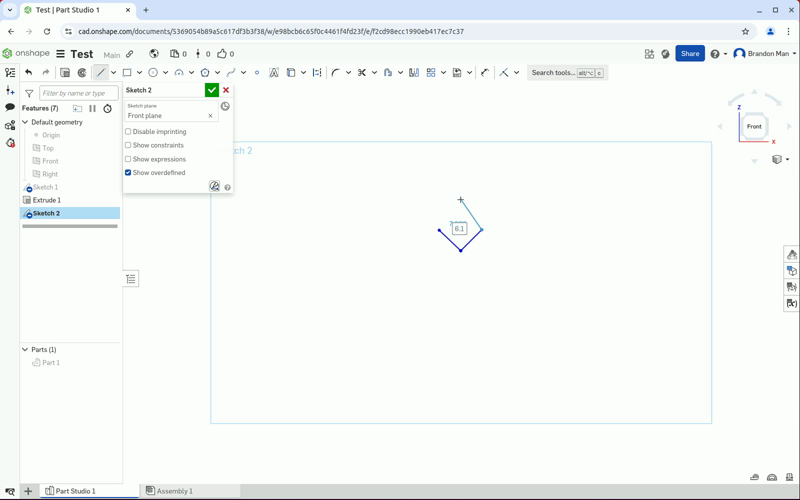
key_up(shift)
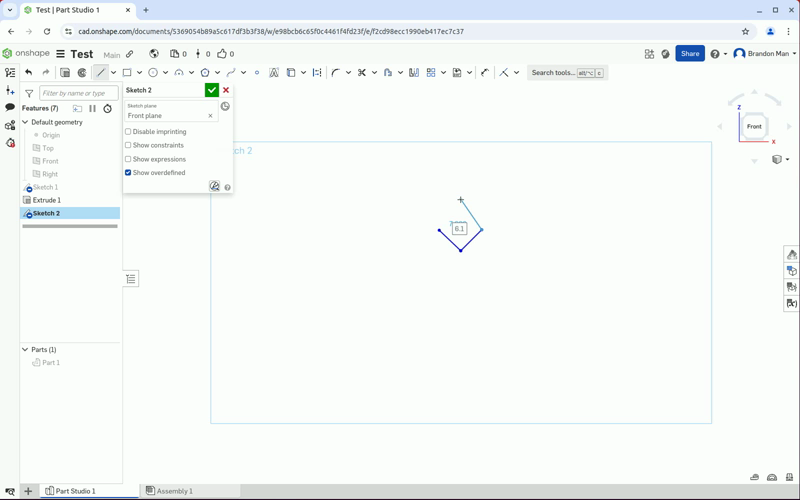
mouse_move(490, 199)
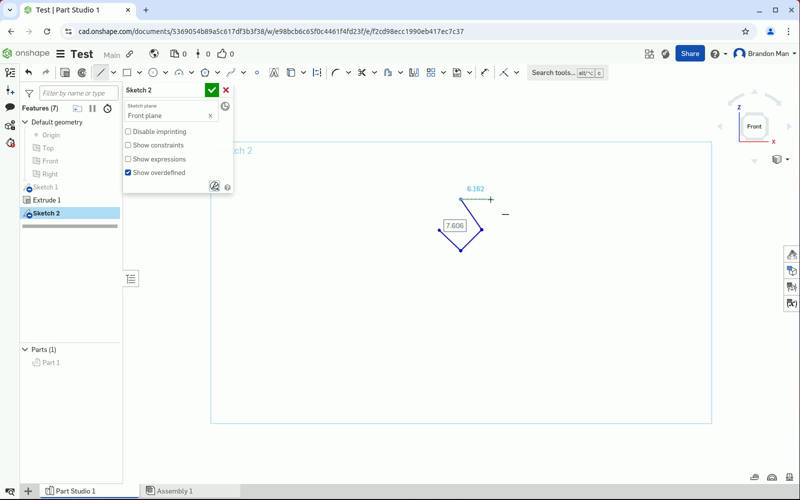
key_down(shift)
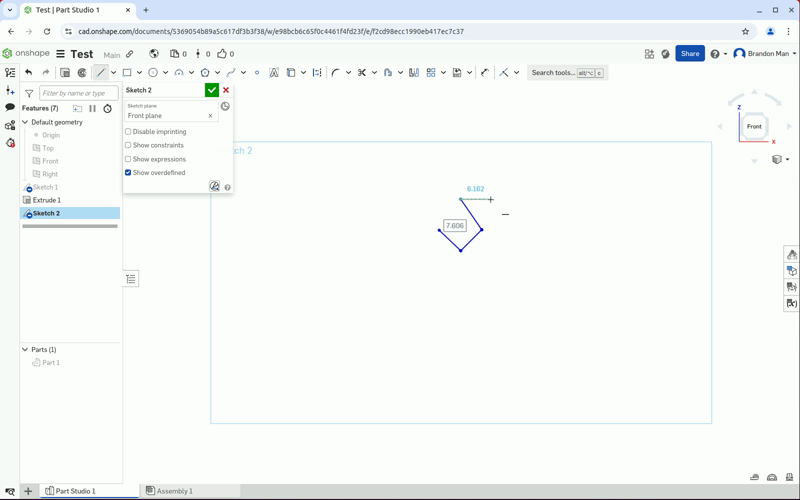
mouse_move(439, 230)
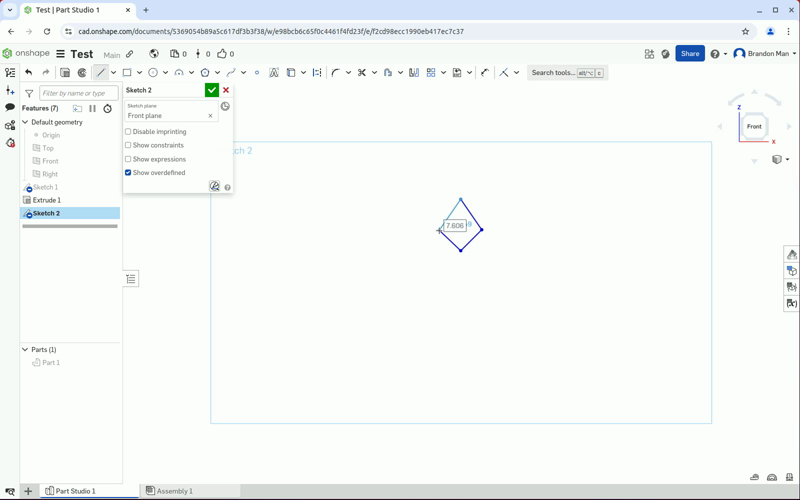
key_up(shift)
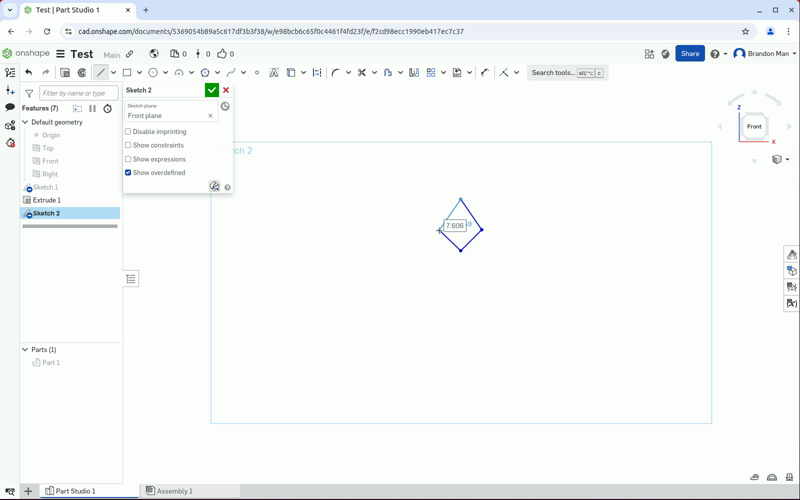
click(439, 230)
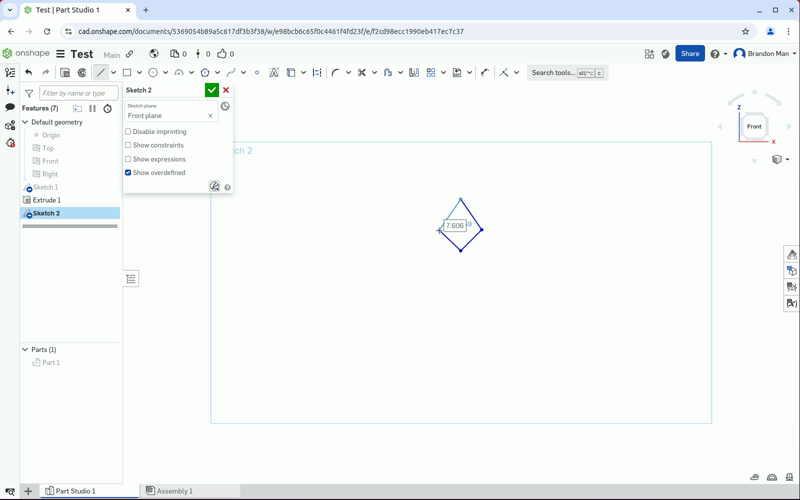
key(esc)
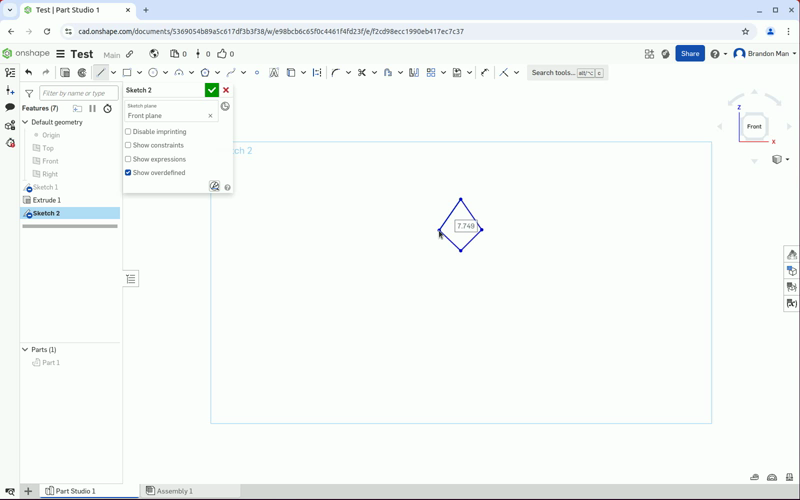
mouse_move(473, 222)
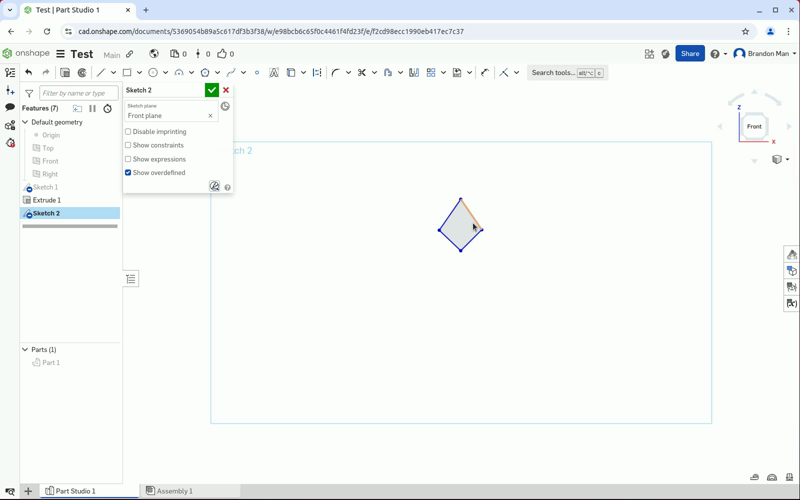
scroll(6)
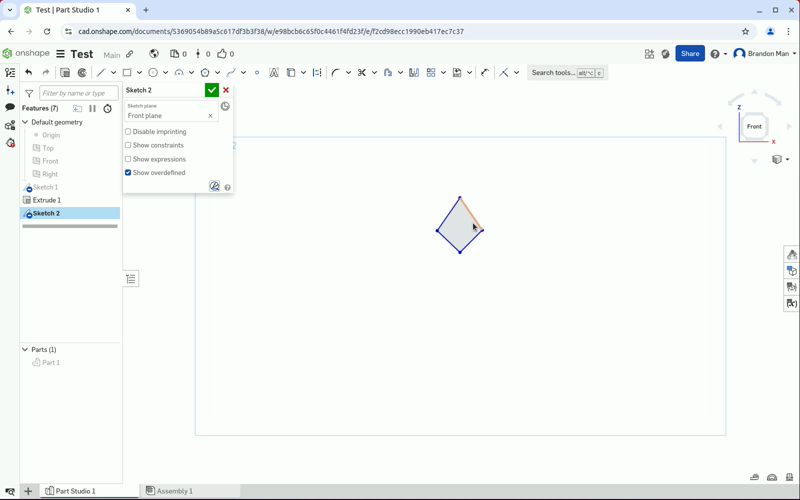
scroll(6)
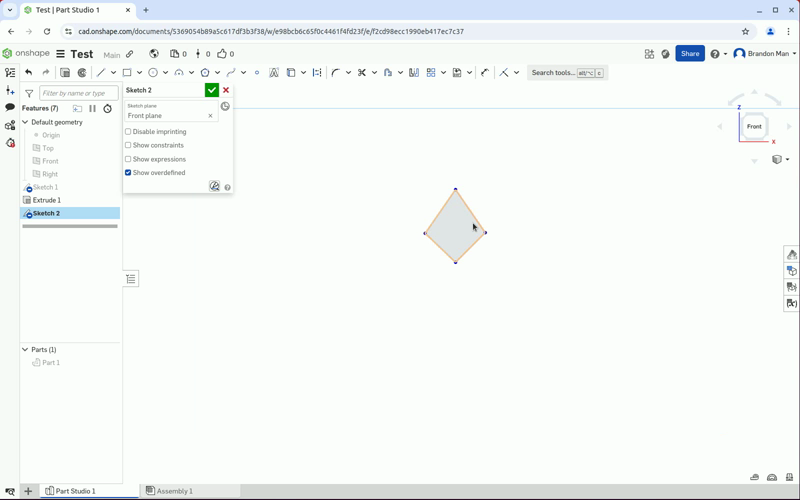
scroll(6)
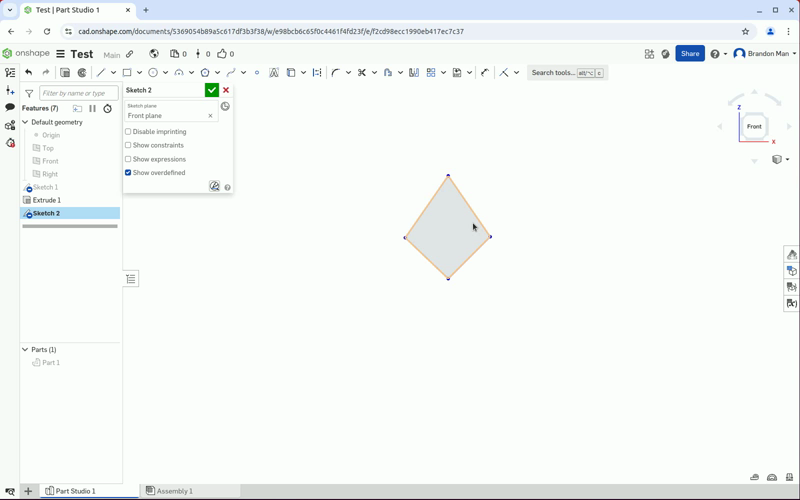
scroll(6)
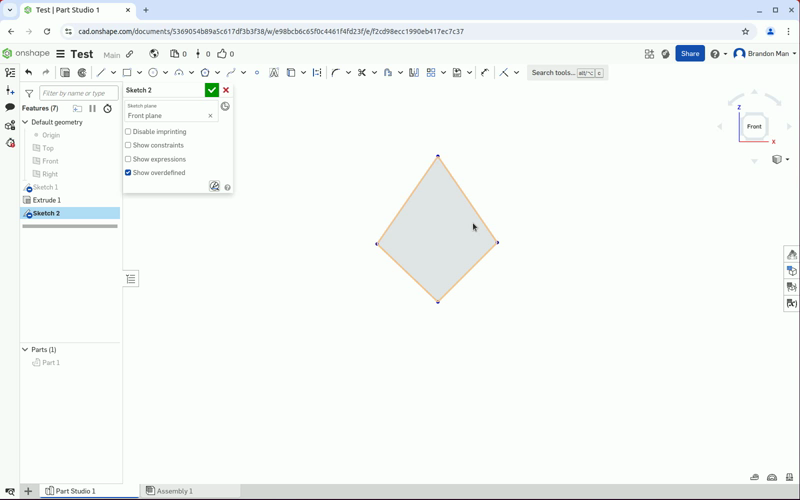
scroll(6)
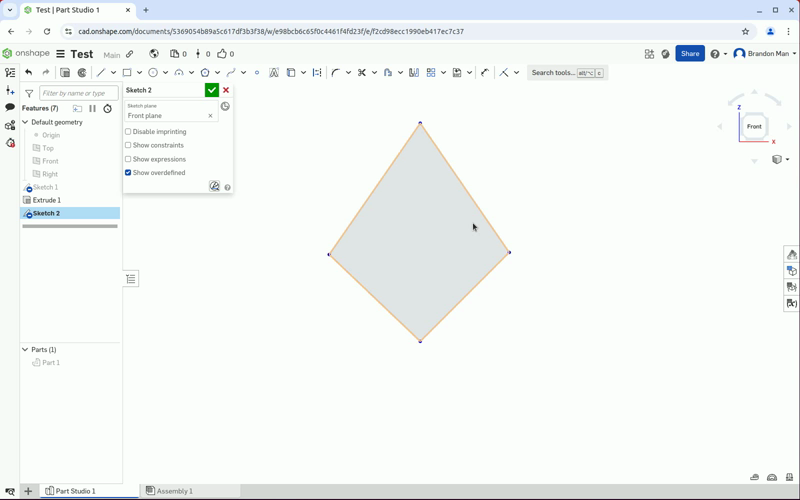
scroll(6)
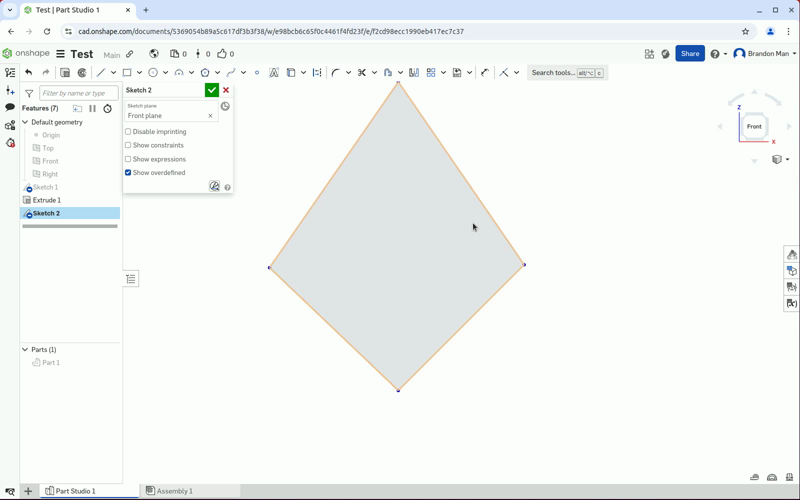
scroll(6)
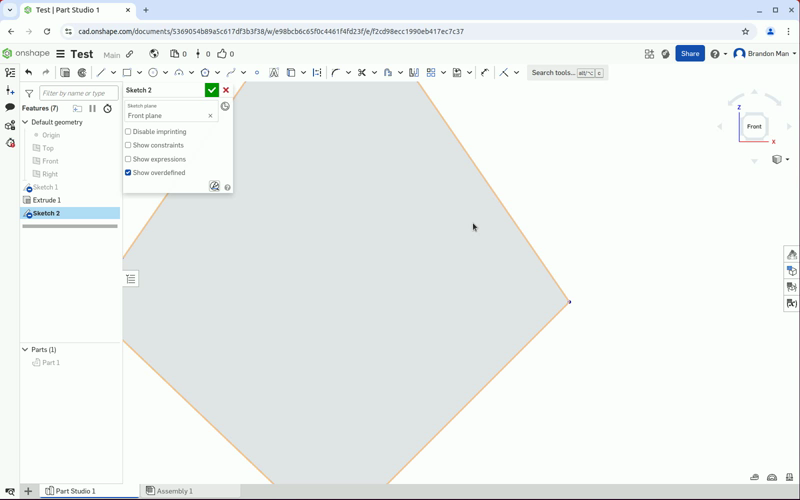
click(473, 222)
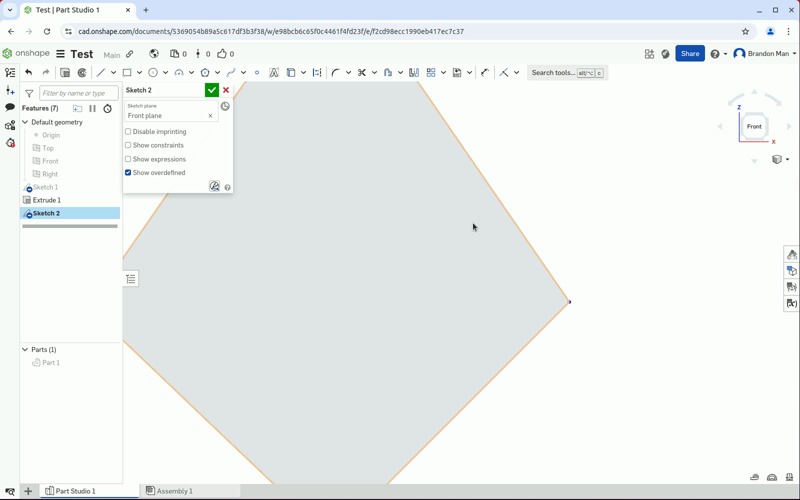
scroll(-6)
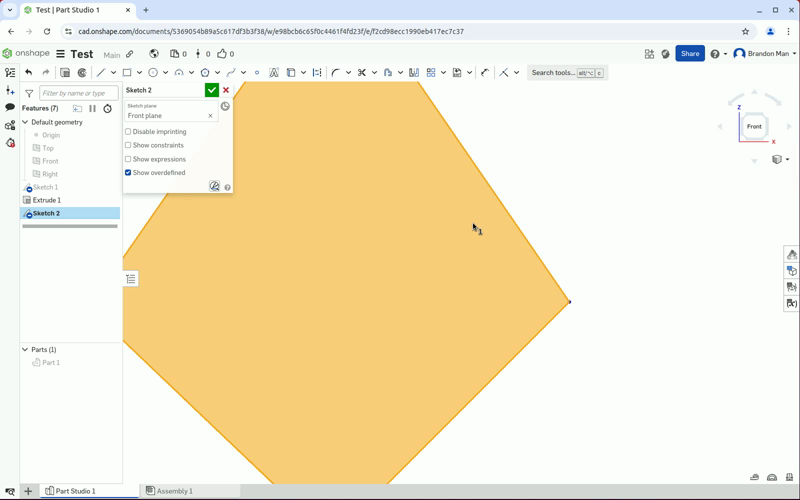
scroll(-6)
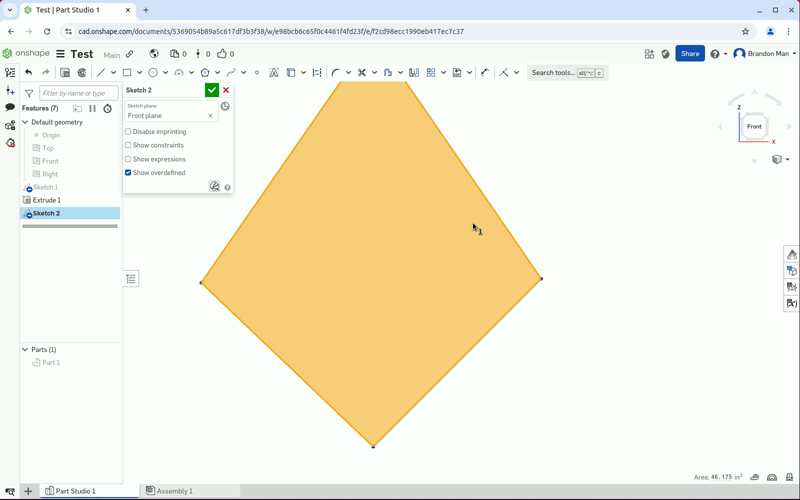
scroll(-6)
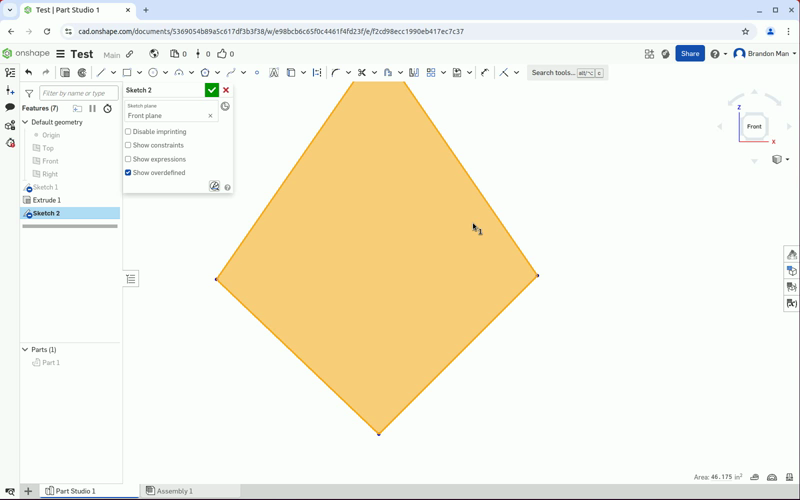
scroll(-6)
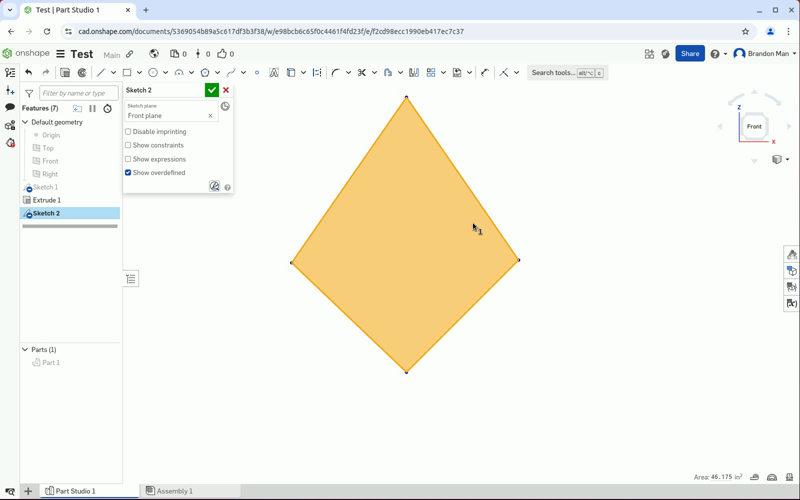
scroll(-6)
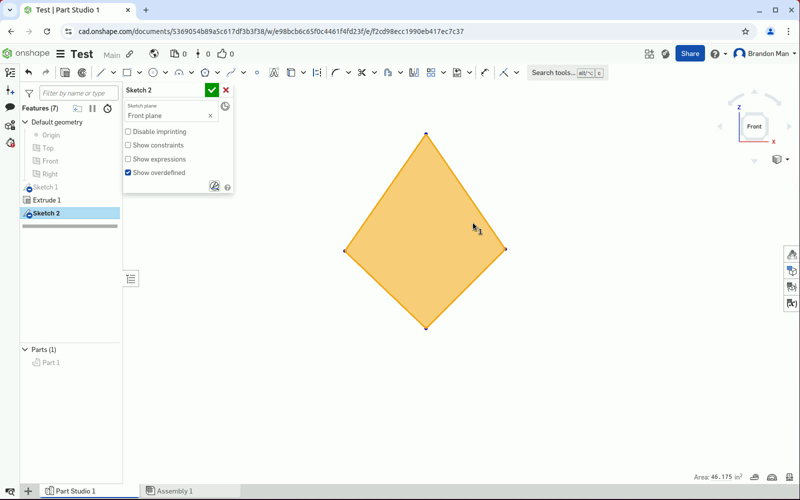
scroll(-6)
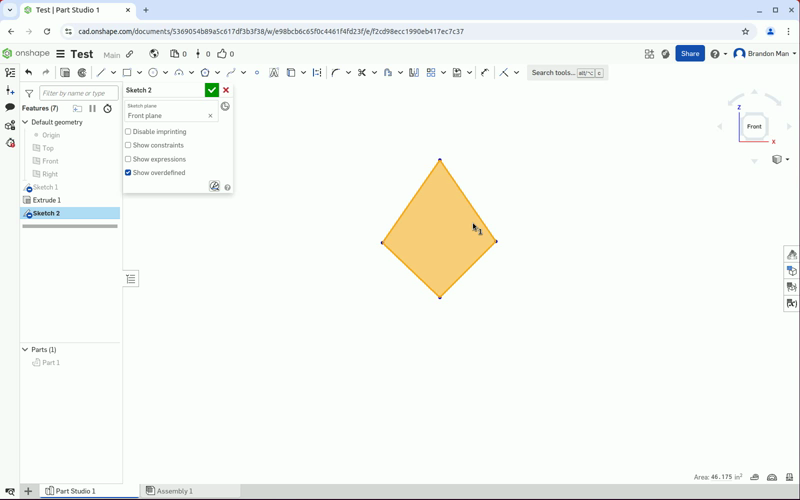
scroll(-6)
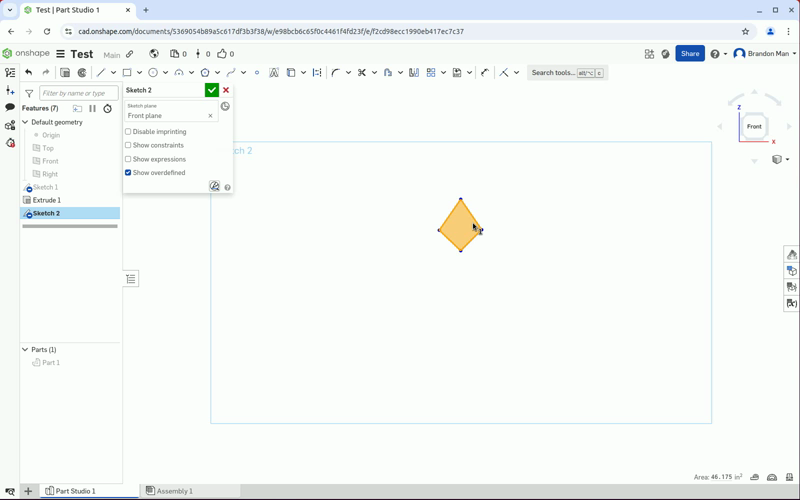
mouse_move(73, 352)
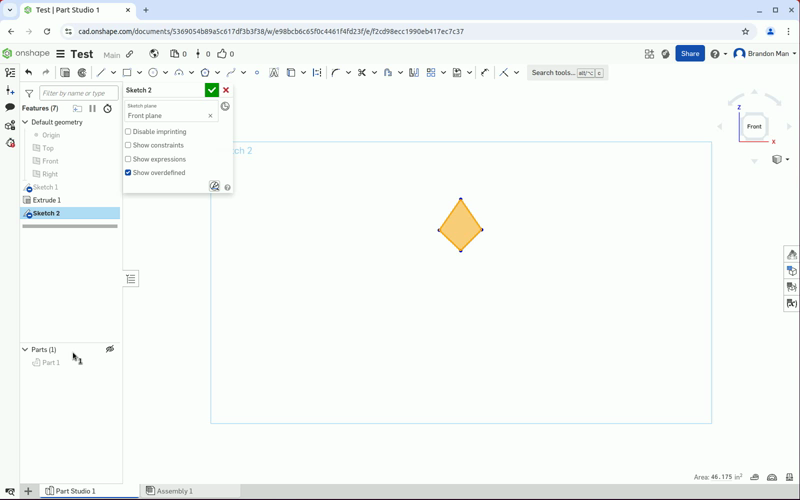
key(shift+y)
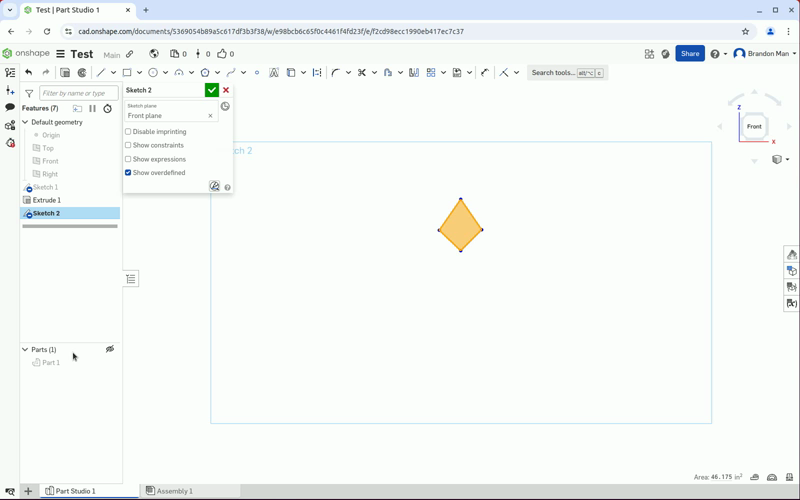
key(shift+e)
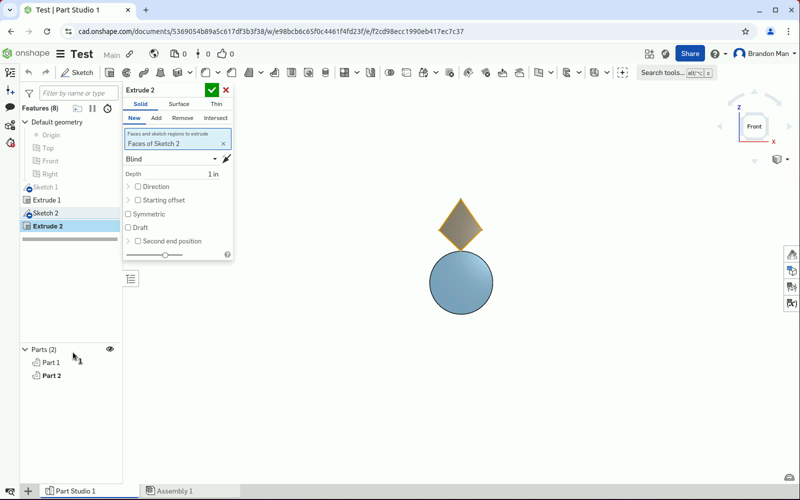
mouse_move(143, 106)
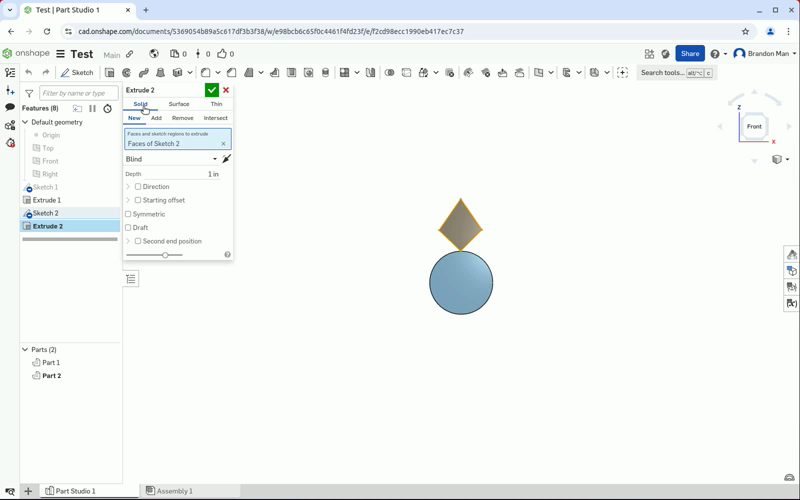
click(143, 106)
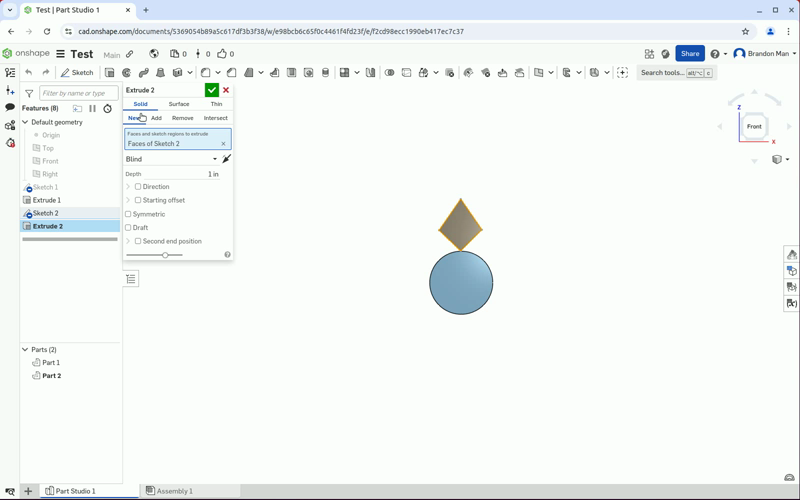
mouse_move(137, 120)
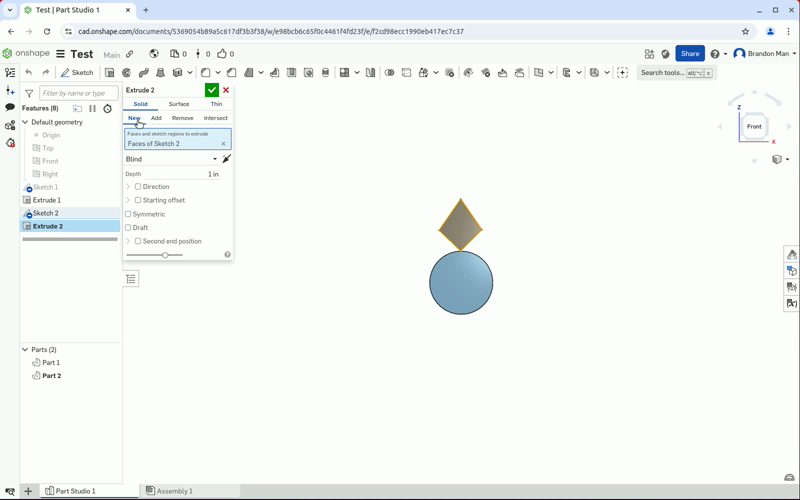
click(137, 120)
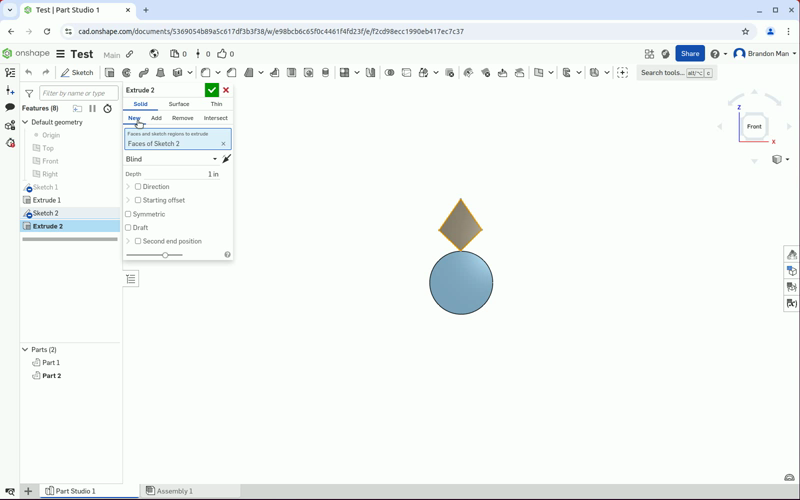
key(tab, 4)
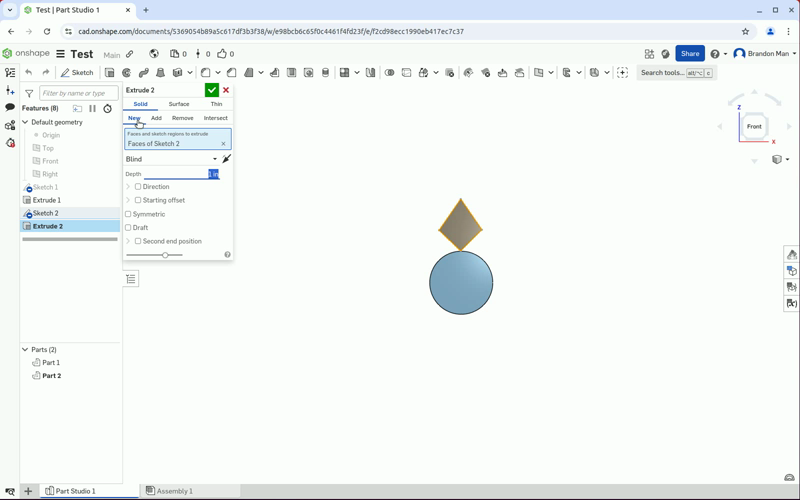
text(2.166)
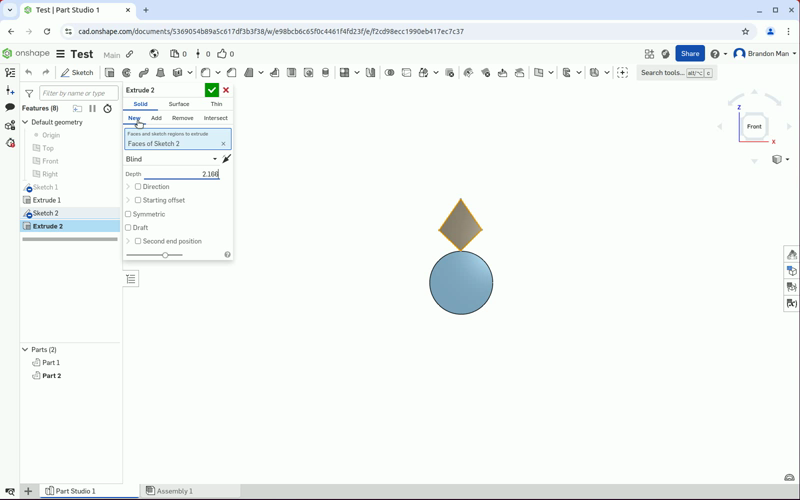
key(enter)
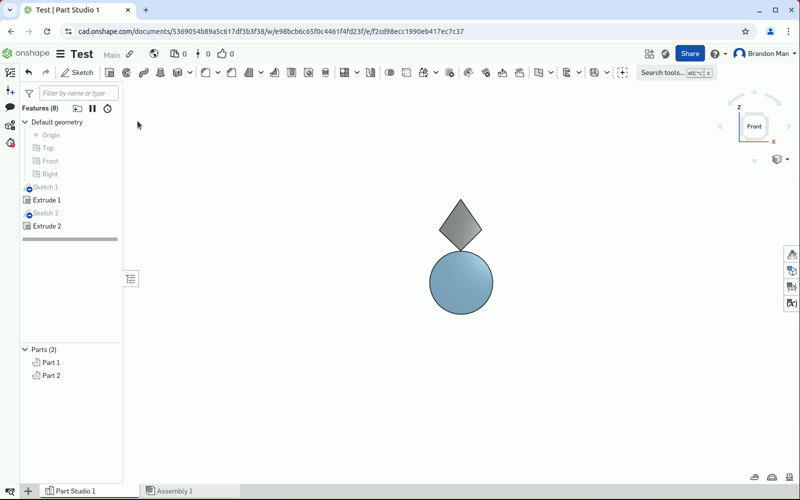
key(shift+h)
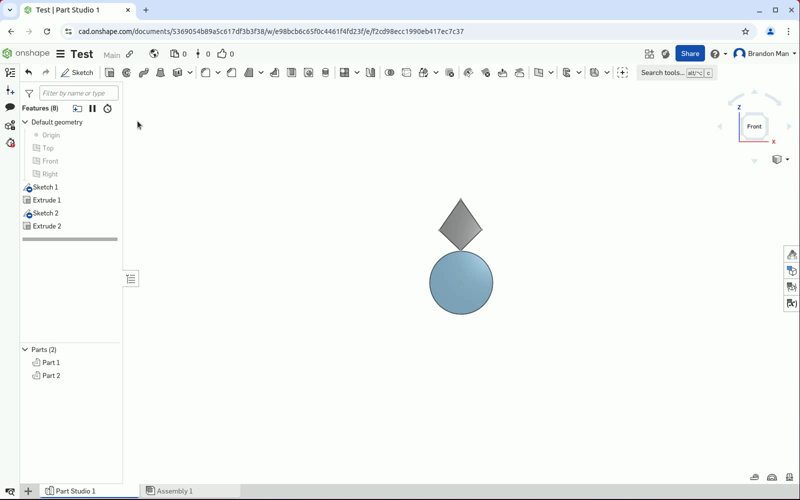
key(shift+h)
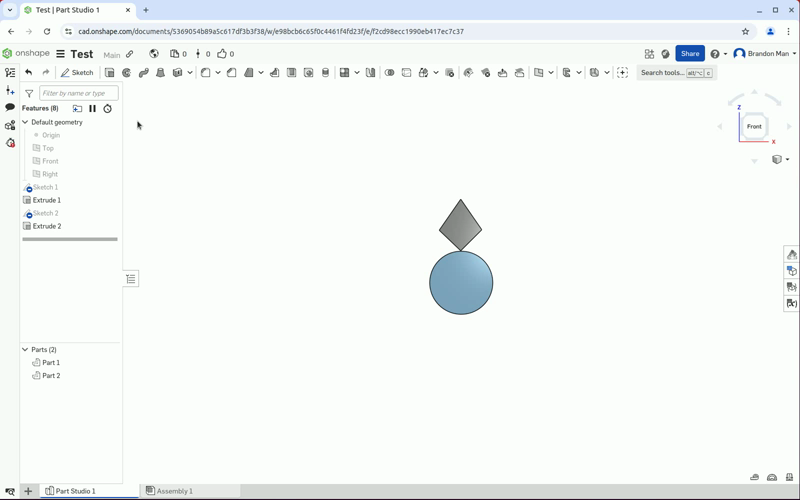
mouse_move(73, 189)
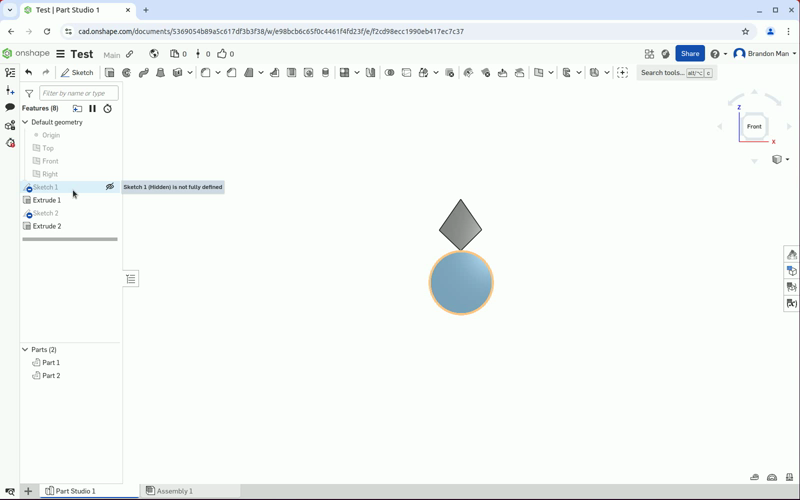
click(73, 189)
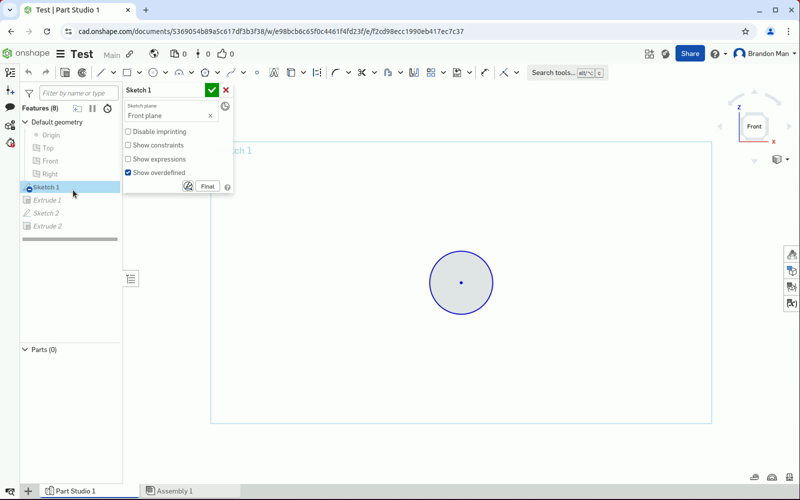
mouse_move(229, 92)
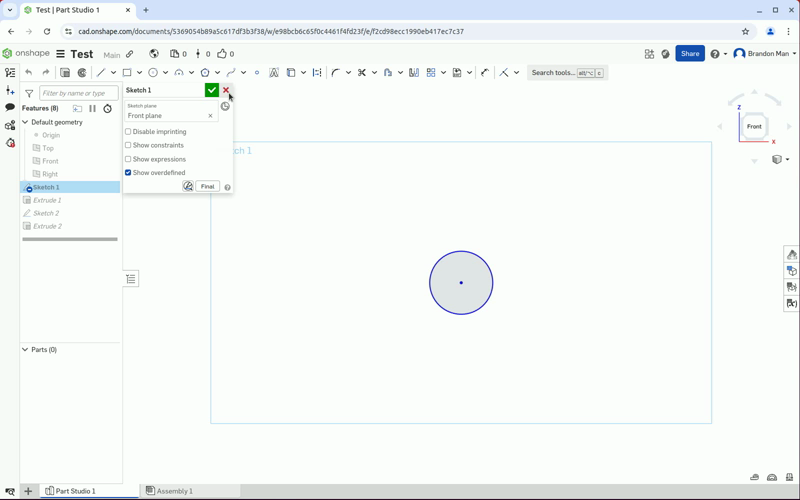
click(229, 92)
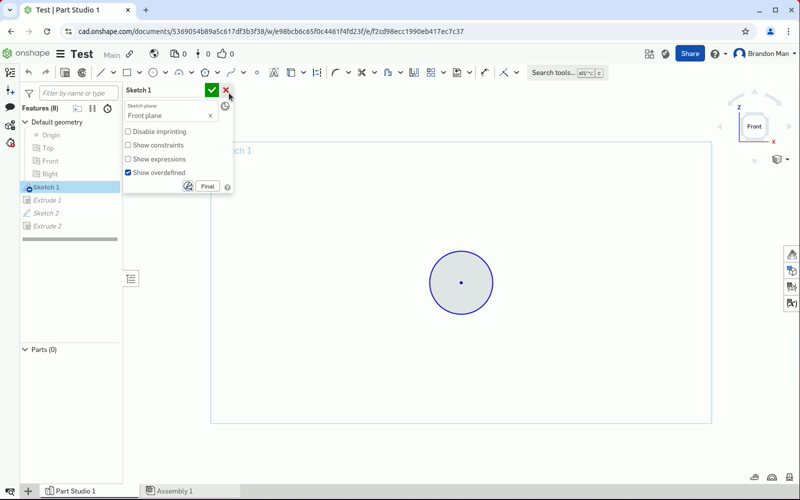
key(shift+s)
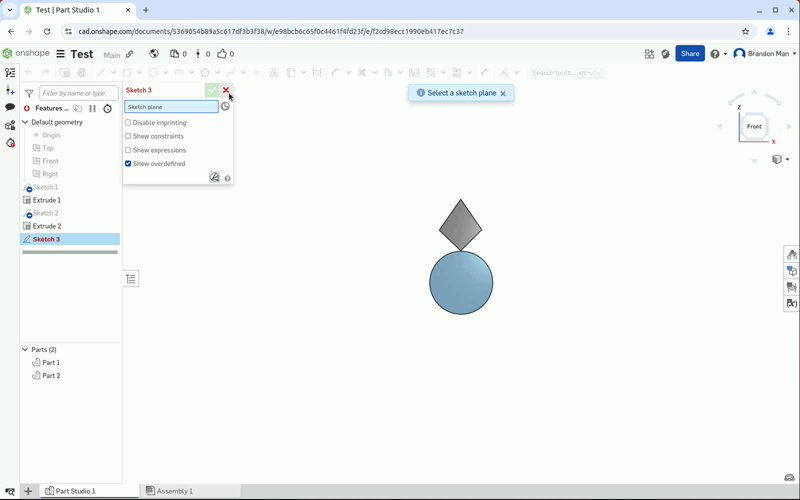
mouse_move(73, 163)
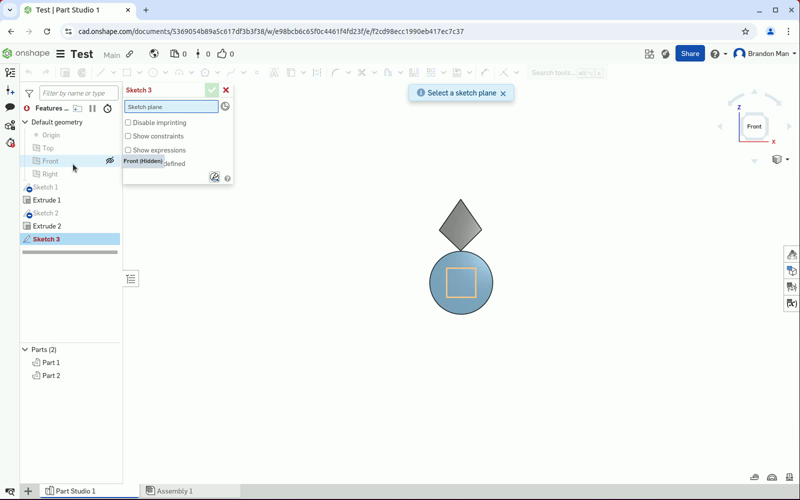
click(73, 163)
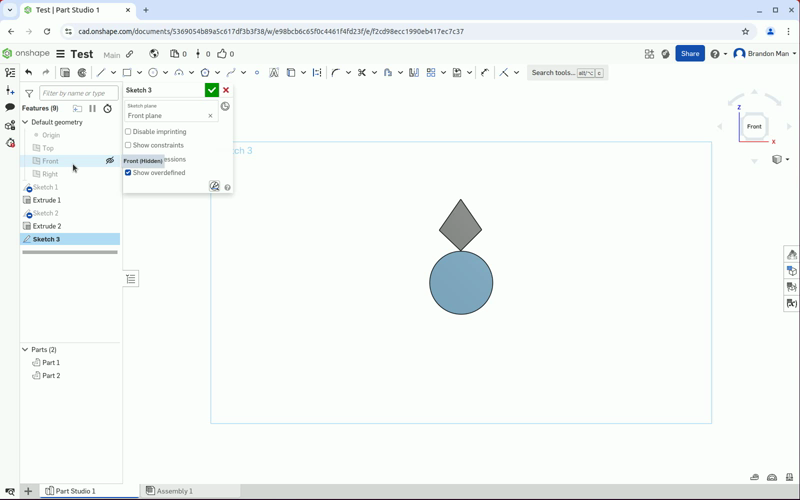
mouse_move(73, 352)
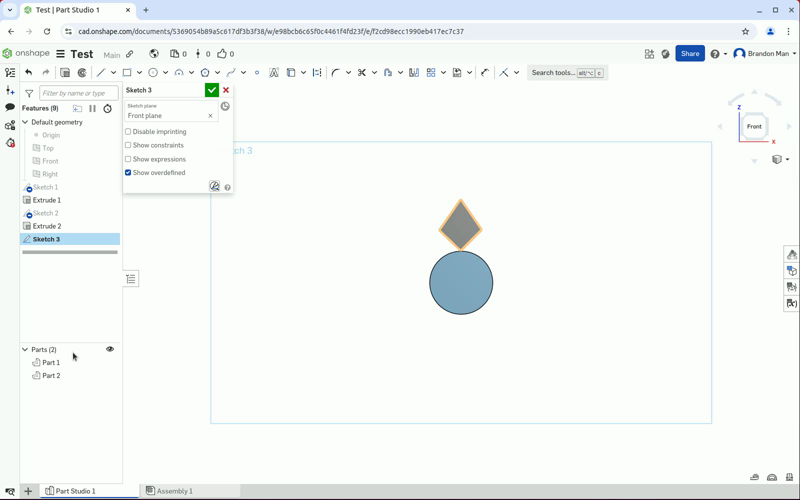
key(y)
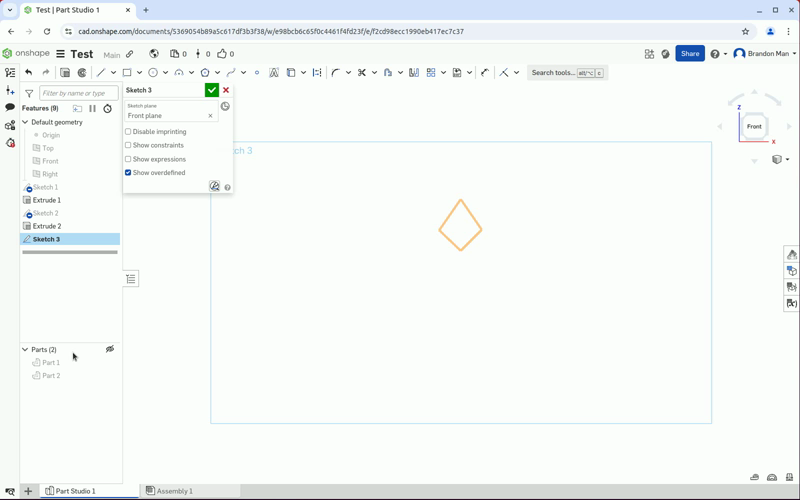
key(l)
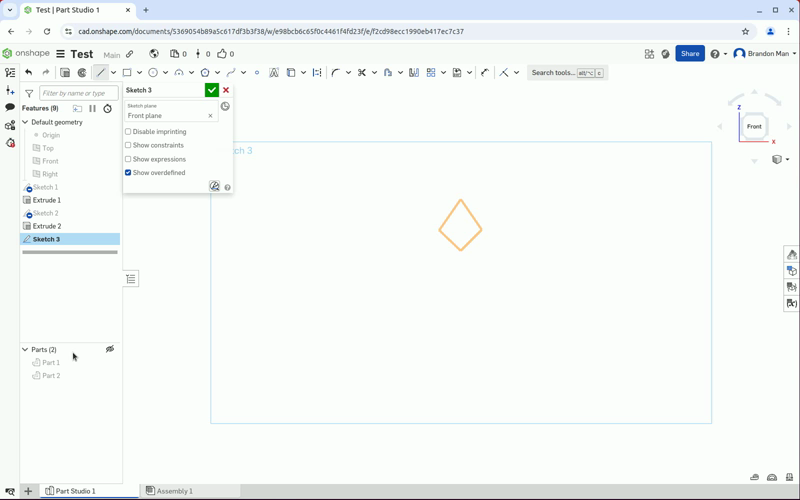
key_down(shift)
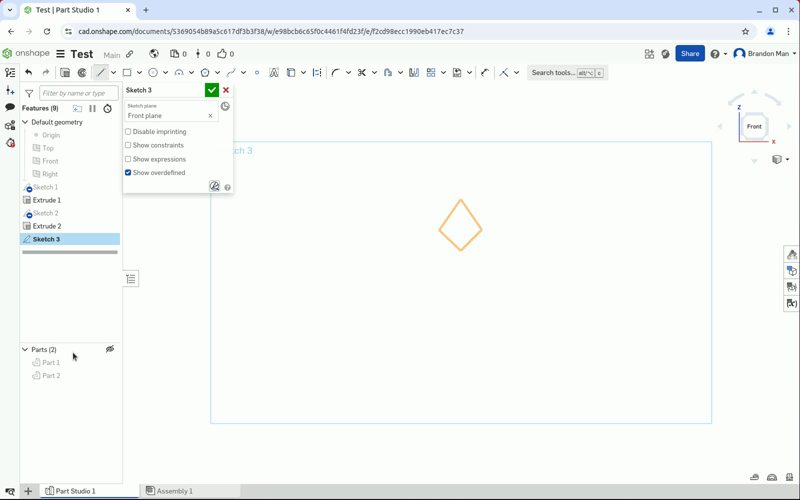
mouse_move(440, 336)
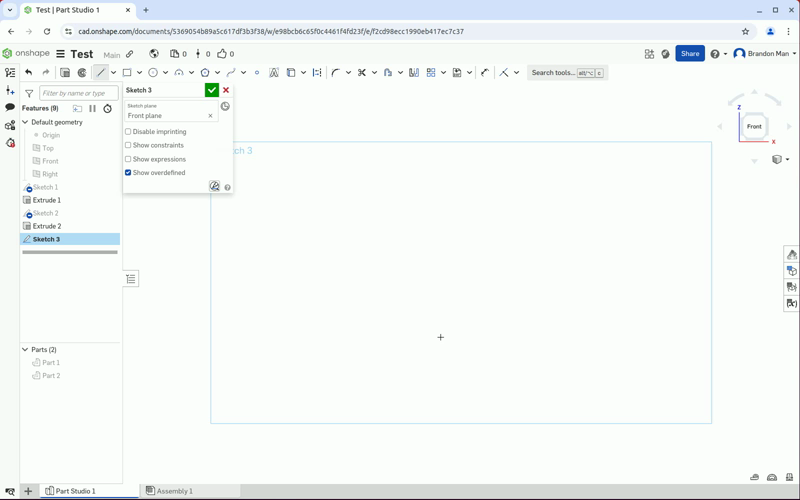
click(440, 336)
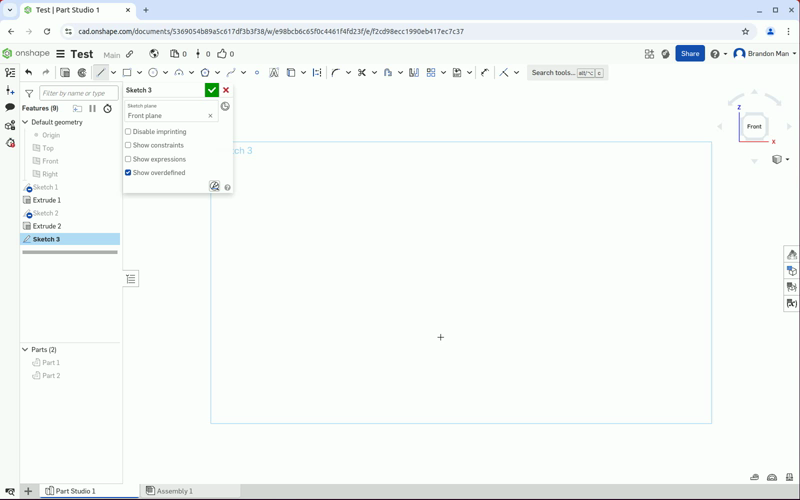
key_up(shift)
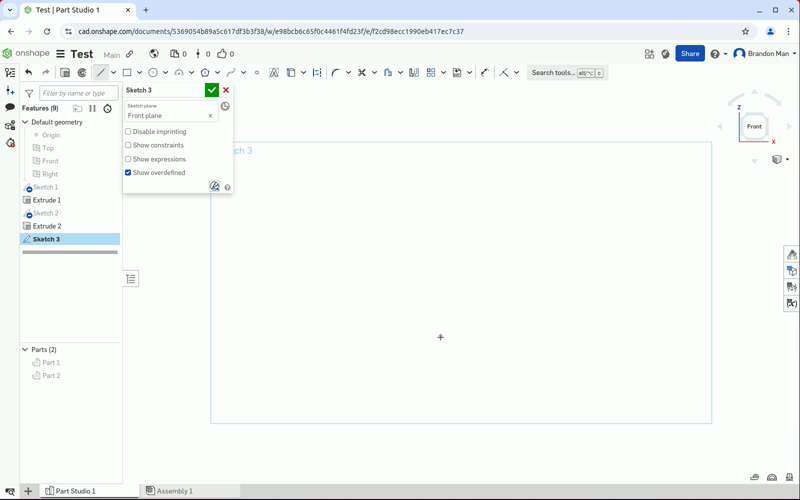
key_down(shift)
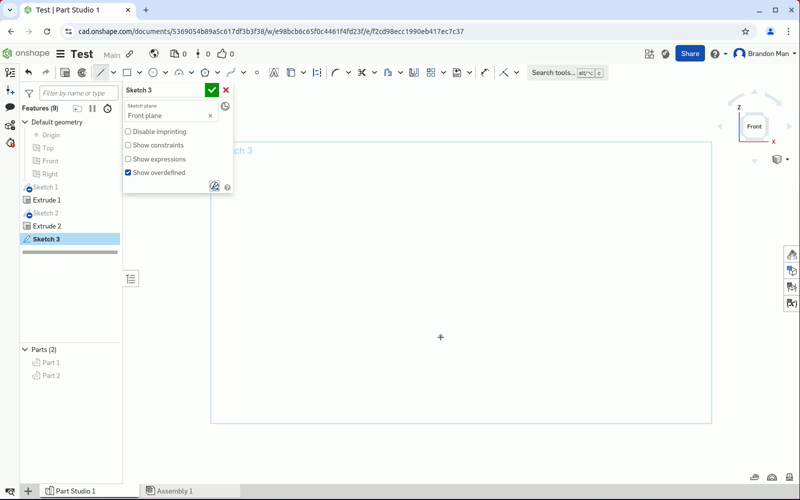
mouse_move(470, 336)
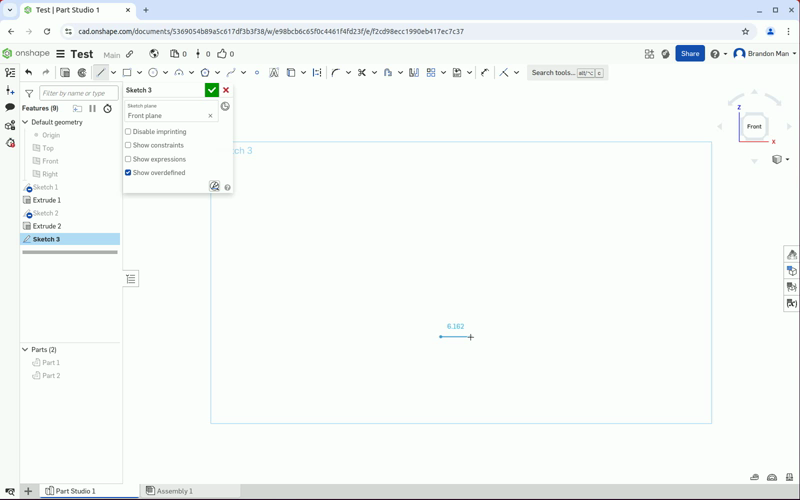
mouse_move(461, 367)
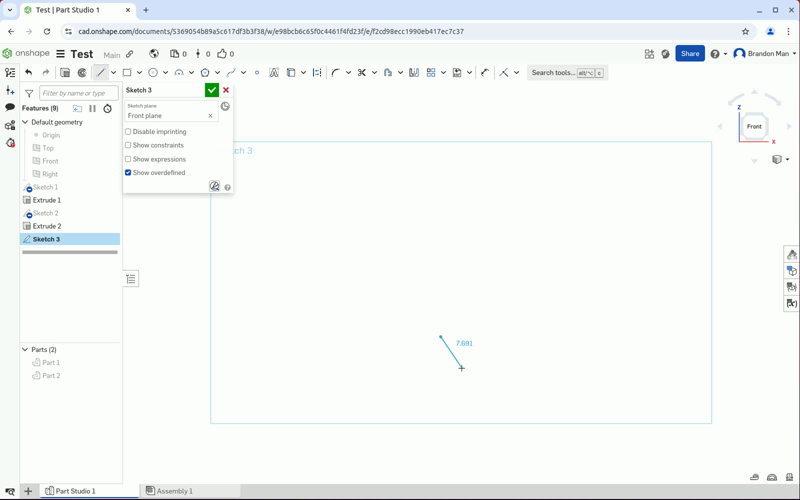
click(461, 367)
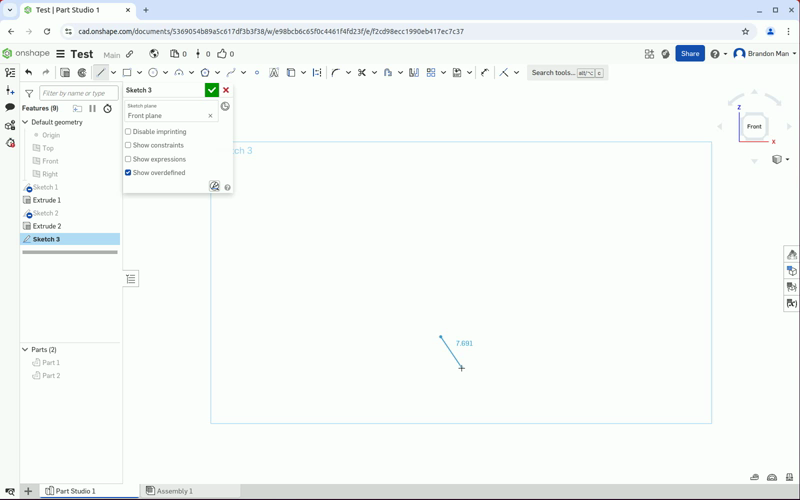
key_up(shift)
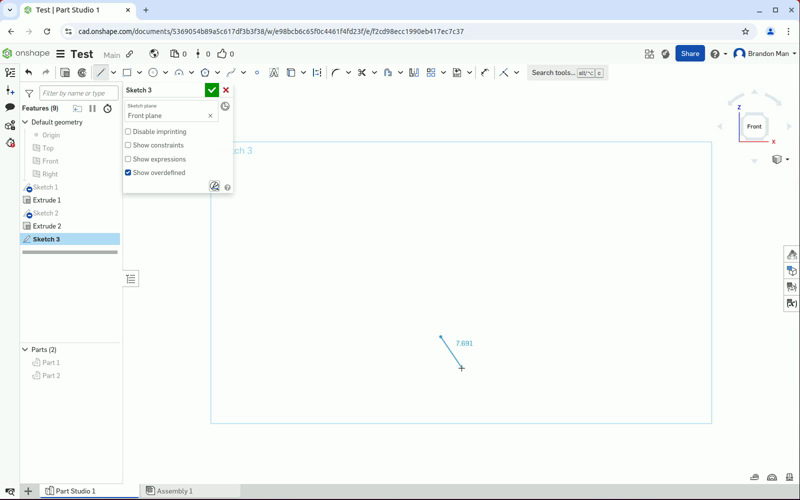
key_down(shift)
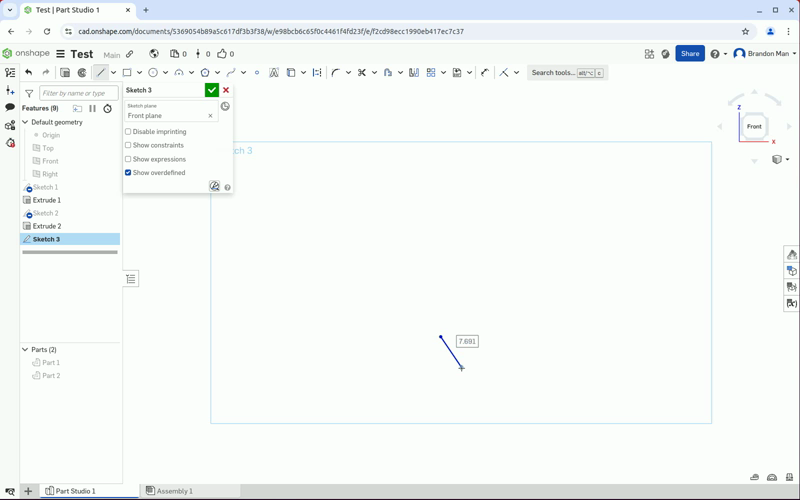
mouse_move(491, 367)
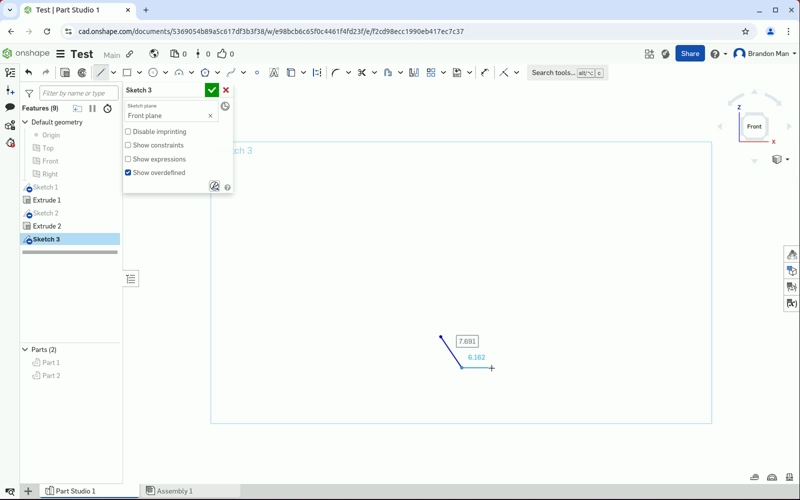
mouse_move(481, 338)
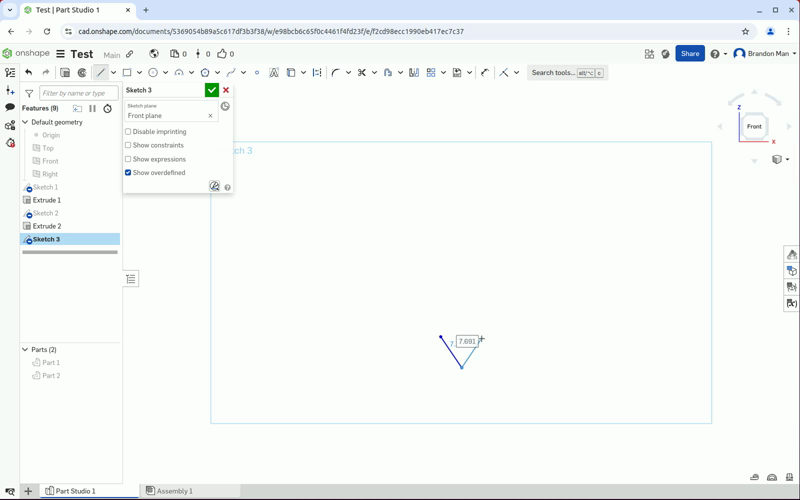
click(481, 338)
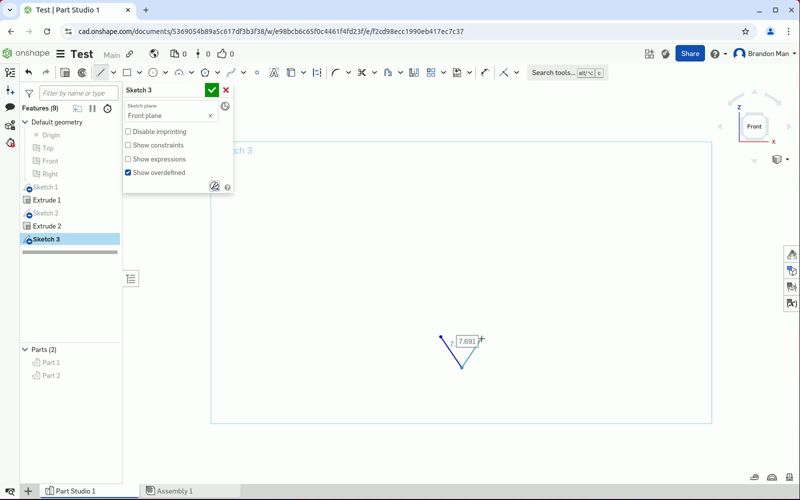
key_up(shift)
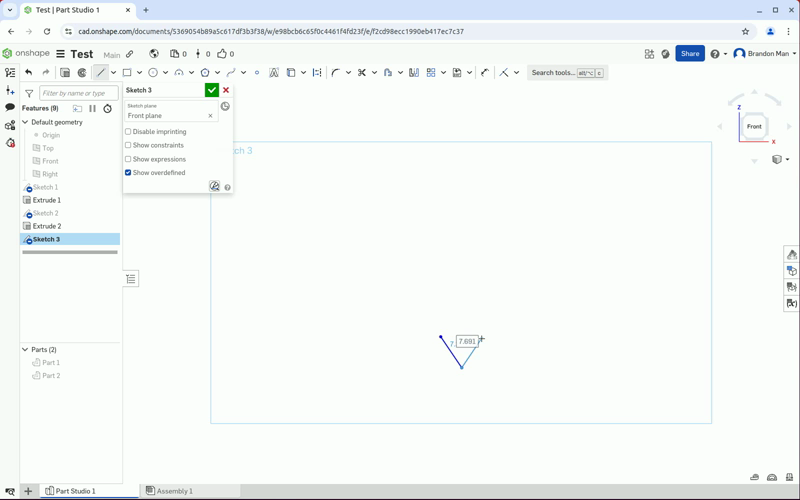
key_down(shift)
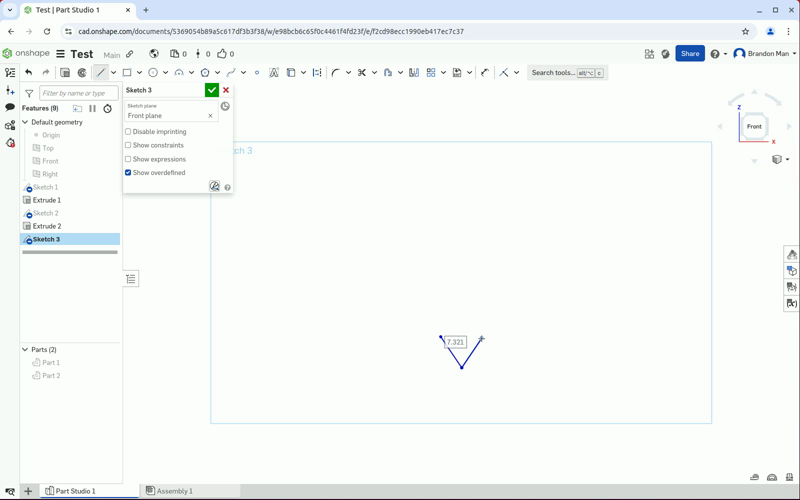
mouse_move(511, 338)
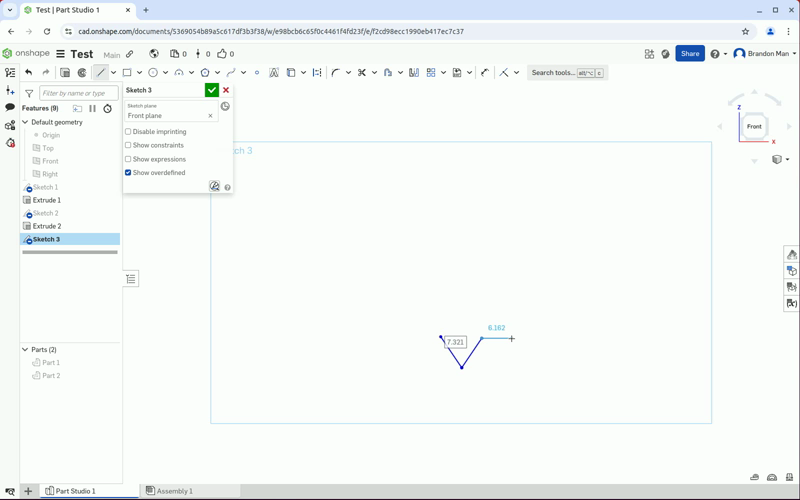
mouse_move(461, 314)
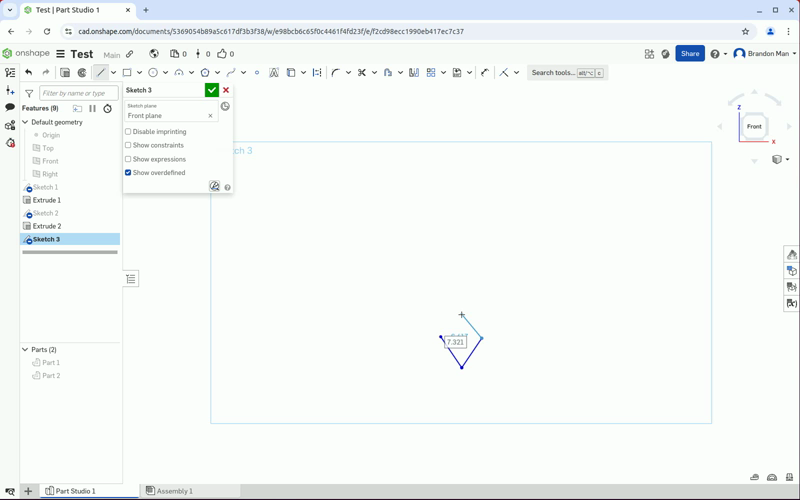
click(461, 314)
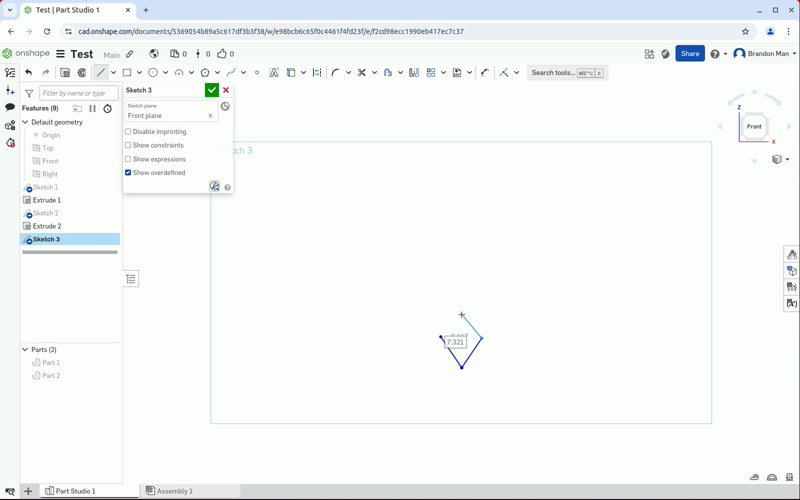
key_up(shift)
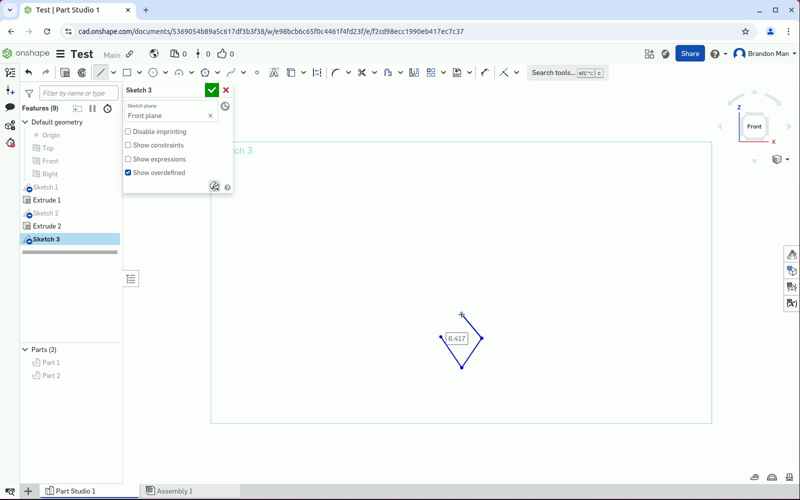
mouse_move(491, 314)
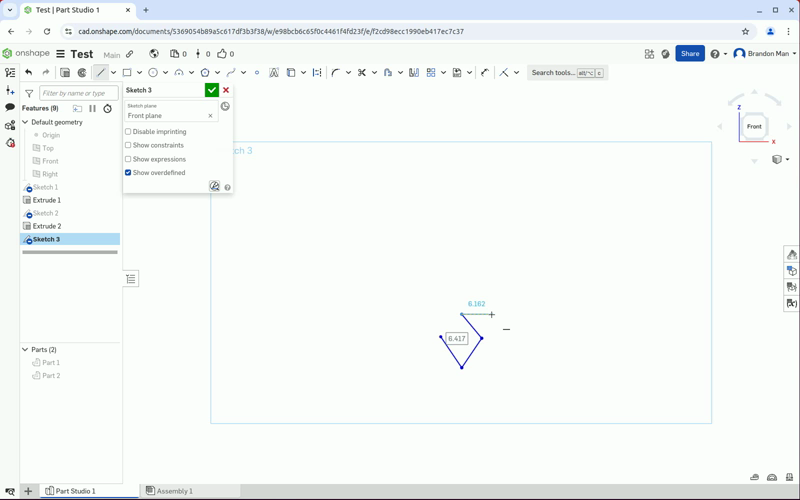
key_down(shift)
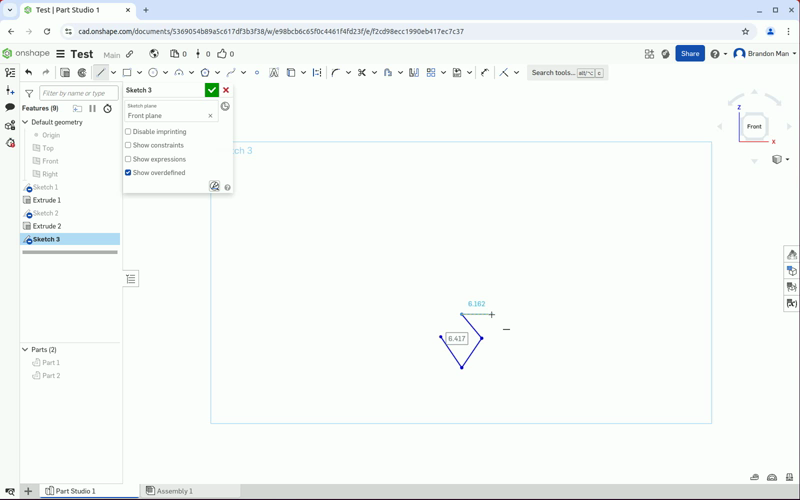
mouse_move(440, 336)
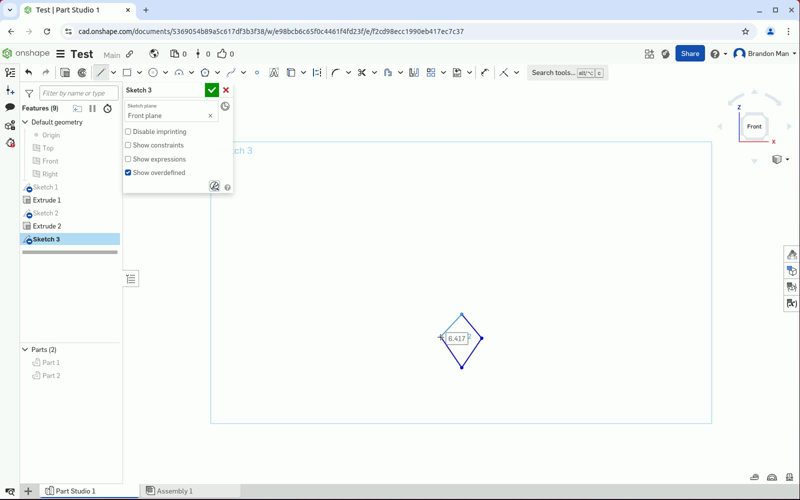
key_up(shift)
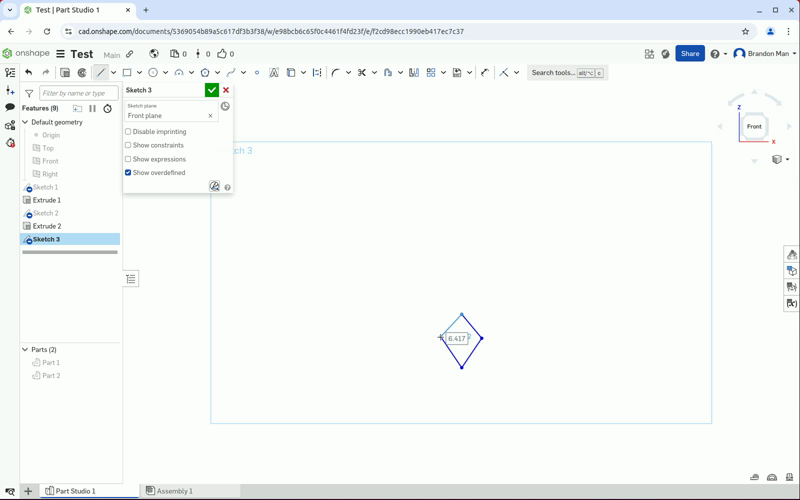
click(440, 336)
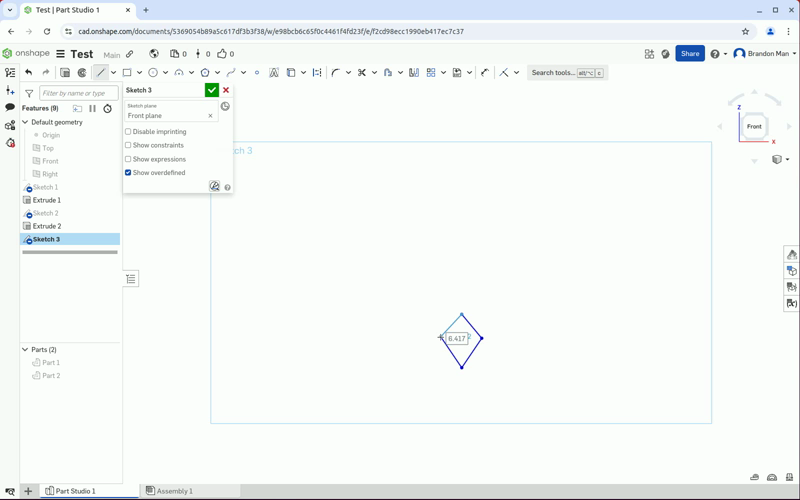
key(esc)
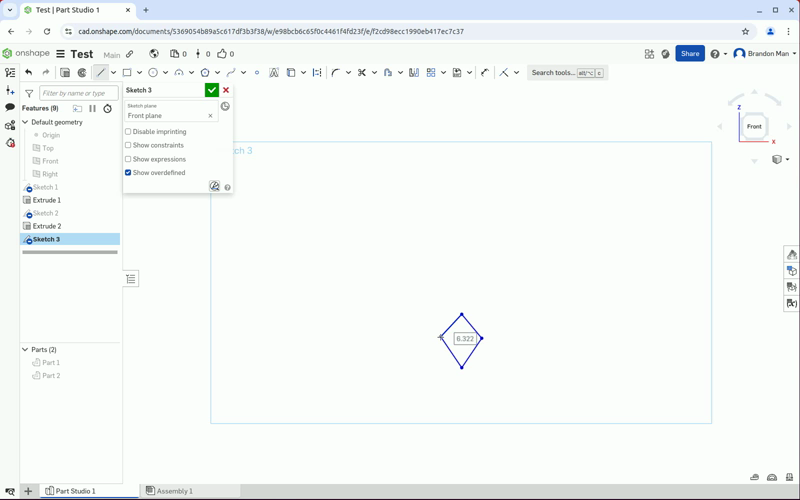
mouse_move(464, 354)
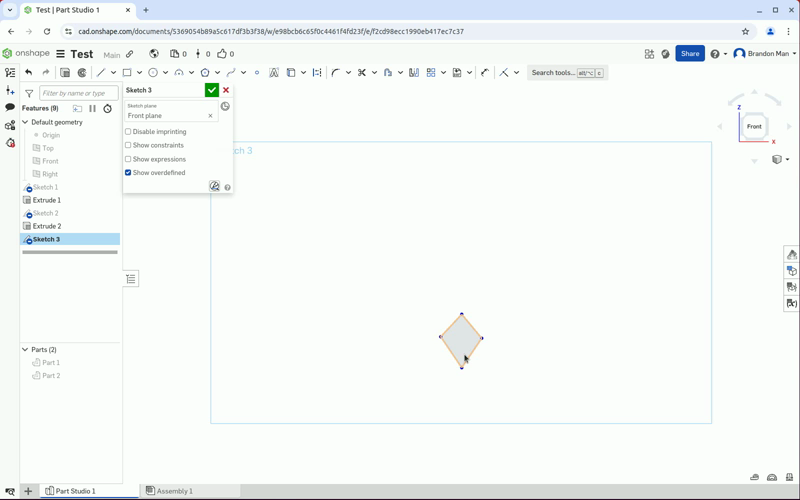
scroll(6)
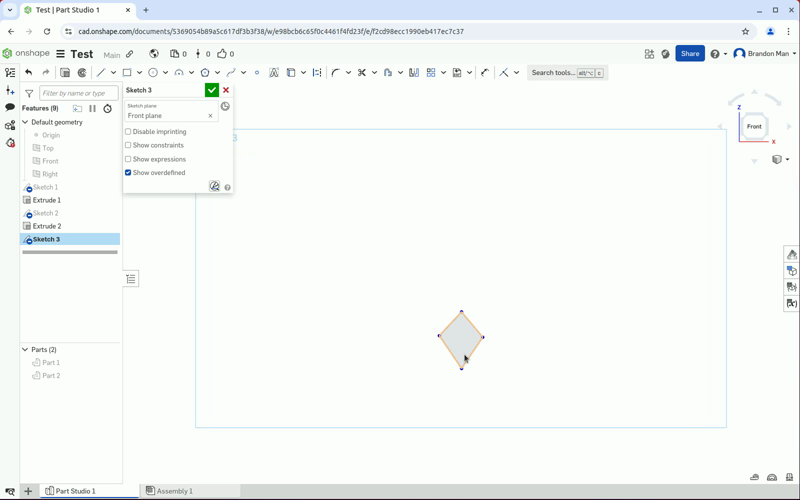
scroll(6)
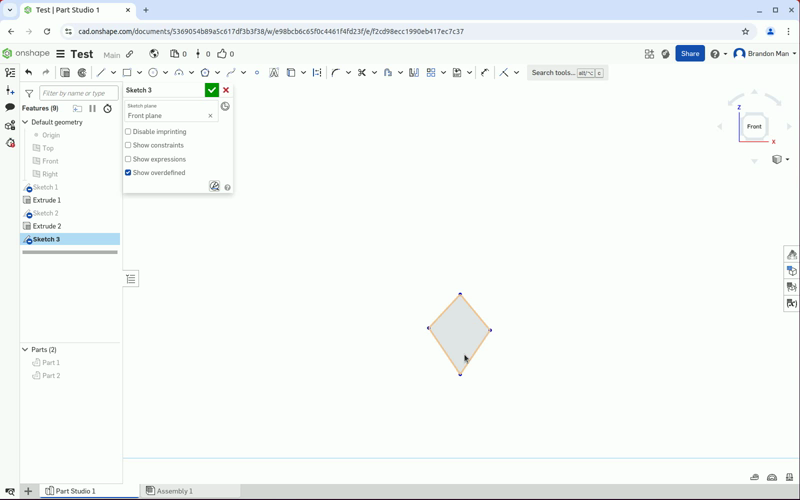
scroll(6)
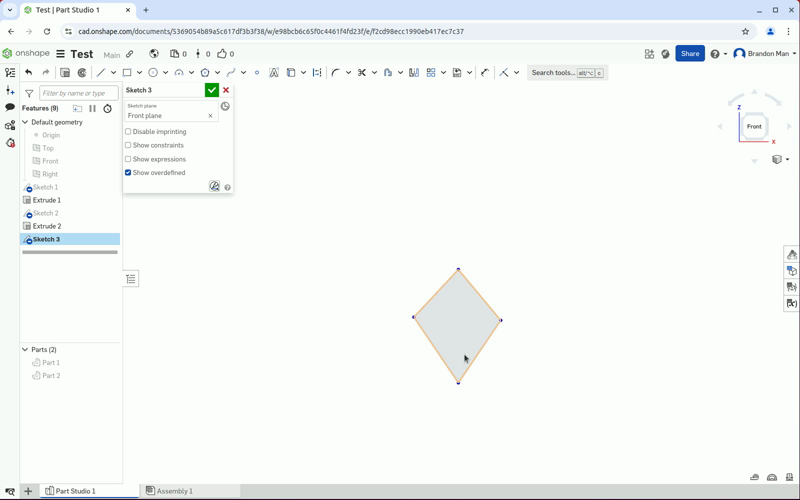
scroll(6)
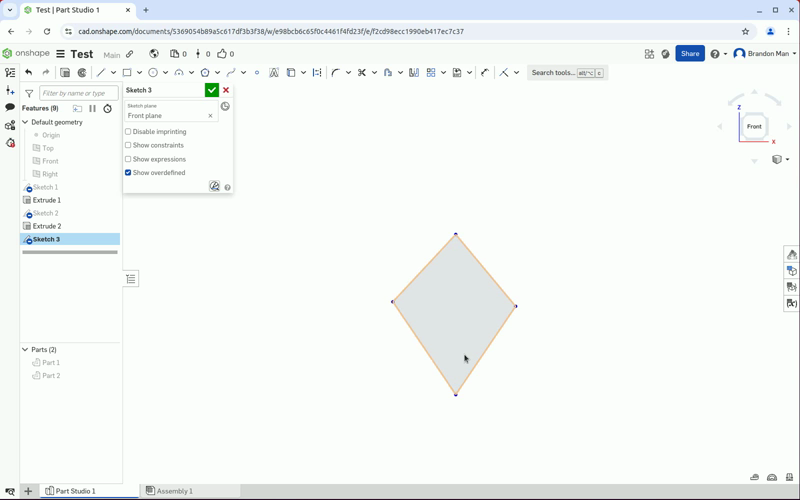
scroll(6)
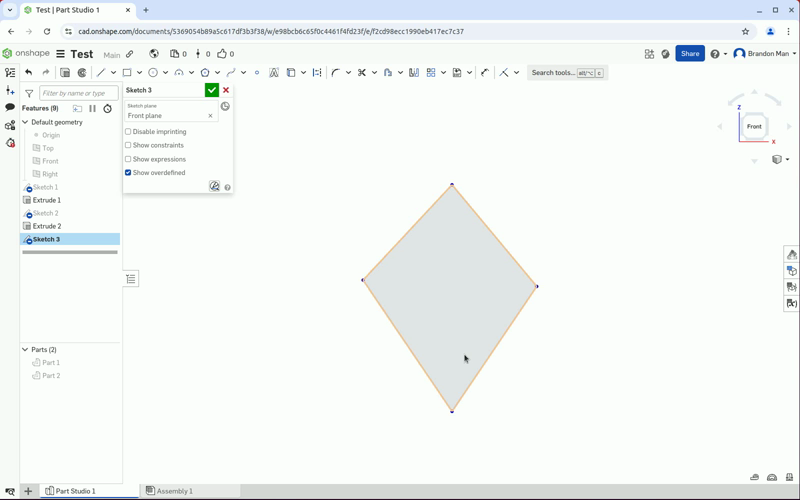
scroll(6)
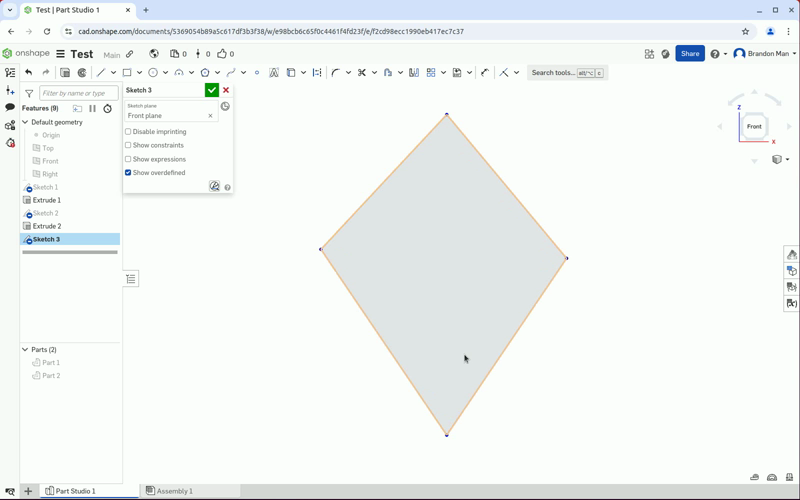
scroll(6)
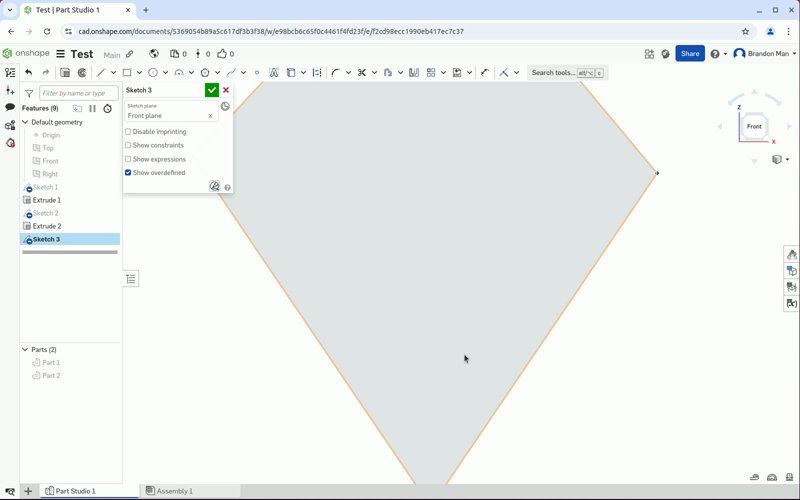
click(464, 354)
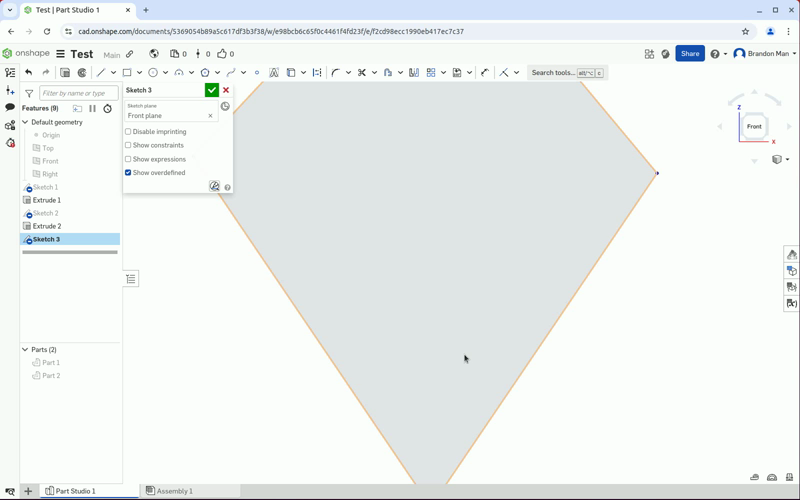
scroll(-6)
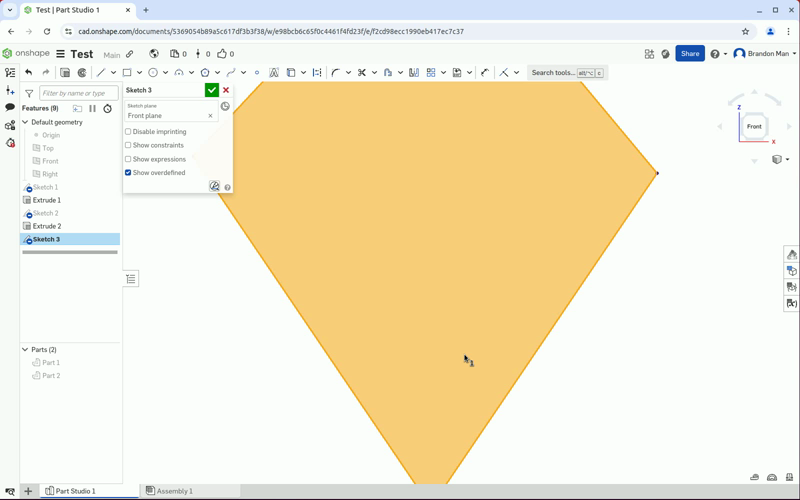
scroll(-6)
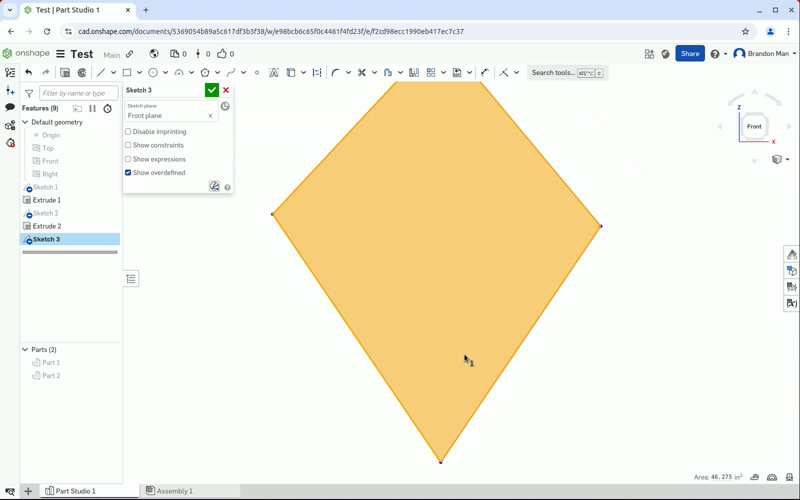
scroll(-6)
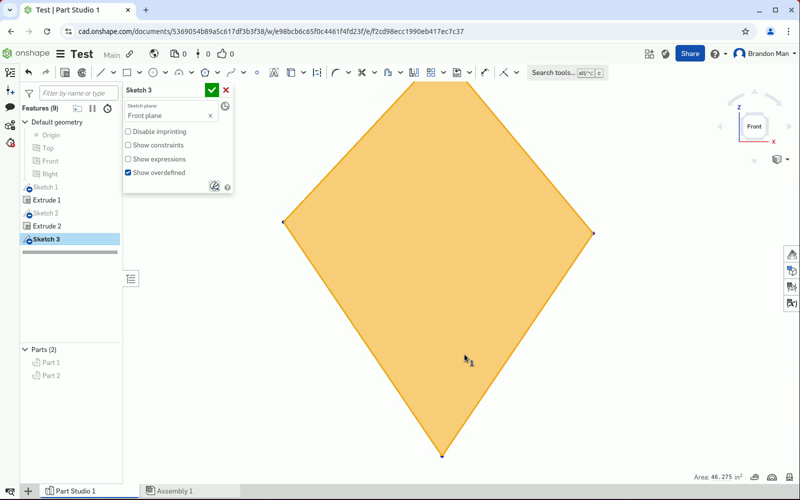
scroll(-6)
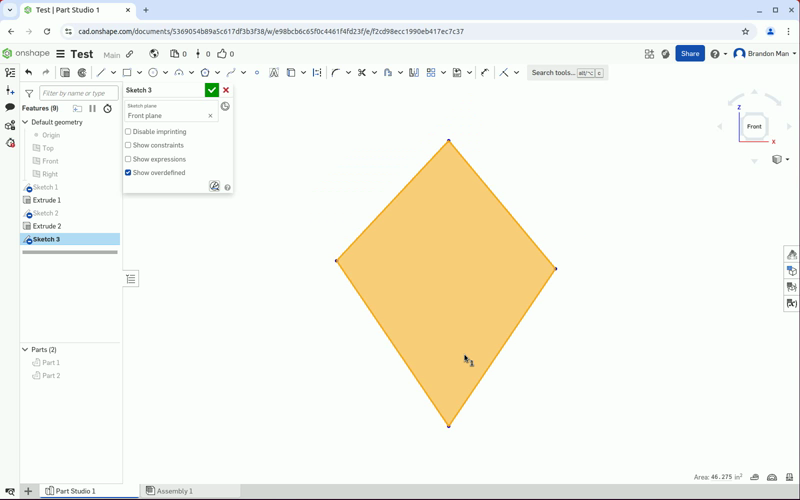
scroll(-6)
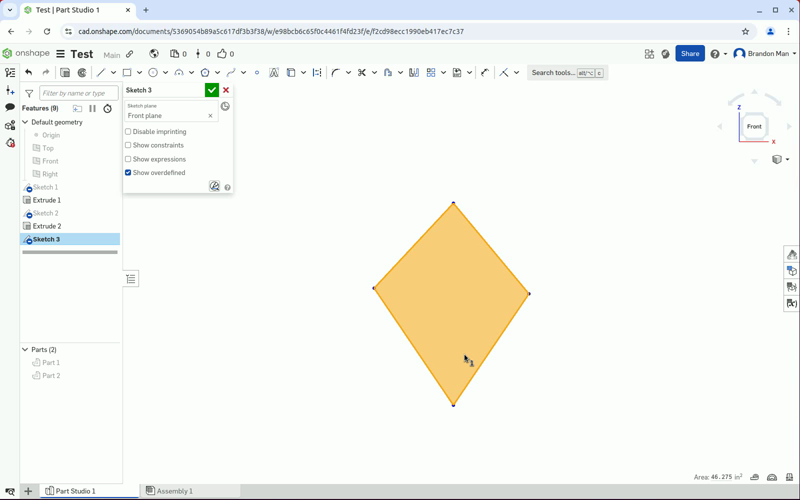
scroll(-6)
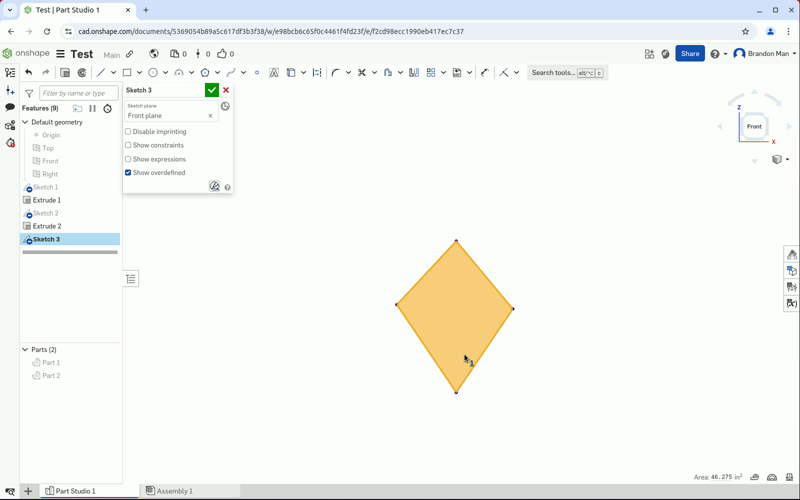
scroll(-6)
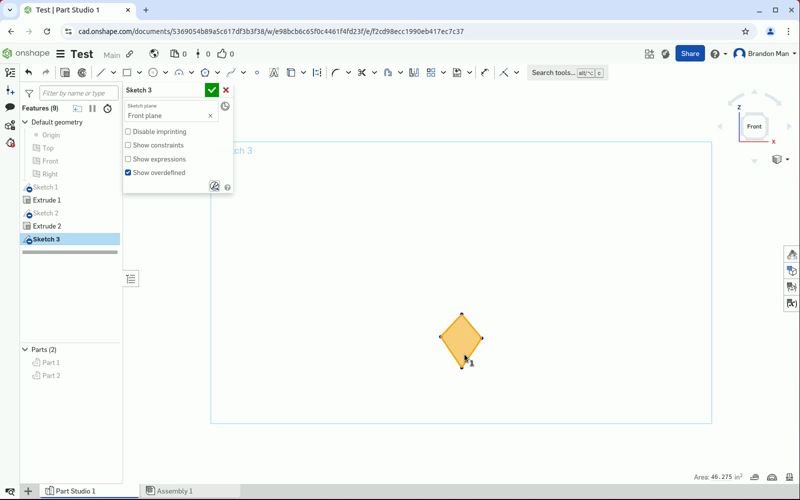
mouse_move(73, 352)
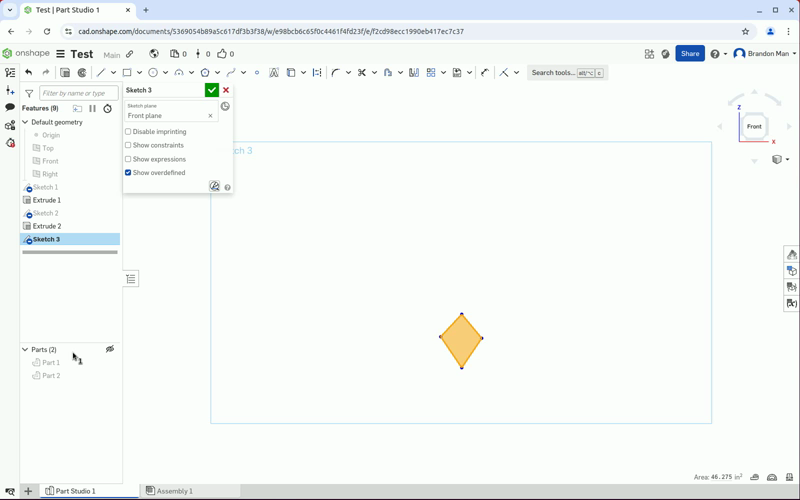
key(shift+y)
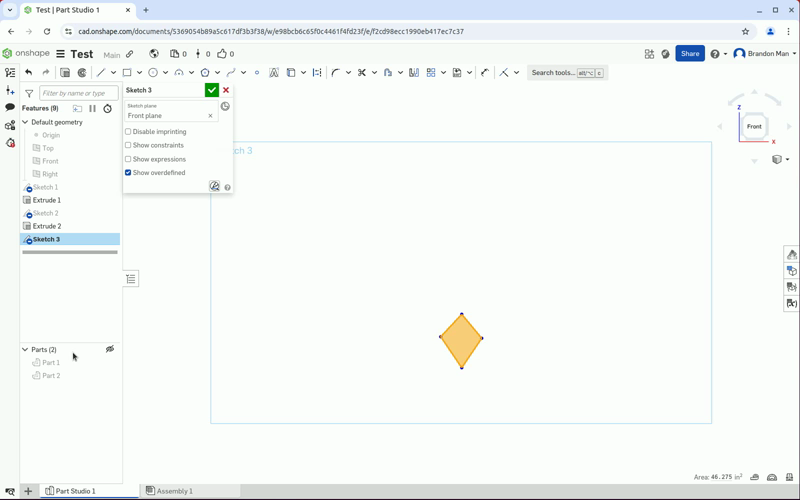
key(shift+e)
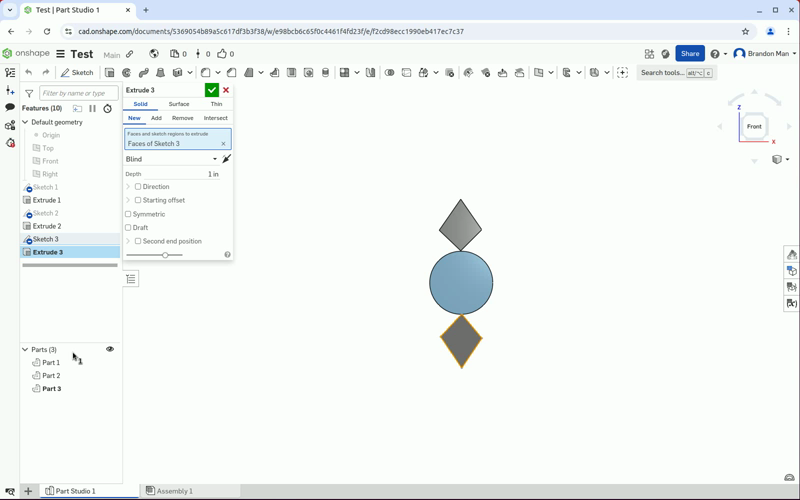
mouse_move(143, 106)
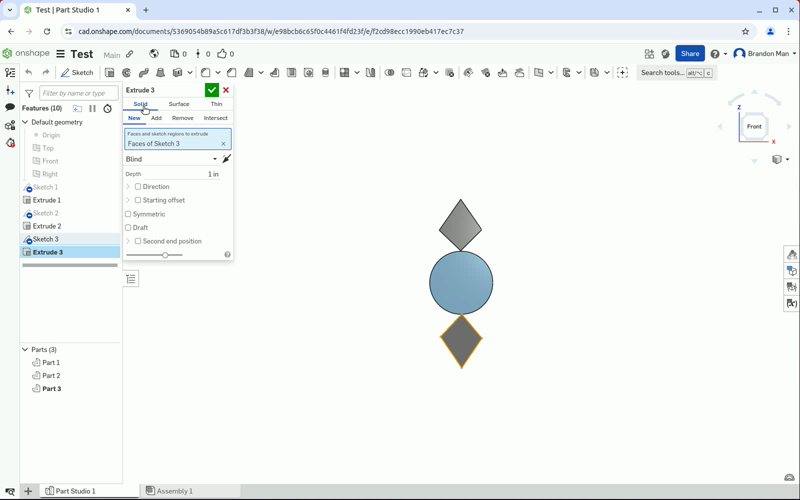
click(143, 106)
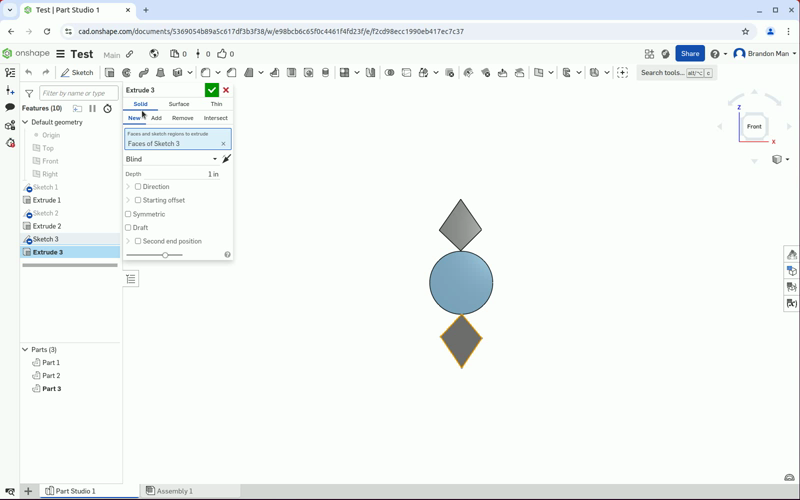
mouse_move(137, 120)
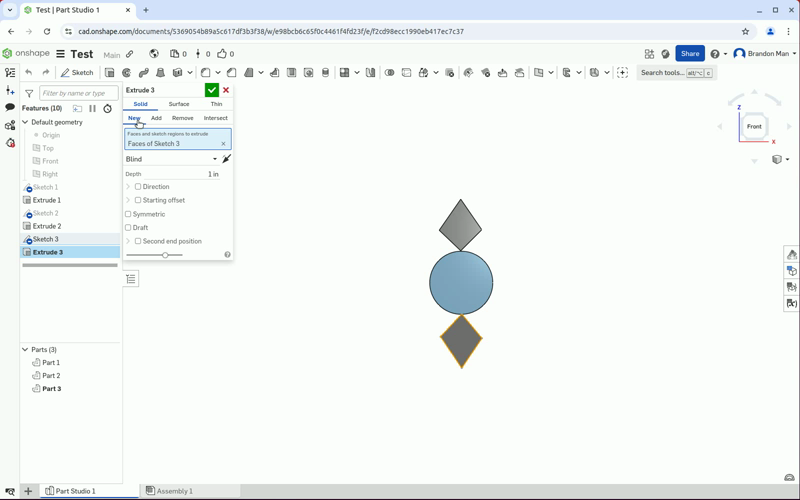
click(137, 120)
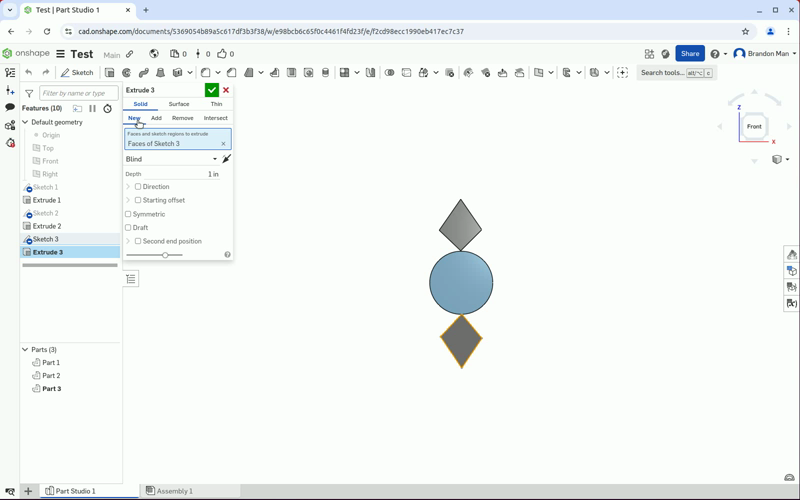
key(tab, 4)
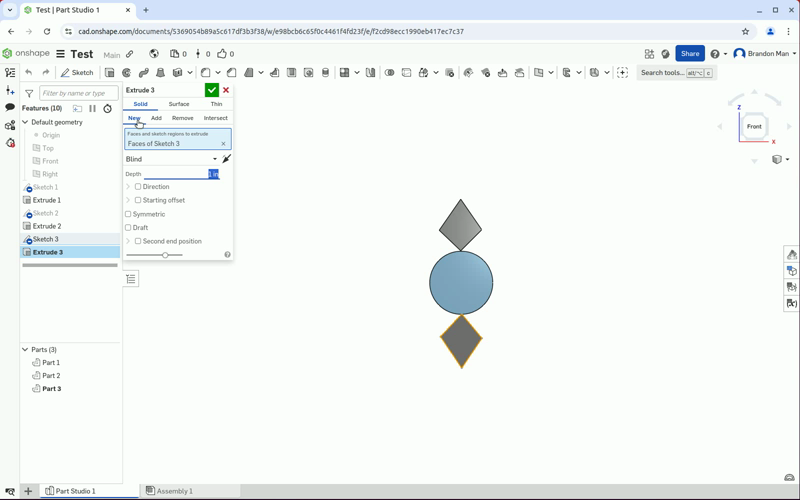
text(2.166)
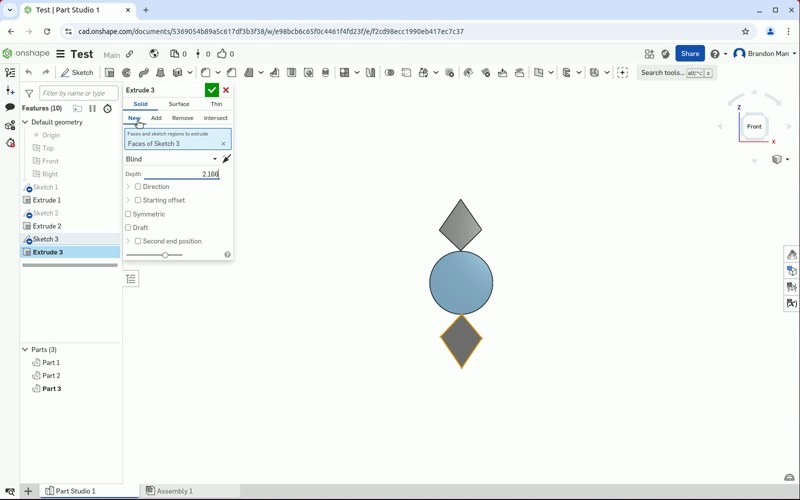
key(enter)
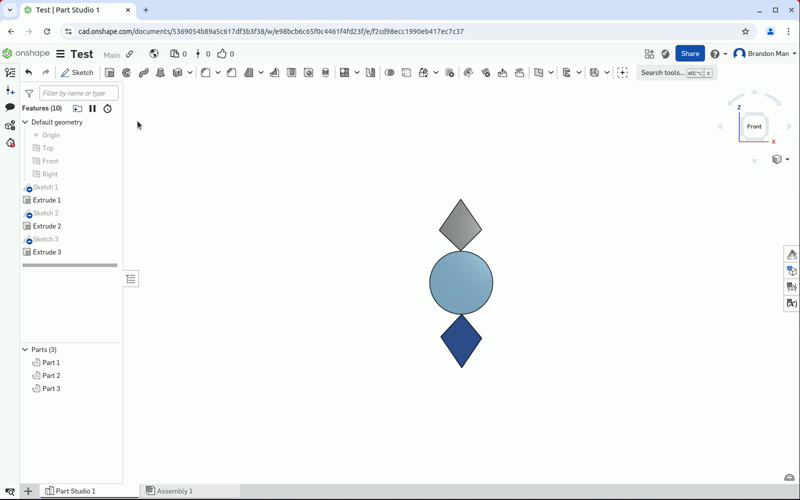
key(shift+h)
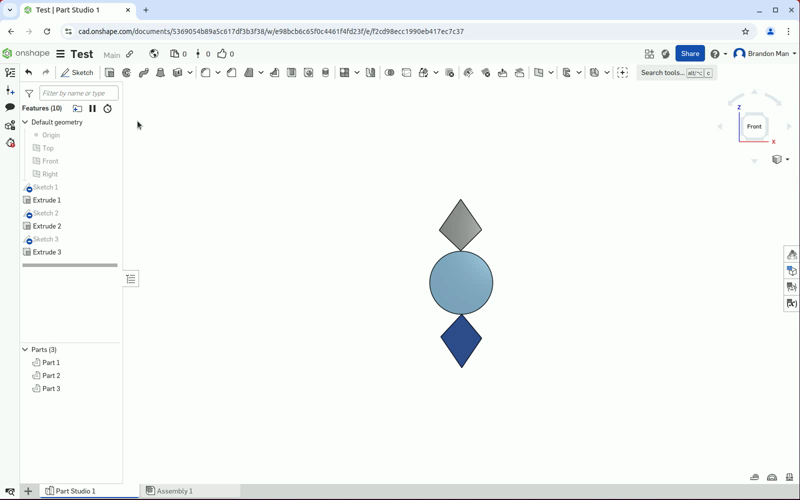
key(shift+h)
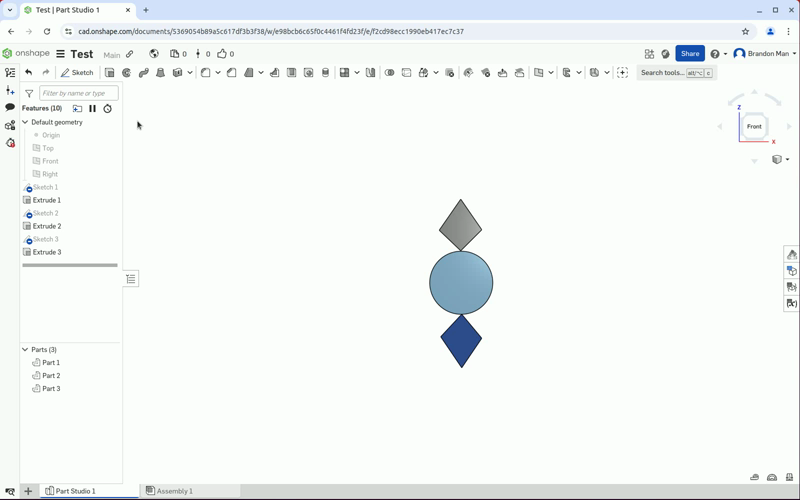
mouse_move(73, 189)
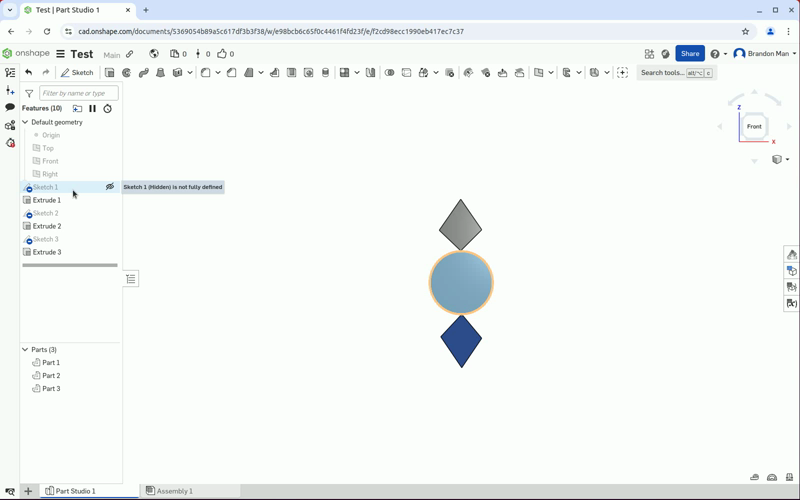
click(73, 189)
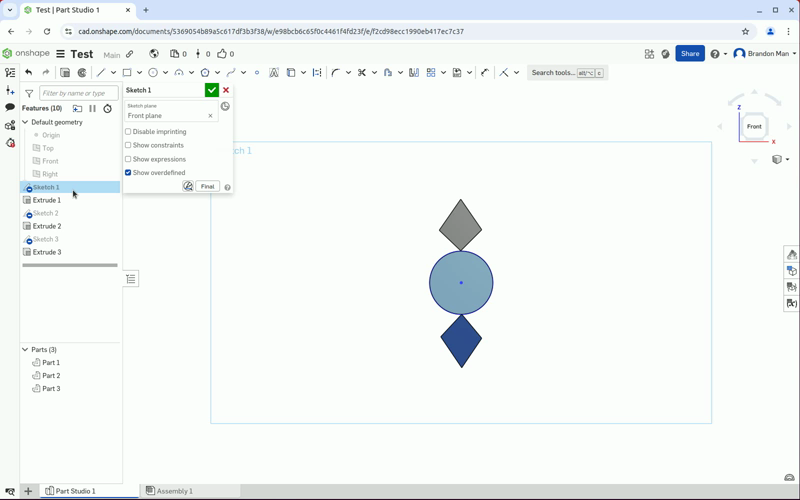
mouse_move(229, 92)
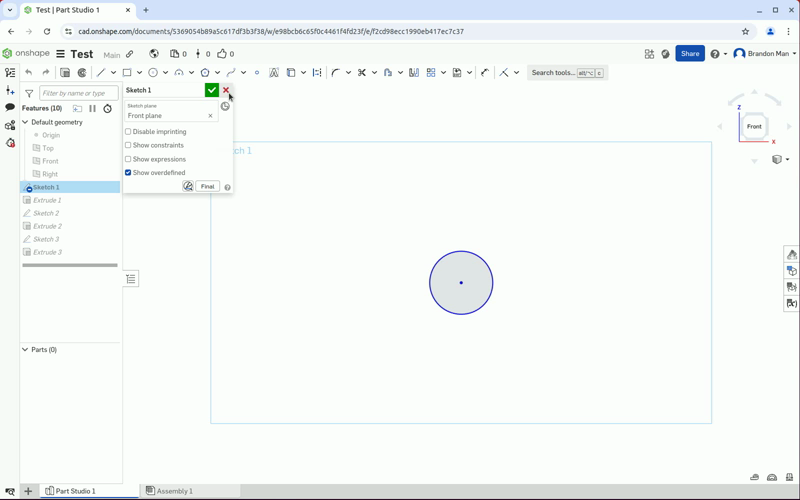
click(229, 92)
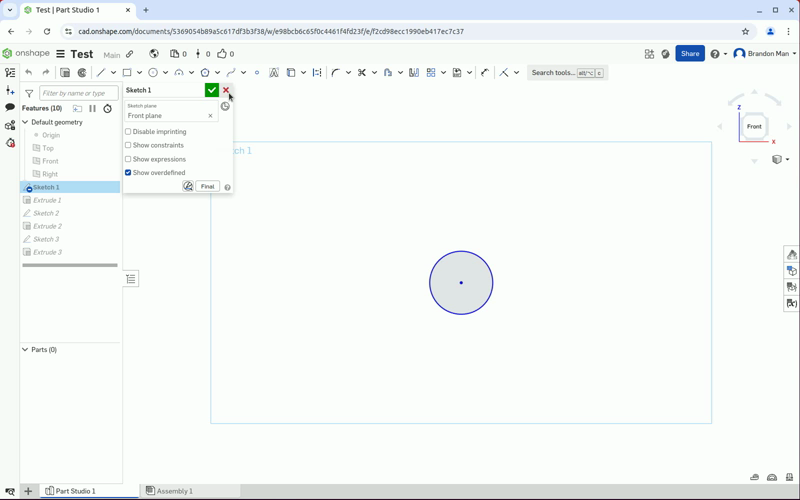
key(shift+s)
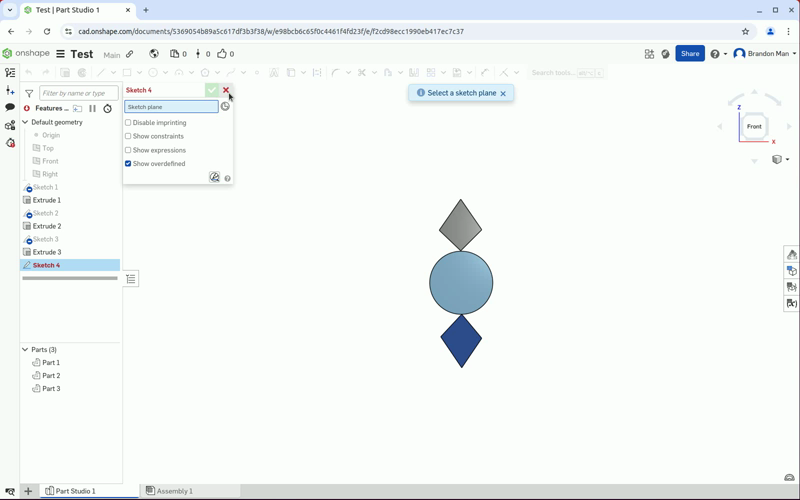
mouse_move(73, 163)
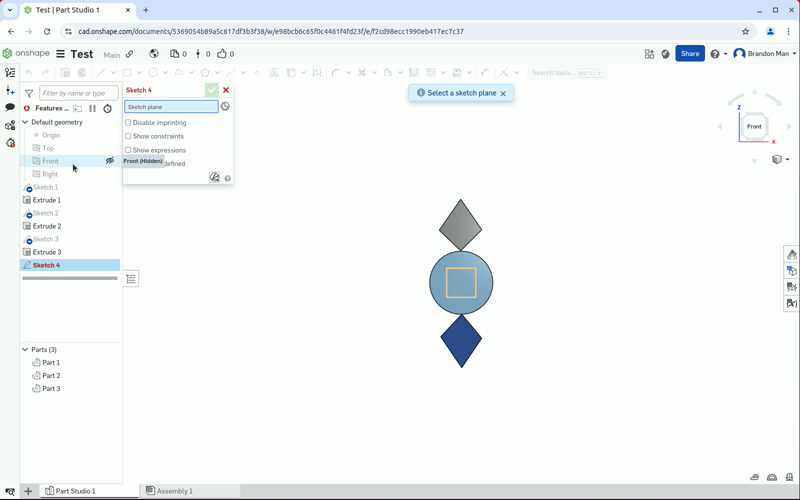
click(73, 163)
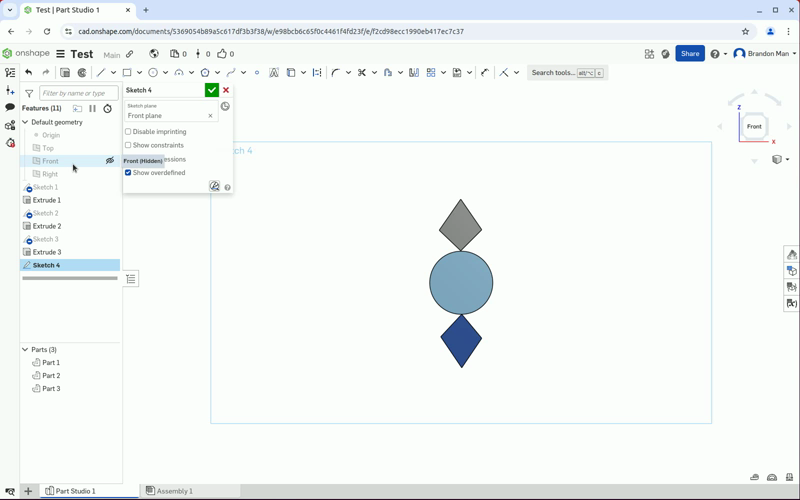
mouse_move(73, 352)
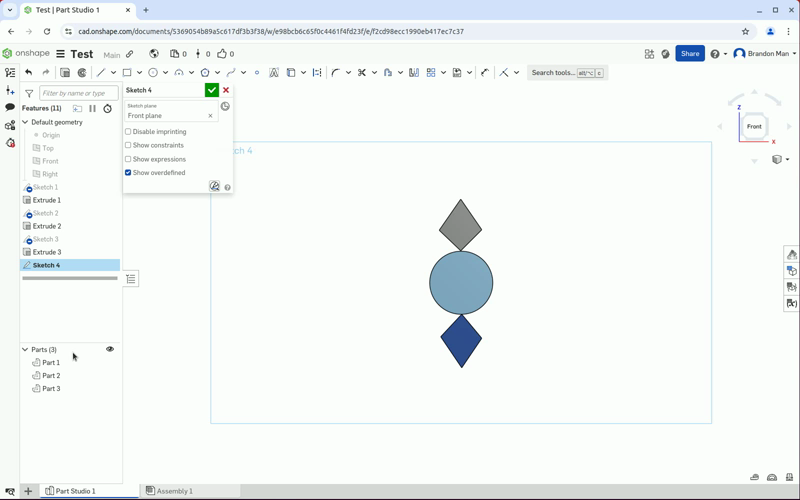
key(y)
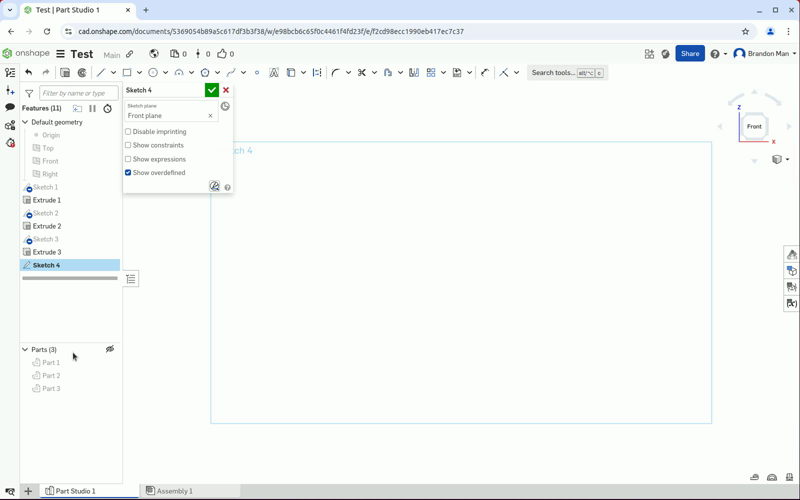
key(l)
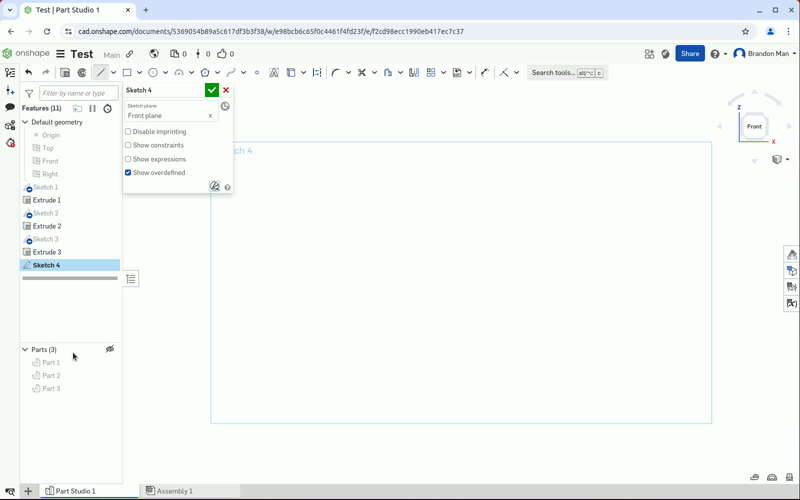
key_down(shift)
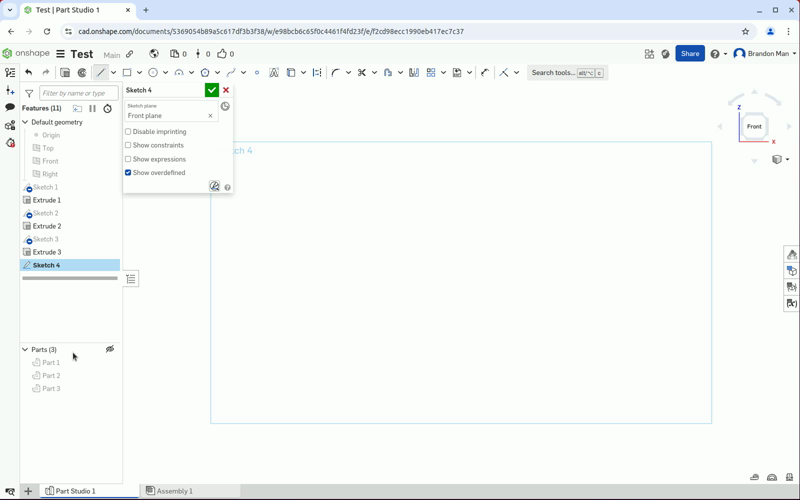
mouse_move(492, 282)
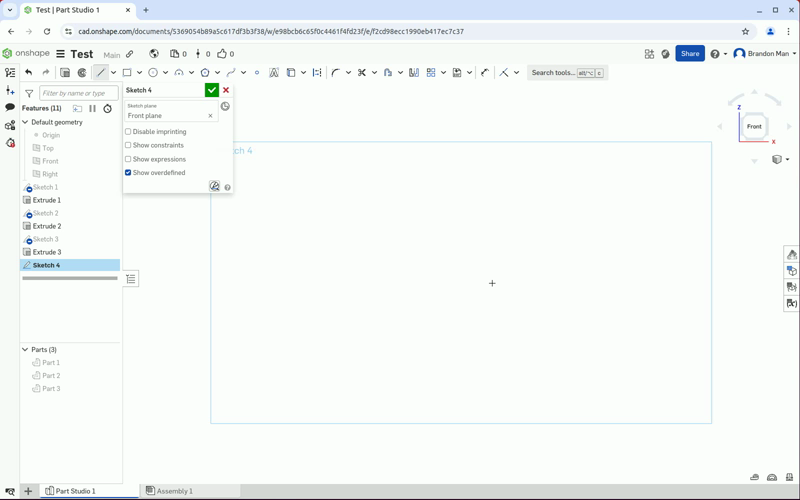
click(492, 282)
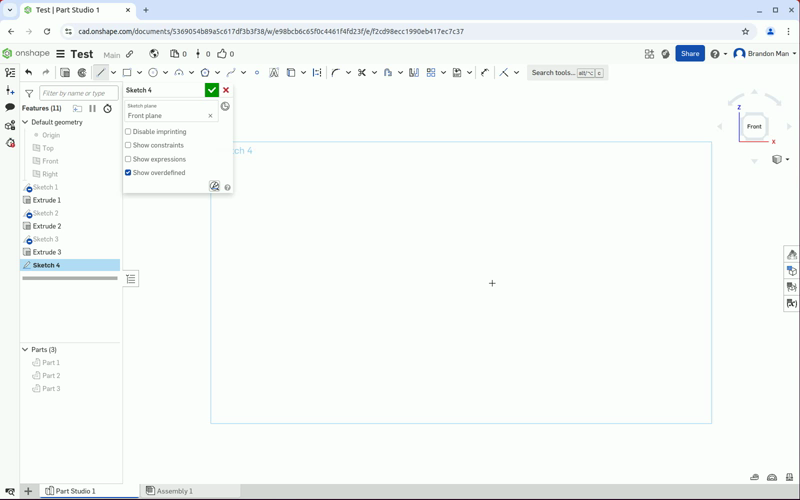
key_up(shift)
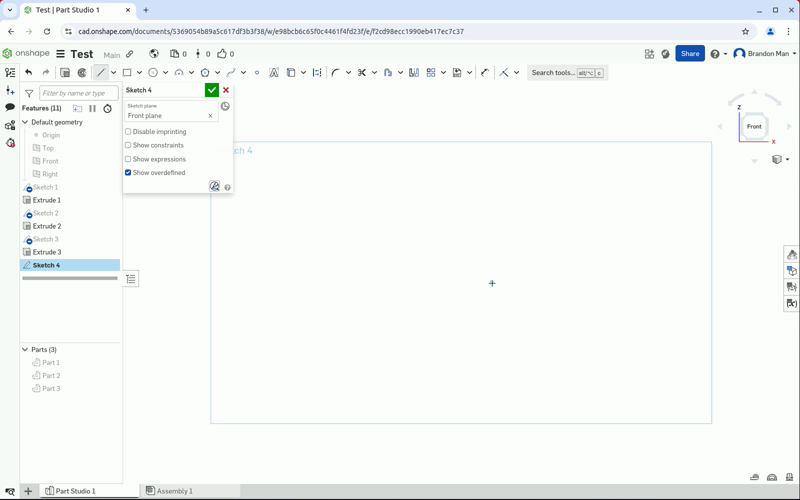
key_down(shift)
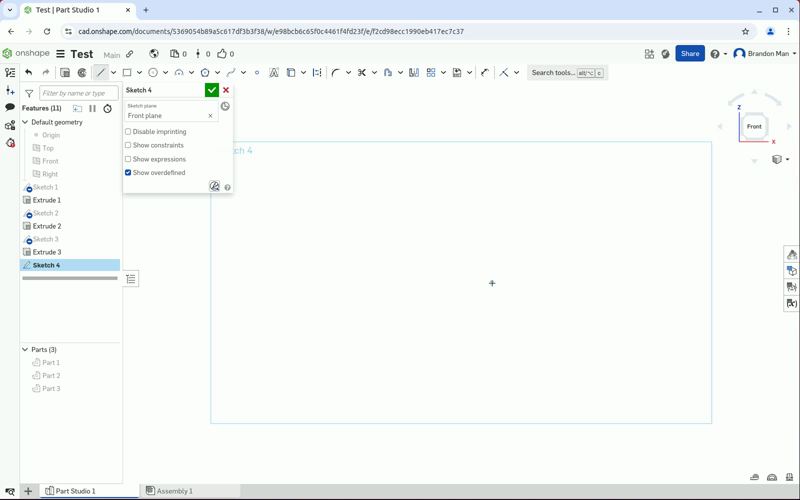
mouse_move(522, 282)
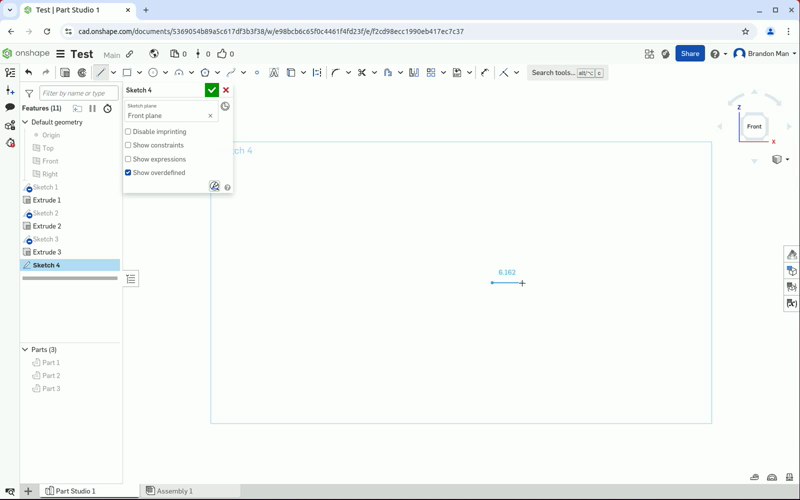
mouse_move(506, 297)
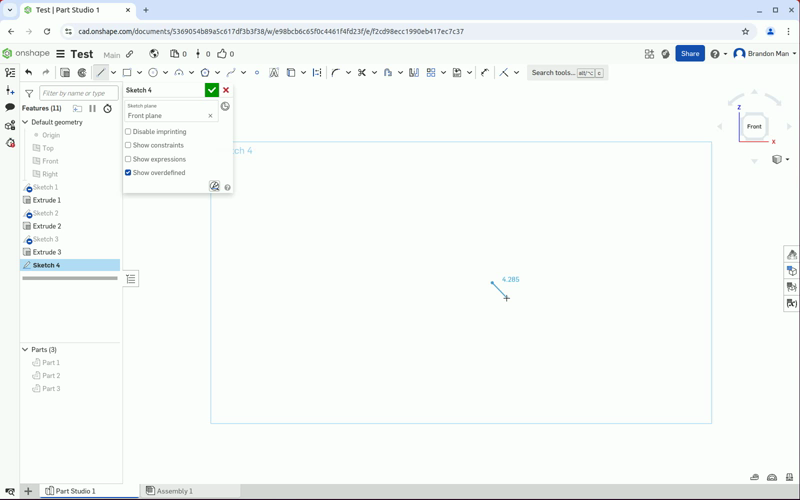
click(506, 297)
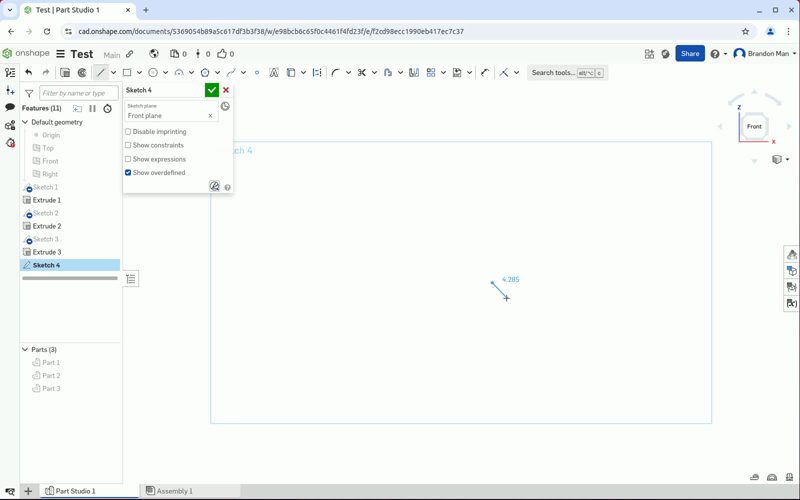
key_up(shift)
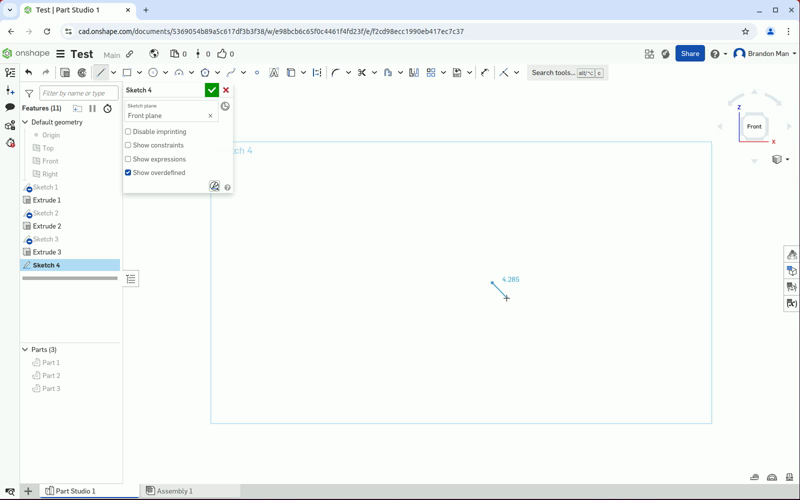
key_down(shift)
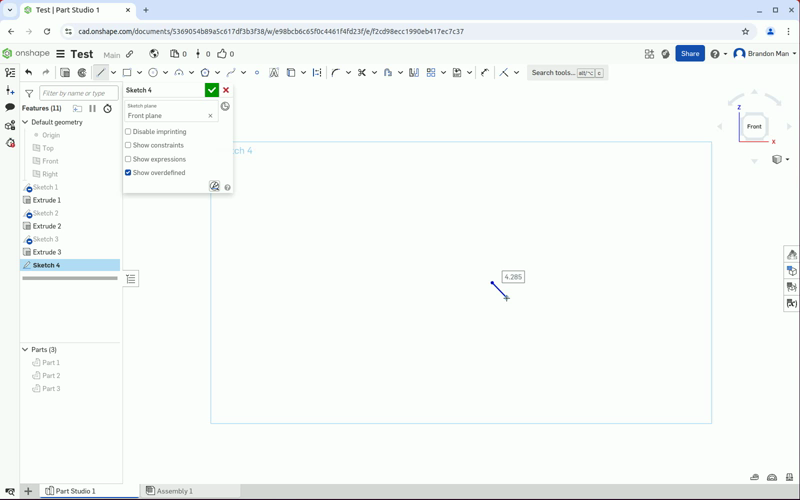
mouse_move(536, 297)
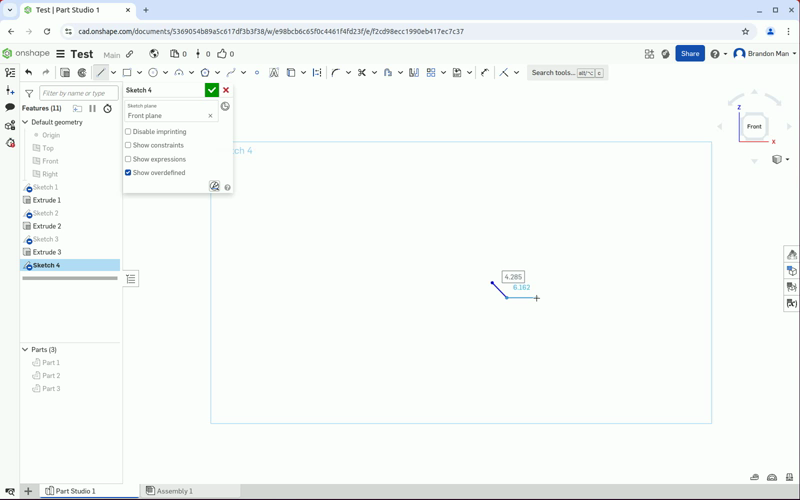
mouse_move(516, 282)
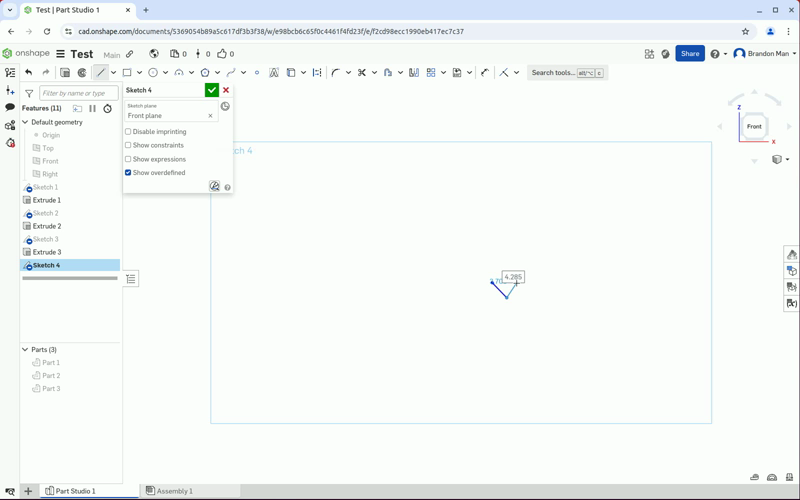
click(516, 282)
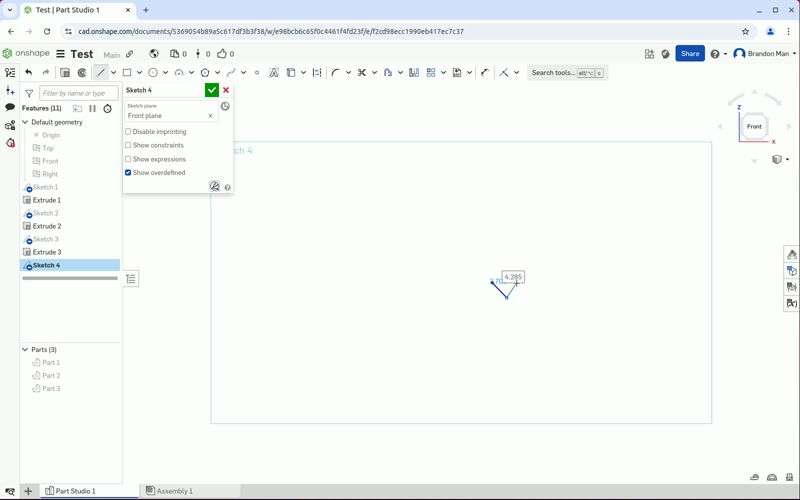
key_up(shift)
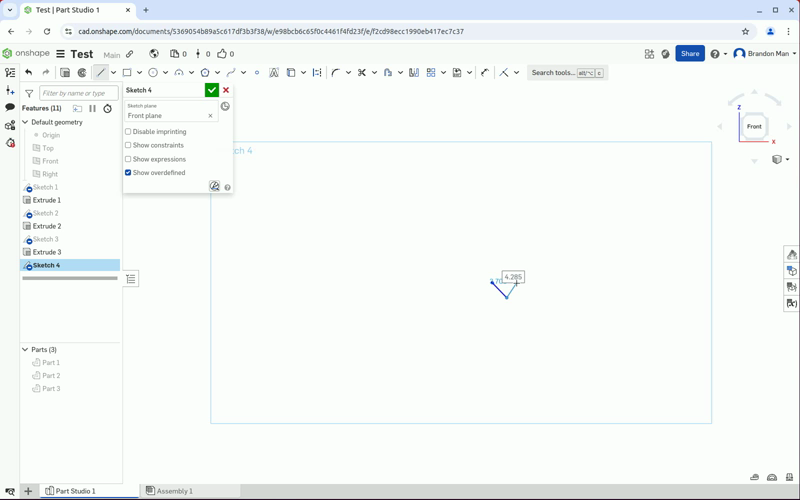
key_down(shift)
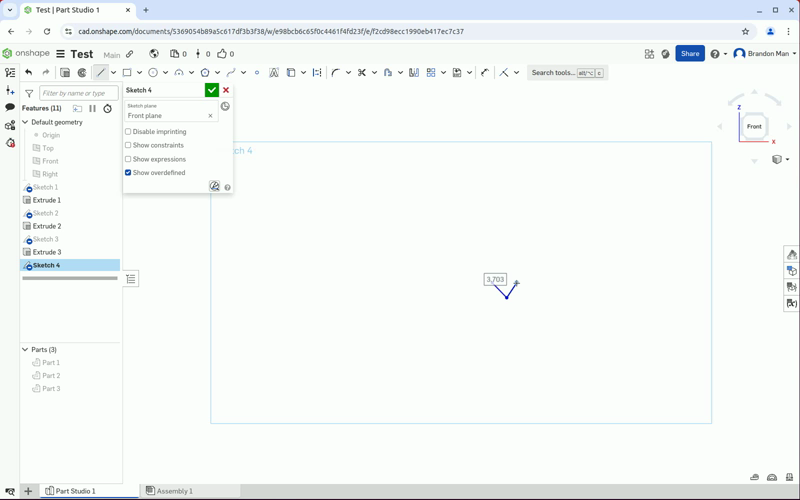
mouse_move(546, 282)
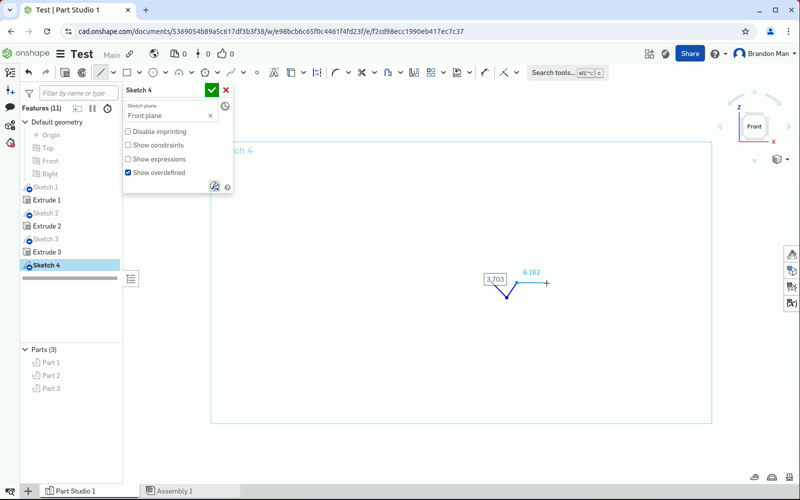
mouse_move(506, 267)
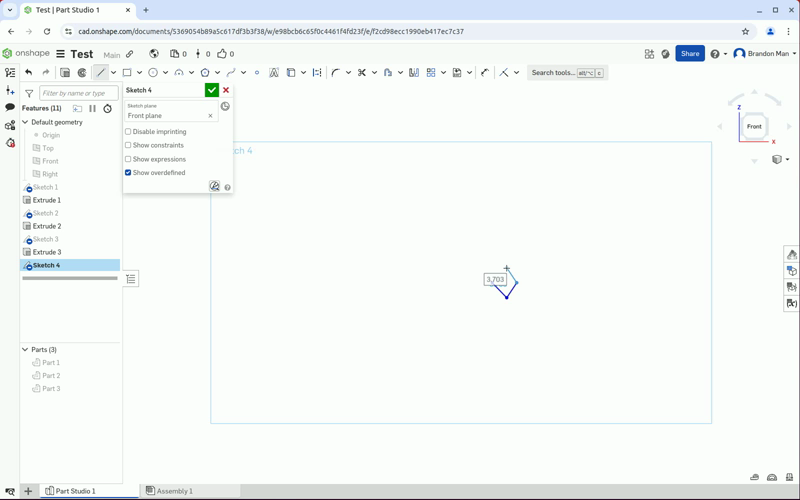
click(506, 267)
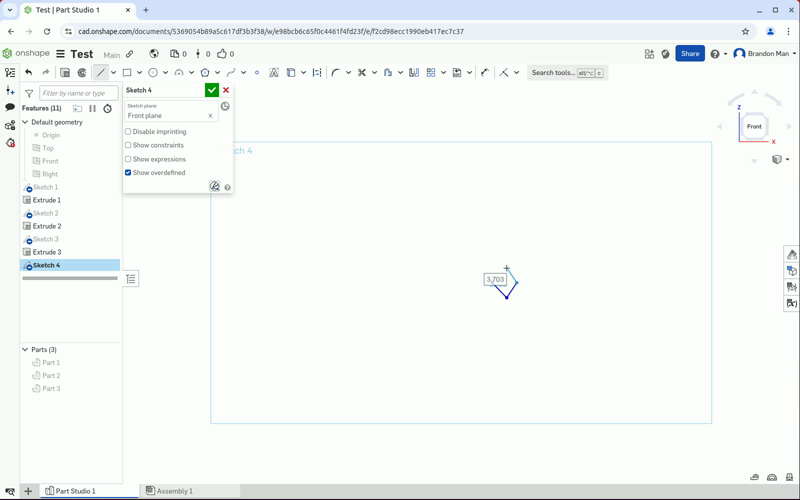
key_up(shift)
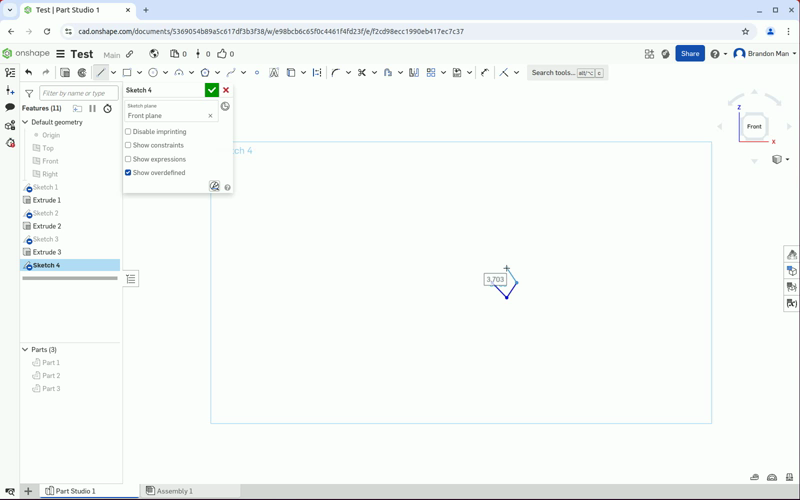
mouse_move(536, 267)
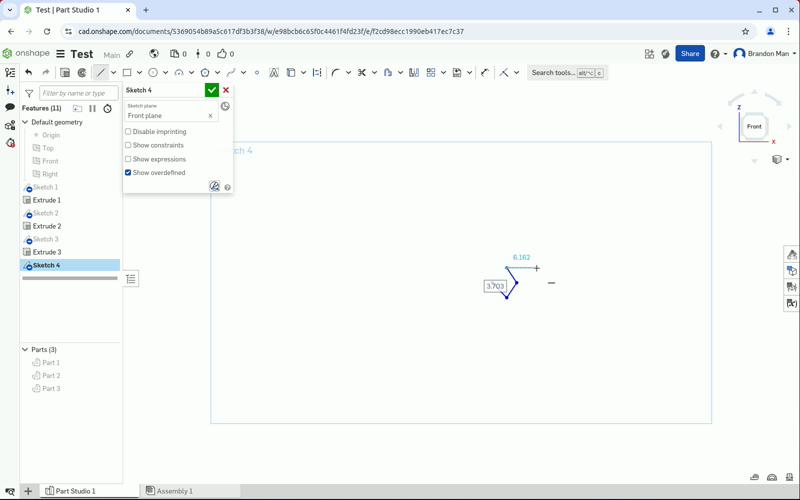
key_down(shift)
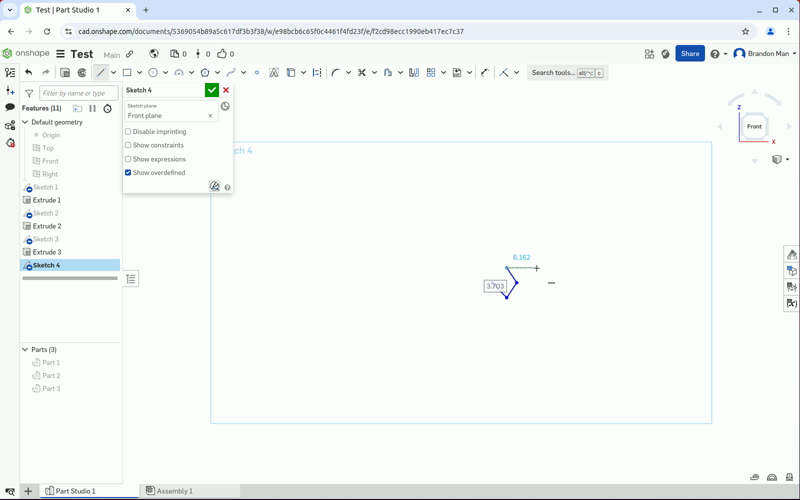
mouse_move(492, 282)
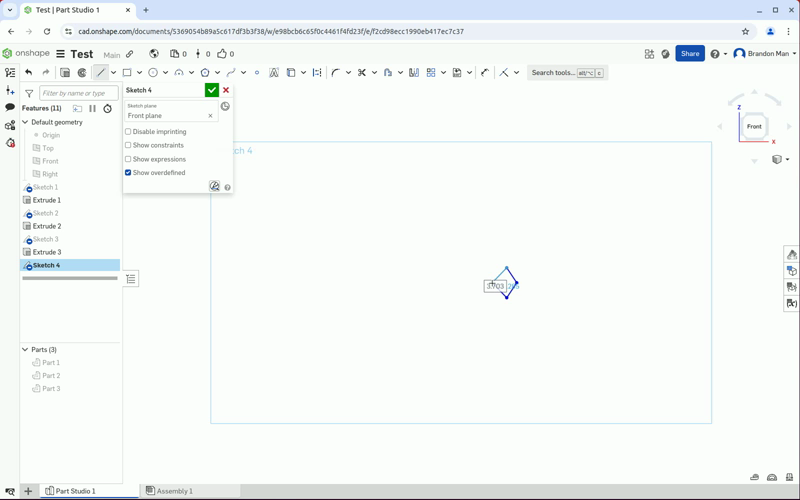
key_up(shift)
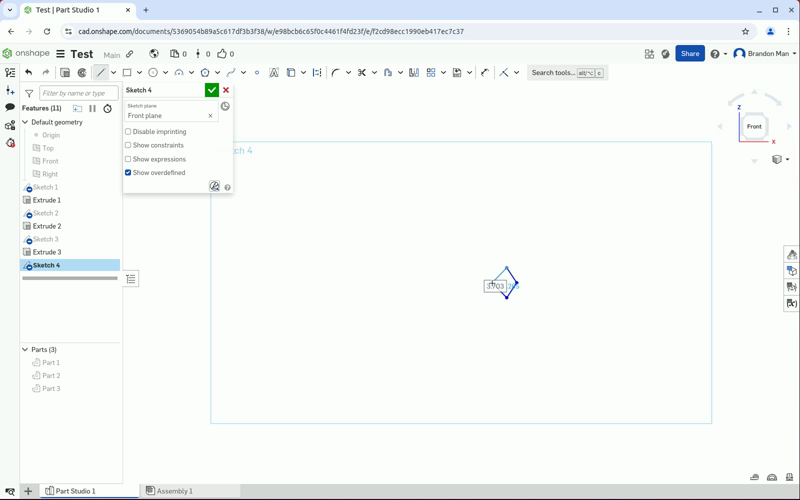
click(492, 282)
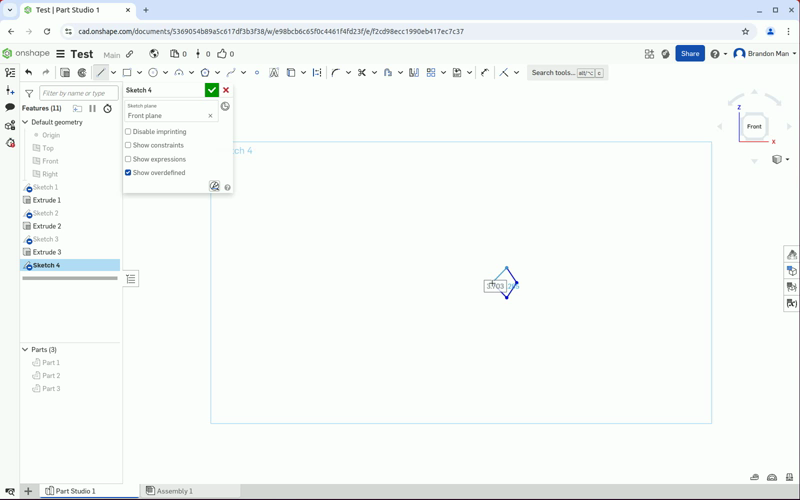
key(esc)
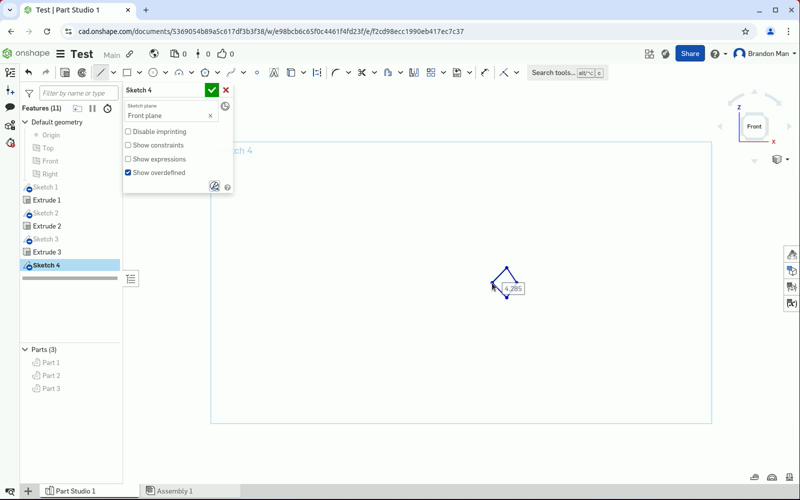
mouse_move(509, 291)
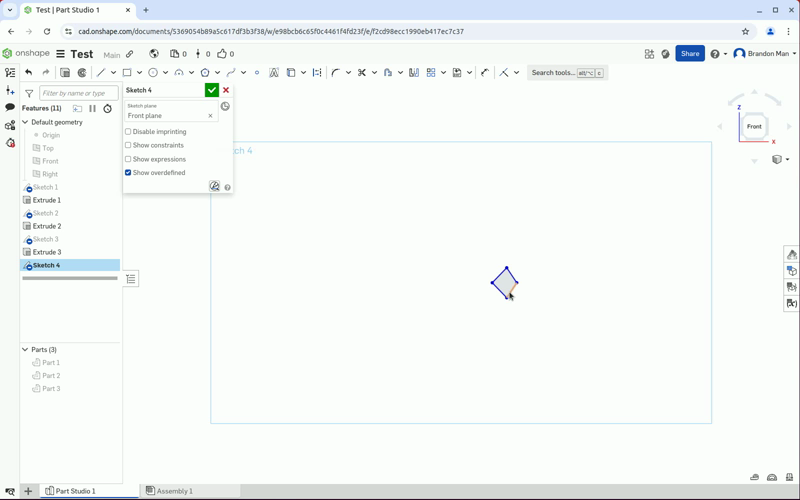
scroll(6)
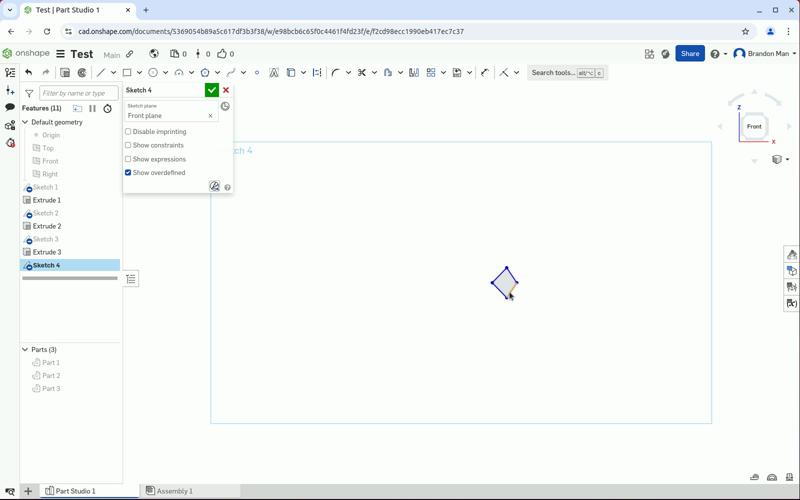
scroll(6)
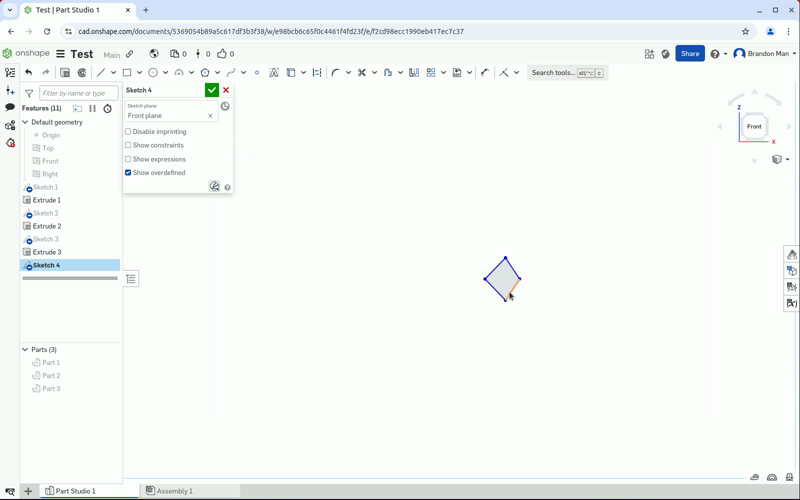
scroll(6)
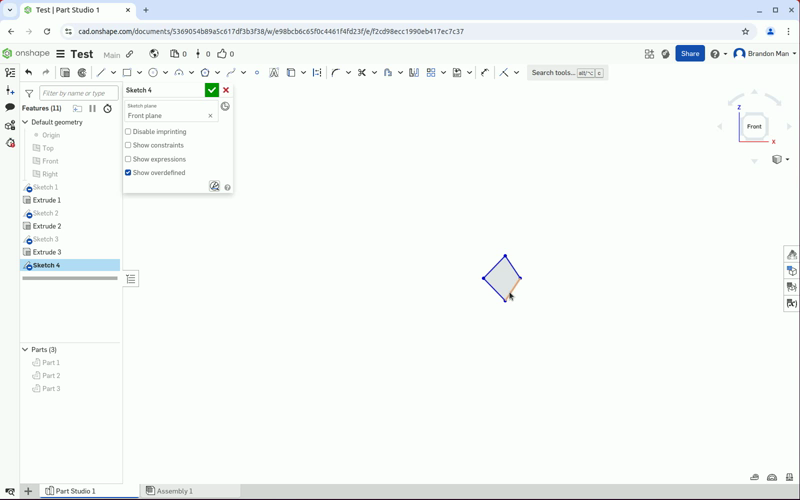
scroll(6)
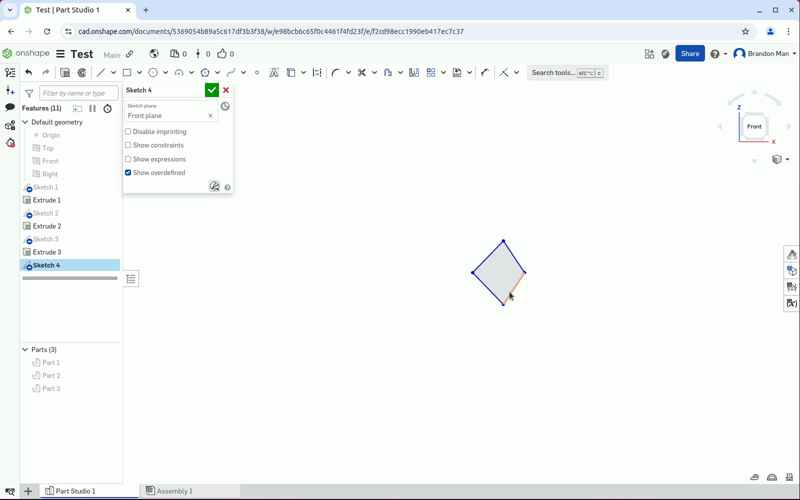
scroll(6)
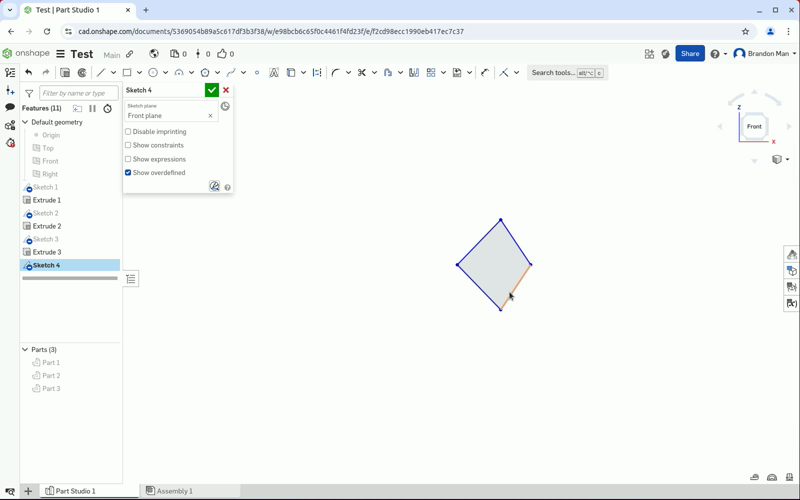
scroll(6)
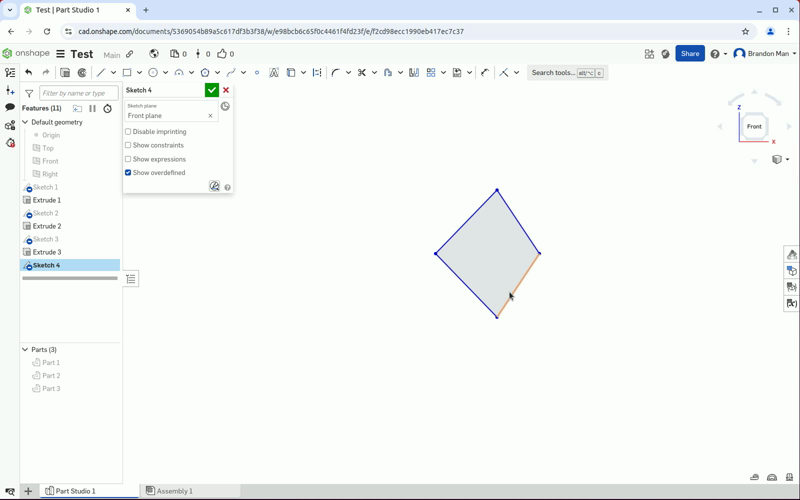
scroll(6)
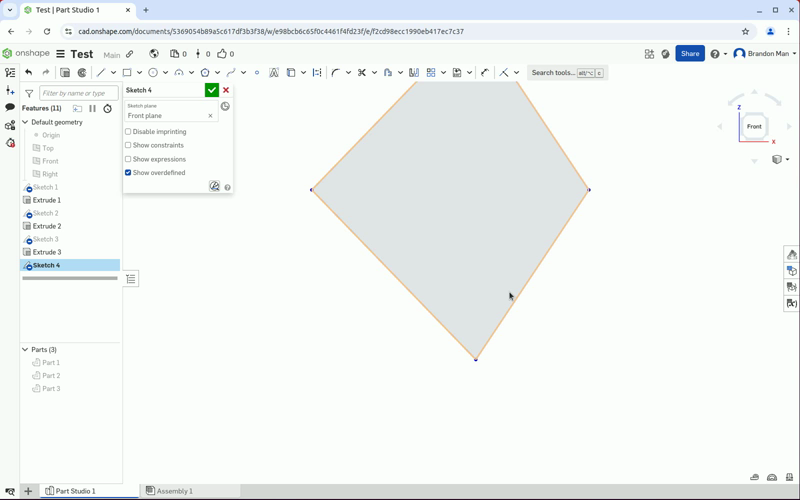
click(509, 291)
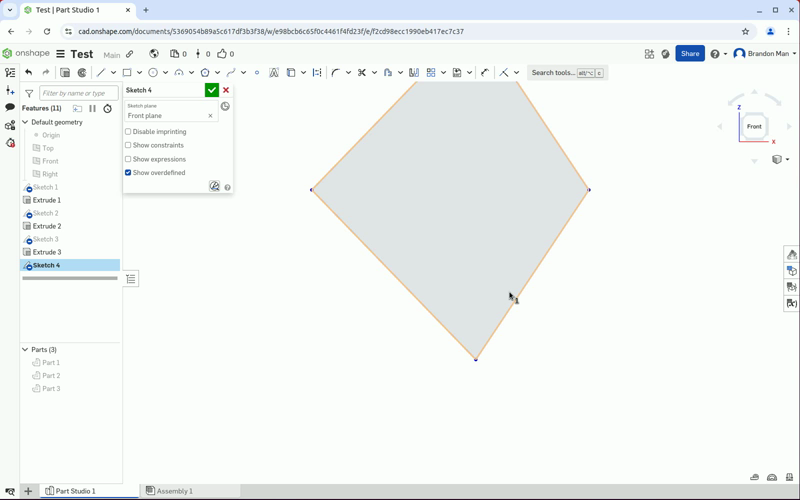
scroll(-6)
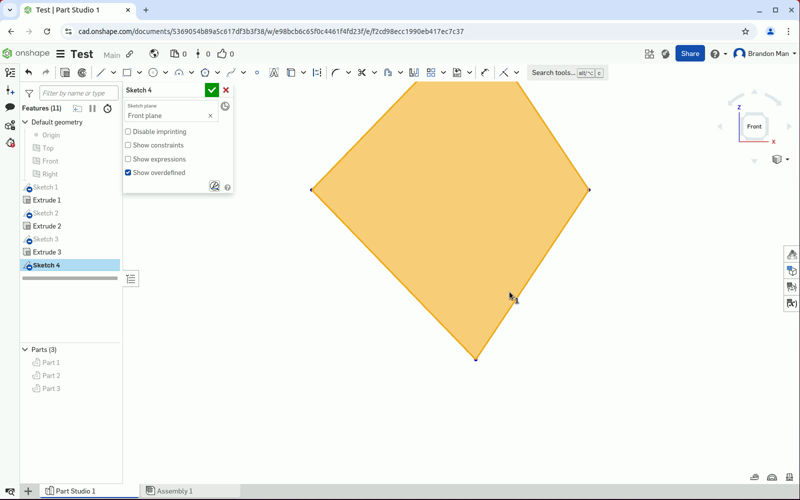
scroll(-6)
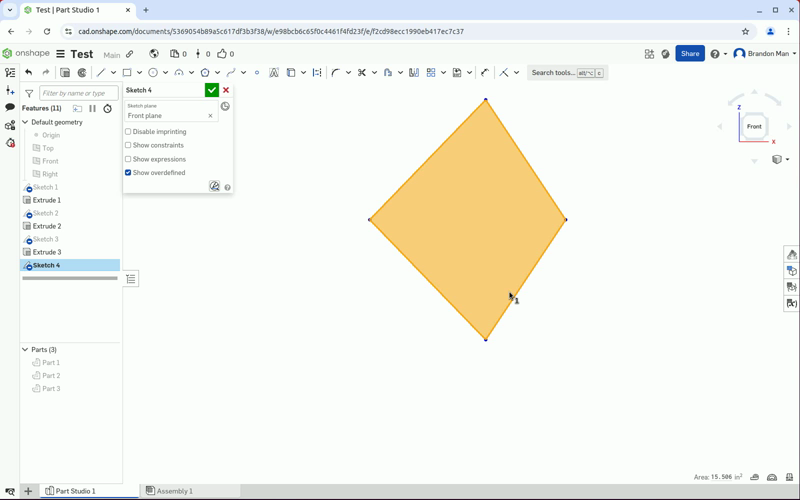
scroll(-6)
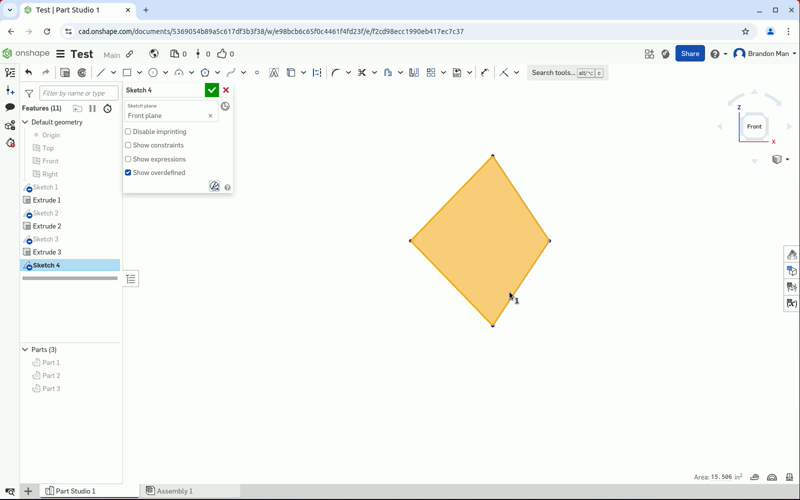
scroll(-6)
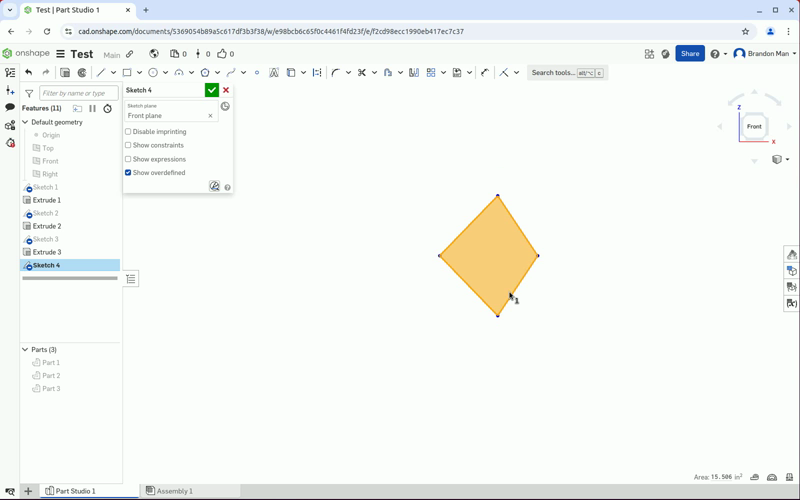
scroll(-6)
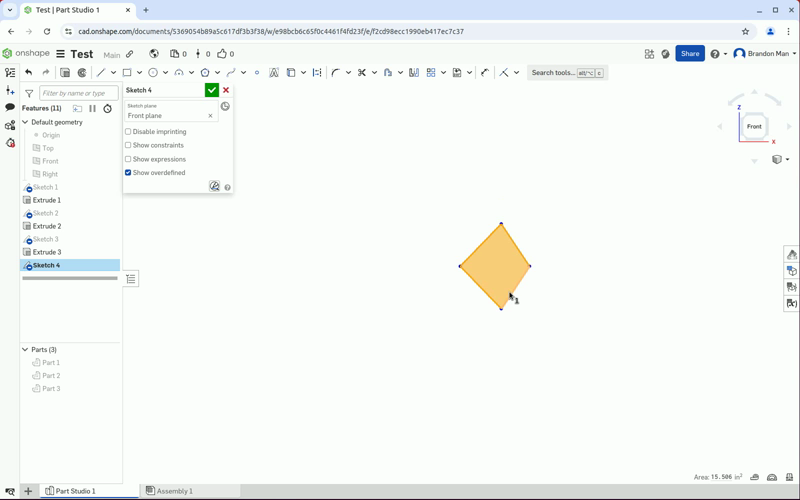
scroll(-6)
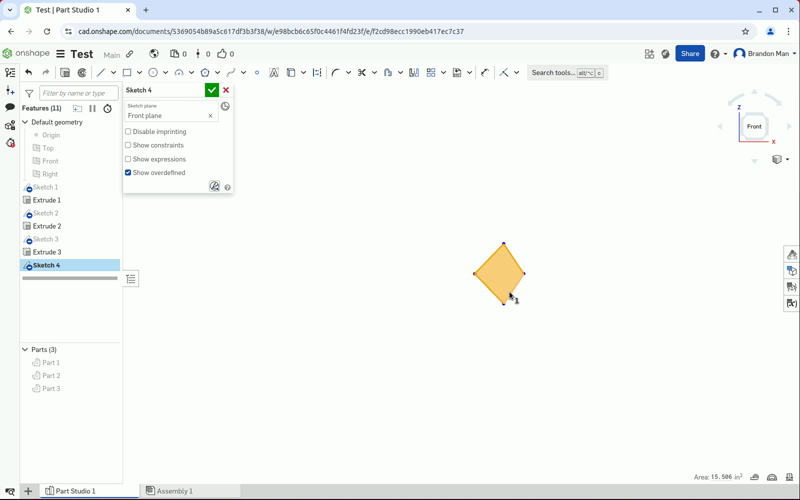
scroll(-6)
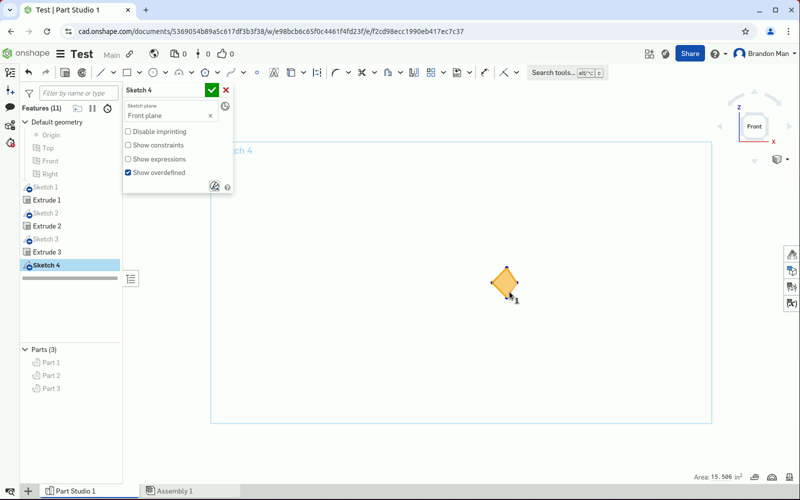
mouse_move(73, 352)
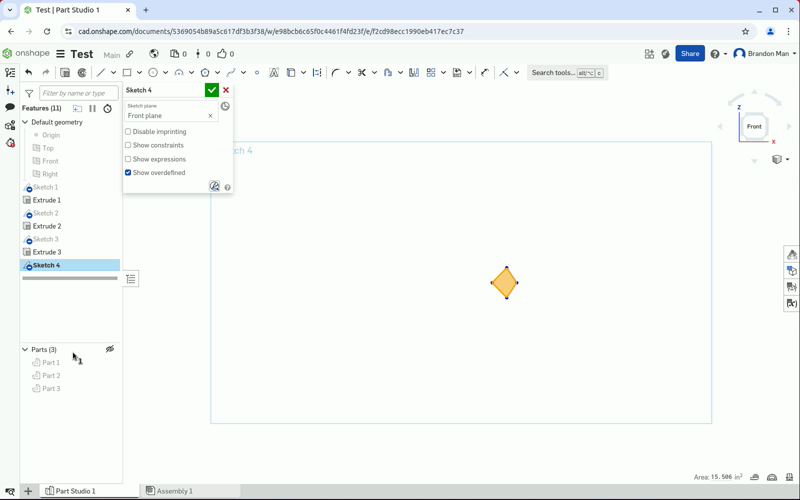
key(shift+y)
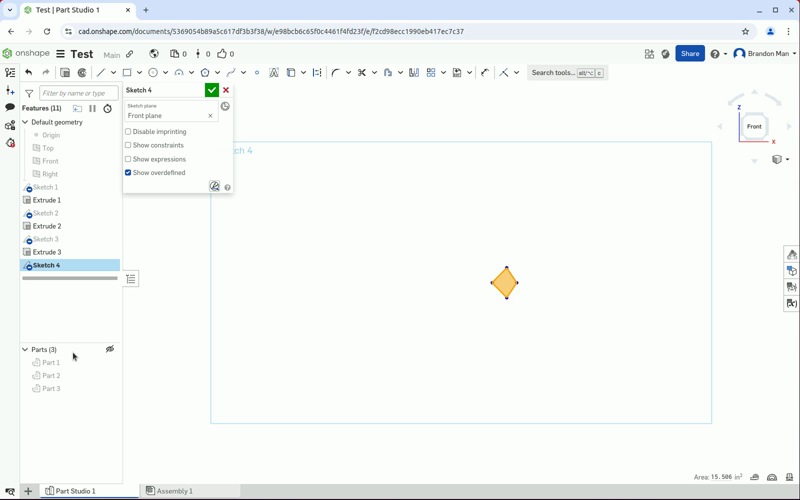
key(shift+e)
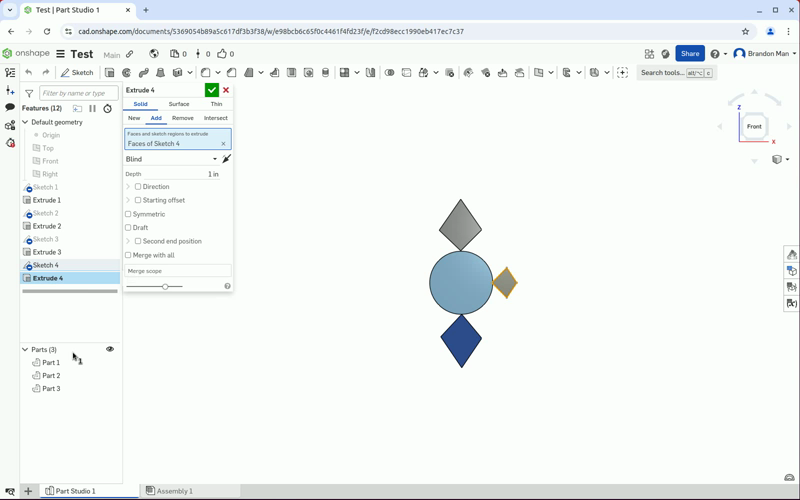
mouse_move(143, 106)
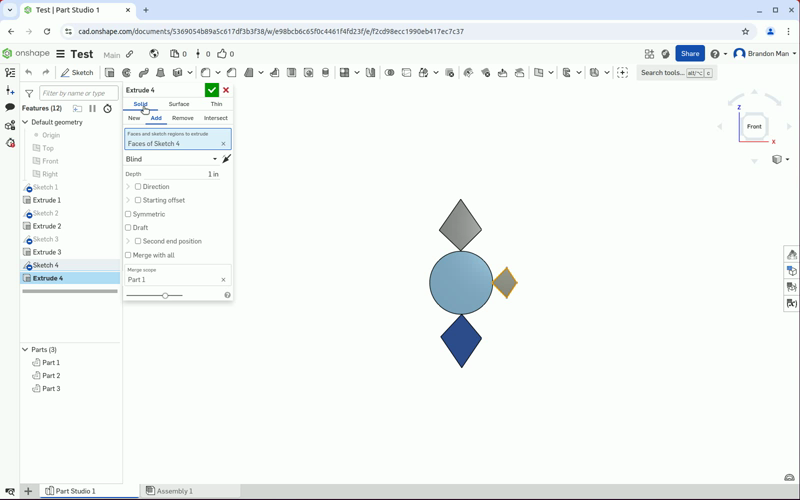
click(143, 106)
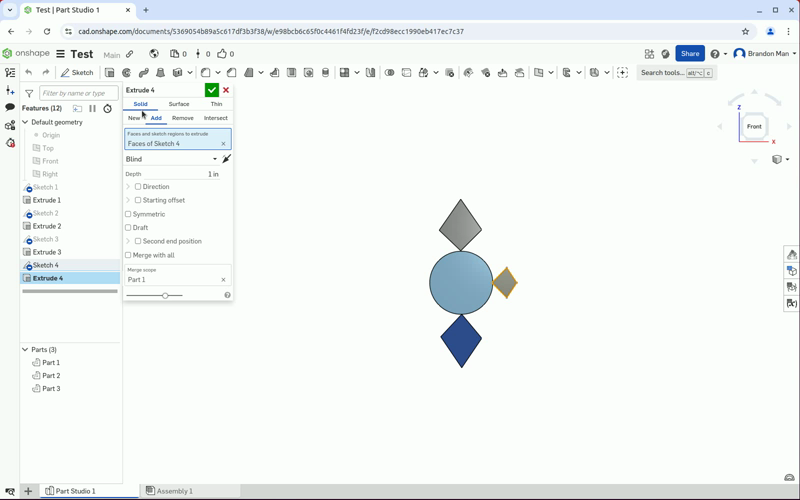
mouse_move(137, 120)
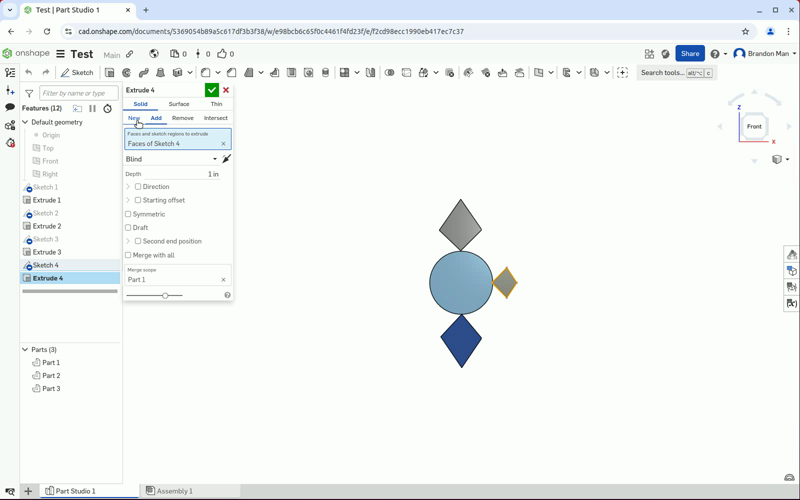
click(137, 120)
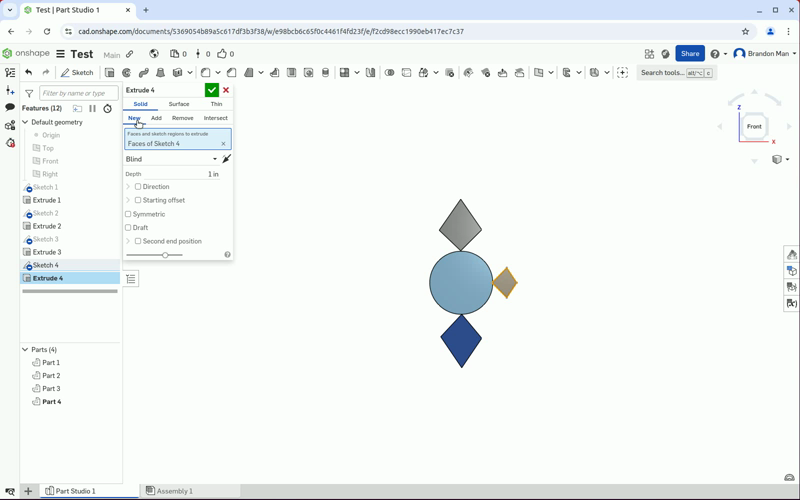
key(tab, 4)
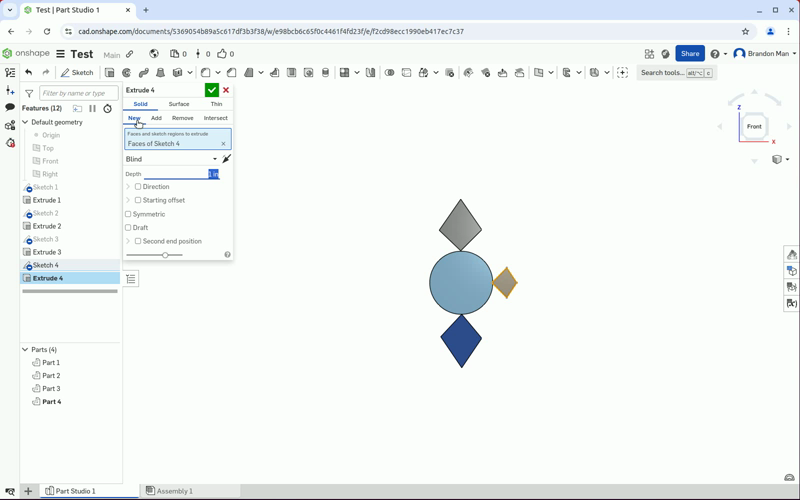
text(2.166)
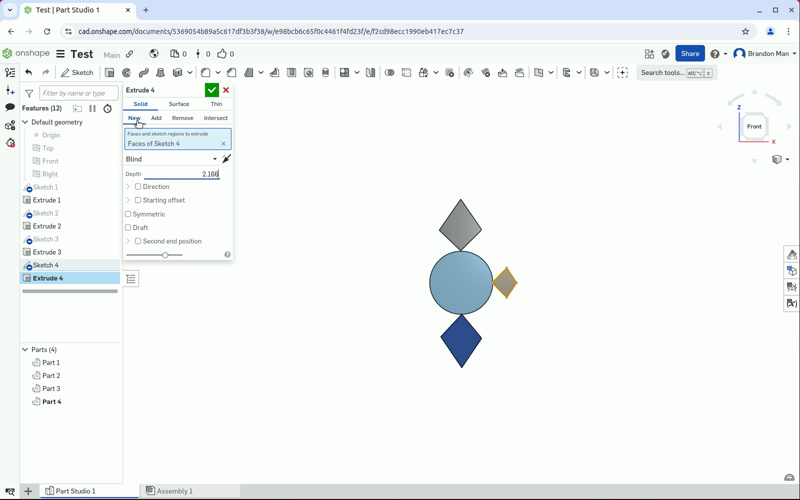
key(enter)
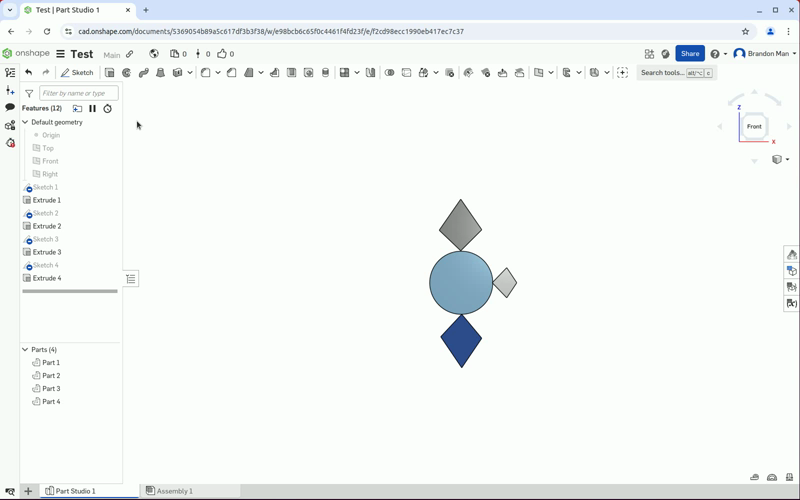
key(shift+h)
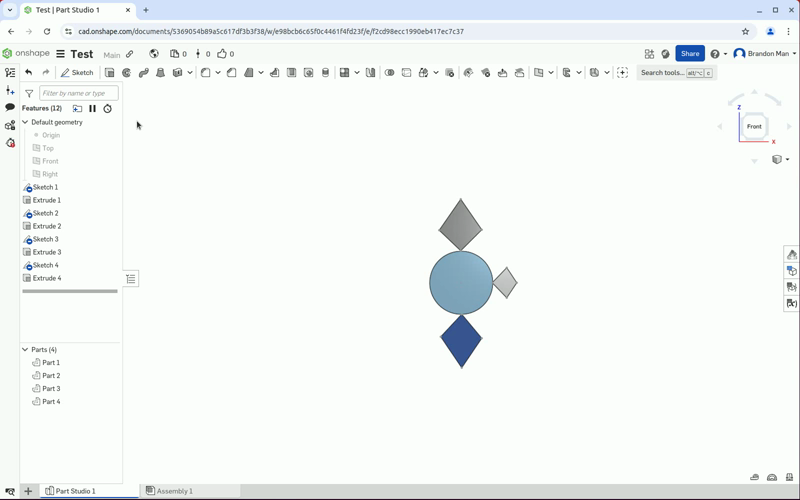
key(shift+h)
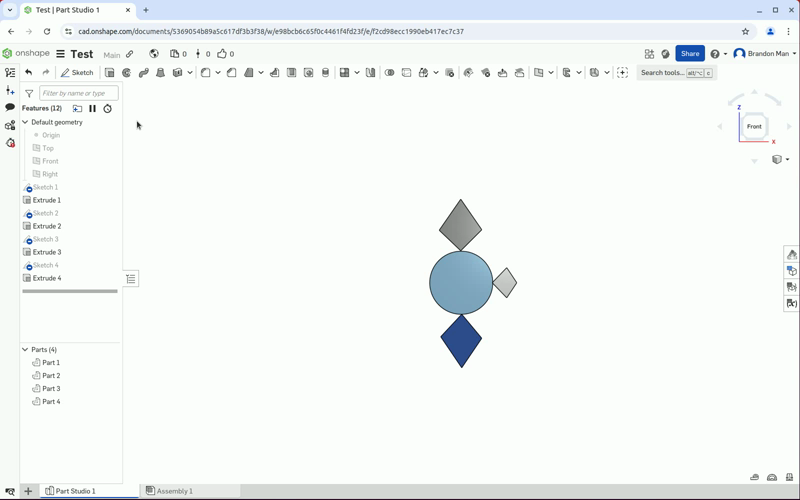
mouse_move(73, 189)
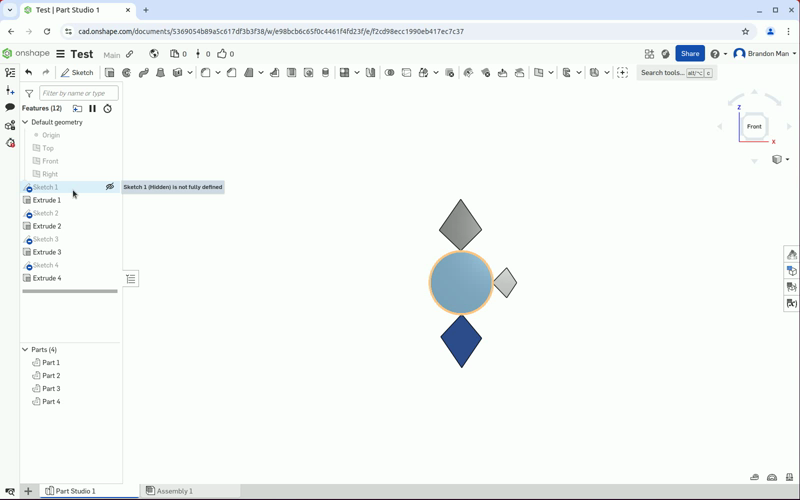
click(73, 189)
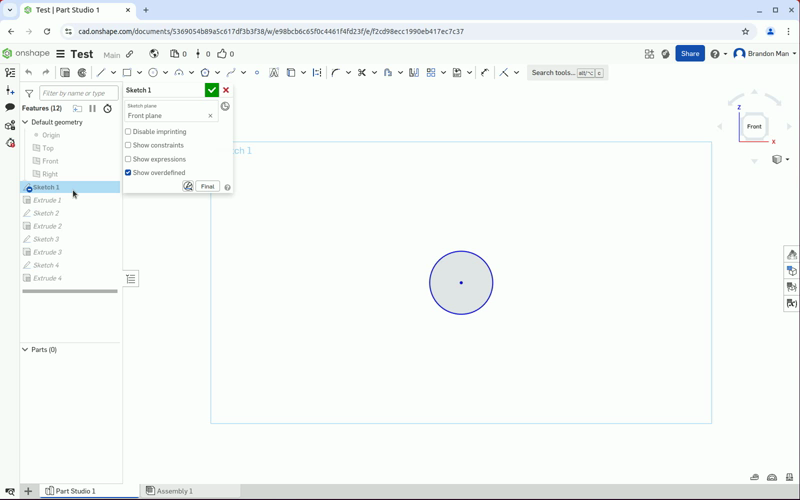
mouse_move(229, 92)
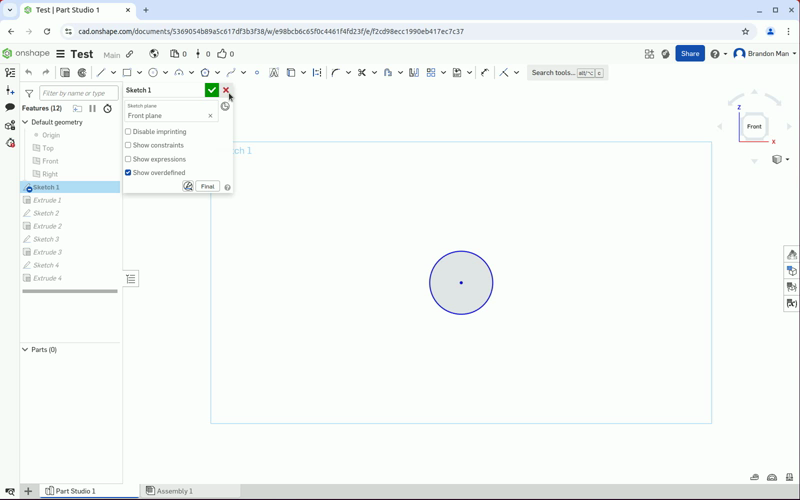
click(229, 92)
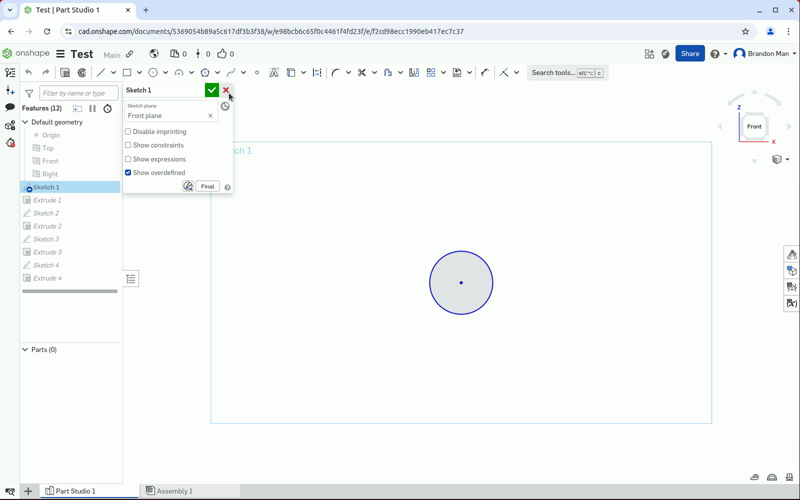
key(shift+s)
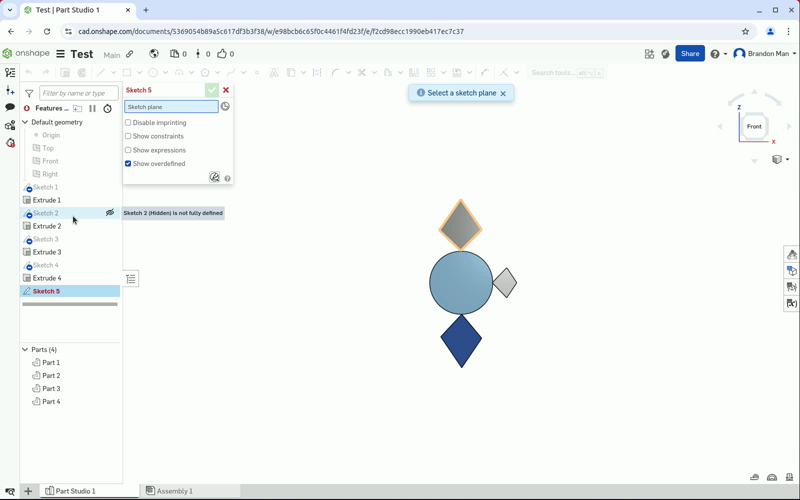
scroll(3)
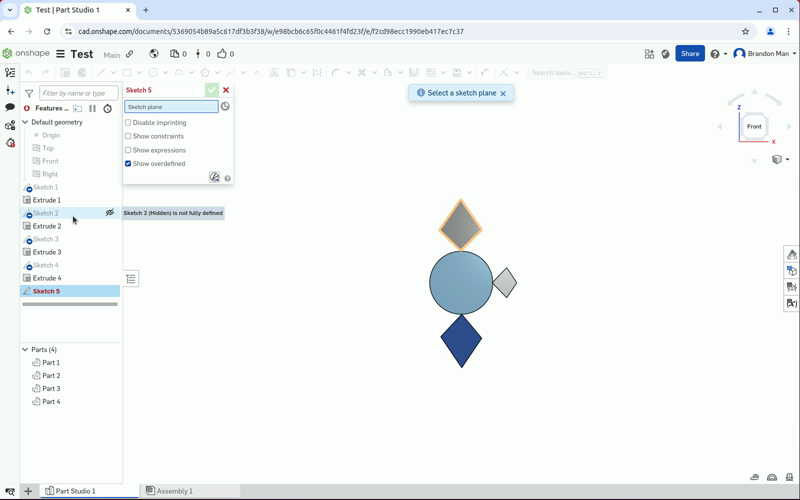
mouse_move(73, 163)
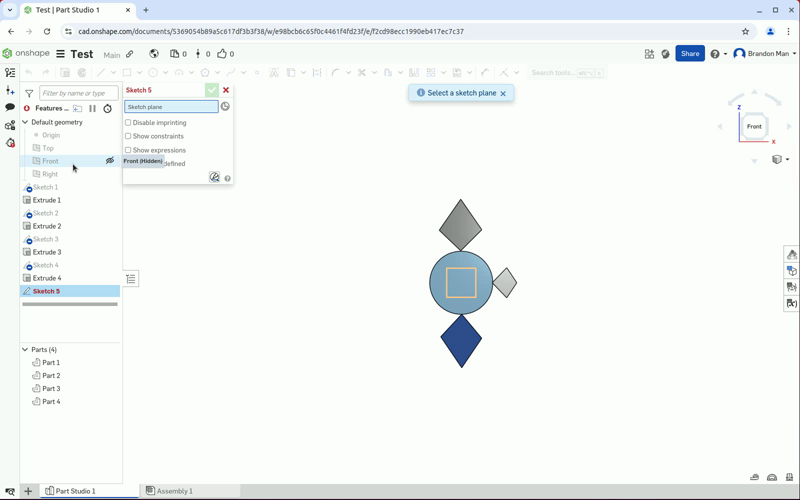
click(73, 163)
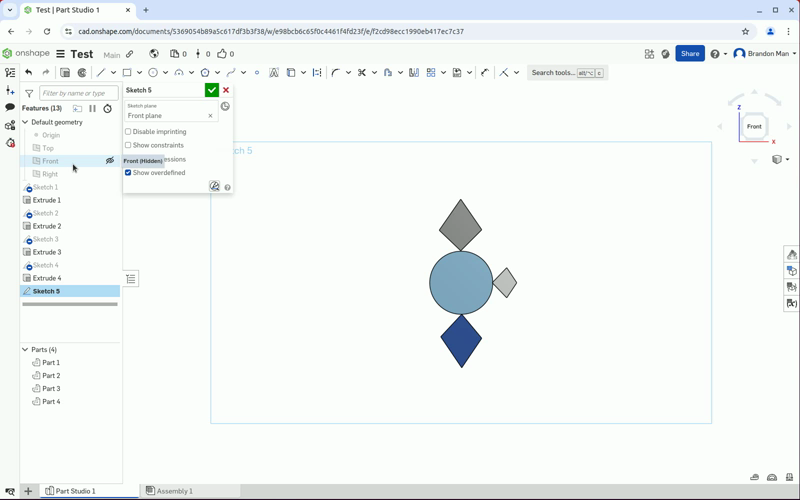
mouse_move(73, 352)
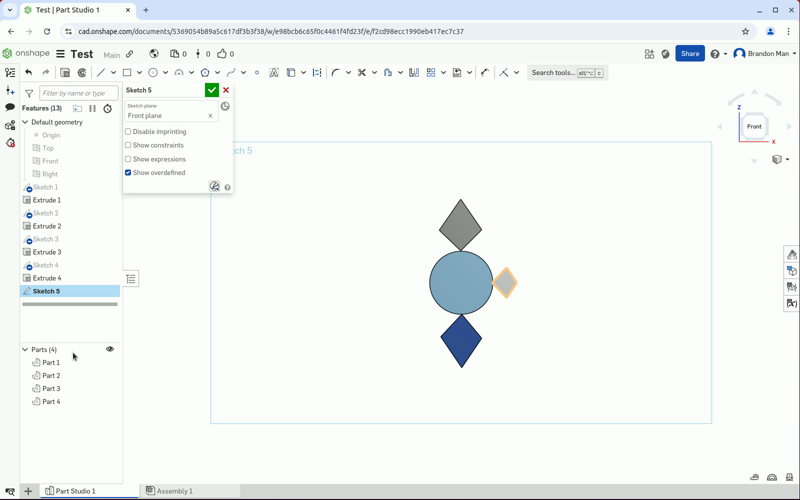
key(y)
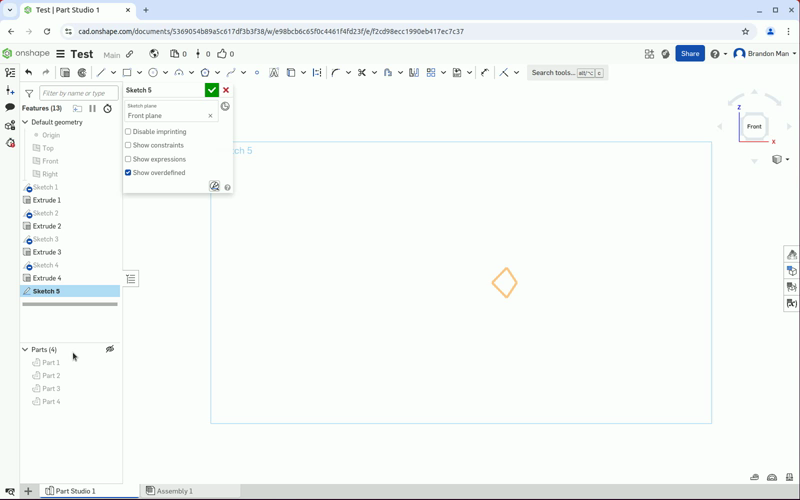
key(l)
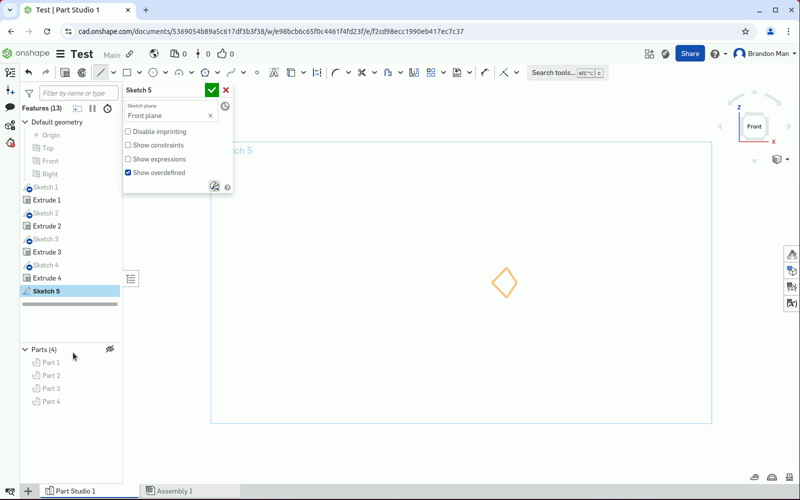
key_down(shift)
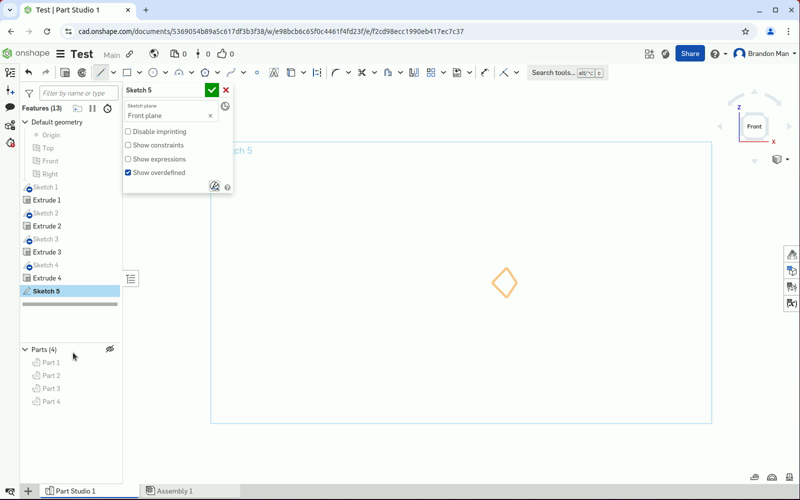
mouse_move(404, 282)
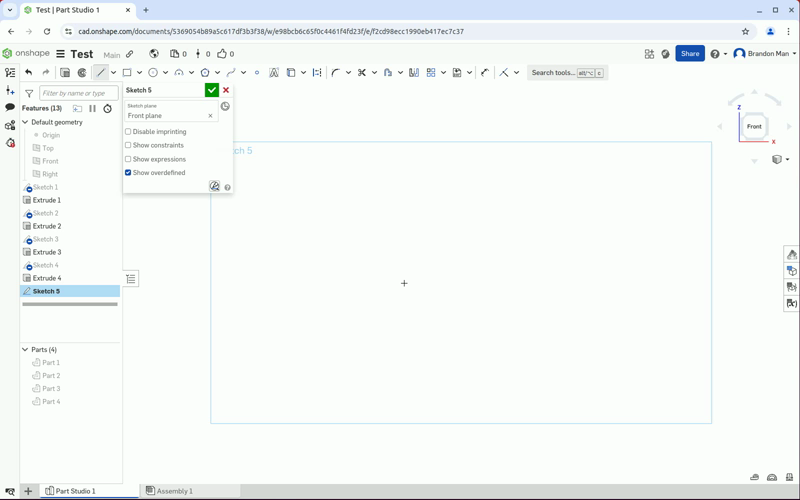
click(404, 282)
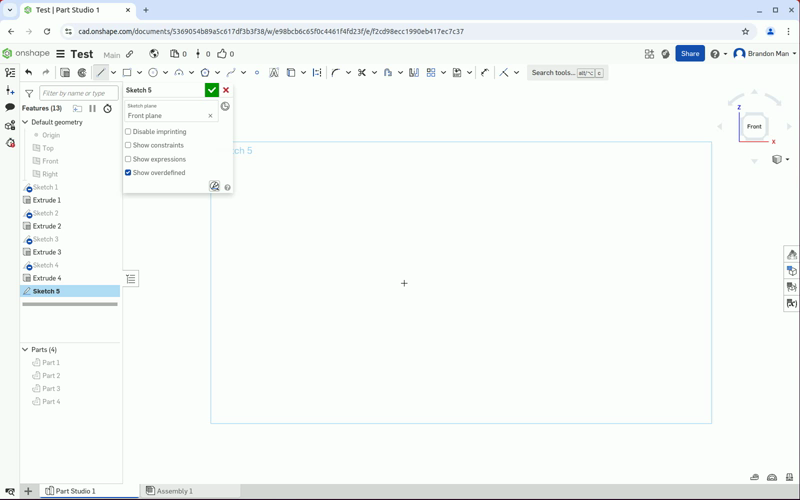
key_up(shift)
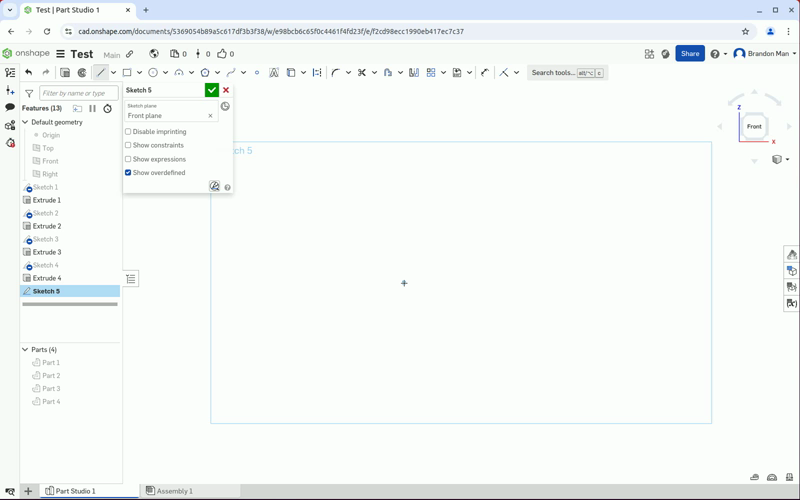
key_down(shift)
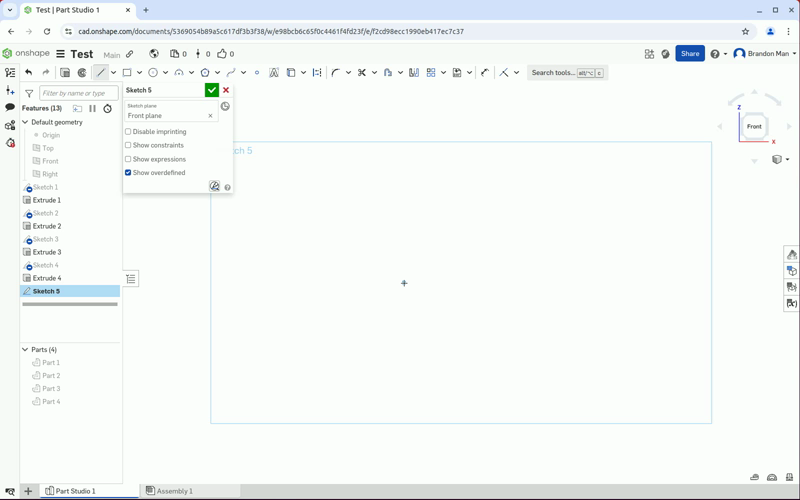
mouse_move(434, 282)
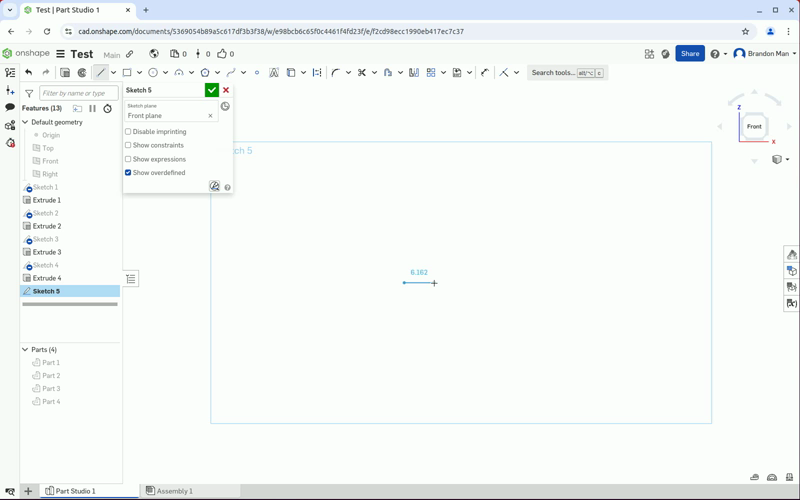
mouse_move(414, 298)
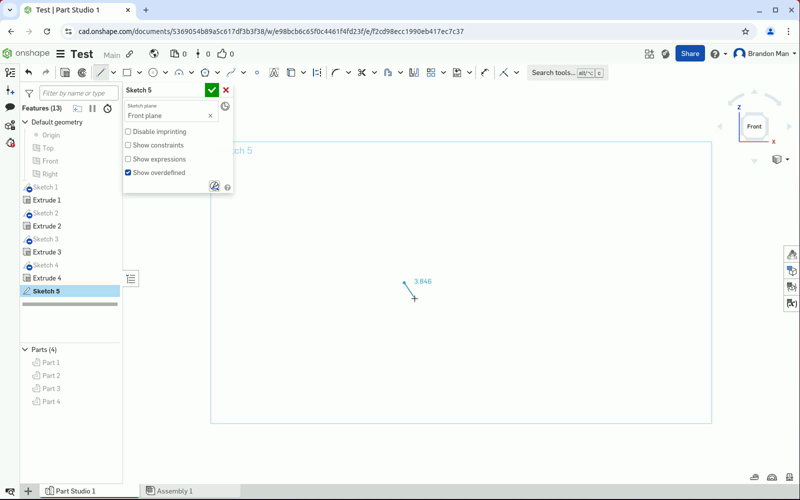
click(414, 298)
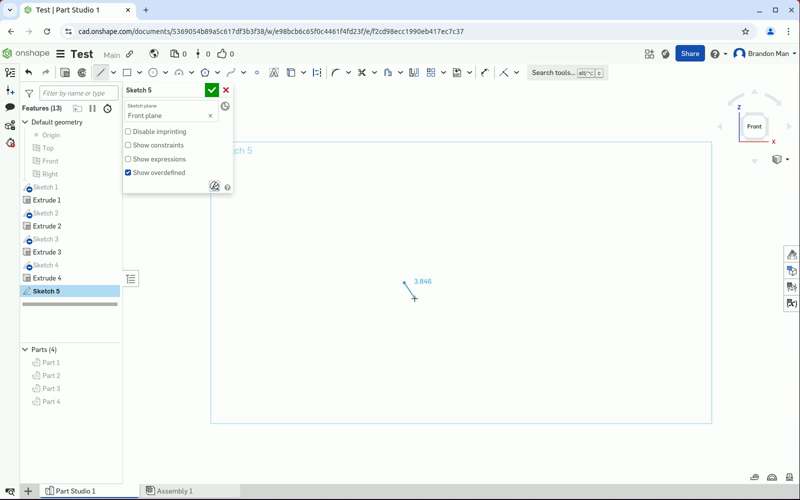
key_up(shift)
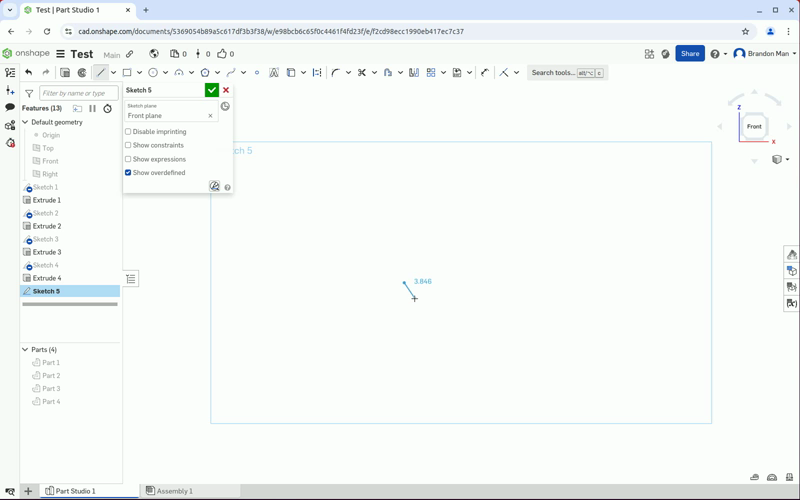
key_down(shift)
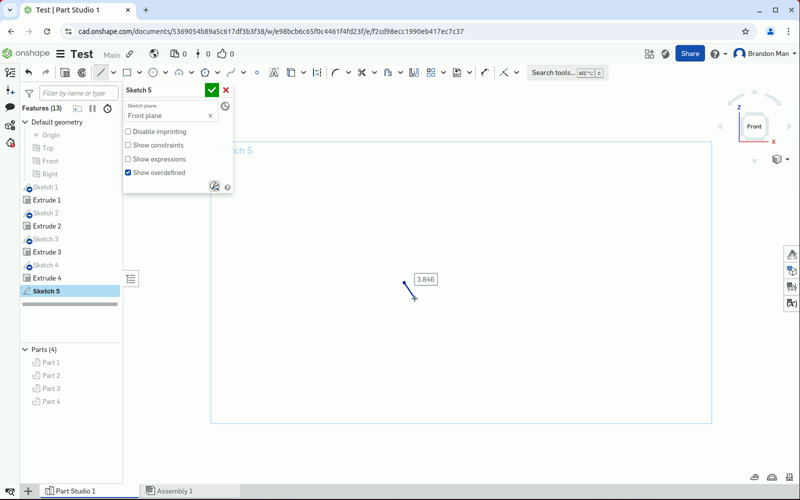
mouse_move(444, 298)
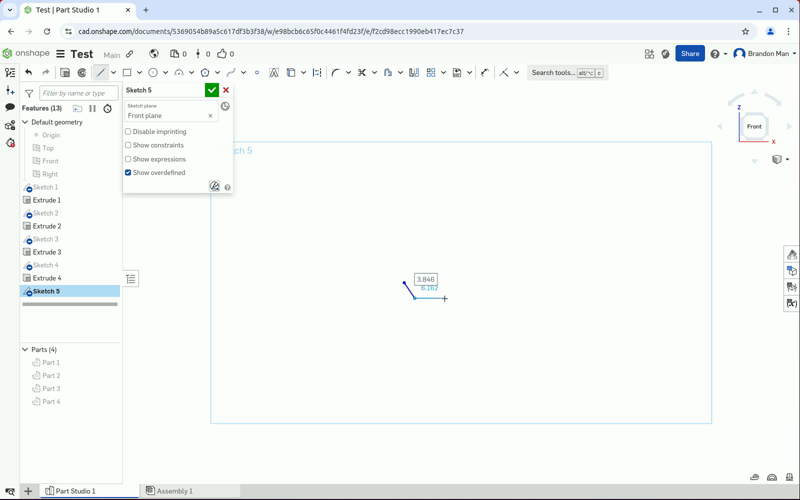
mouse_move(430, 283)
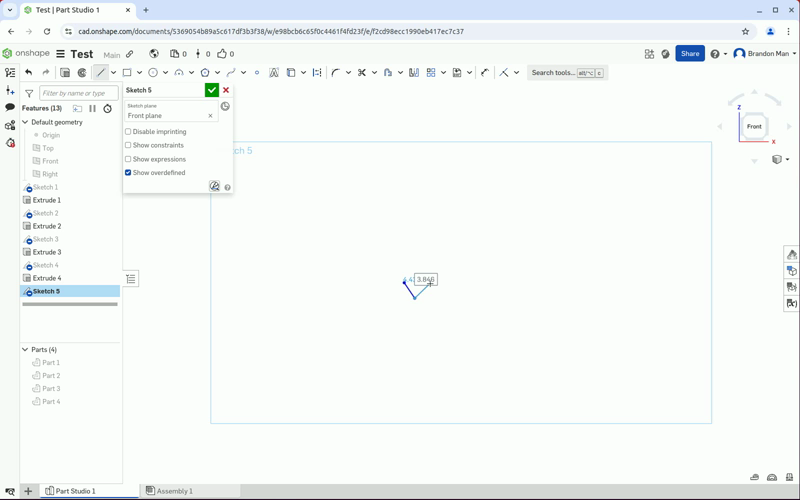
click(430, 283)
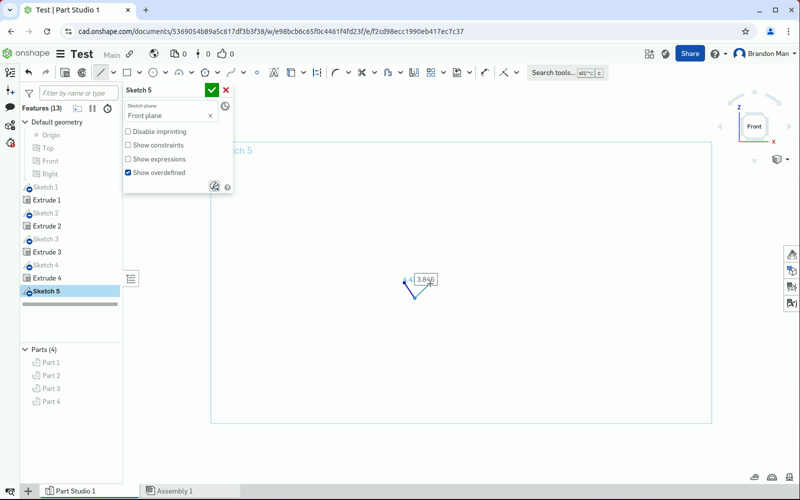
key_up(shift)
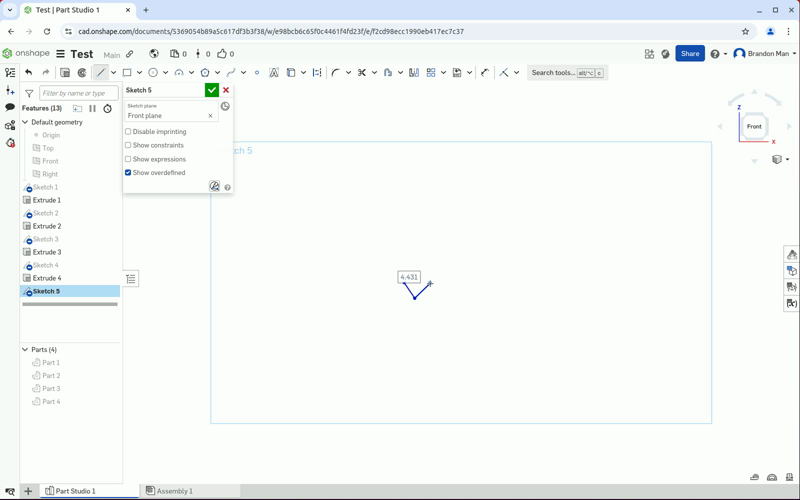
key_down(shift)
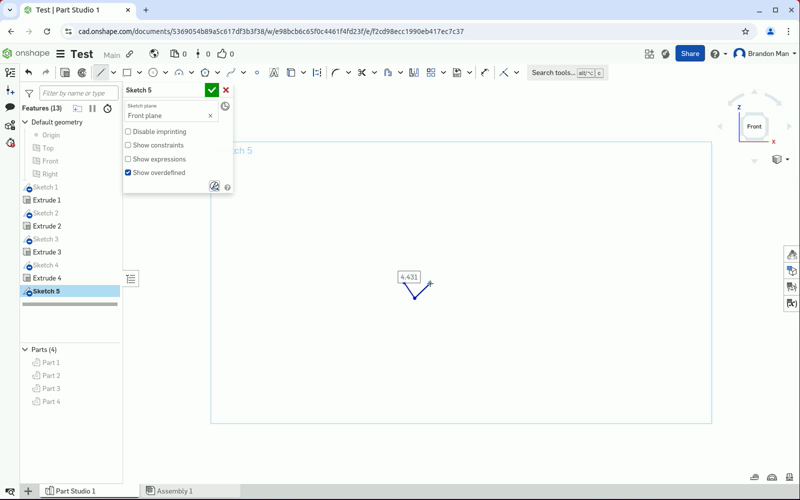
mouse_move(460, 283)
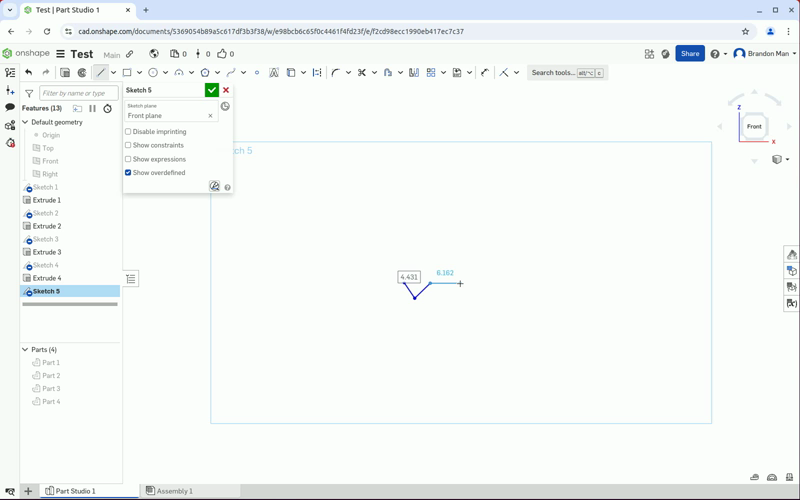
mouse_move(414, 267)
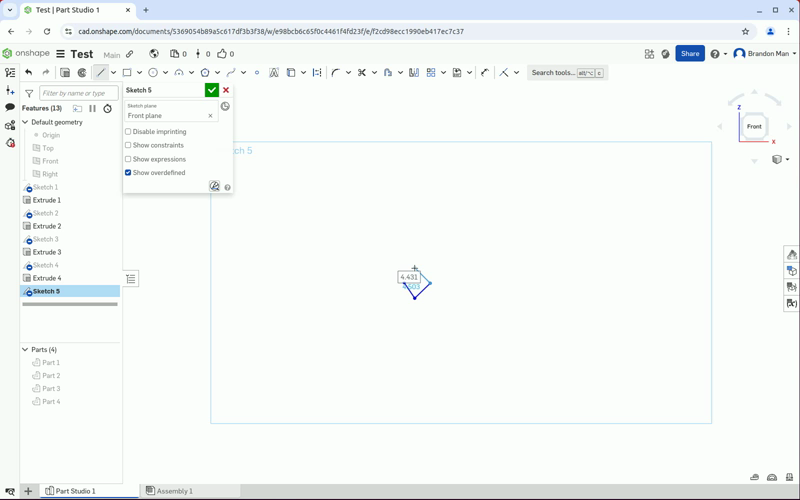
click(414, 267)
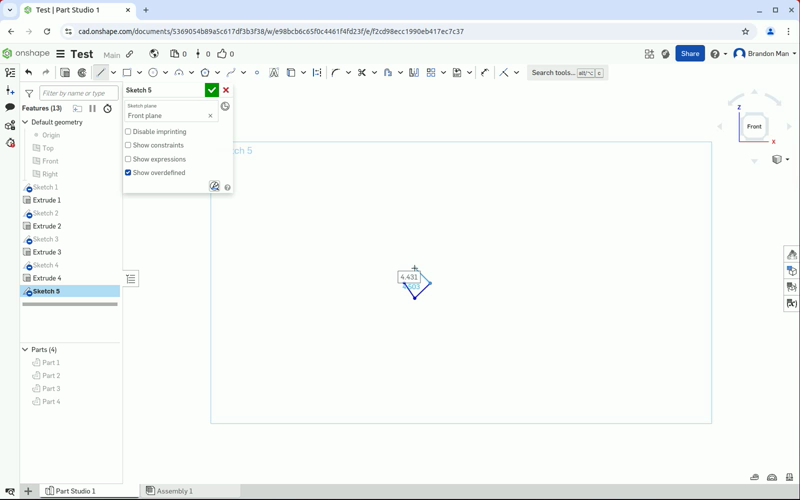
key_up(shift)
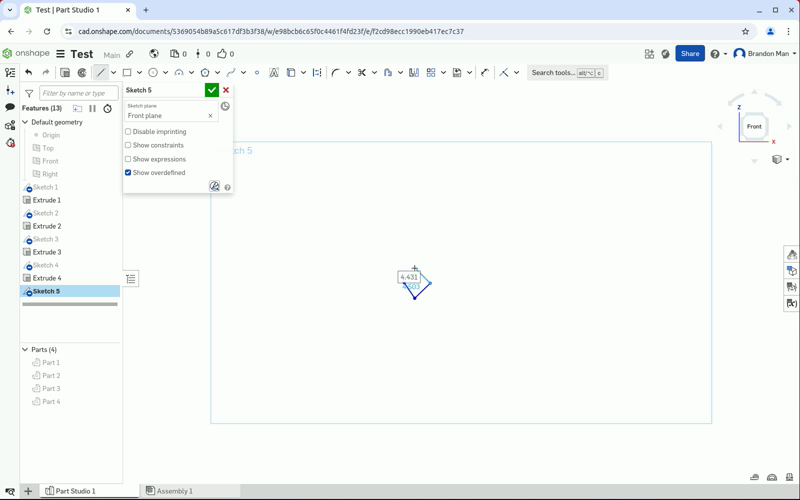
mouse_move(444, 267)
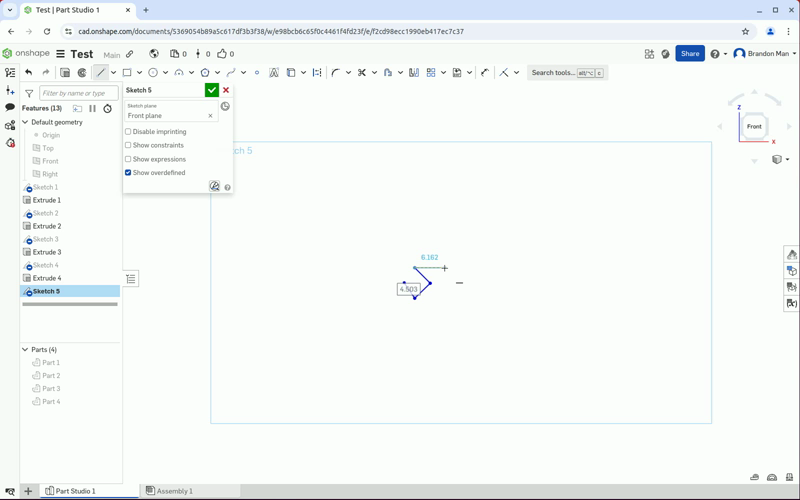
key_down(shift)
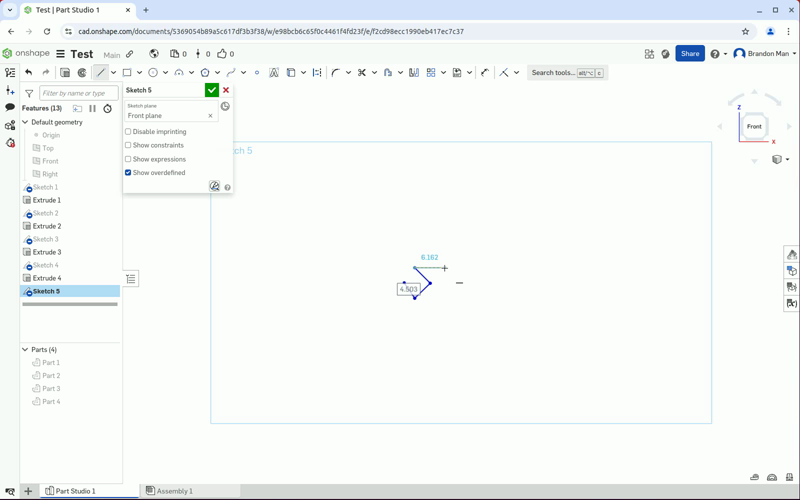
mouse_move(404, 282)
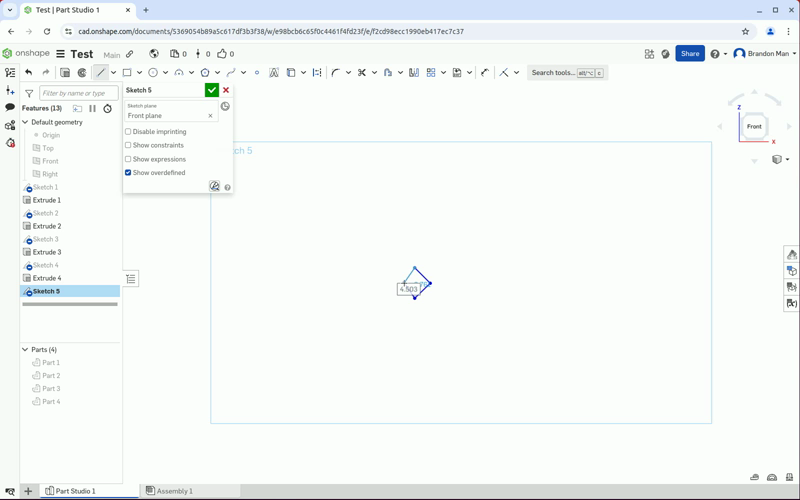
key_up(shift)
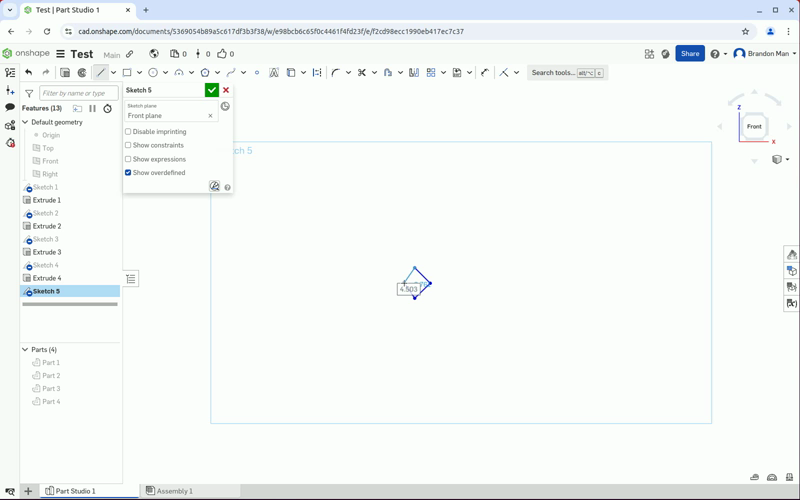
click(404, 282)
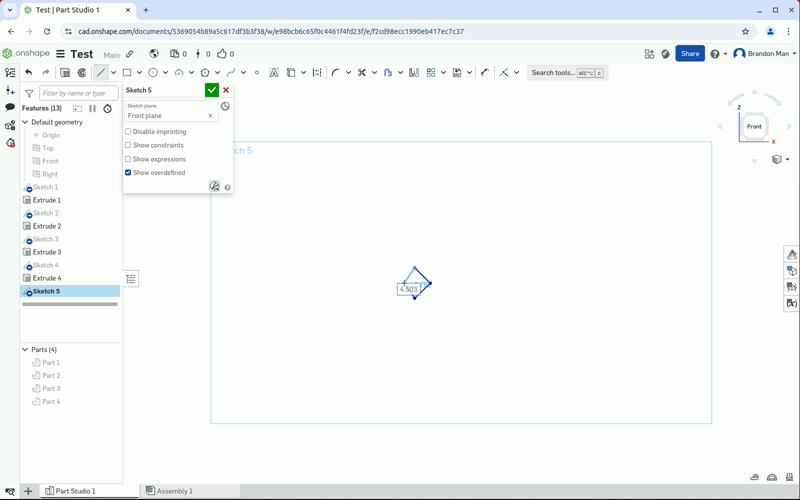
key(esc)
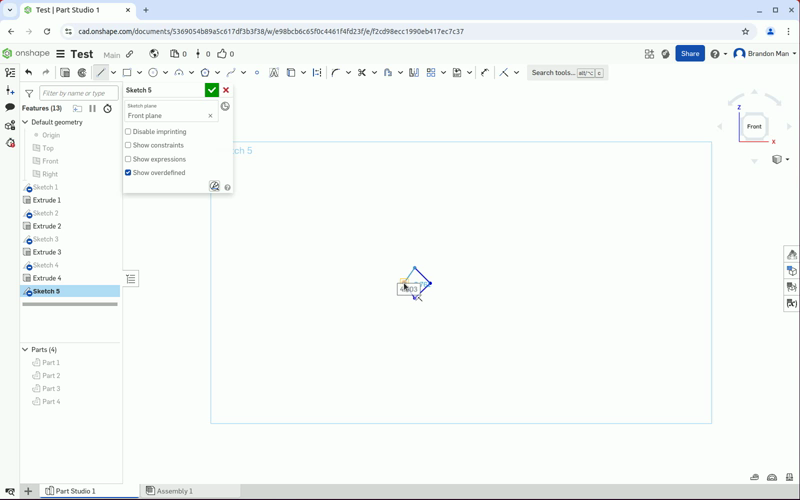
mouse_move(411, 290)
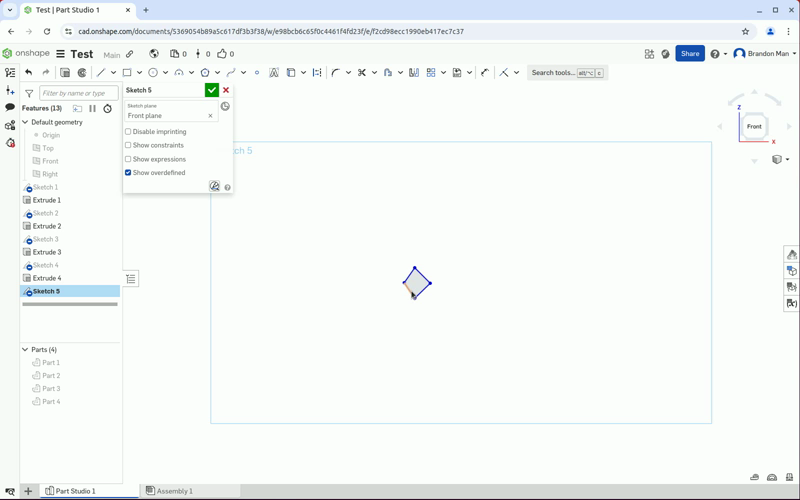
scroll(6)
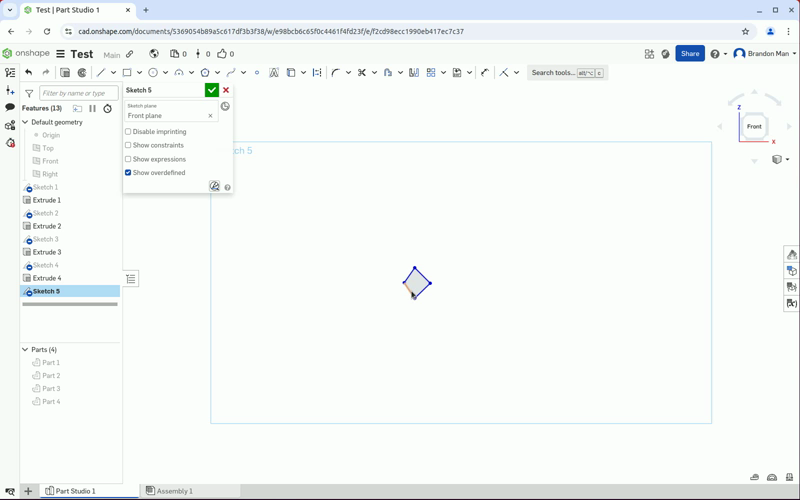
scroll(6)
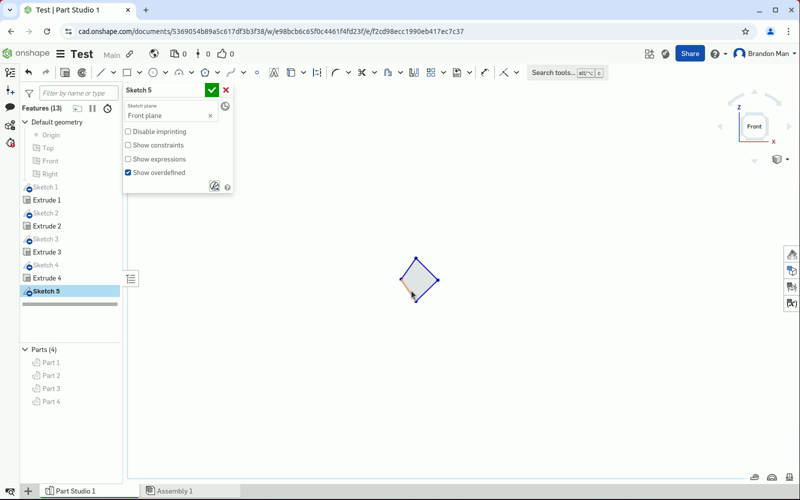
scroll(6)
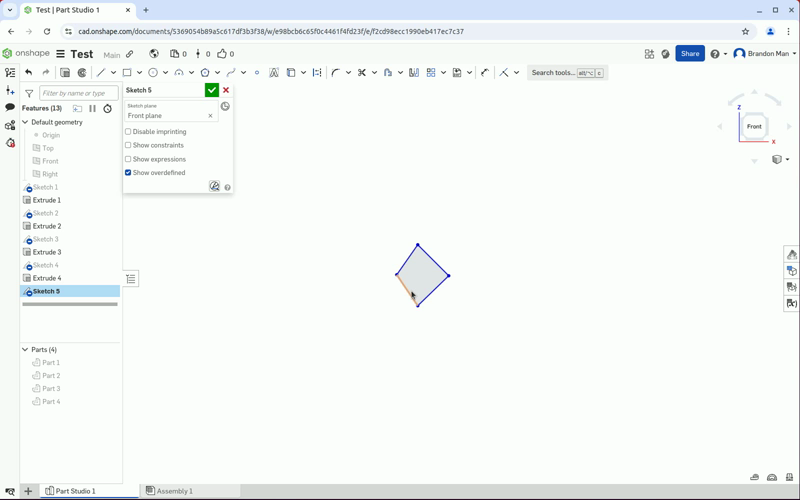
scroll(6)
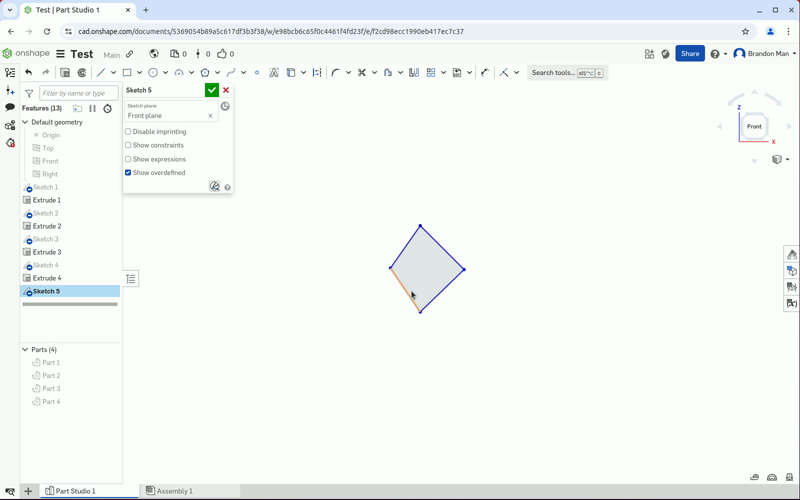
scroll(6)
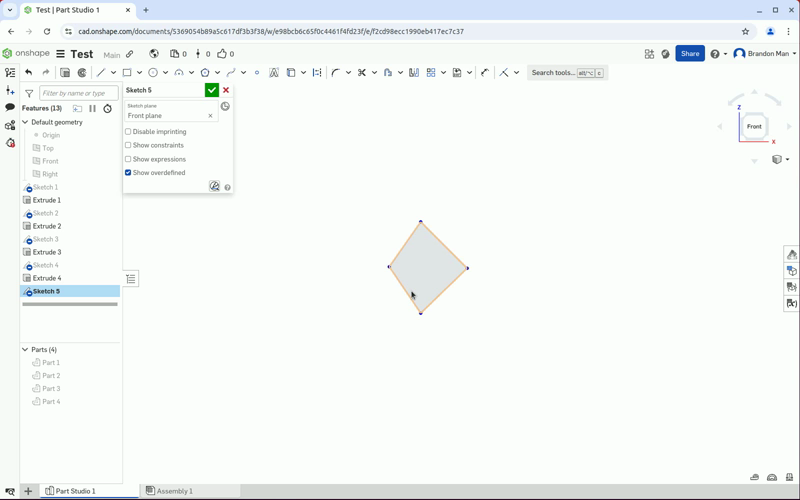
scroll(6)
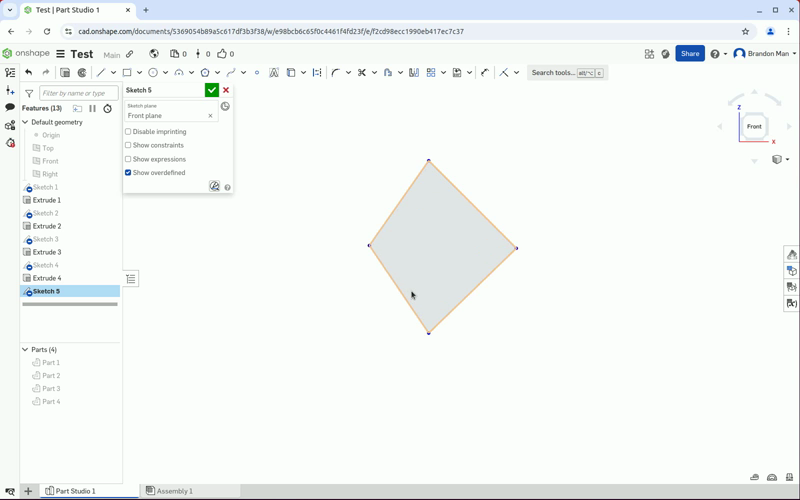
scroll(6)
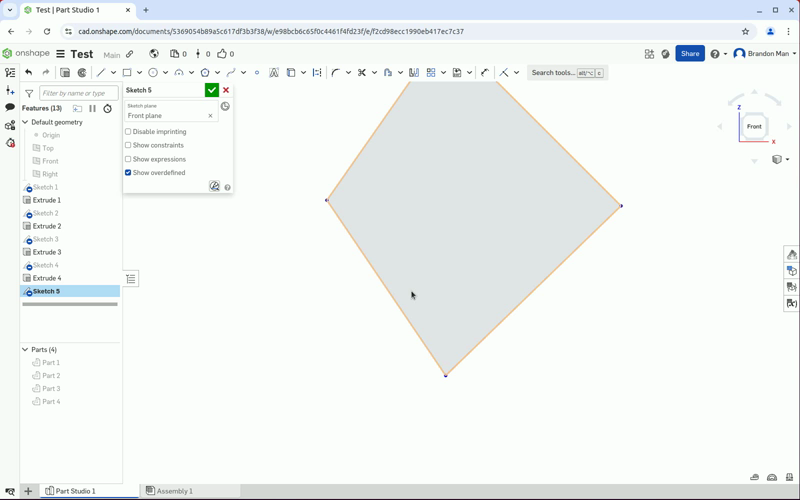
click(411, 290)
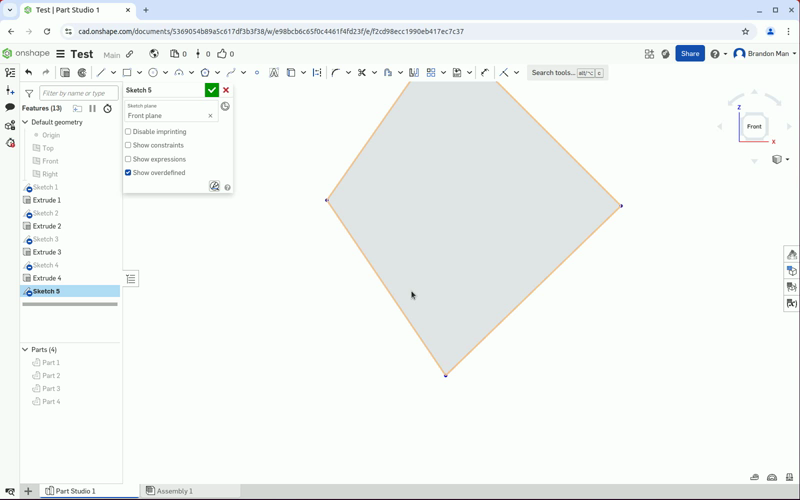
scroll(-6)
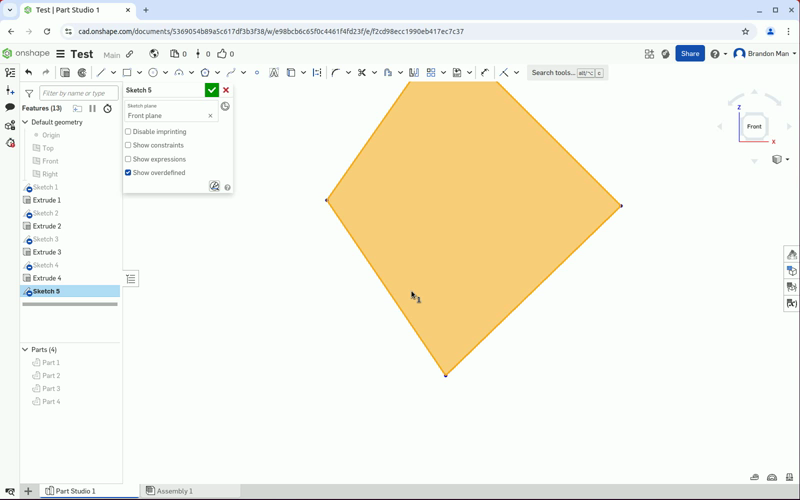
scroll(-6)
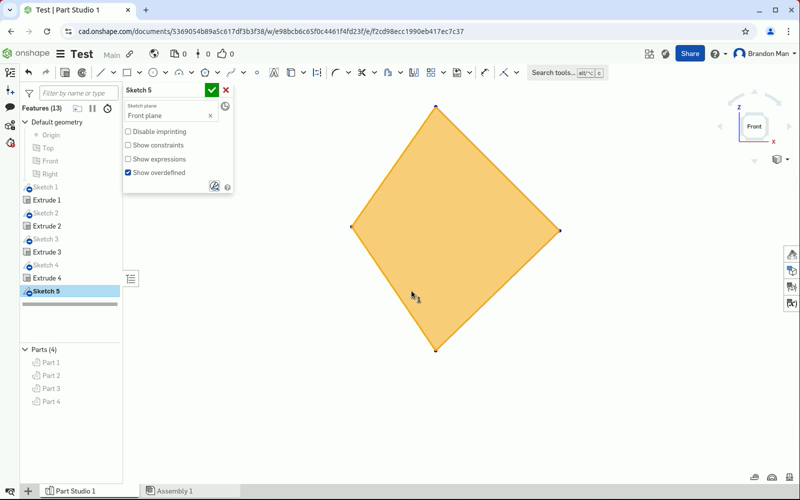
scroll(-6)
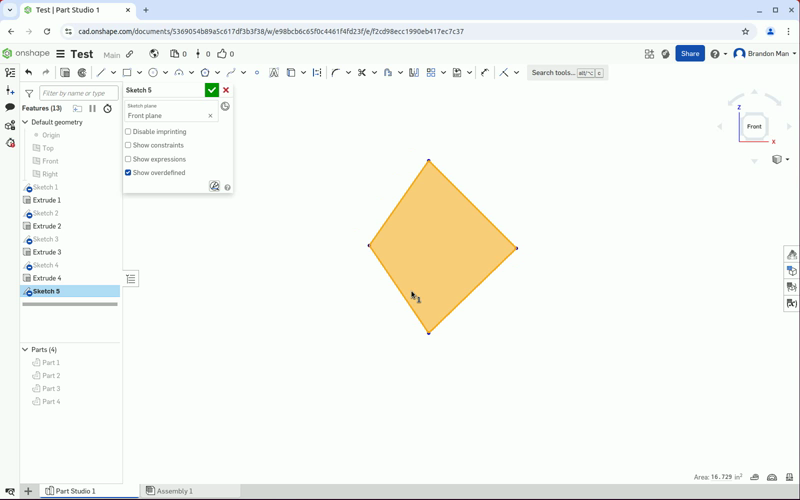
scroll(-6)
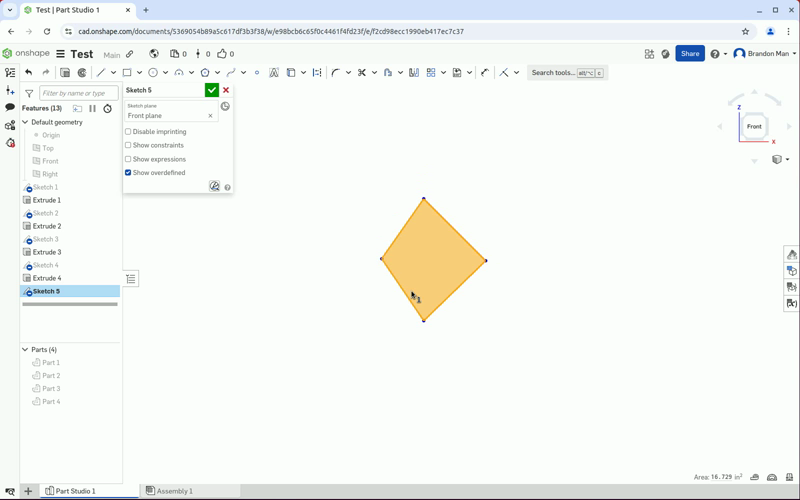
scroll(-6)
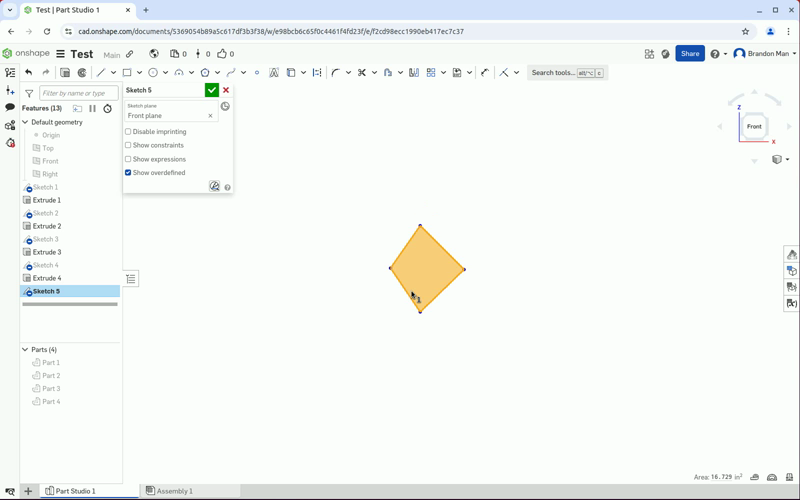
scroll(-6)
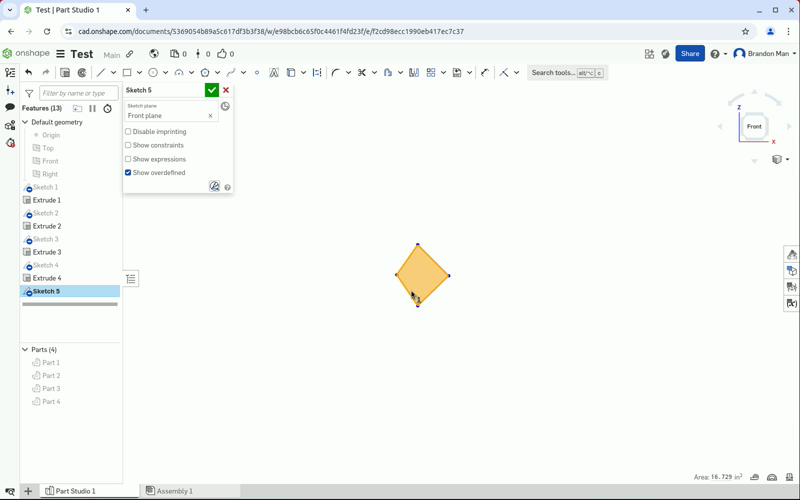
scroll(-6)
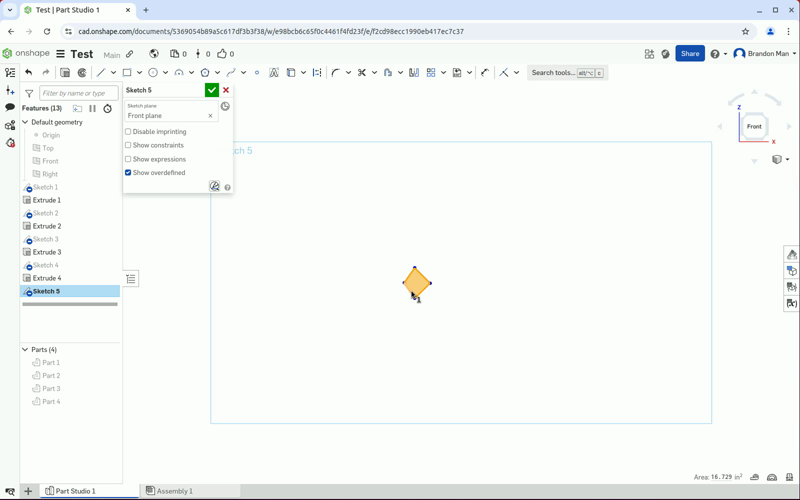
mouse_move(73, 352)
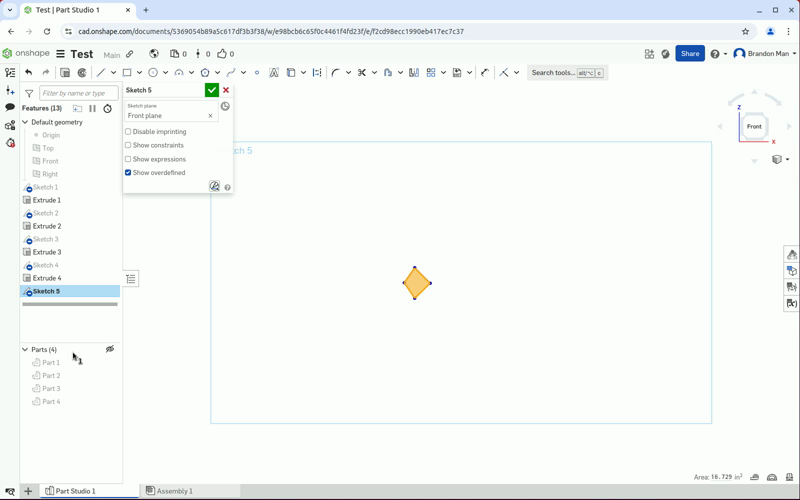
key(shift+y)
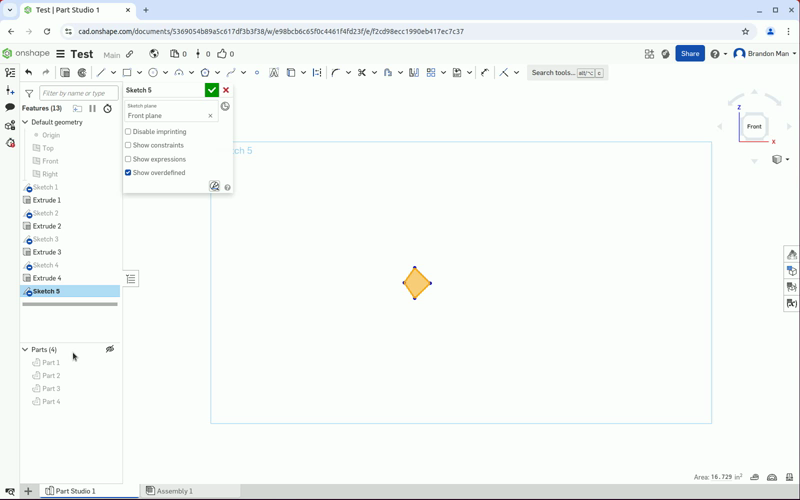
key(shift+e)
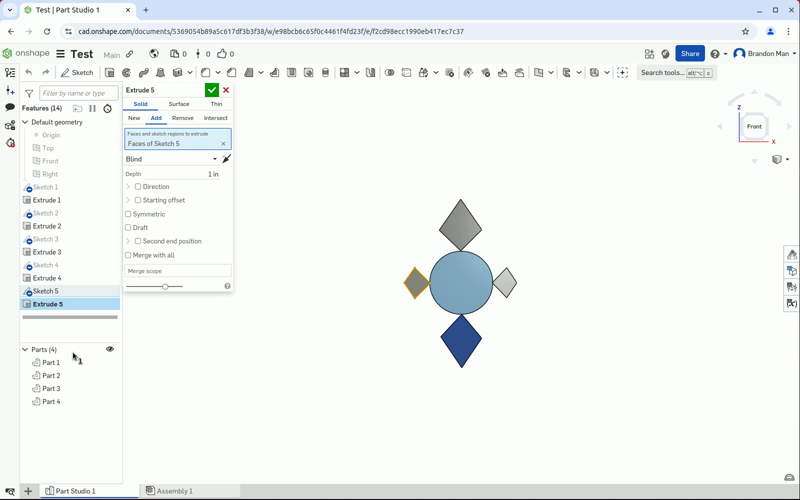
mouse_move(143, 106)
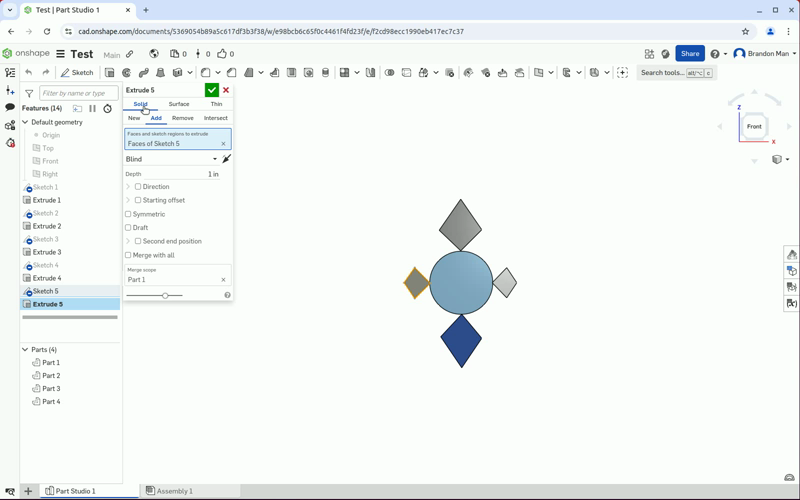
click(143, 106)
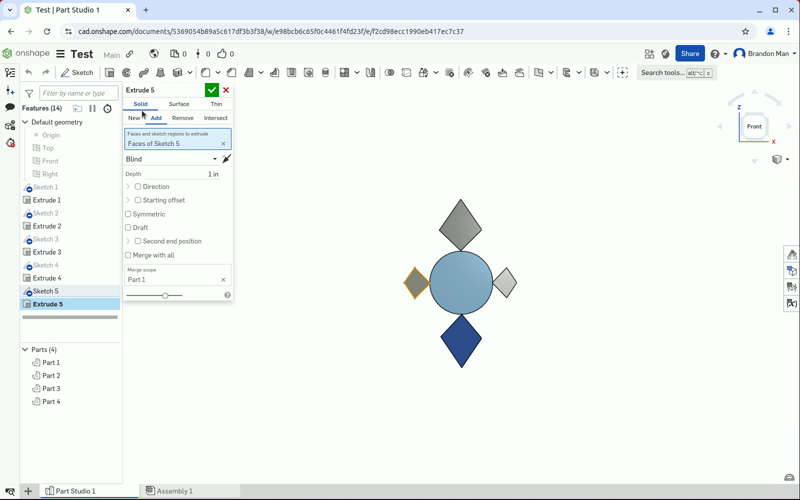
mouse_move(137, 120)
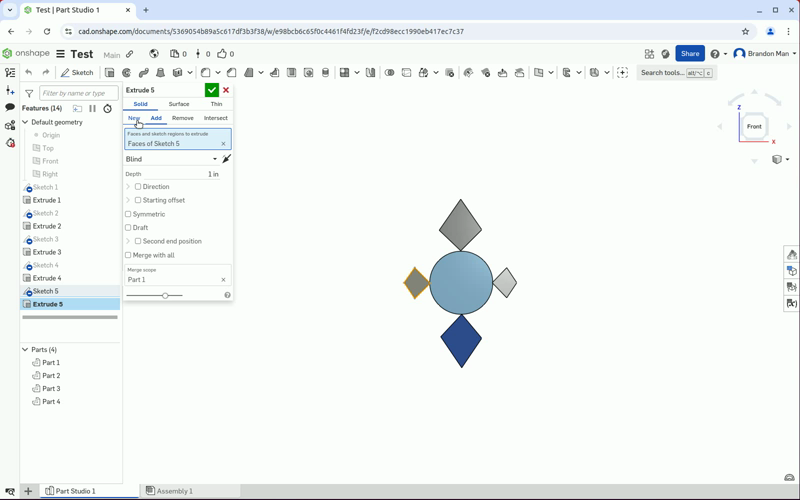
click(137, 120)
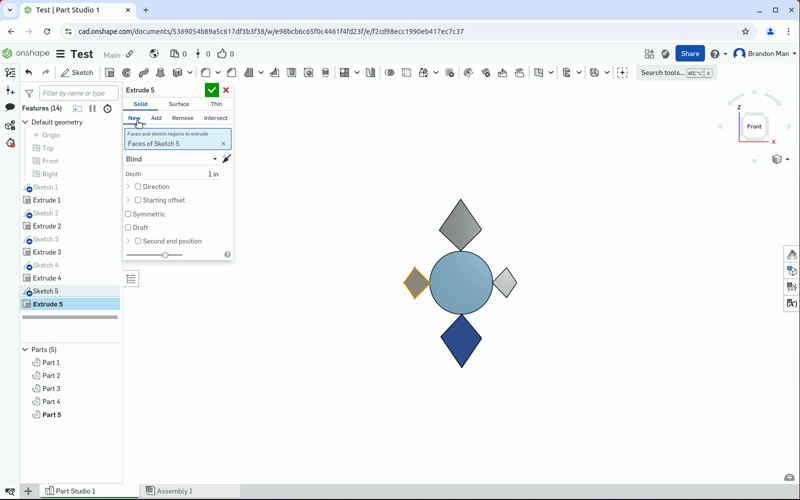
key(tab, 4)
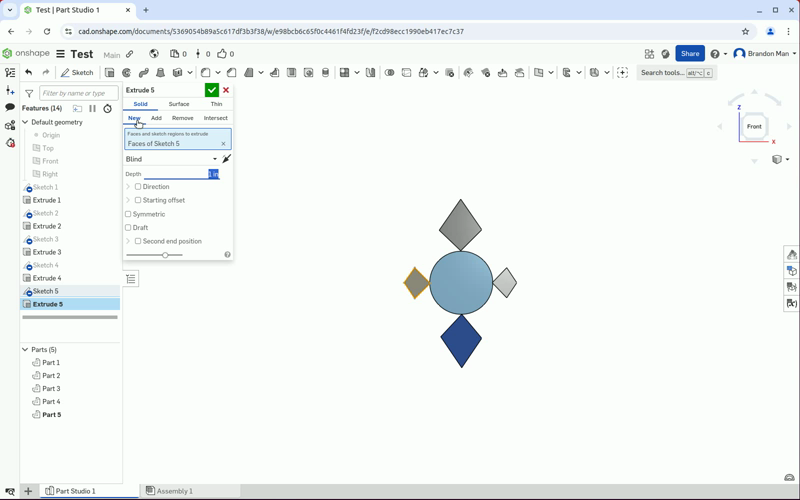
text(2.166)
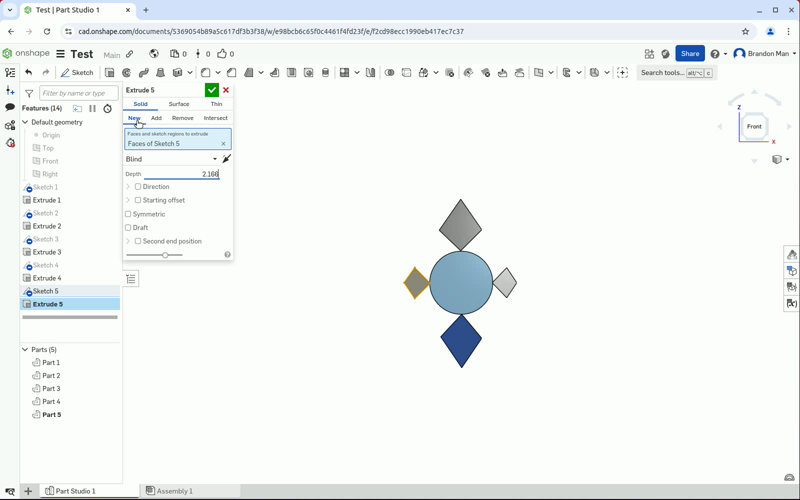
key(enter)
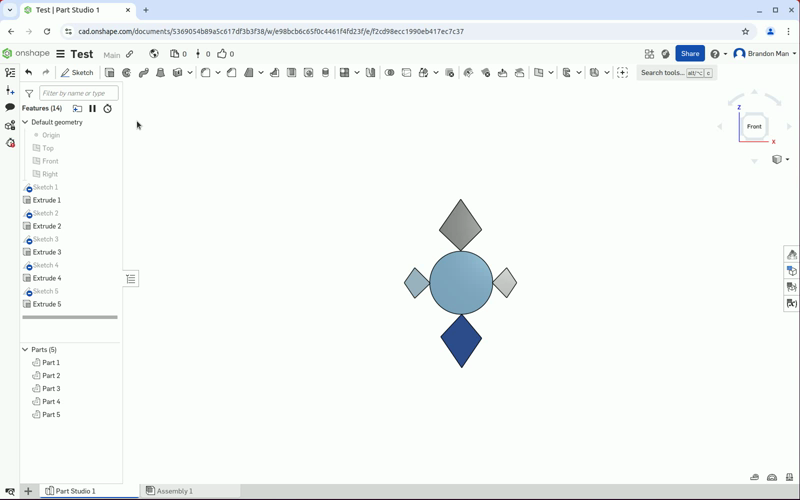
key(shift+h)
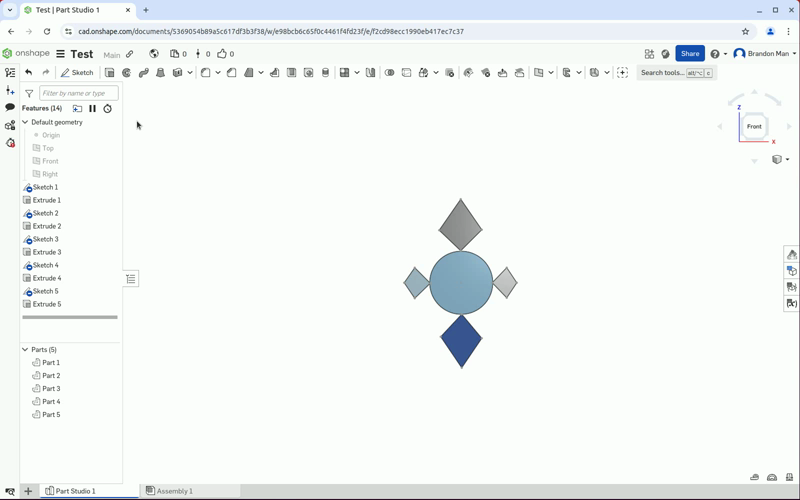
key(shift+h)
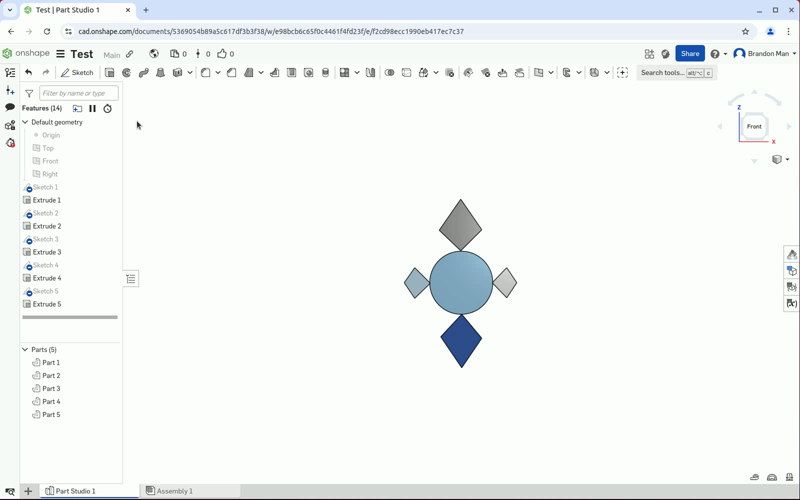
mouse_move(73, 189)
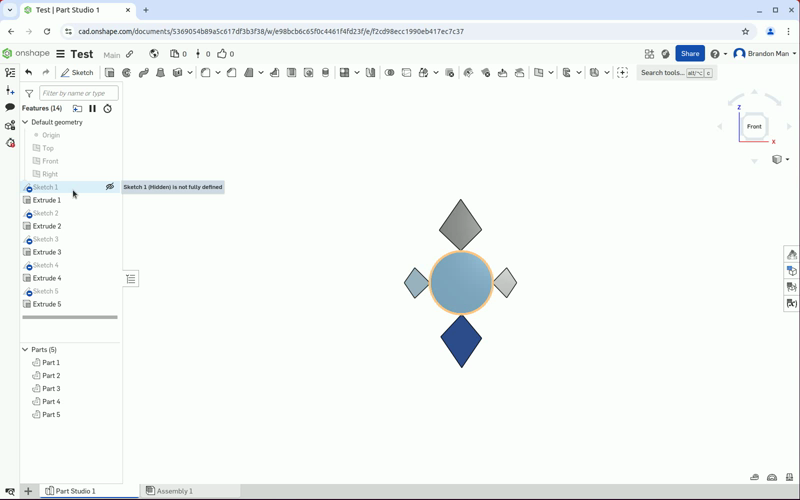
click(73, 189)
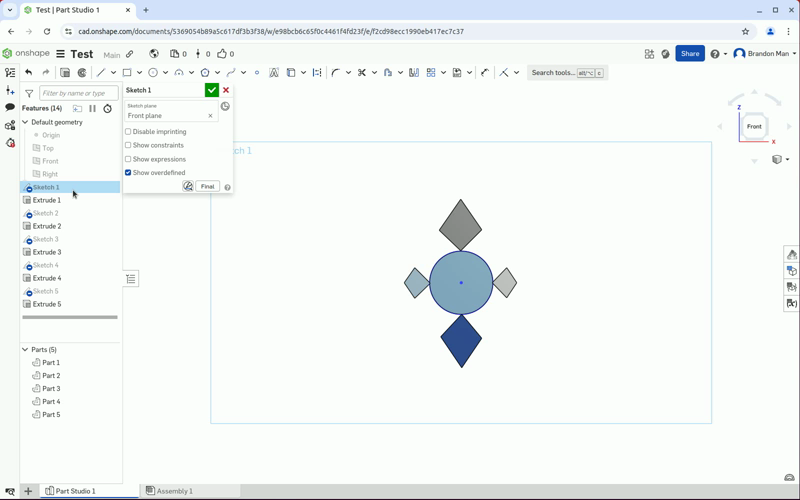
mouse_move(229, 92)
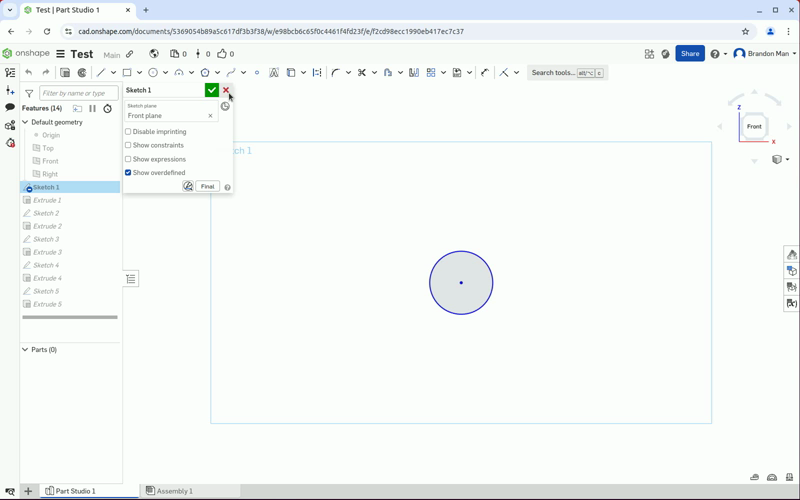
click(229, 92)
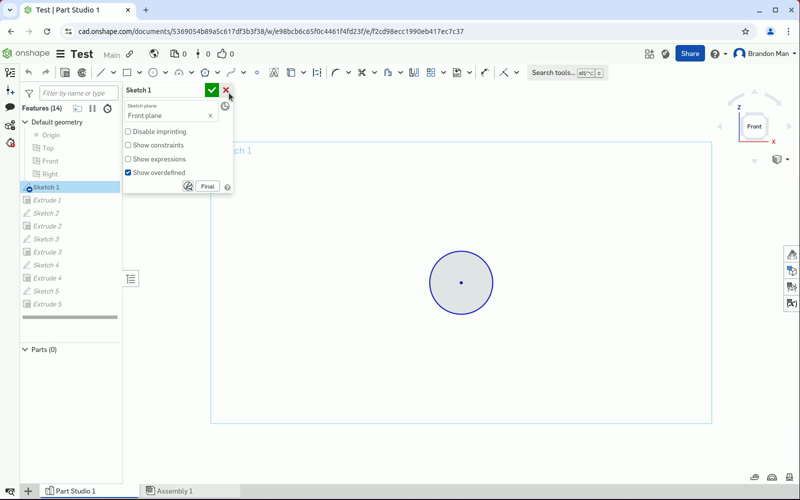
key(shift+s)
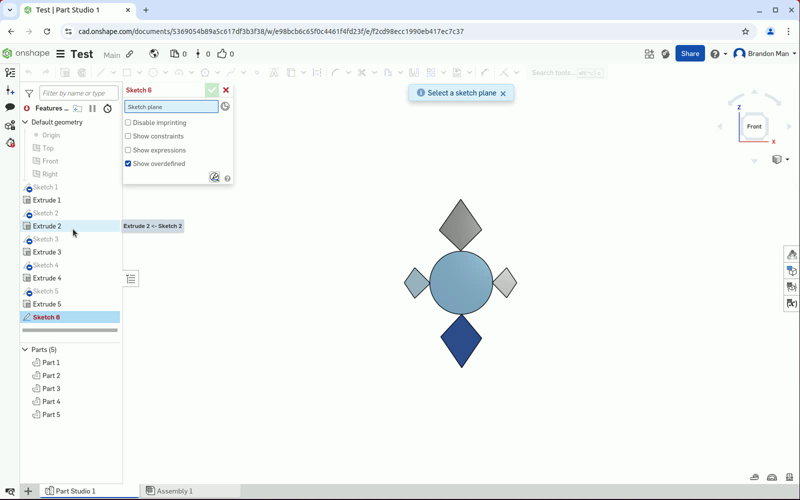
scroll(3)
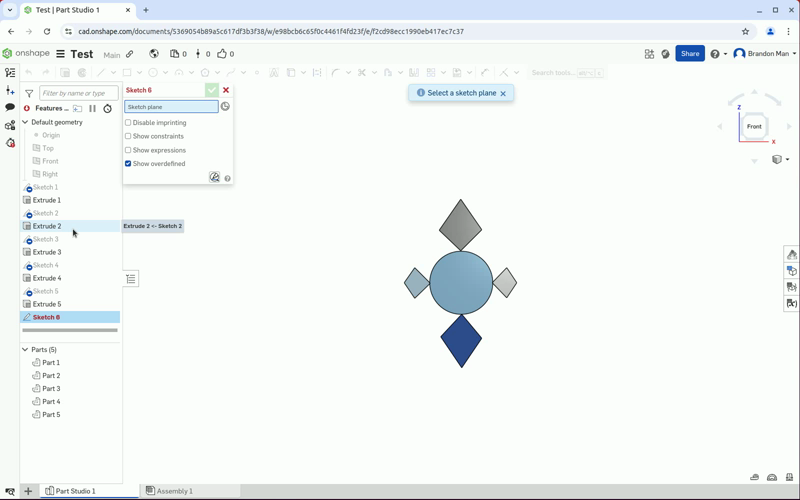
mouse_move(73, 163)
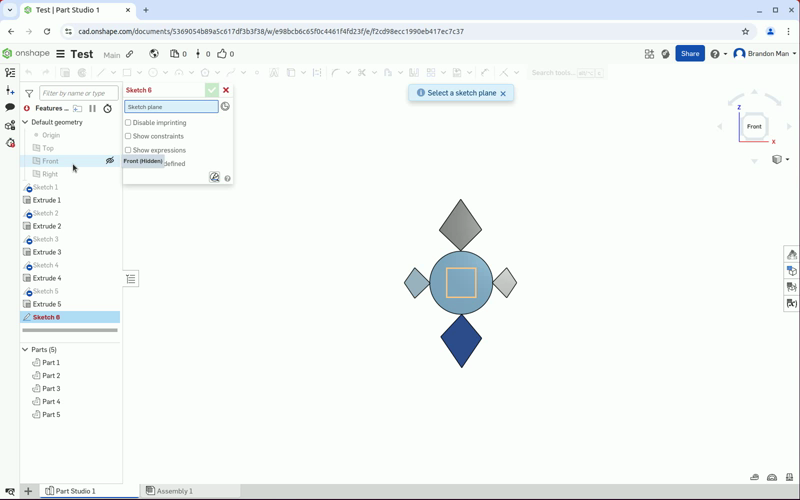
click(73, 163)
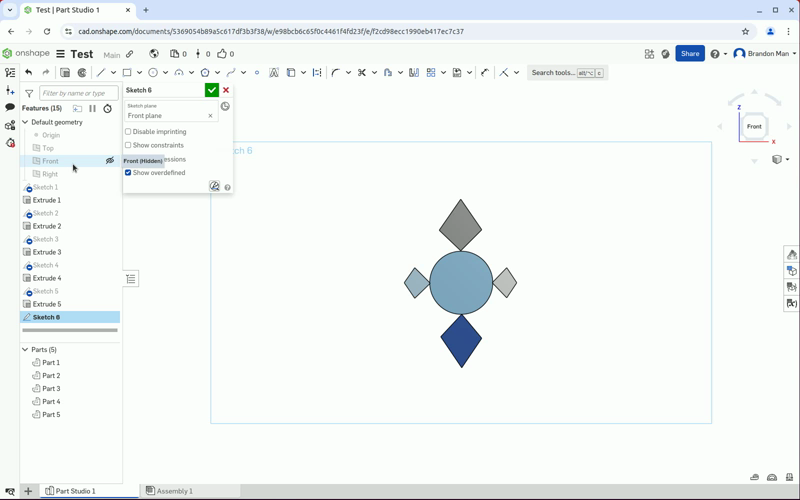
mouse_move(73, 352)
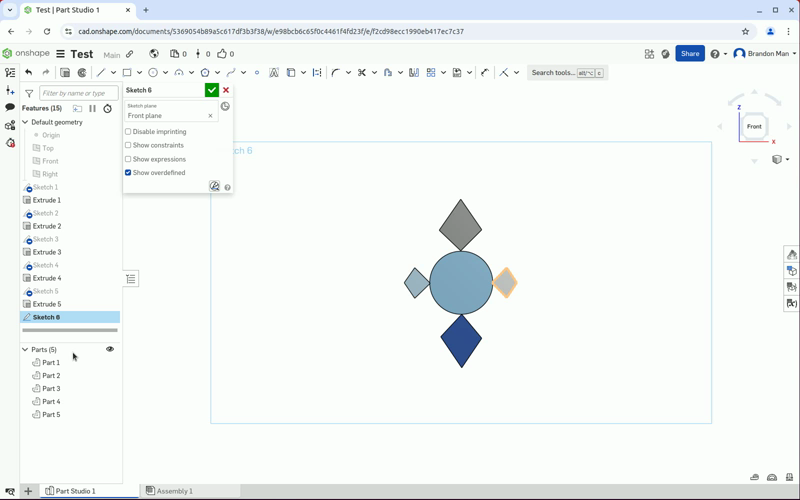
key(y)
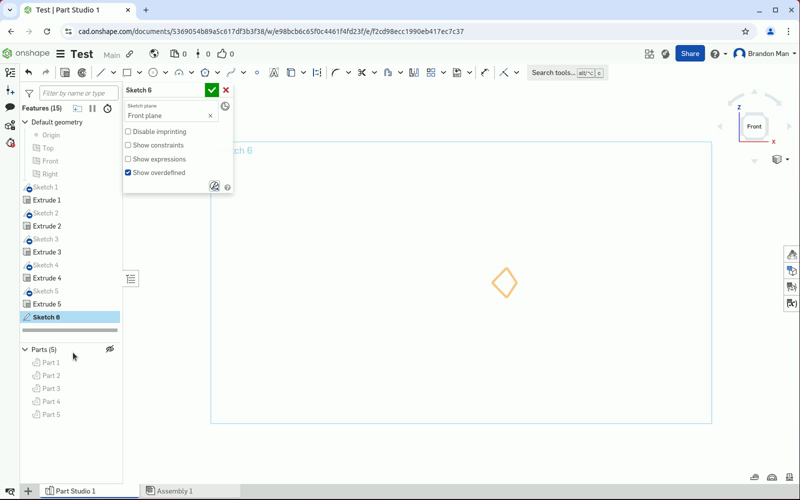
key(l)
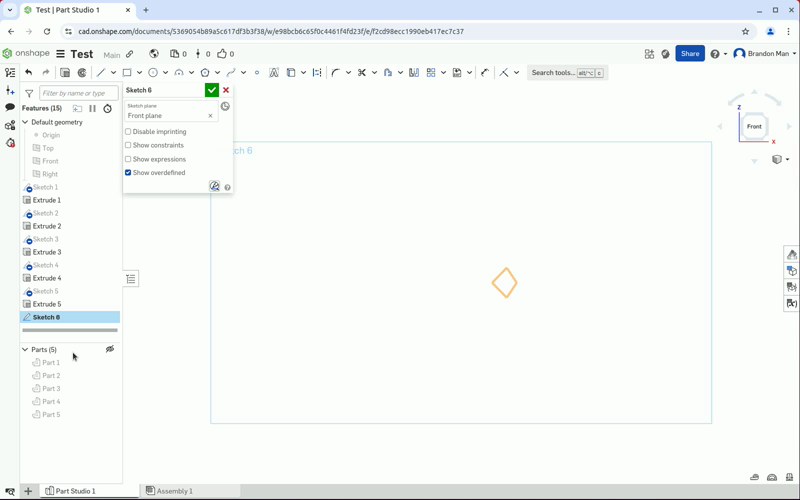
key_down(shift)
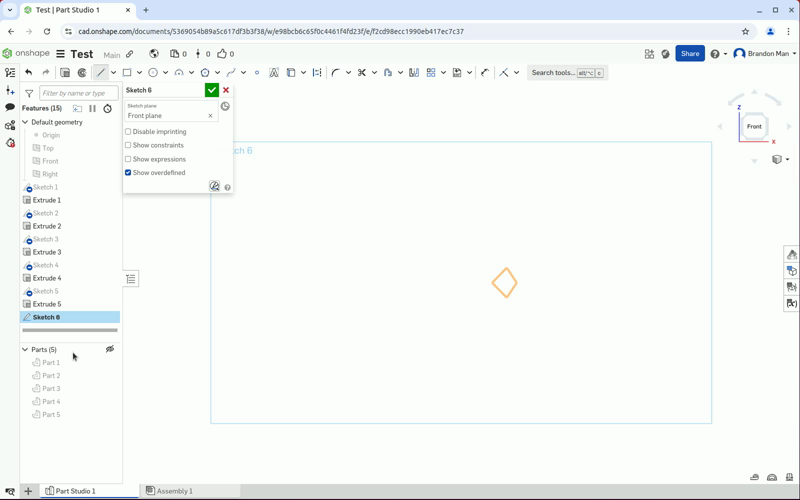
mouse_move(480, 230)
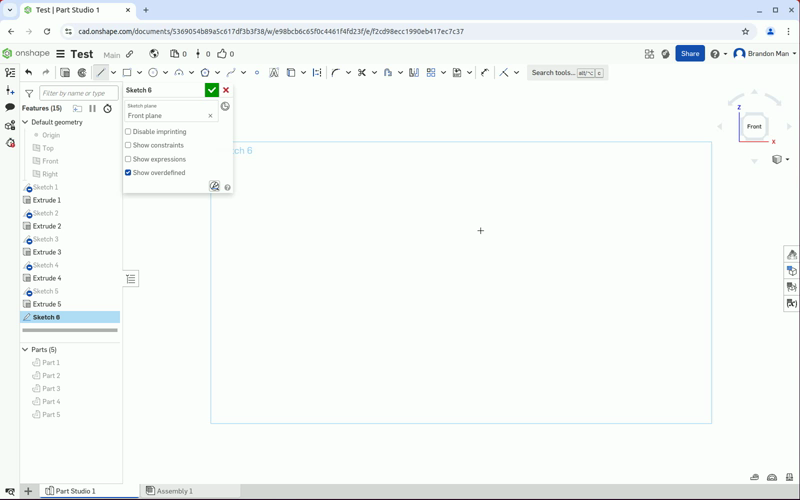
click(480, 230)
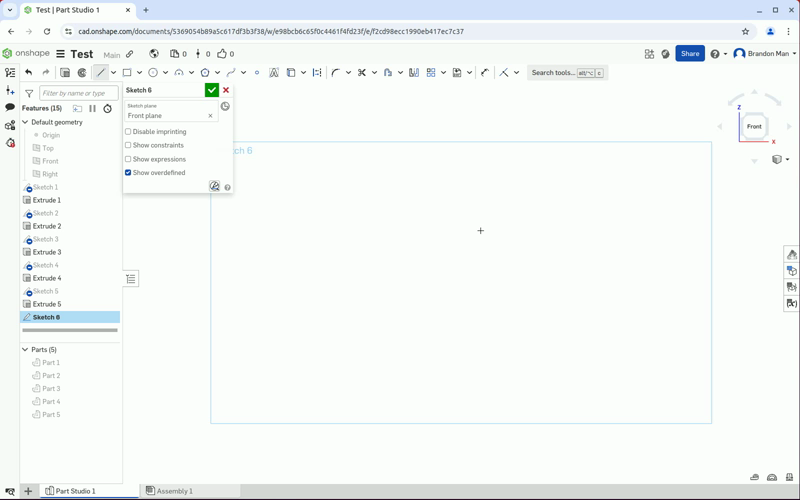
key_up(shift)
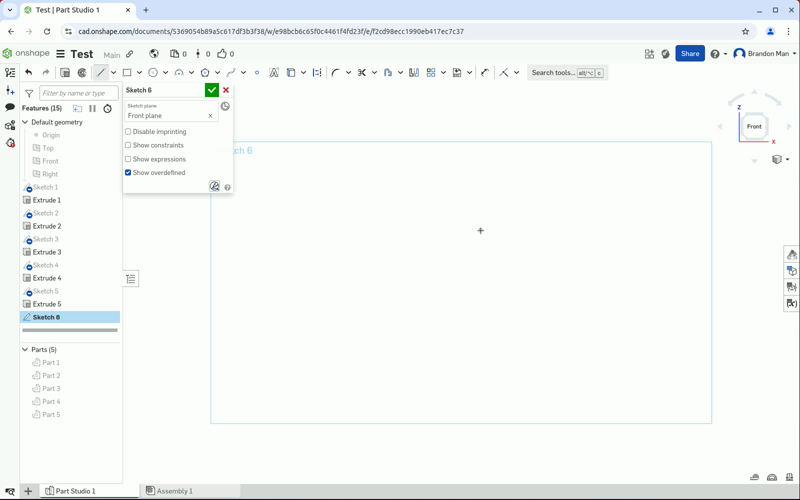
key_down(shift)
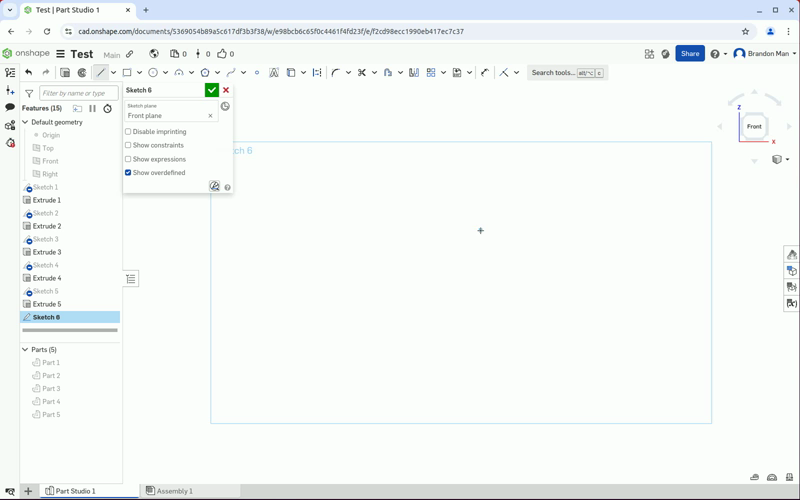
mouse_move(510, 230)
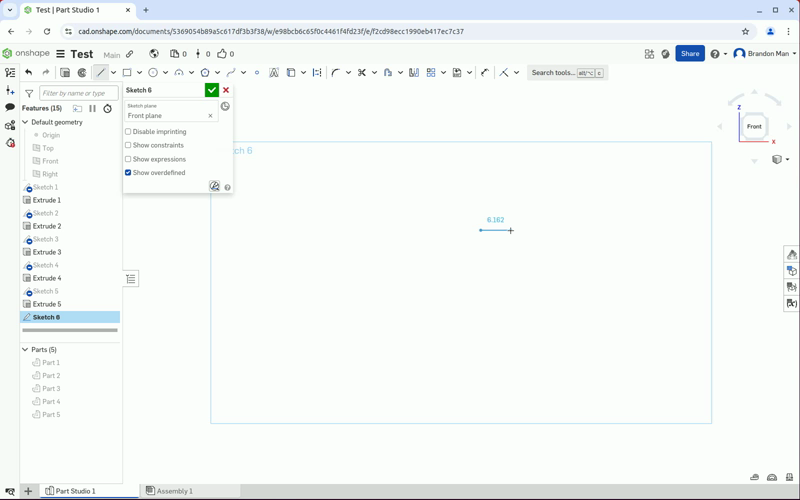
mouse_move(506, 267)
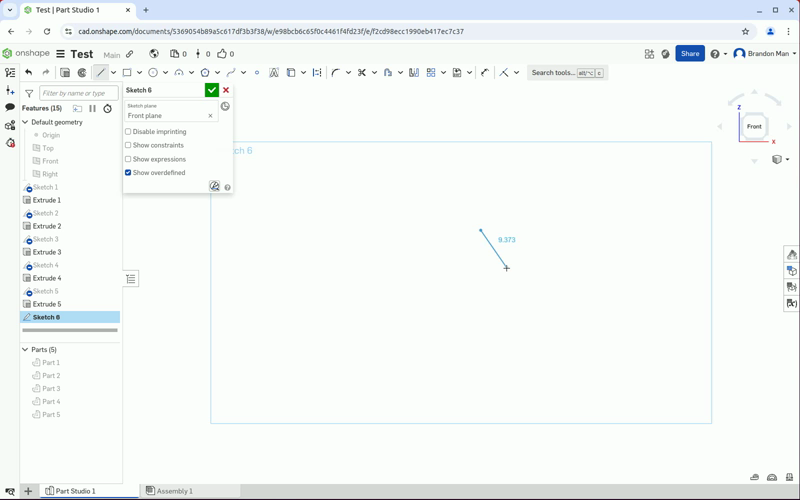
click(506, 267)
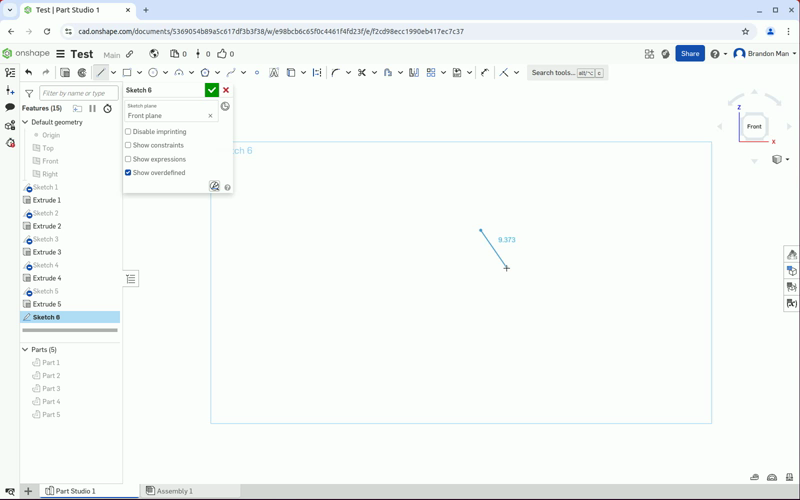
key_up(shift)
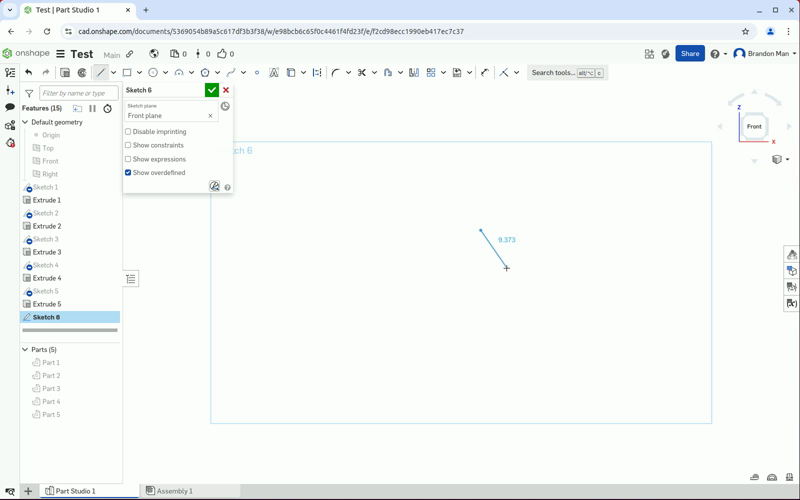
key_down(shift)
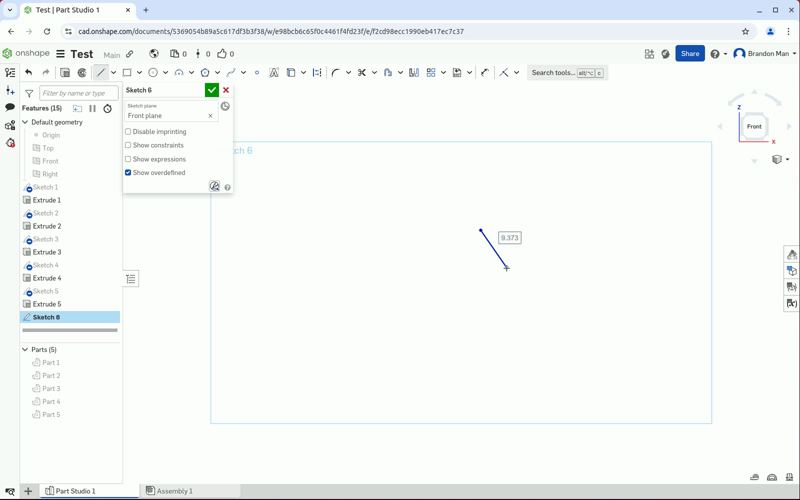
mouse_move(572, 199)
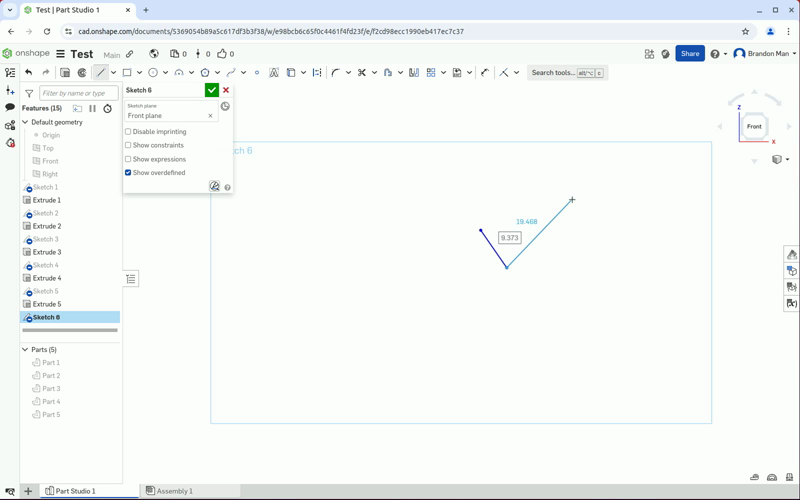
click(572, 199)
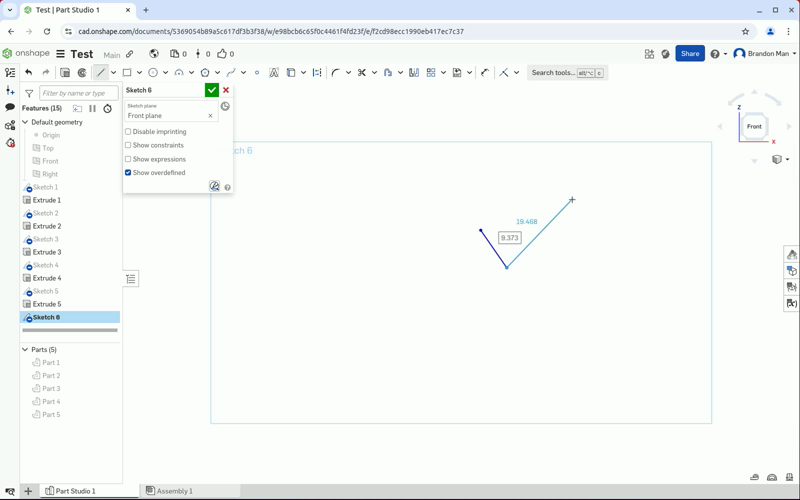
key_up(shift)
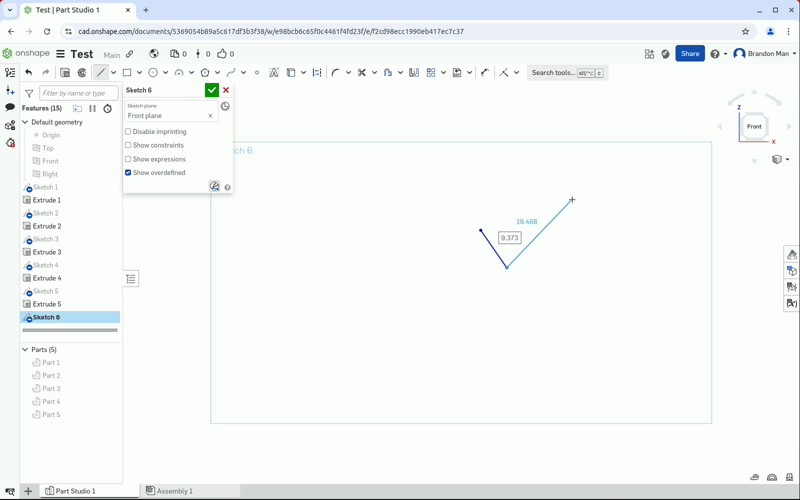
key_down(shift)
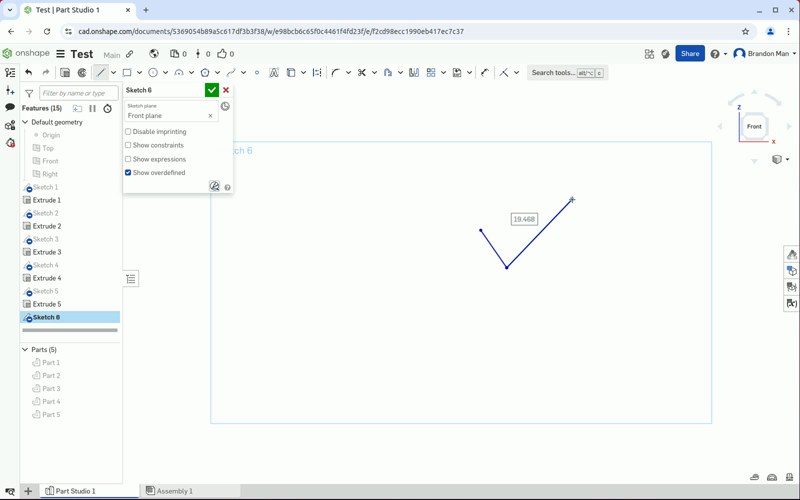
mouse_move(589, 199)
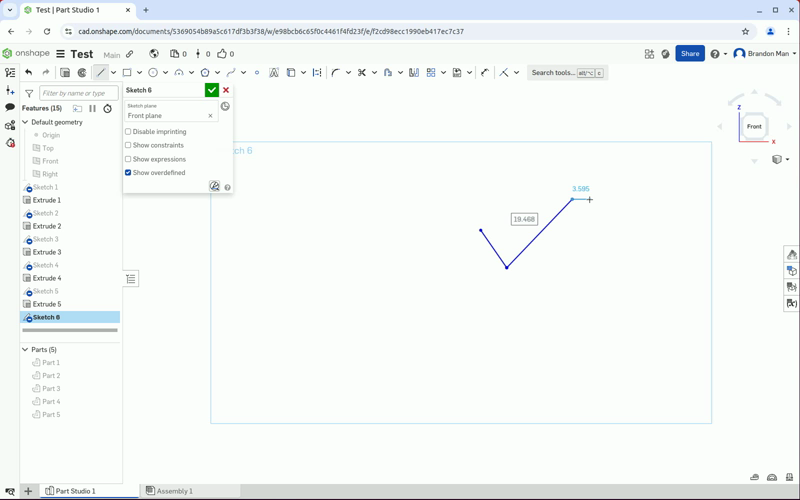
mouse_move(537, 170)
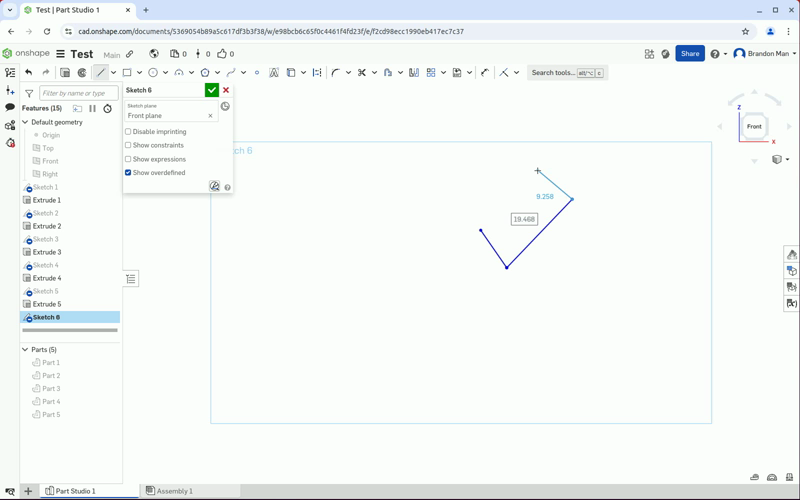
click(537, 170)
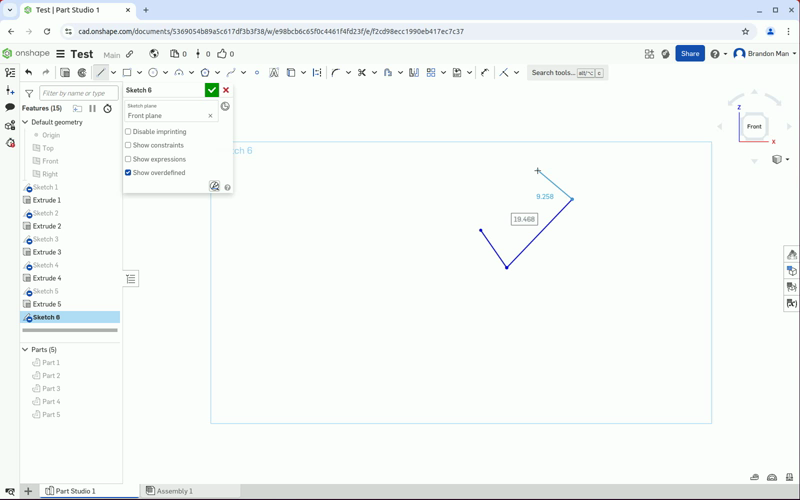
key_up(shift)
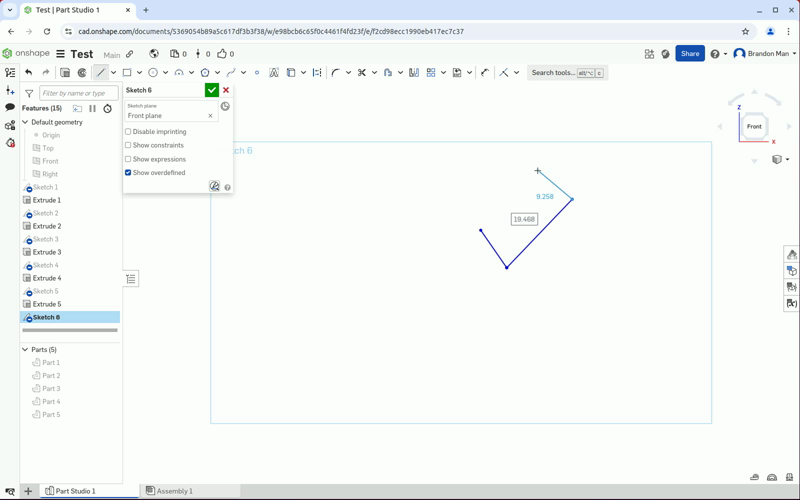
key_down(shift)
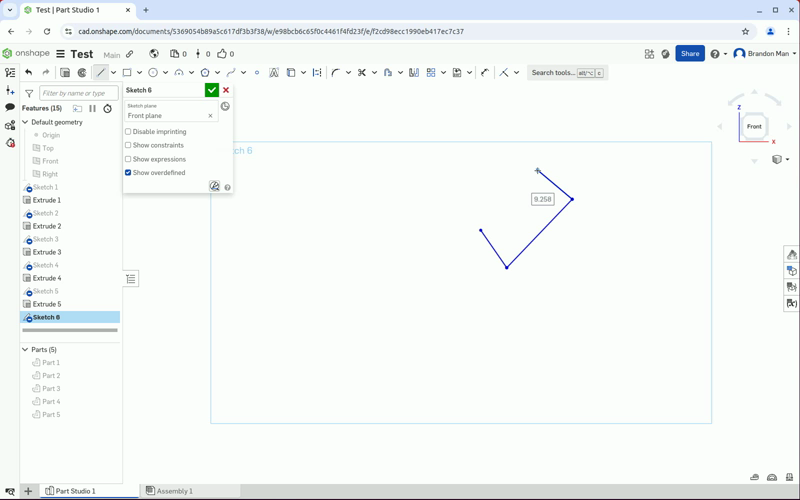
mouse_move(480, 230)
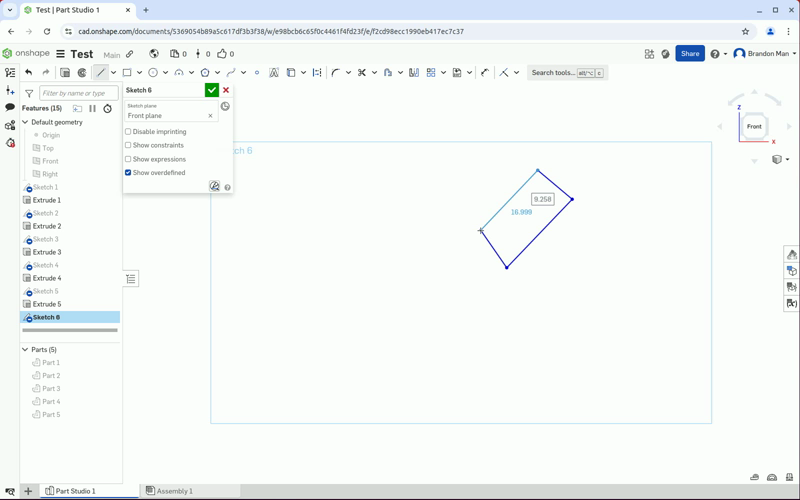
key_up(shift)
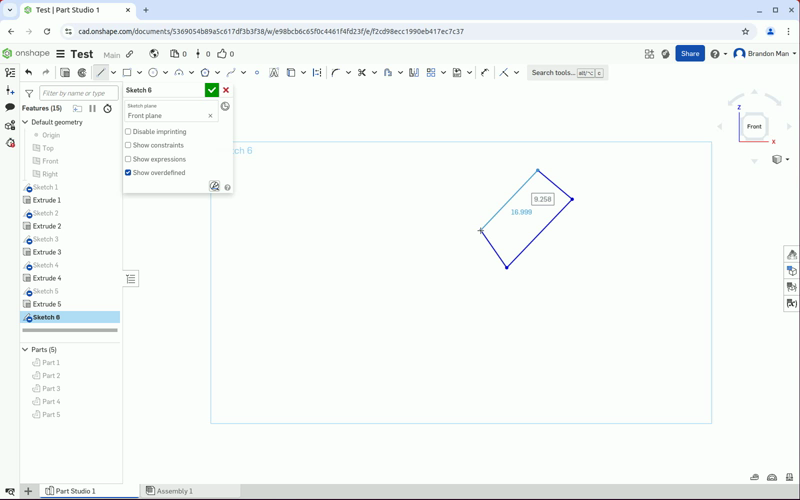
click(480, 230)
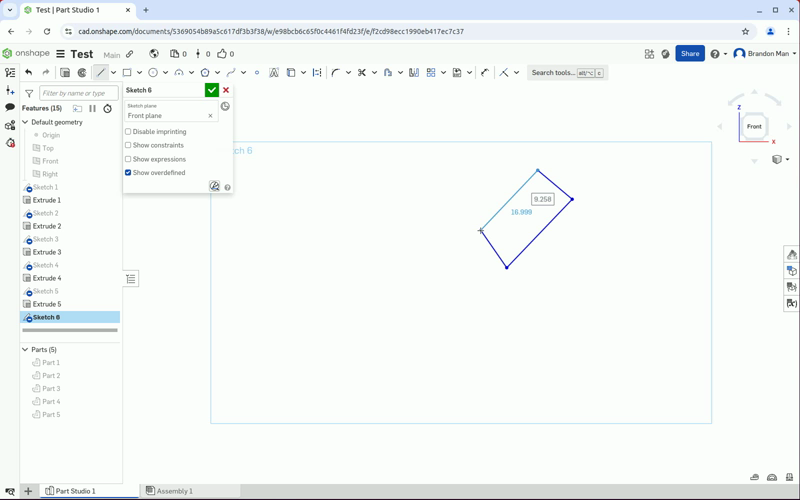
key(esc)
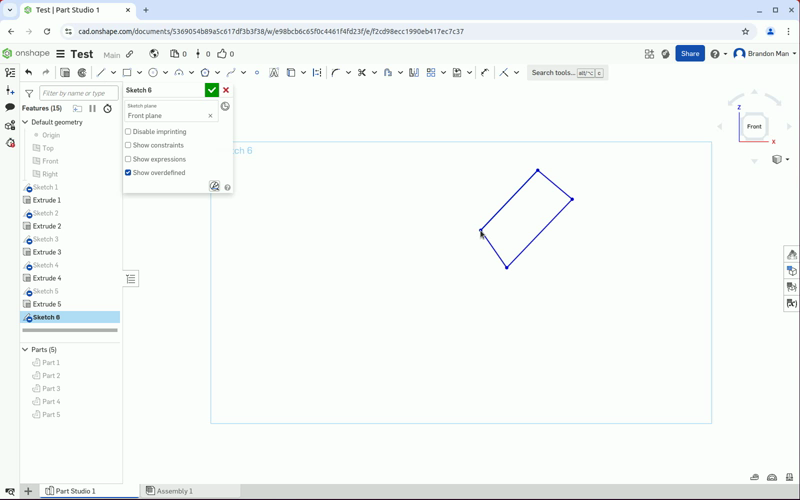
mouse_move(537, 203)
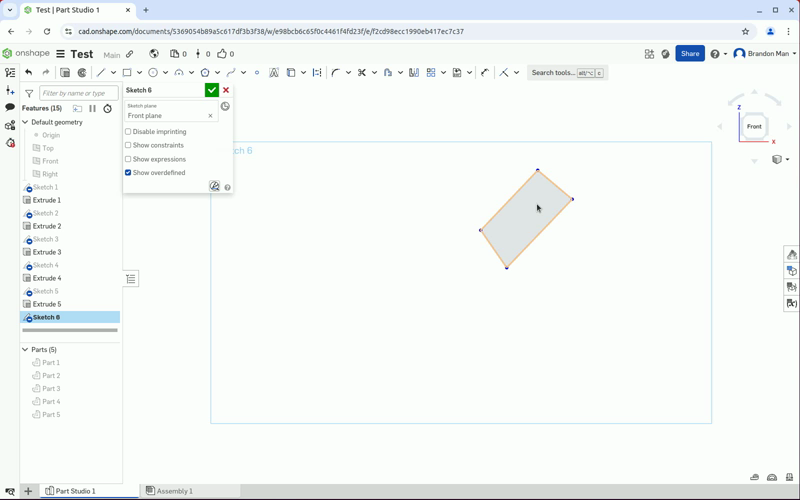
click(537, 203)
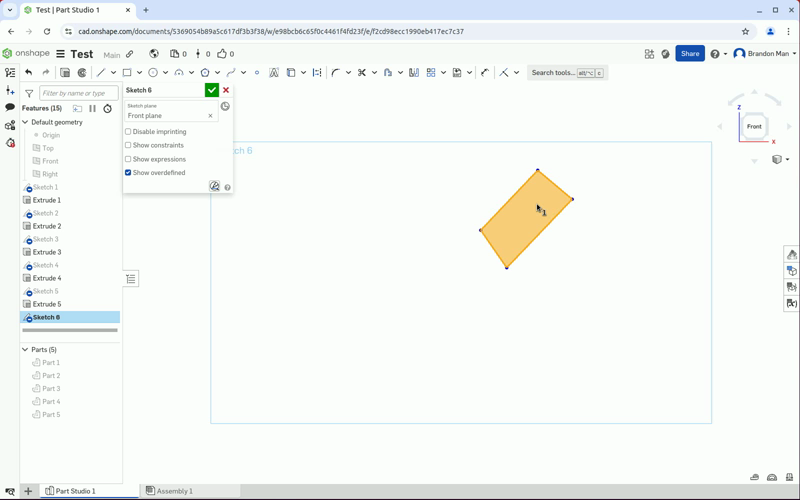
mouse_move(73, 352)
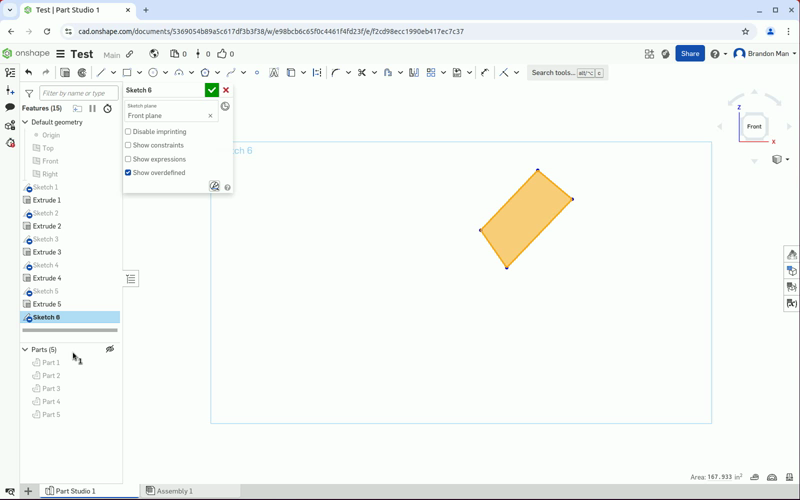
key(shift+y)
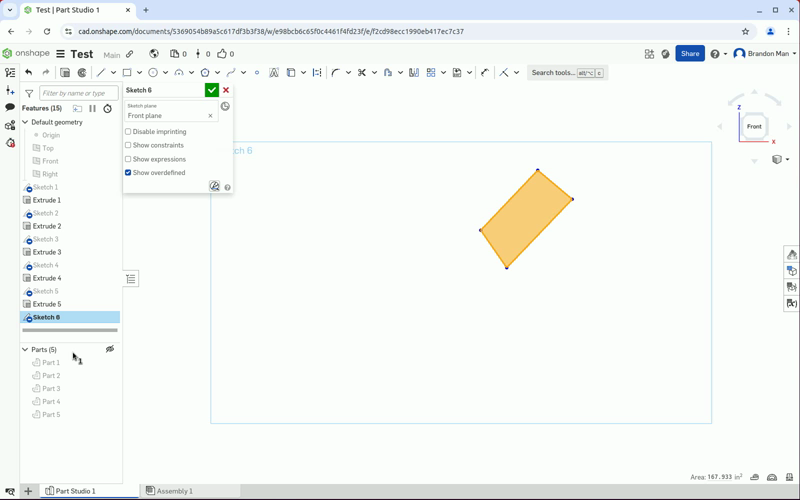
key(shift+e)
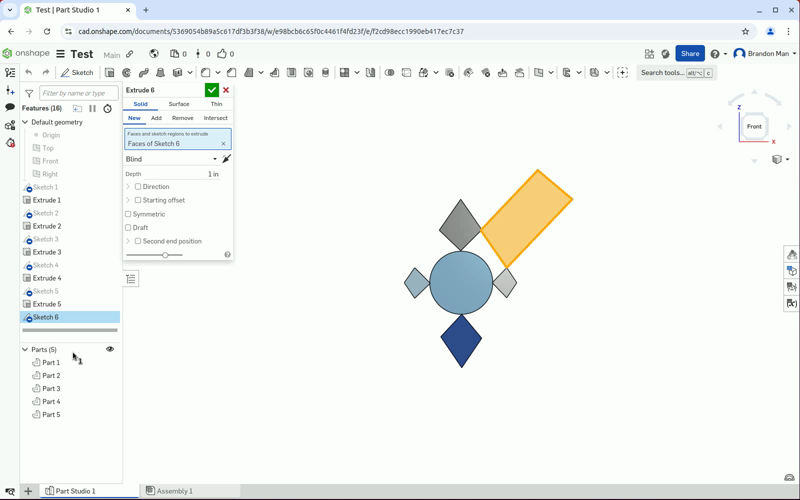
mouse_move(143, 106)
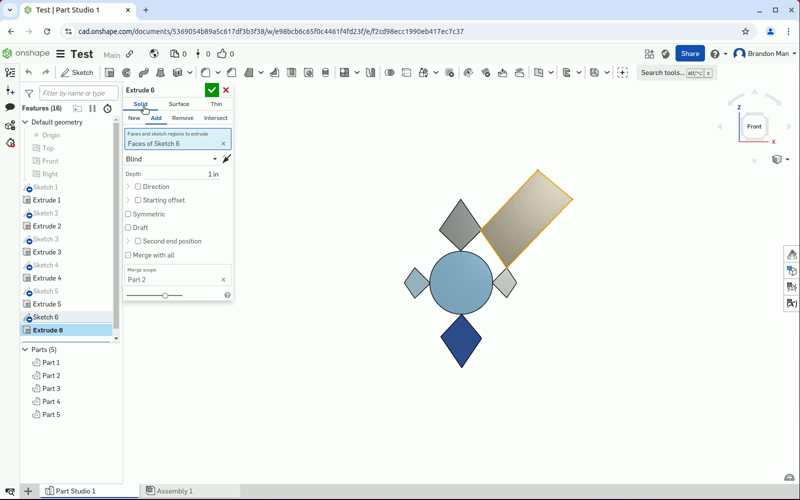
click(143, 106)
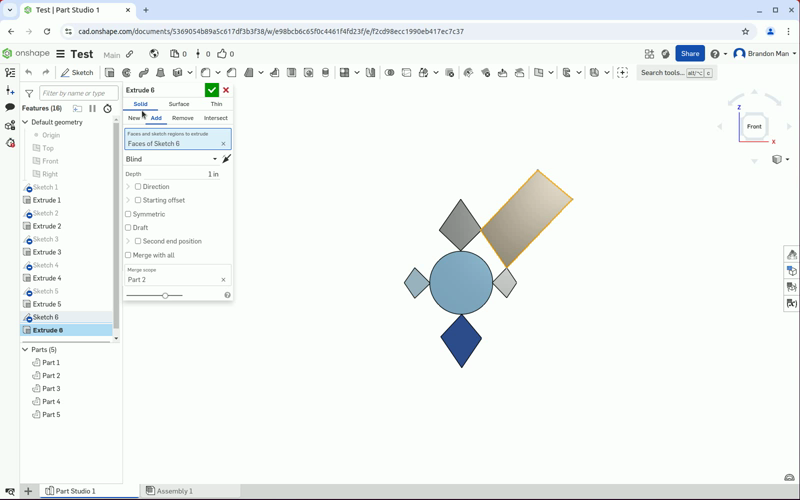
mouse_move(137, 120)
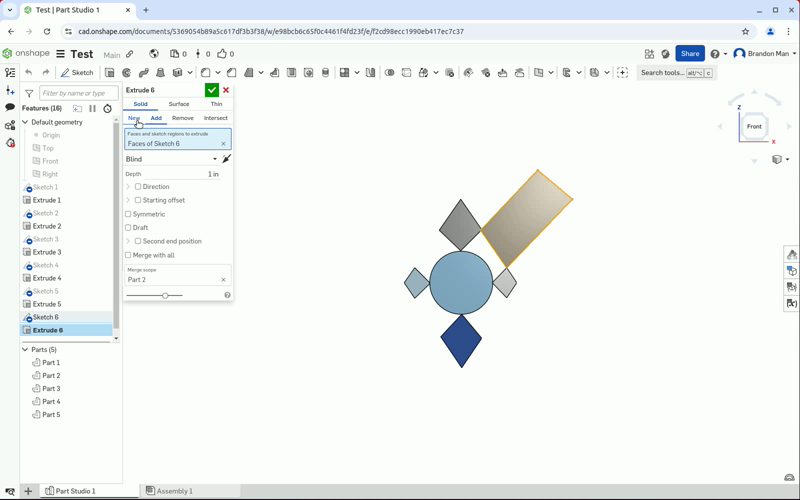
click(137, 120)
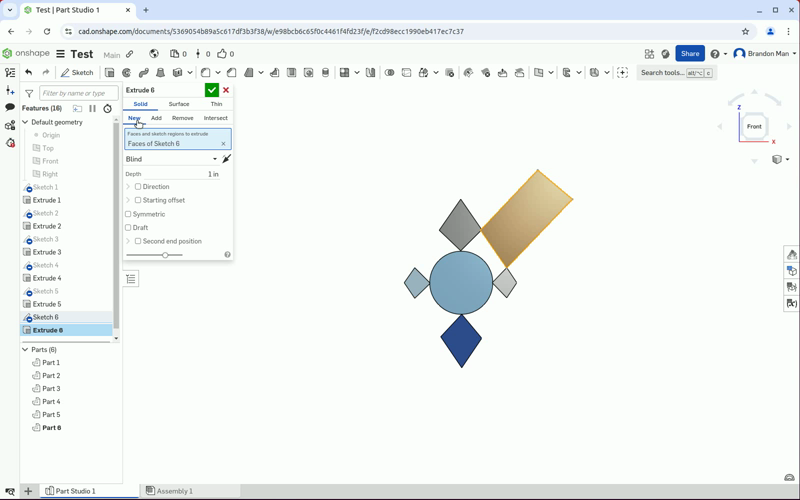
key(tab, 4)
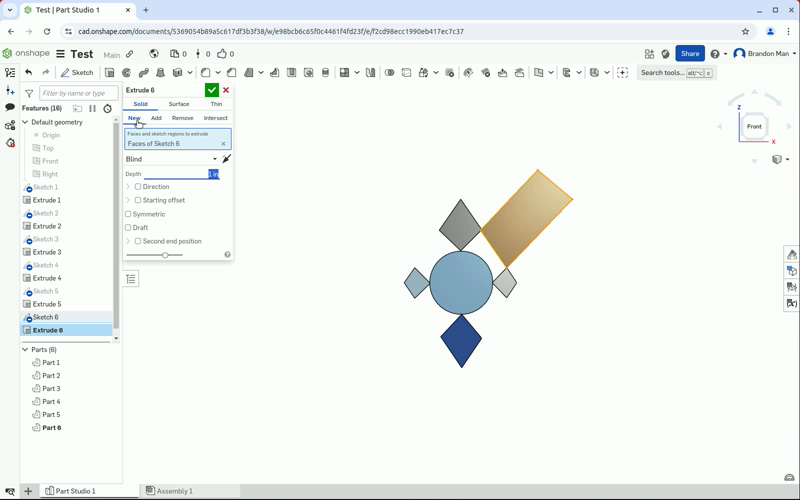
text(2.166)
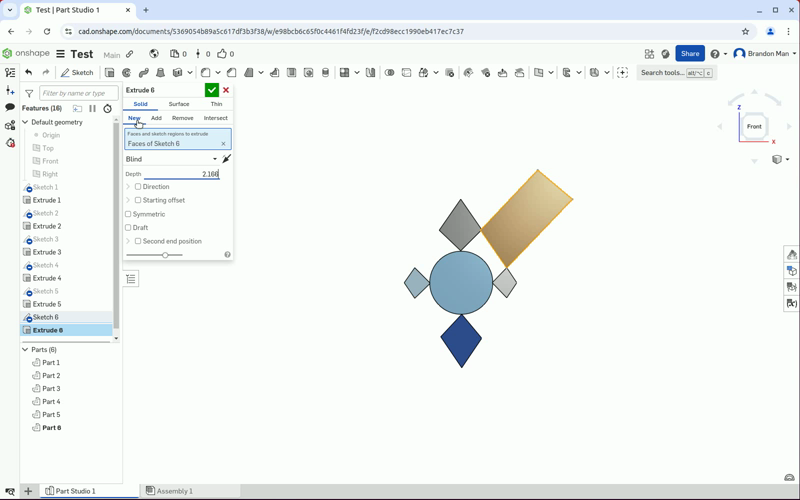
key(enter)
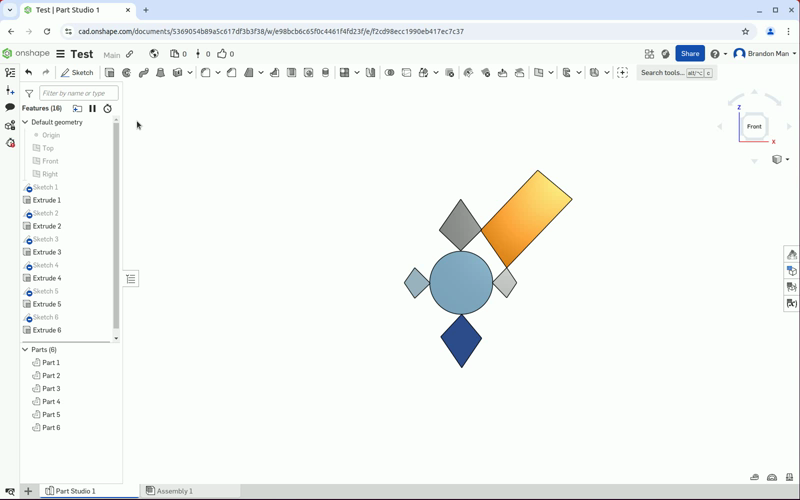
key(shift+h)
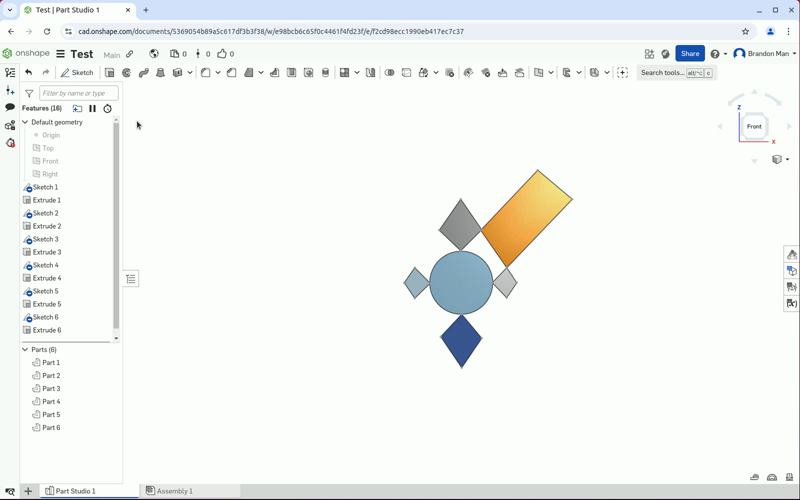
key(shift+h)
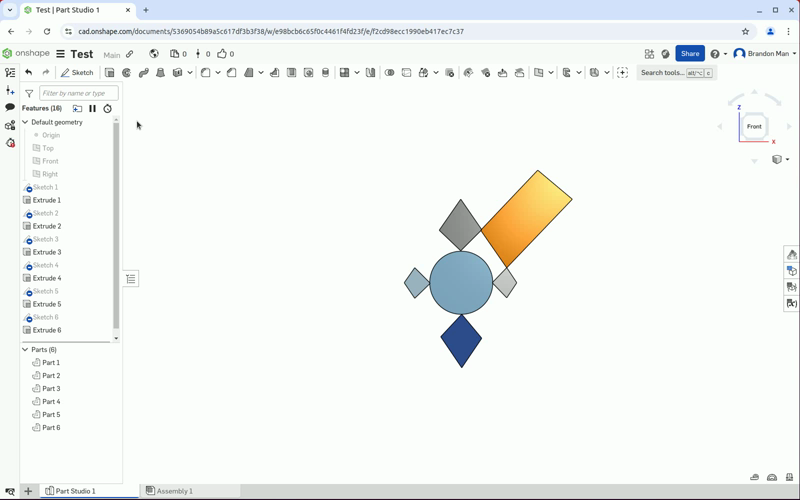
mouse_move(69, 189)
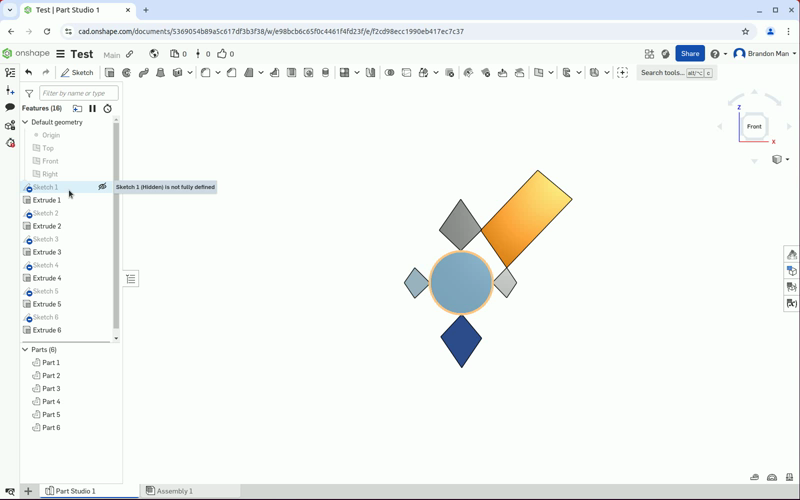
click(69, 189)
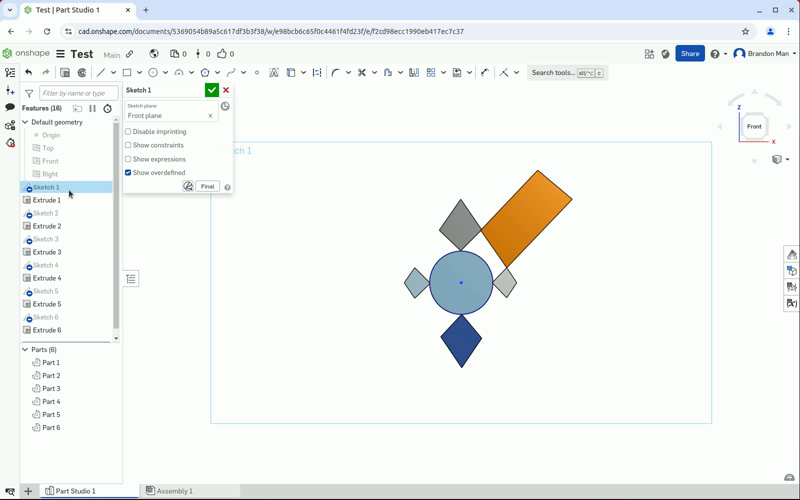
mouse_move(229, 92)
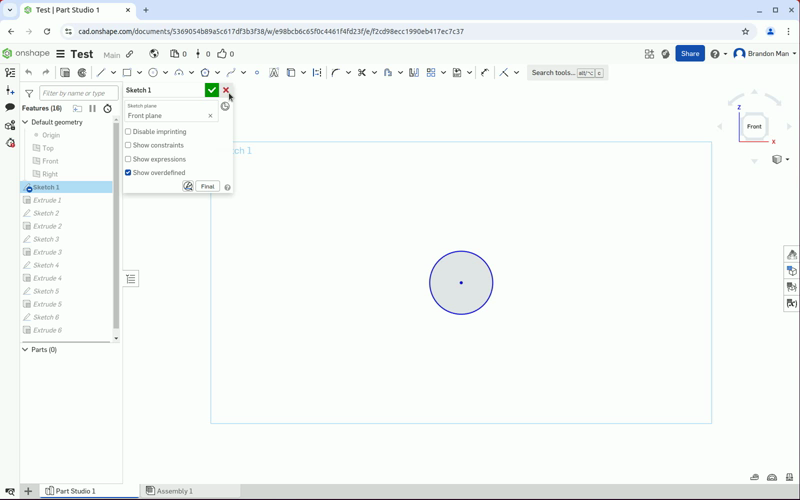
click(229, 92)
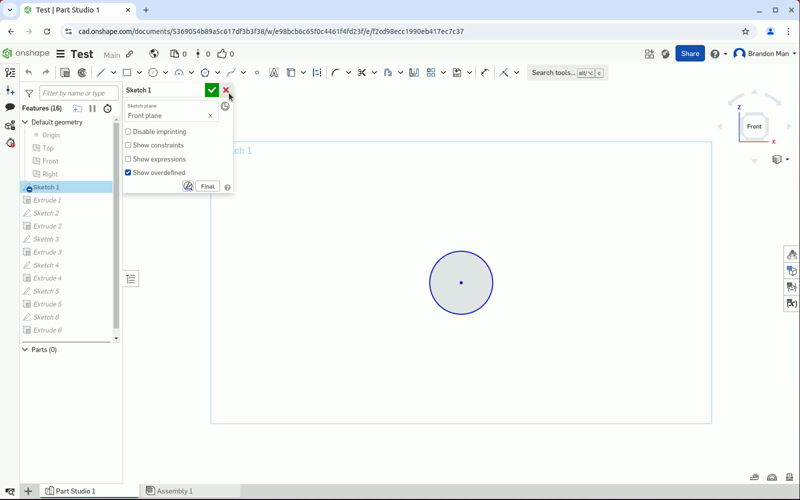
key(shift+s)
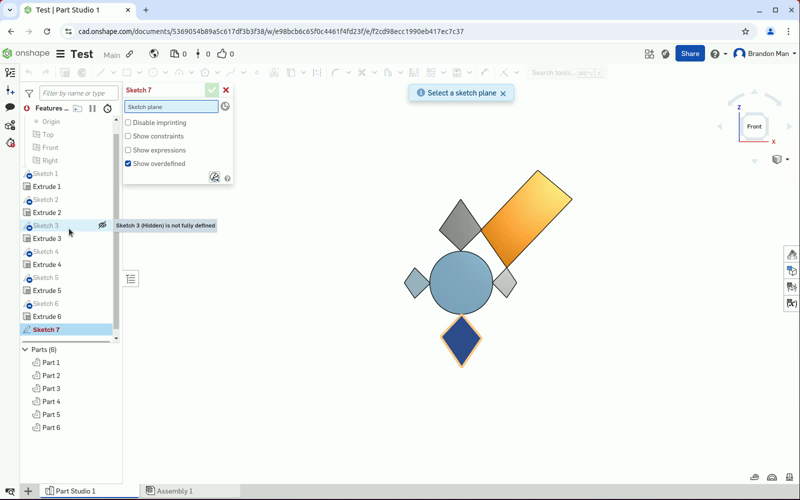
scroll(3)
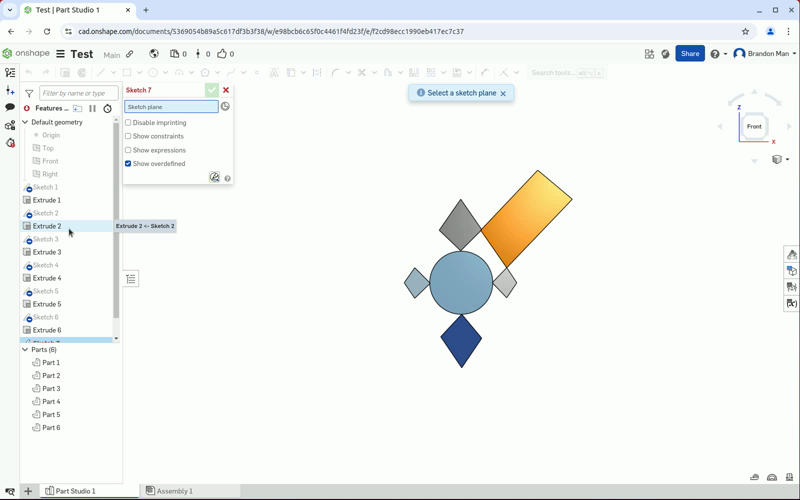
mouse_move(69, 163)
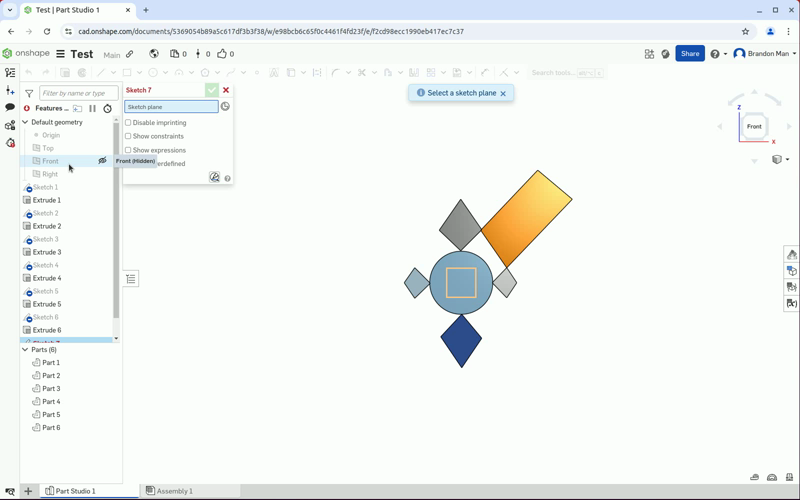
click(69, 163)
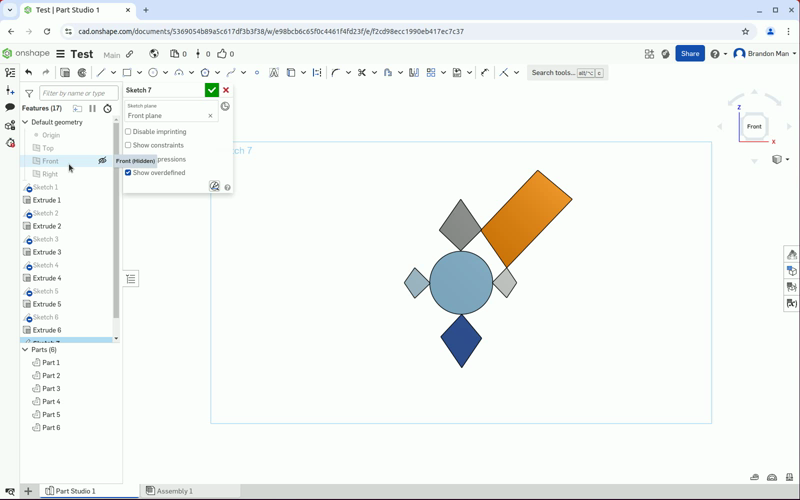
mouse_move(73, 352)
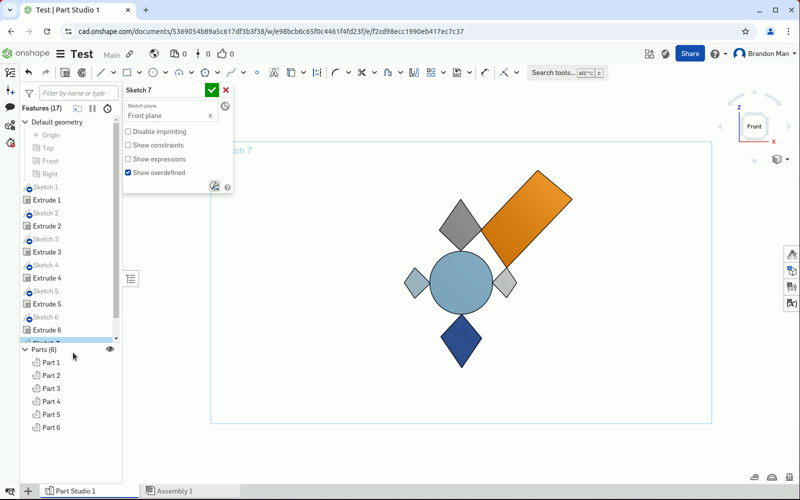
key(y)
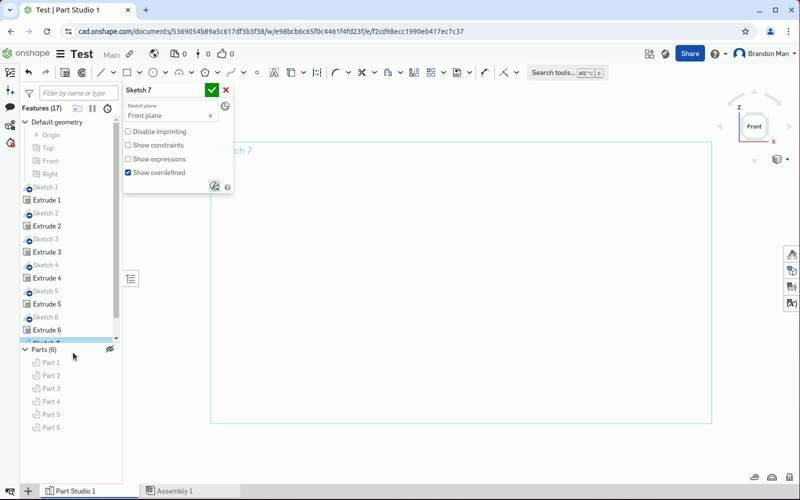
key(l)
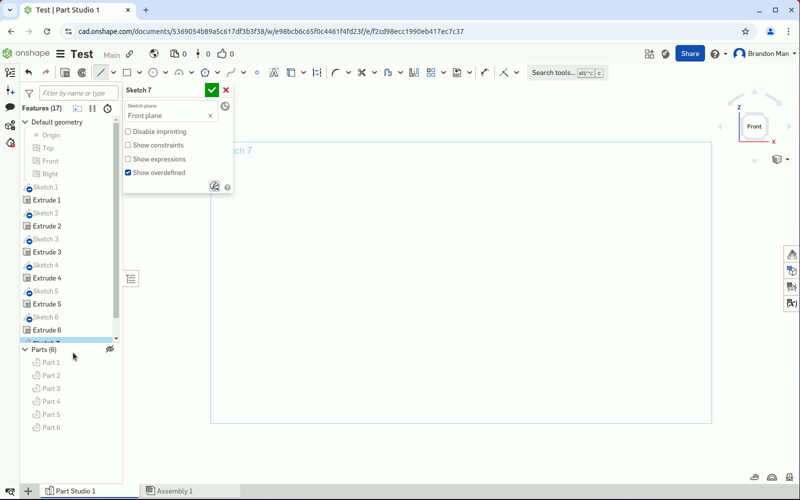
key_down(shift)
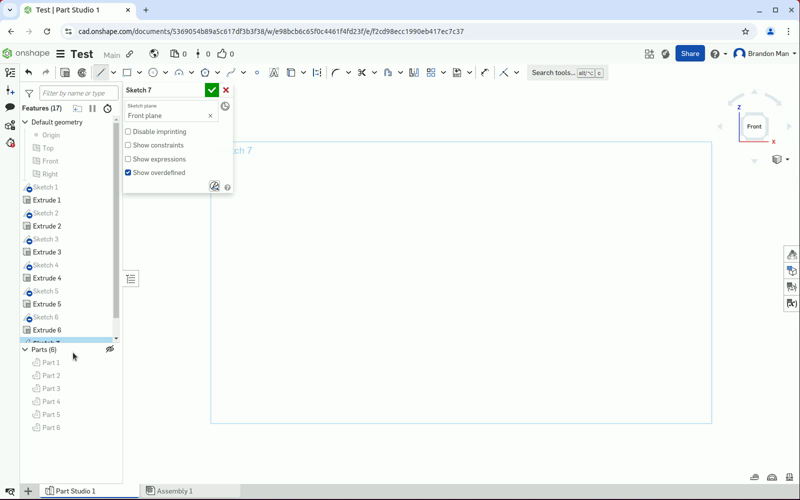
mouse_move(348, 200)
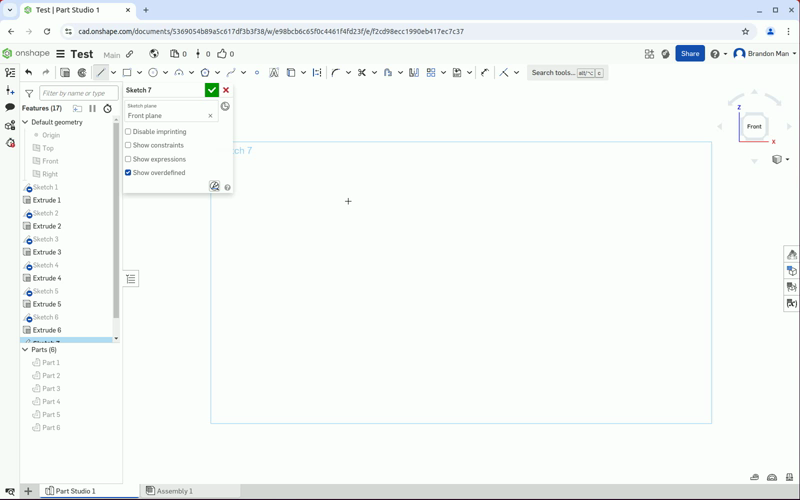
click(348, 200)
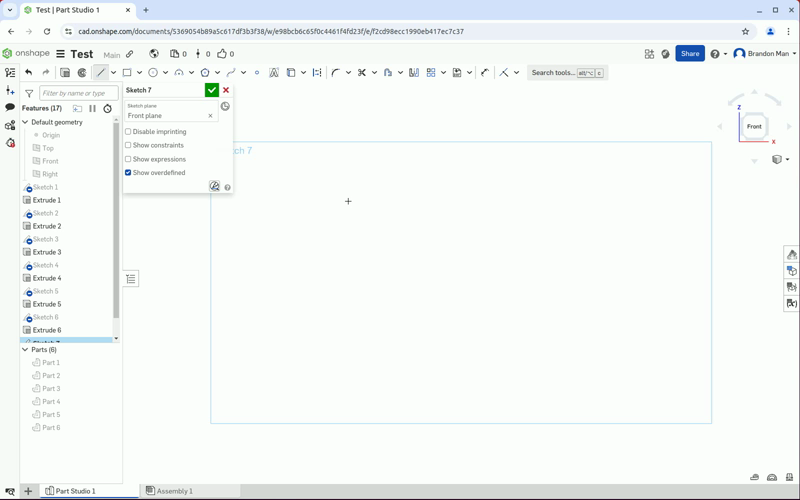
key_up(shift)
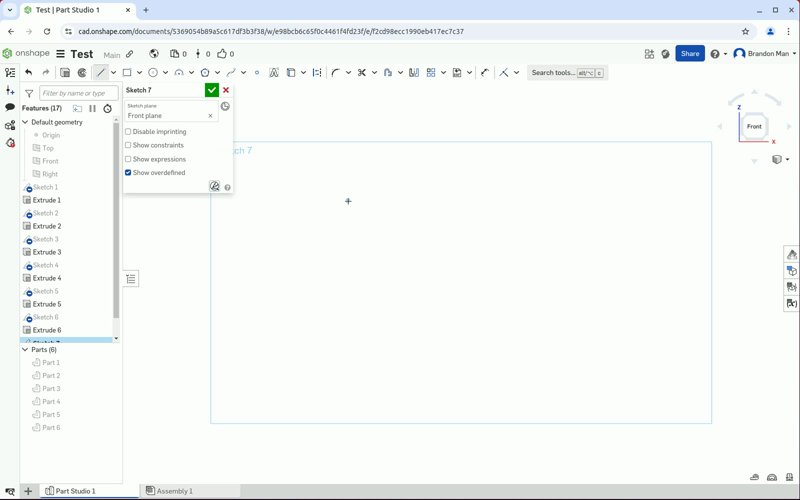
key_down(shift)
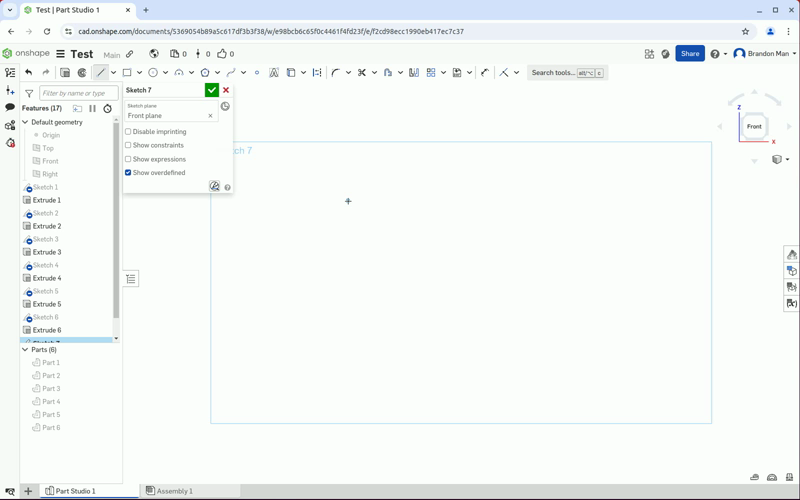
mouse_move(413, 268)
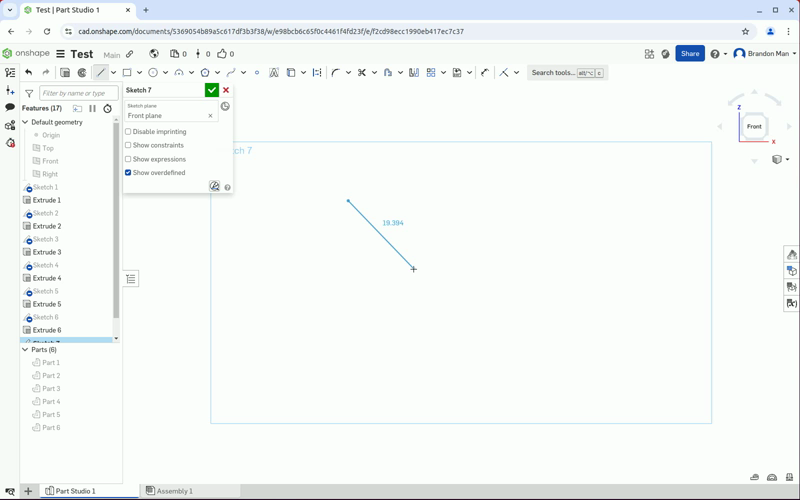
click(413, 268)
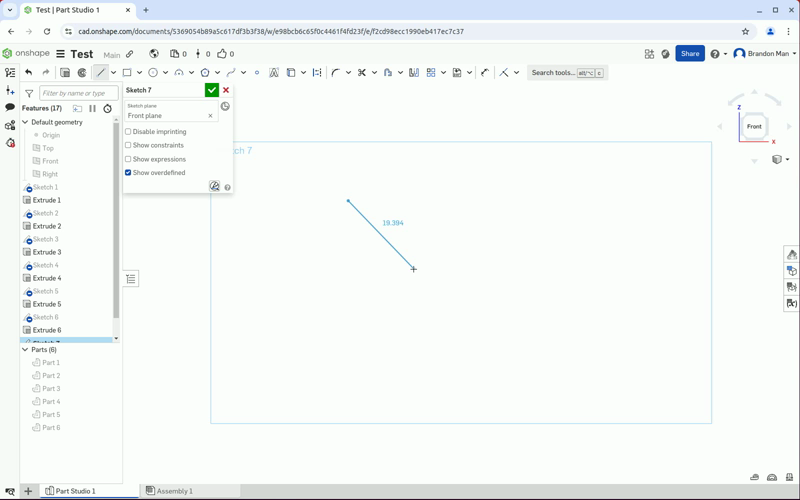
key_up(shift)
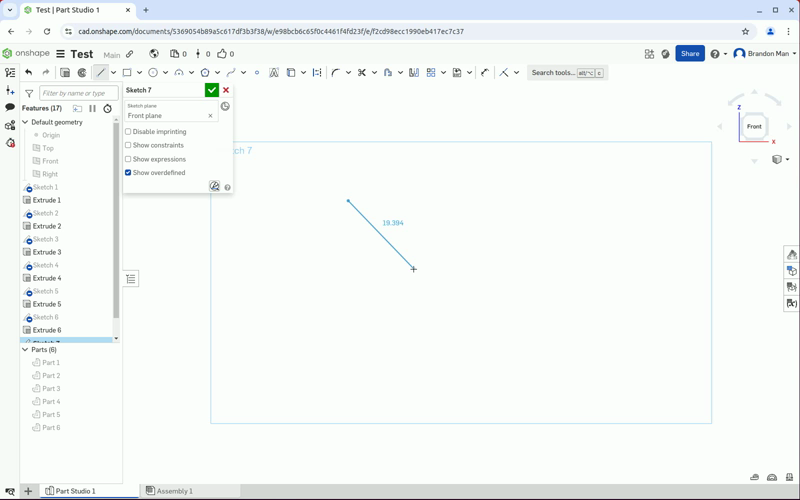
key_down(shift)
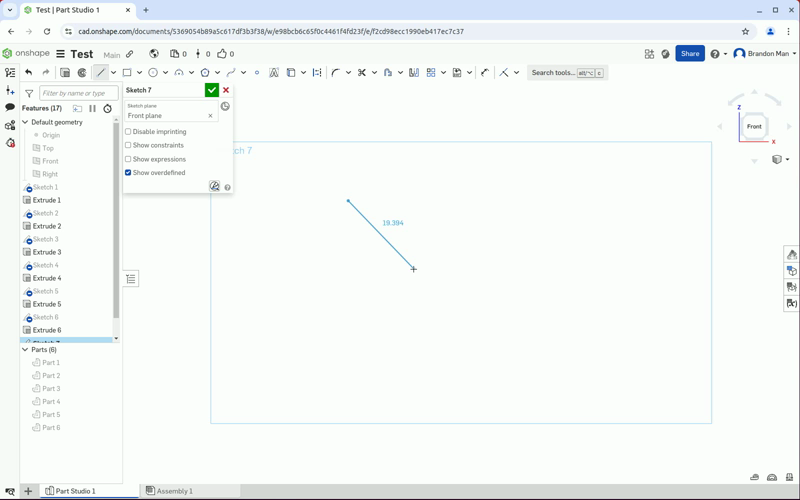
mouse_move(444, 268)
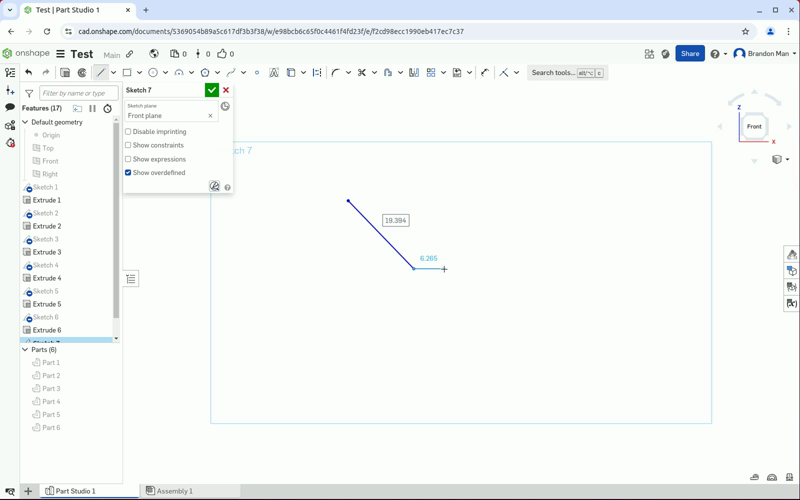
mouse_move(439, 230)
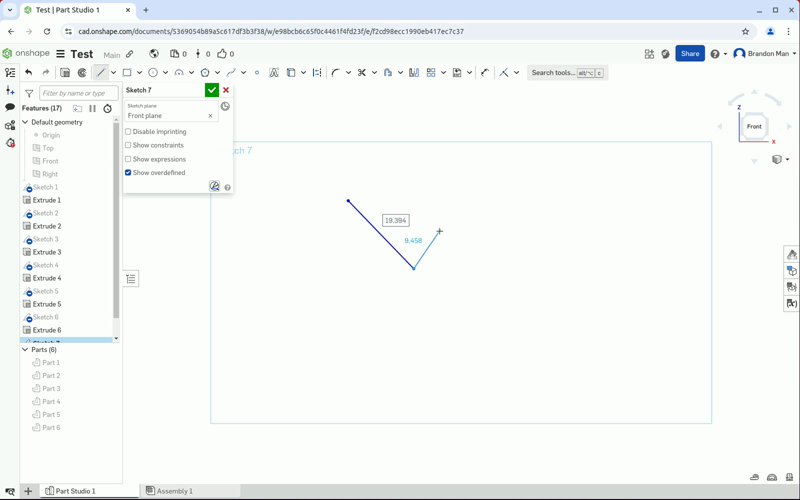
click(439, 230)
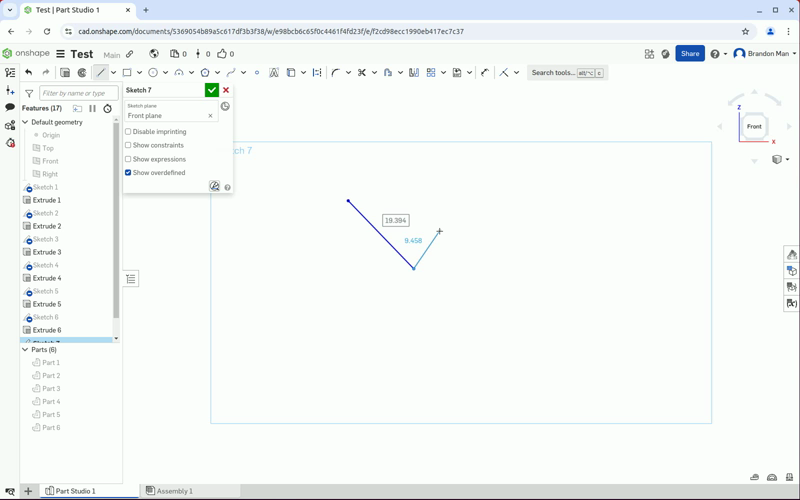
key_up(shift)
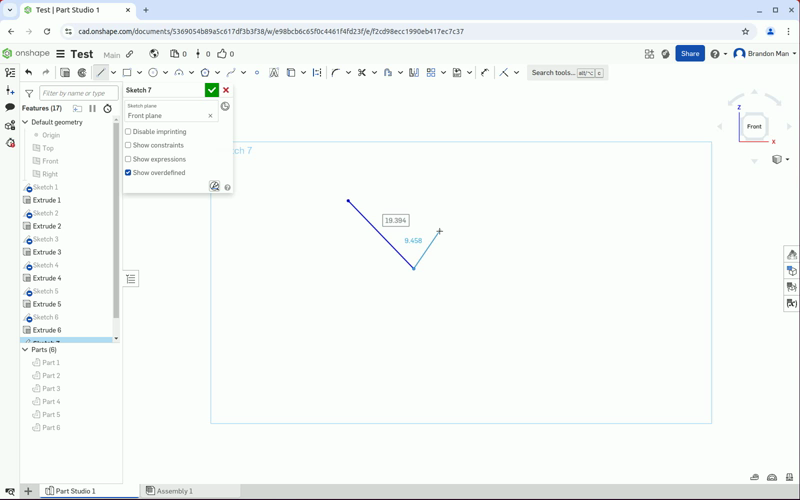
key_down(shift)
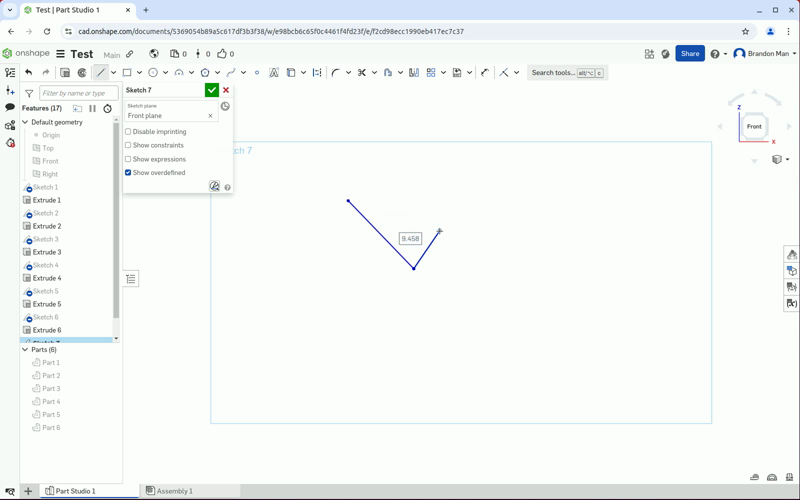
mouse_move(379, 171)
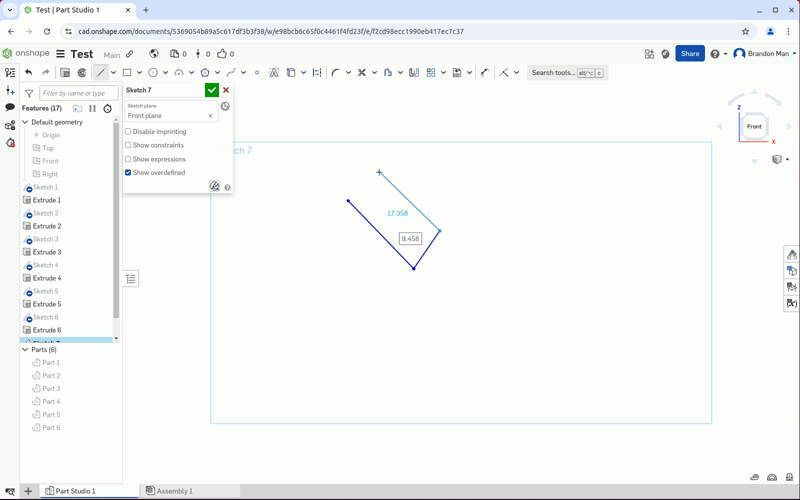
click(379, 171)
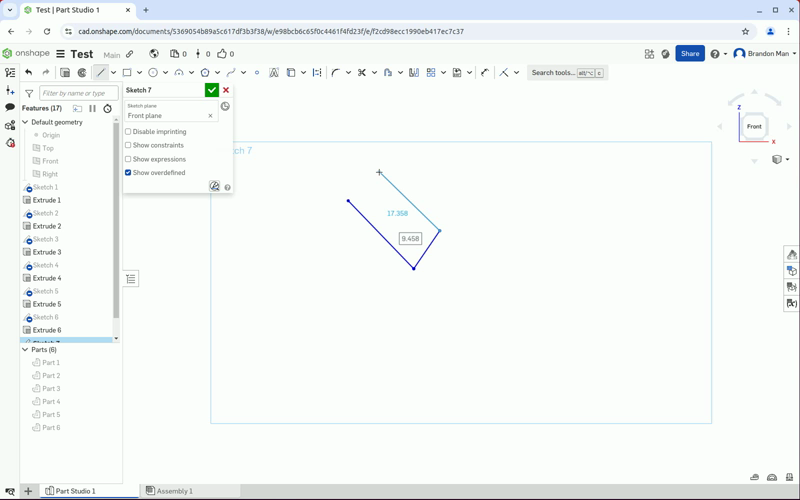
key_up(shift)
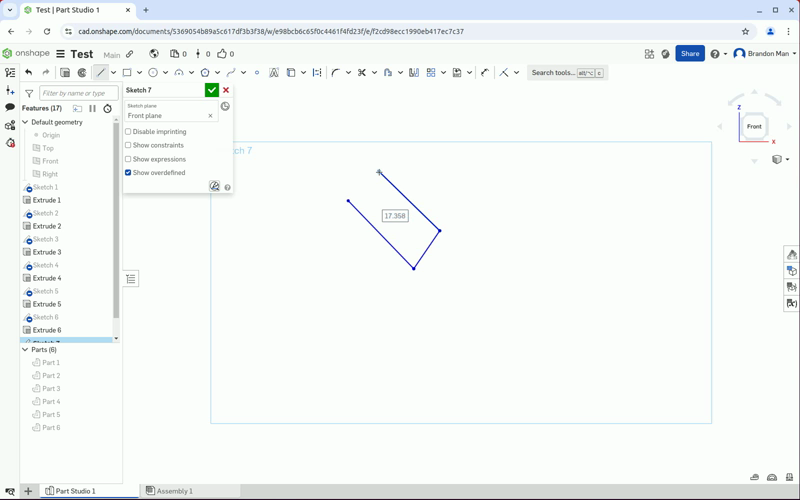
mouse_move(409, 171)
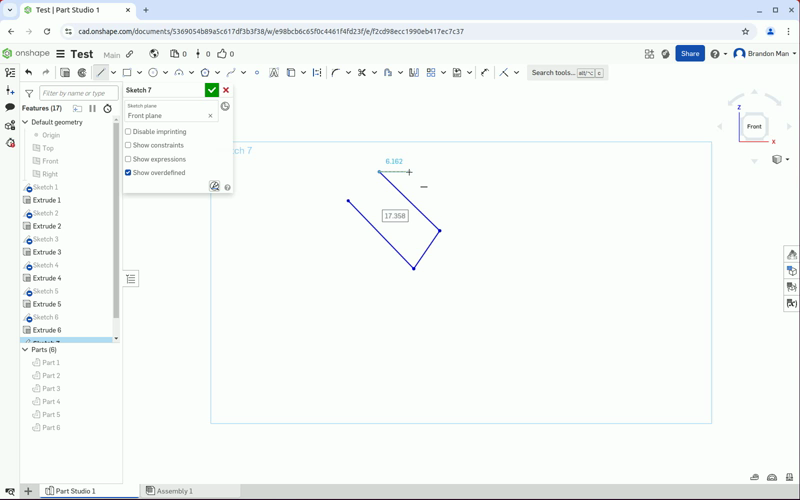
key_down(shift)
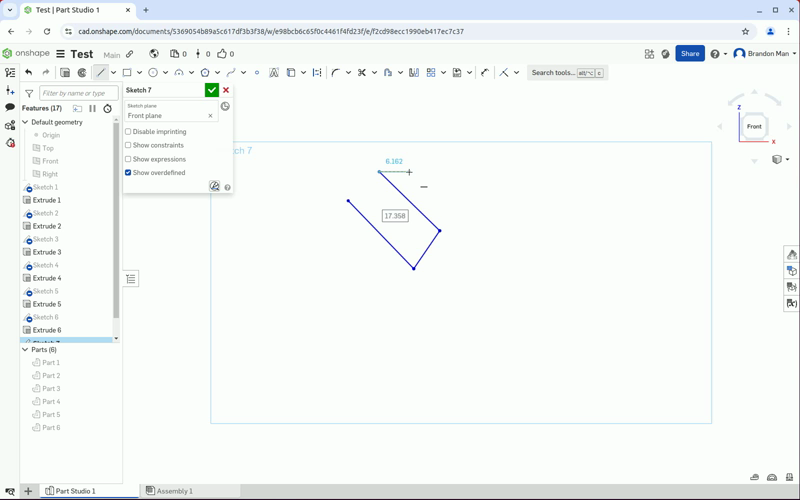
mouse_move(348, 200)
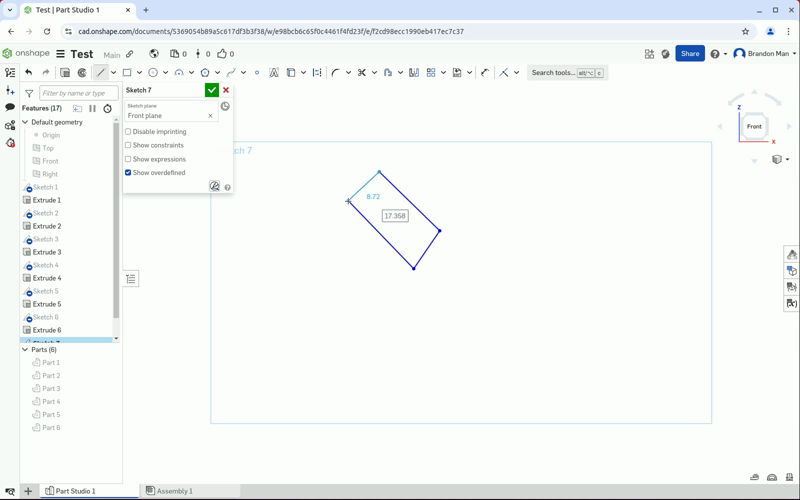
key_up(shift)
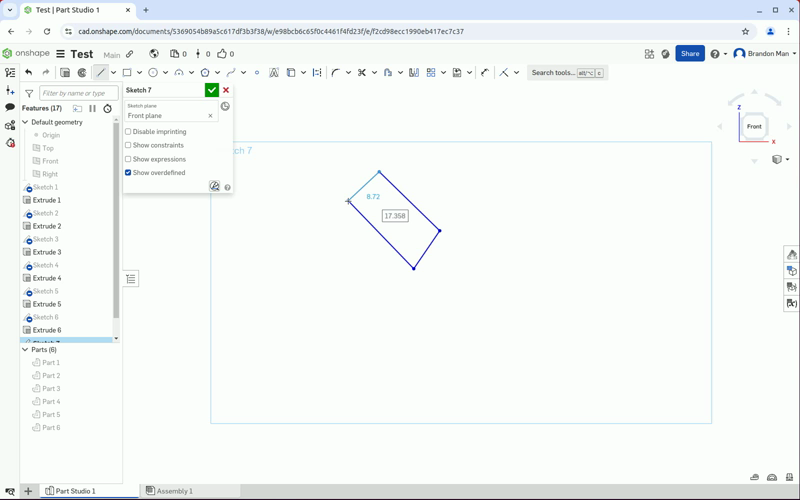
click(348, 200)
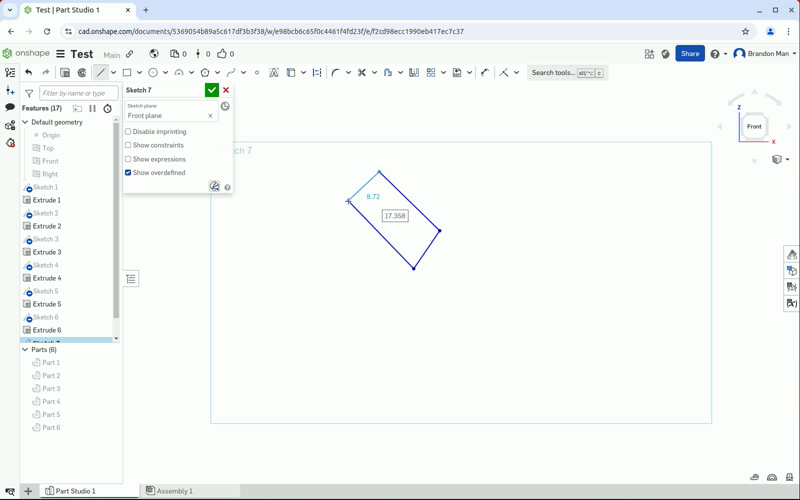
key(esc)
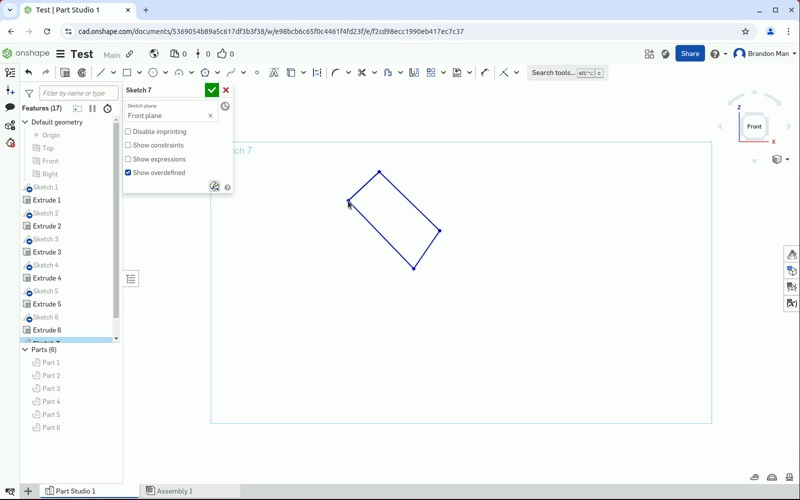
mouse_move(394, 227)
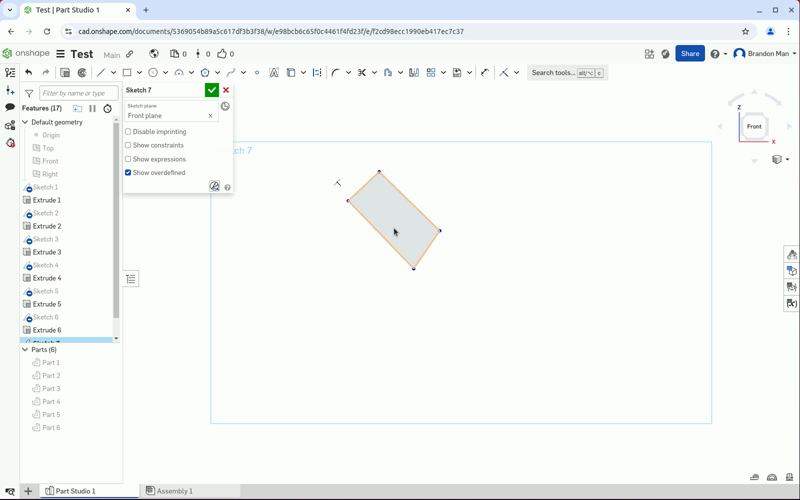
click(394, 227)
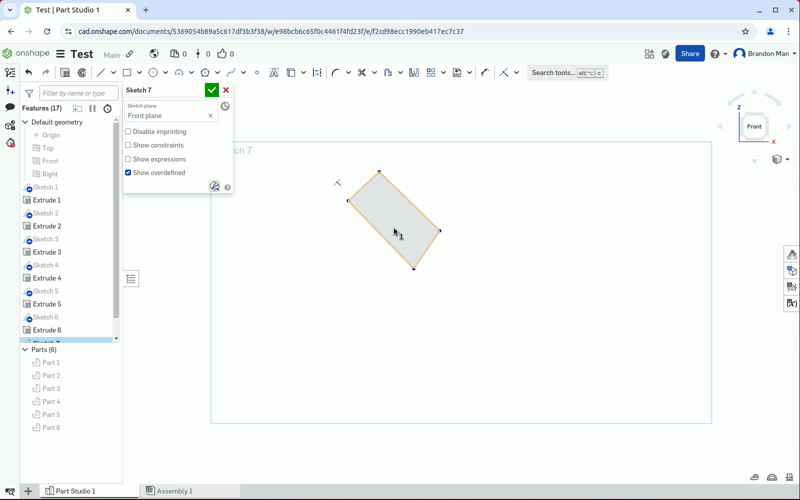
mouse_move(73, 352)
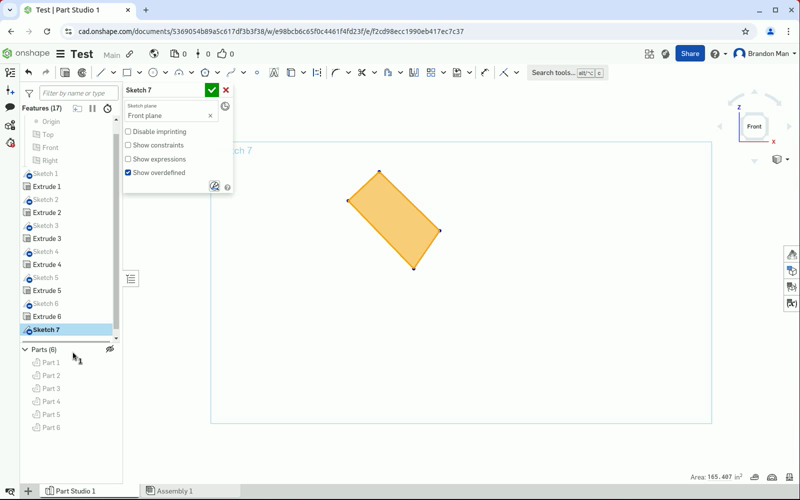
key(shift+y)
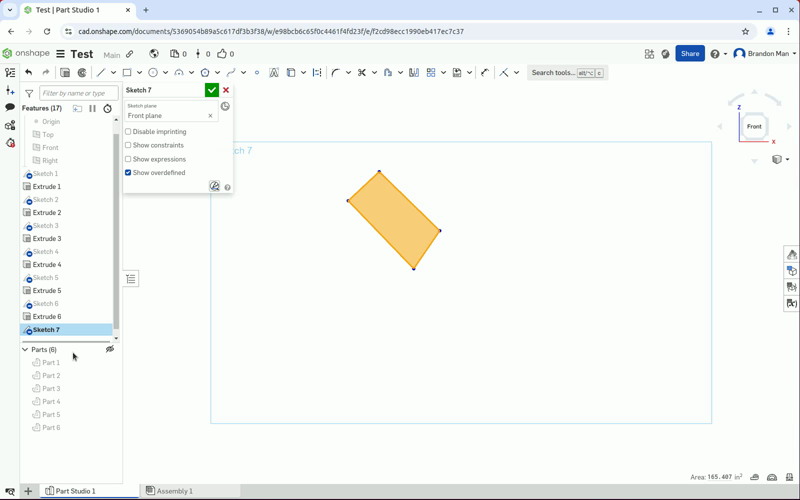
key(shift+e)
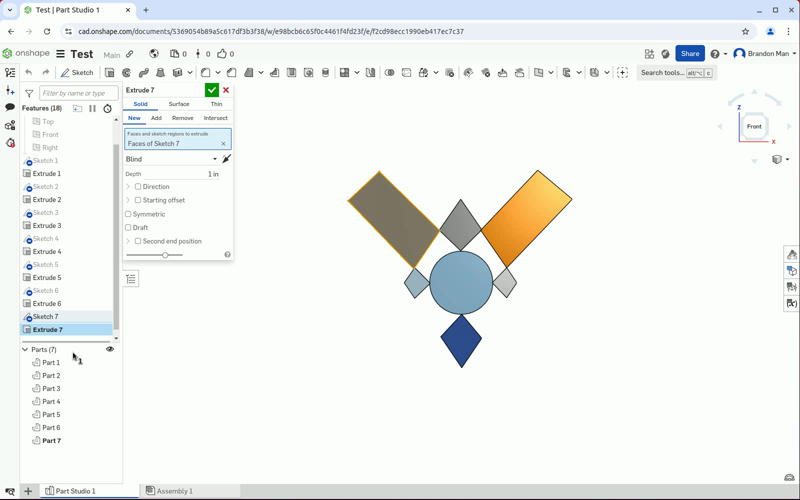
mouse_move(143, 106)
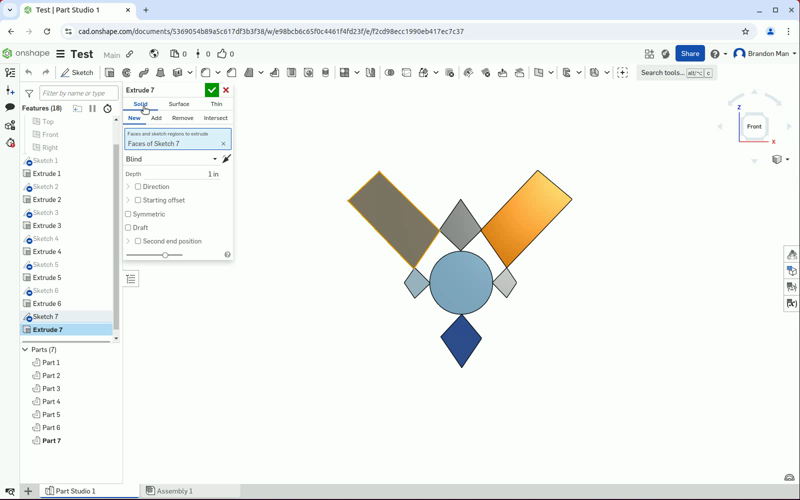
click(143, 106)
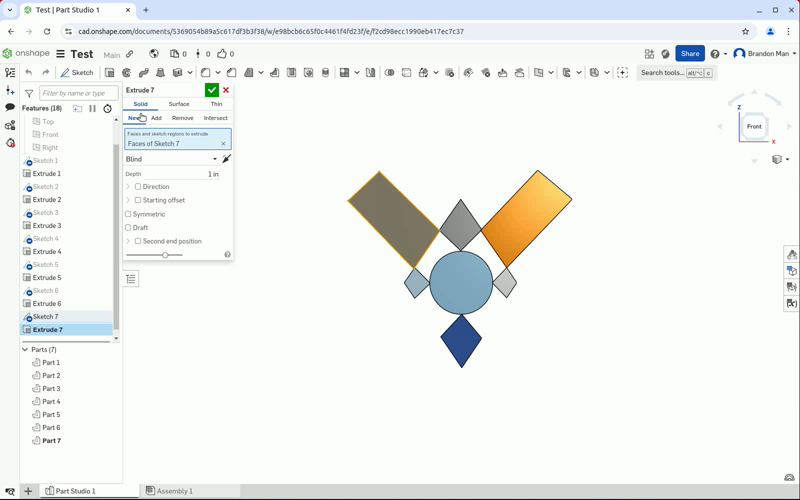
mouse_move(137, 120)
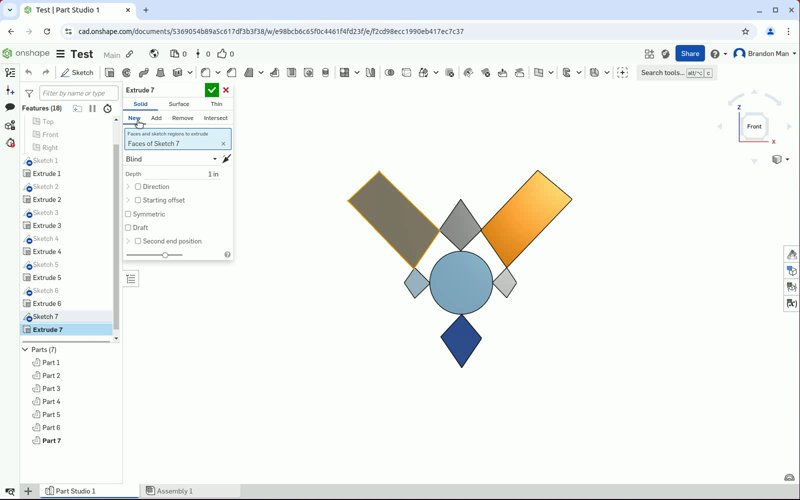
click(137, 120)
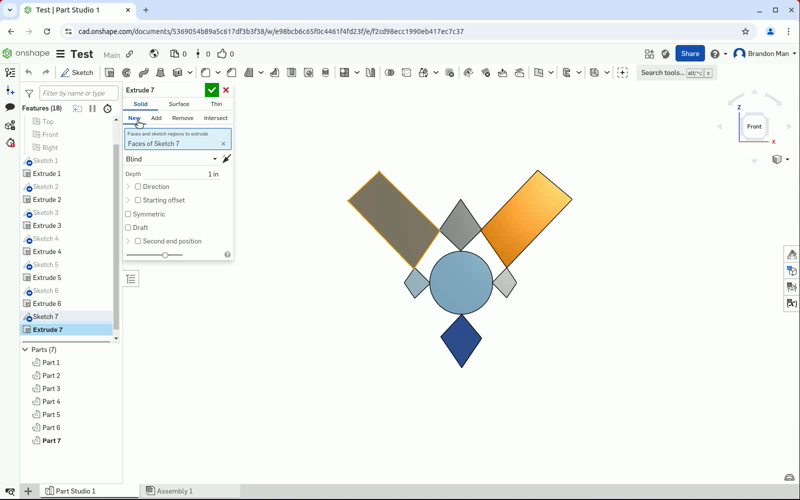
key(tab, 4)
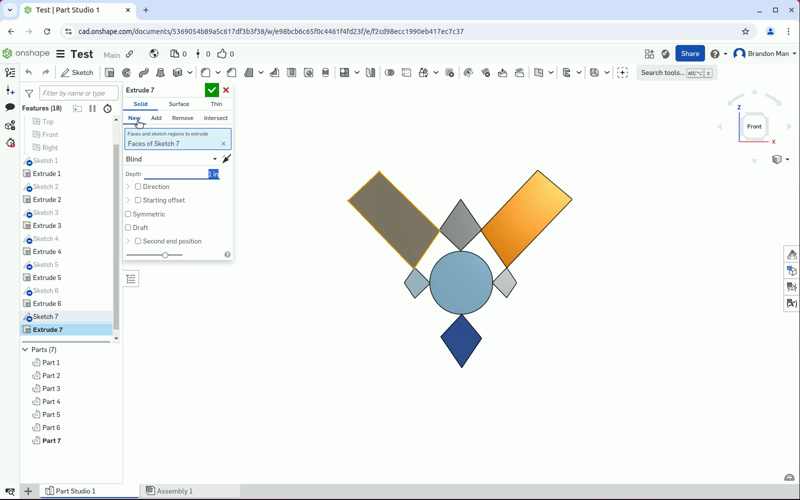
text(2.166)
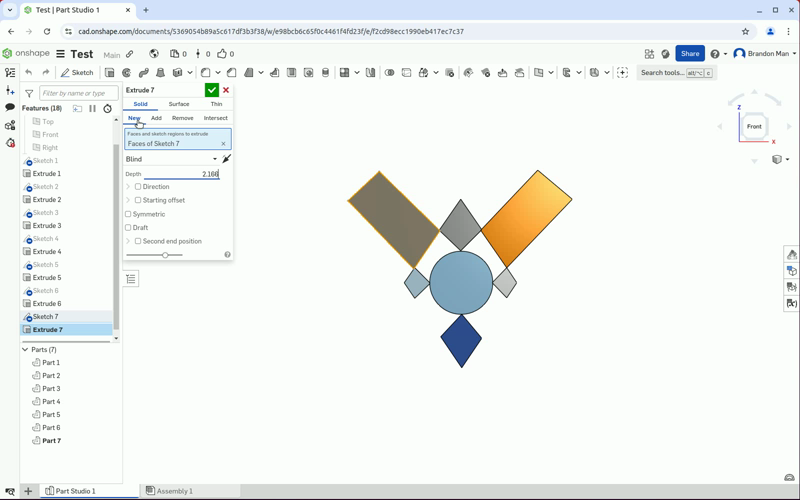
key(enter)
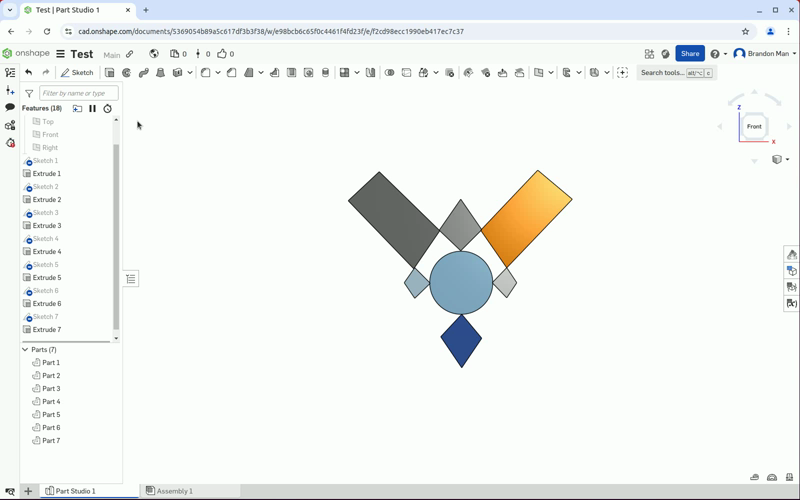
key(shift+h)
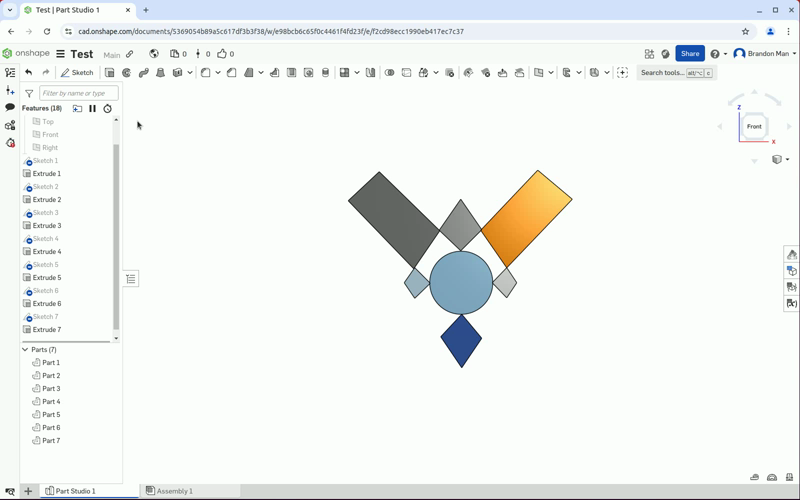
key(shift+h)
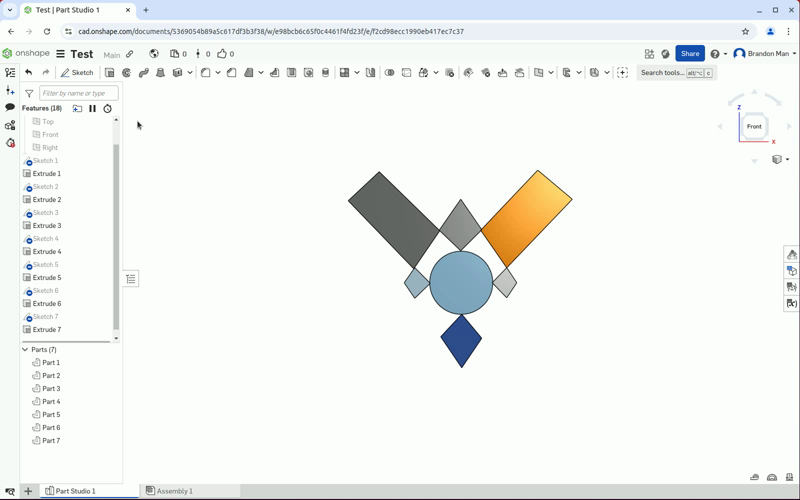
mouse_move(69, 163)
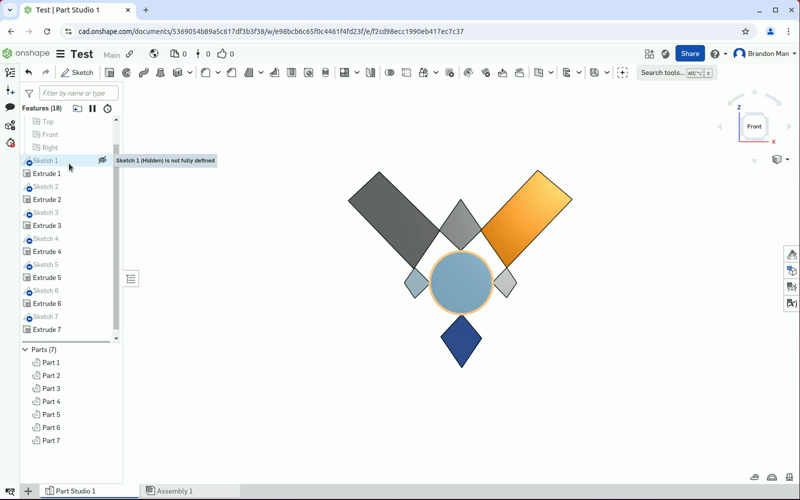
click(69, 163)
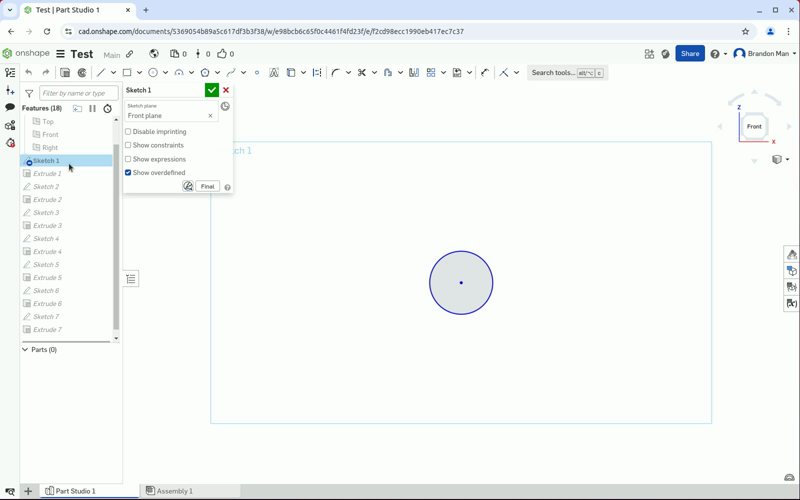
mouse_move(229, 92)
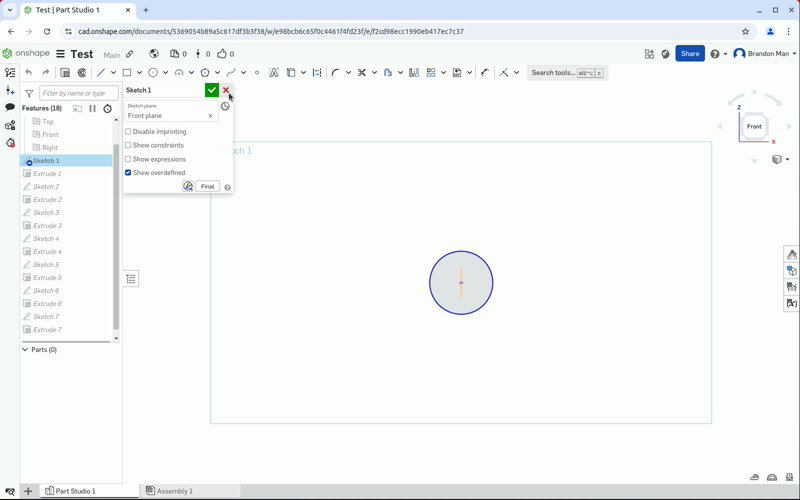
click(229, 92)
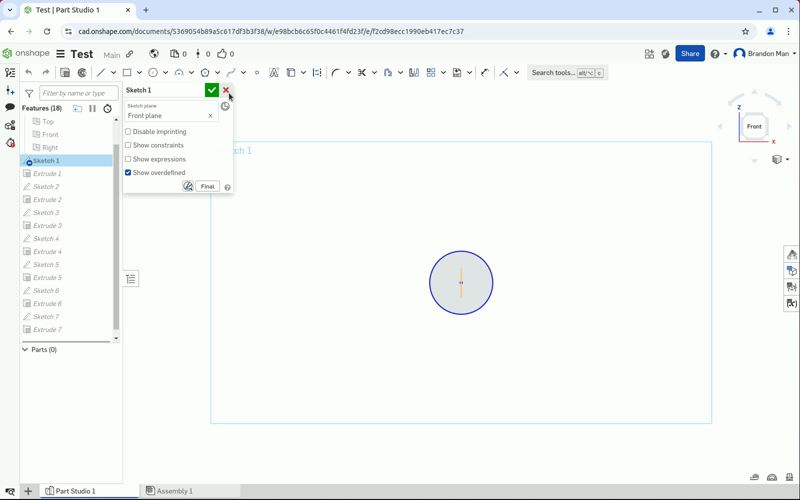
key(shift+s)
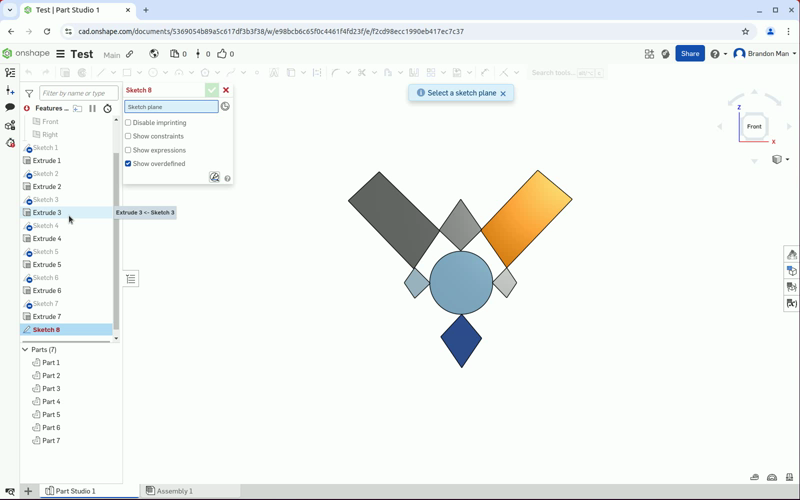
scroll(3)
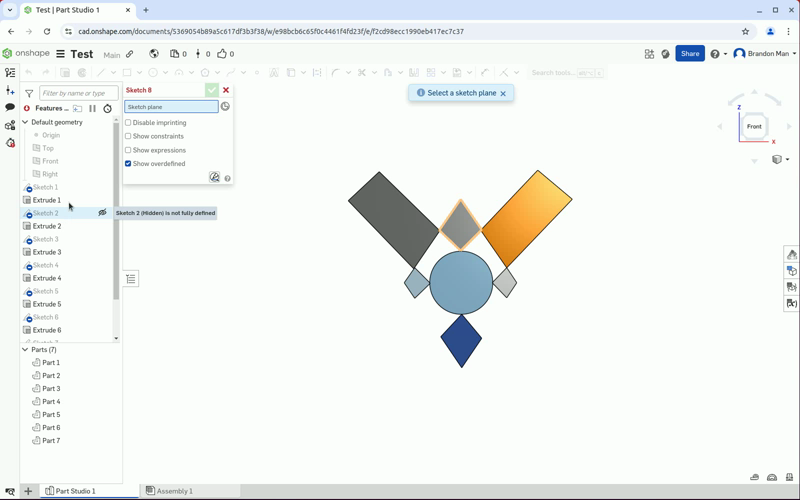
mouse_move(69, 163)
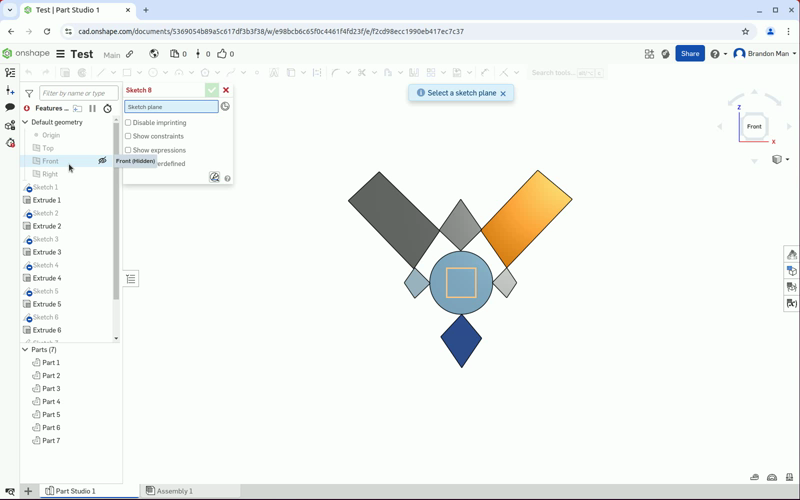
click(69, 163)
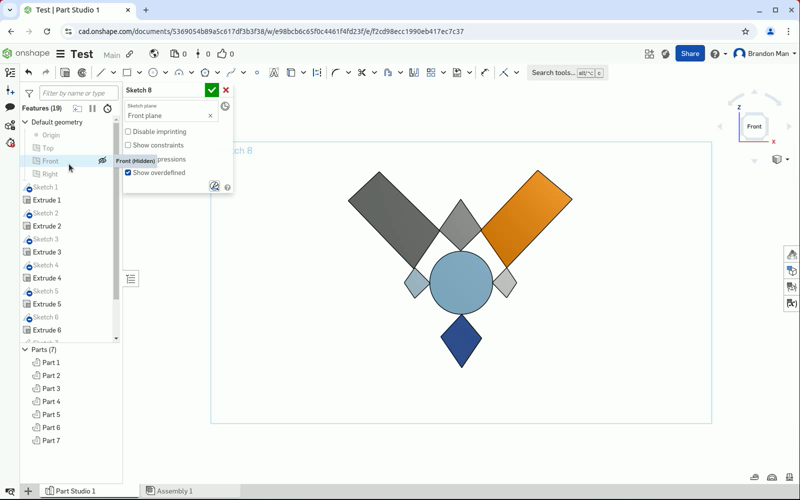
mouse_move(73, 352)
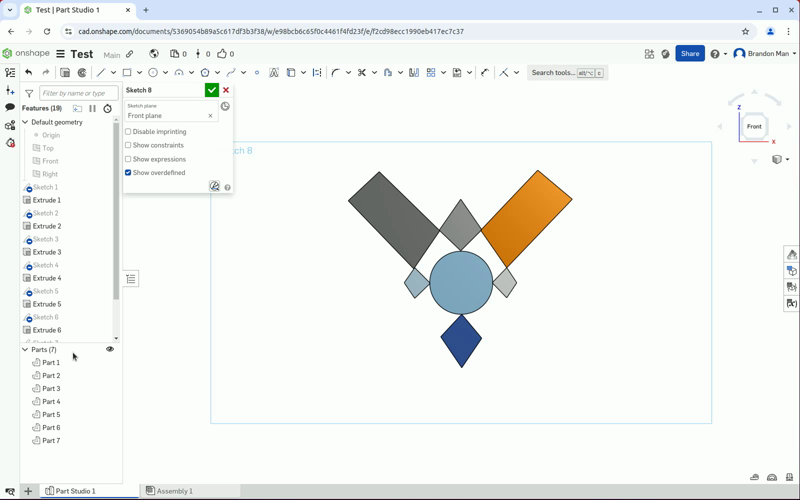
key(y)
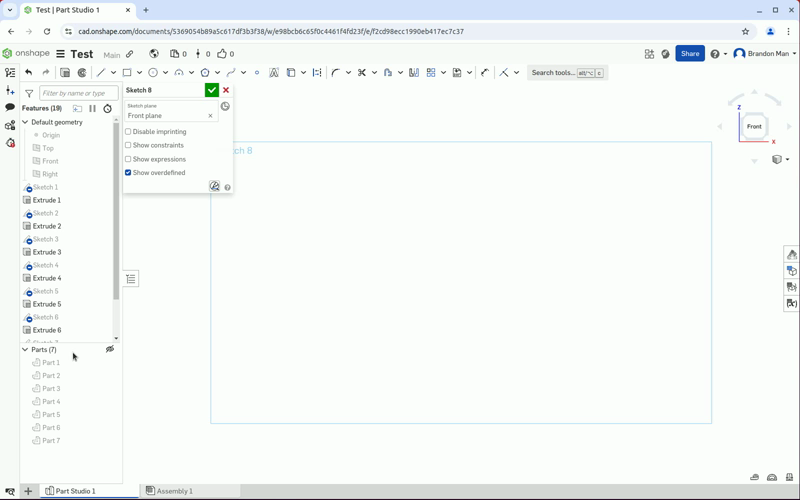
key(l)
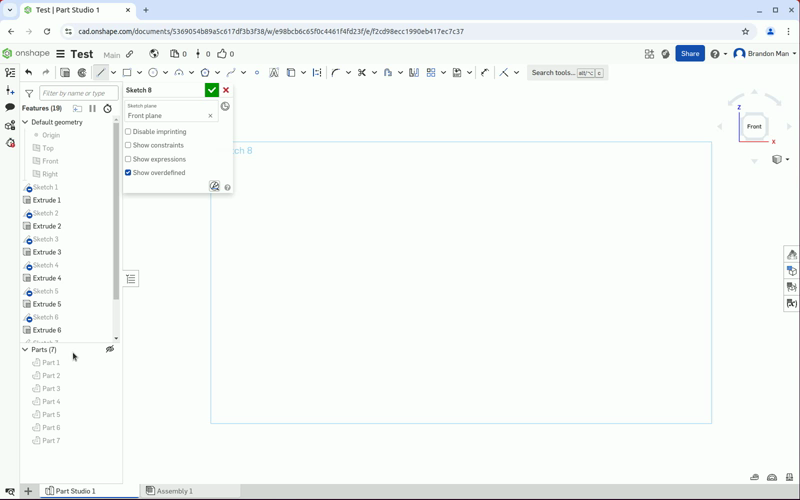
key_down(shift)
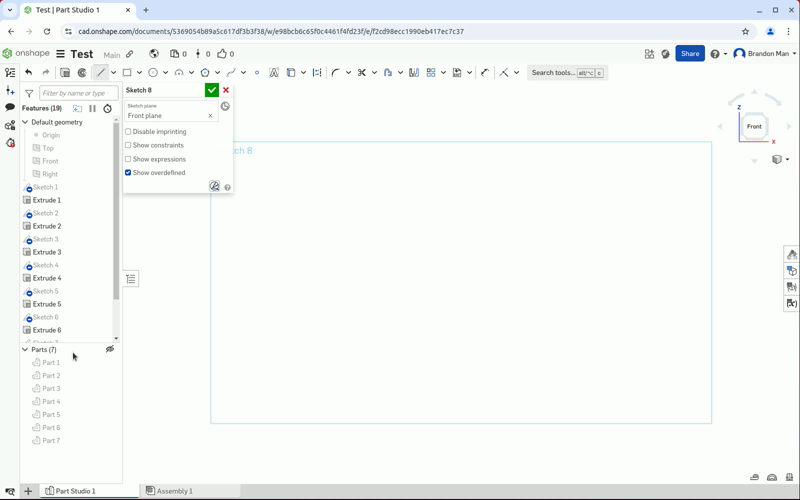
mouse_move(348, 363)
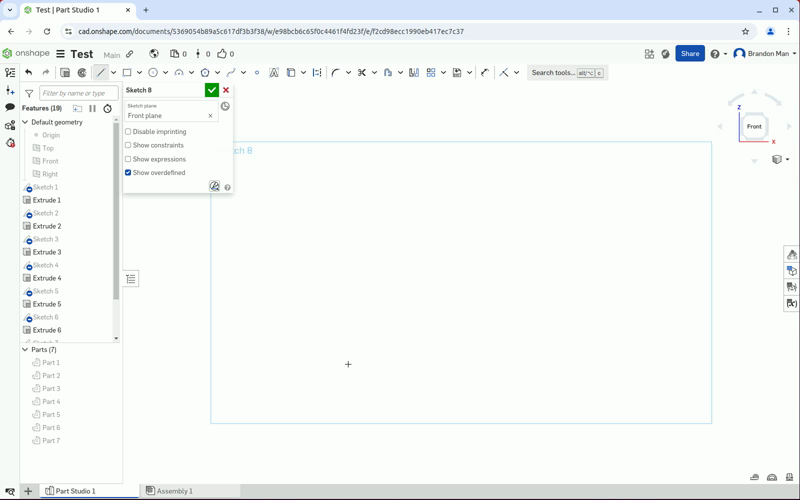
click(348, 363)
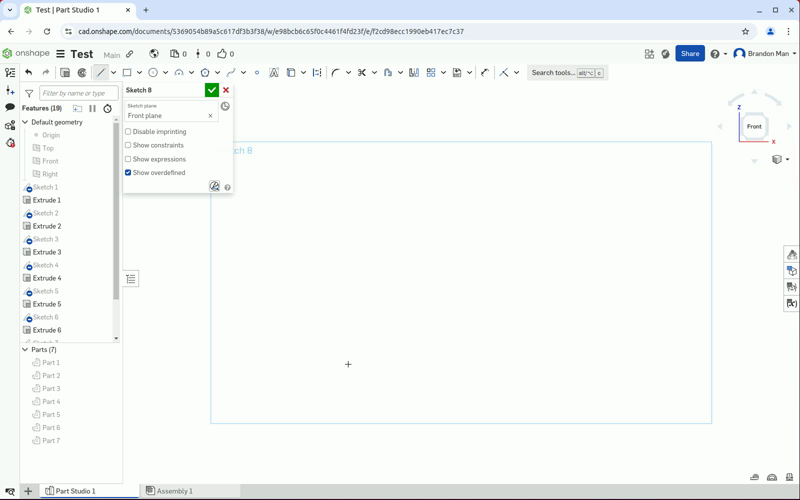
key_up(shift)
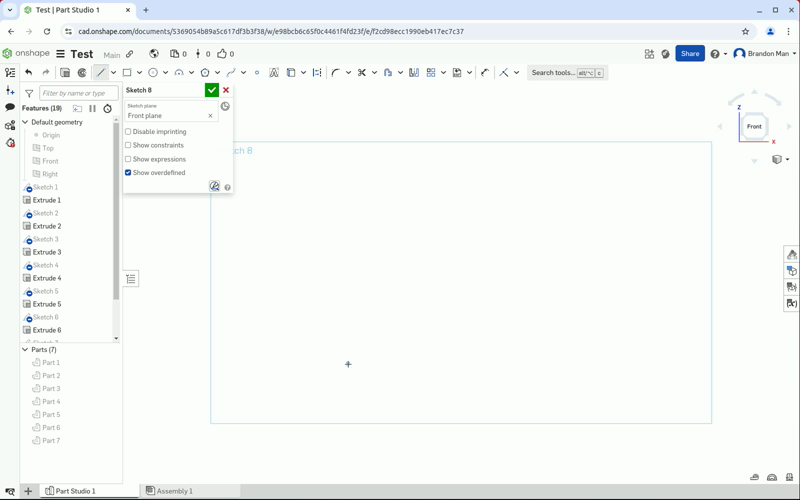
key_down(shift)
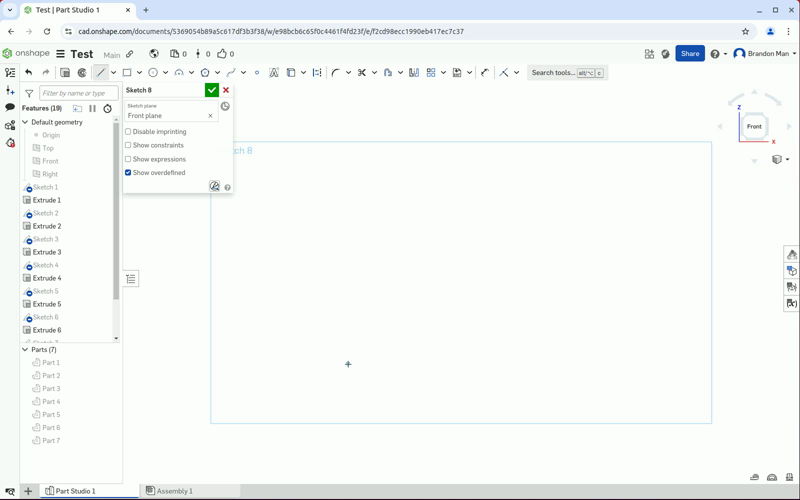
mouse_move(378, 363)
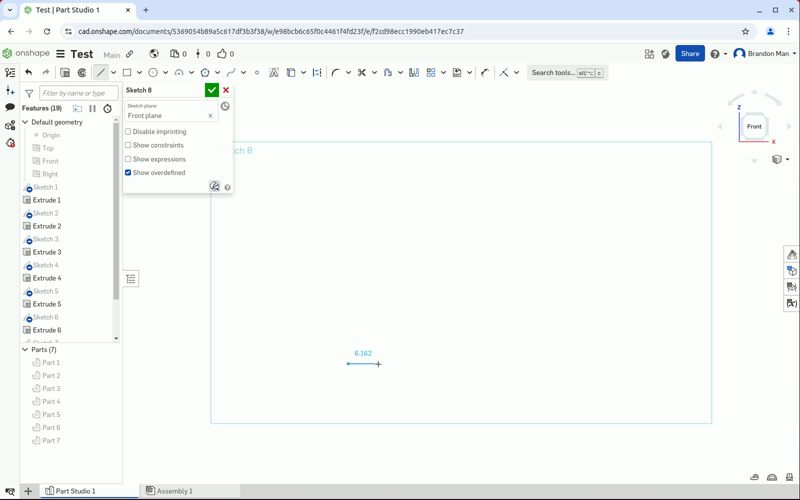
mouse_move(386, 393)
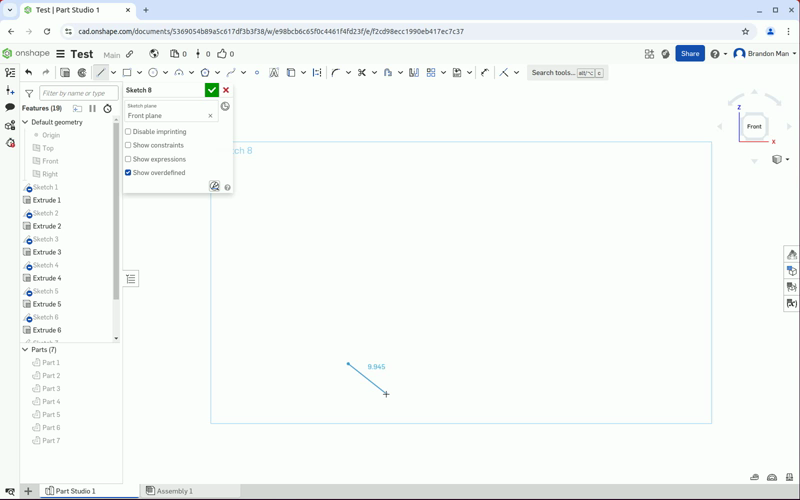
click(386, 393)
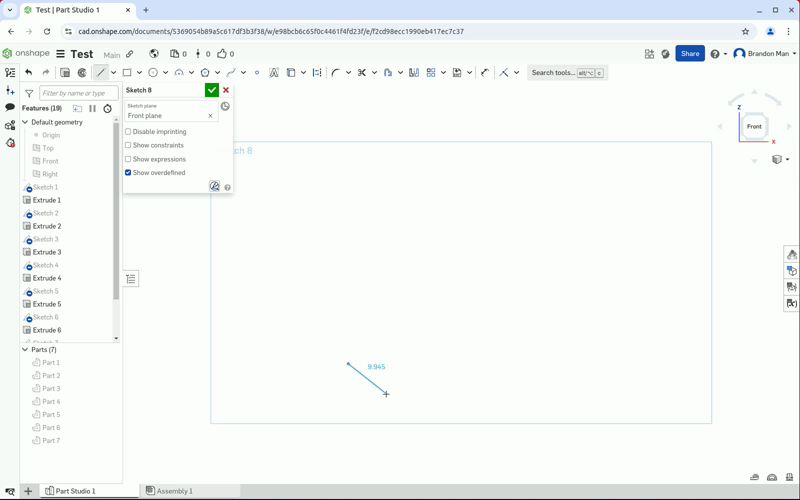
key_up(shift)
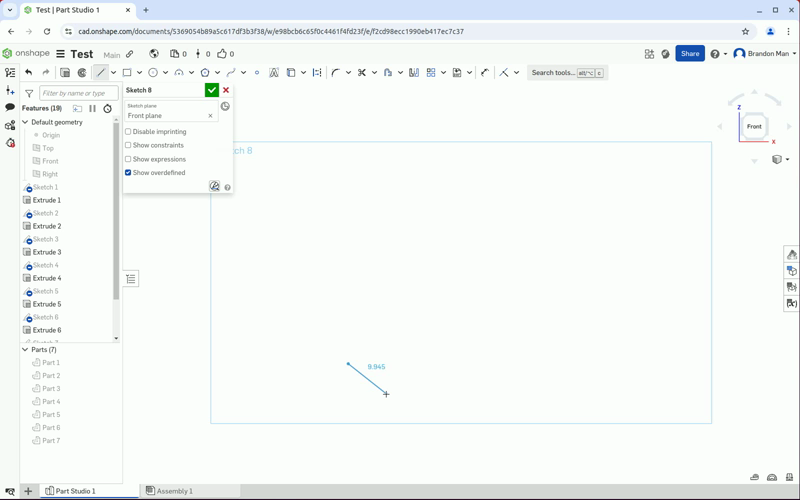
key_down(shift)
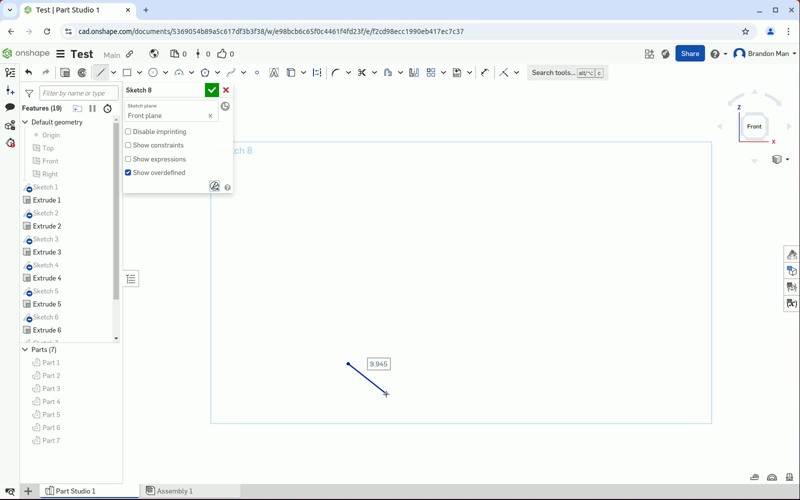
mouse_move(440, 335)
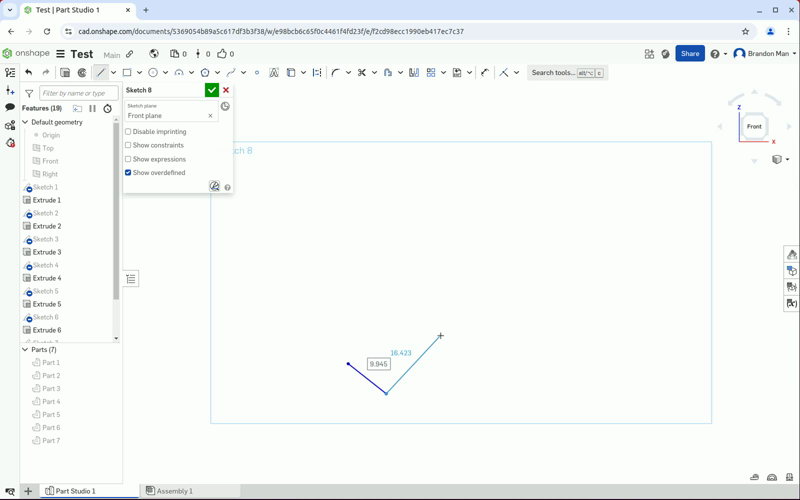
click(440, 335)
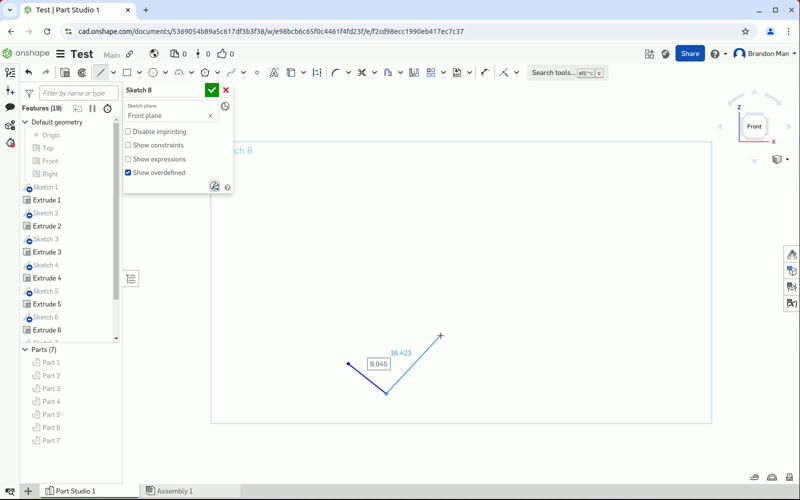
key_up(shift)
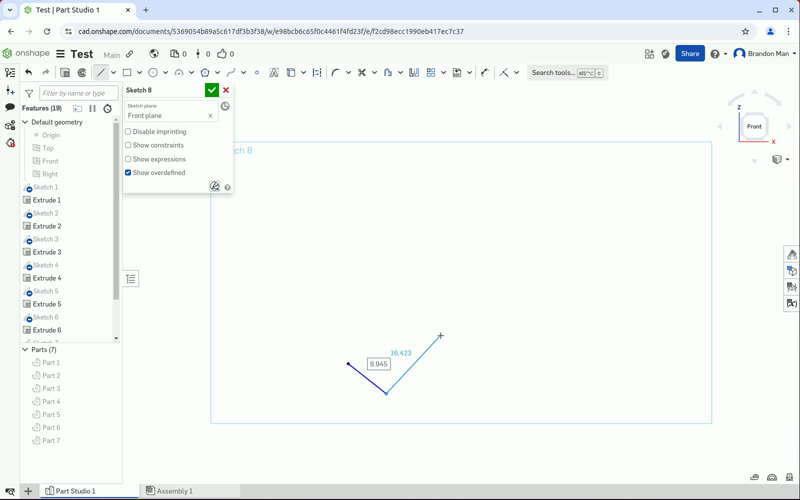
key_down(shift)
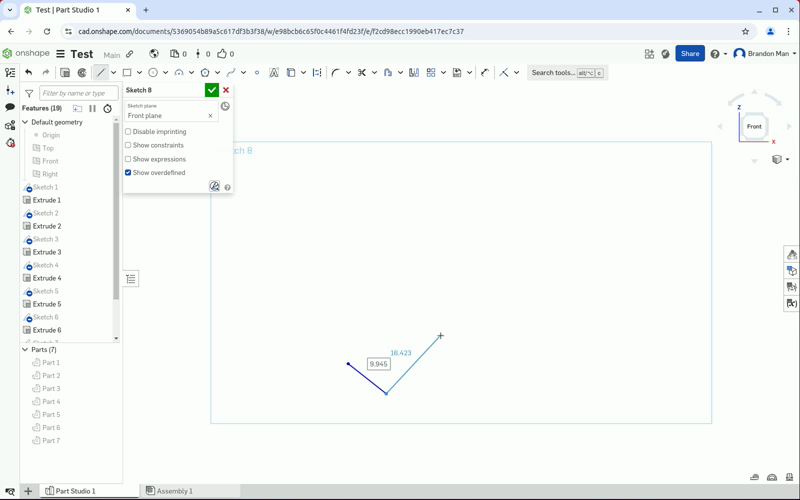
mouse_move(470, 335)
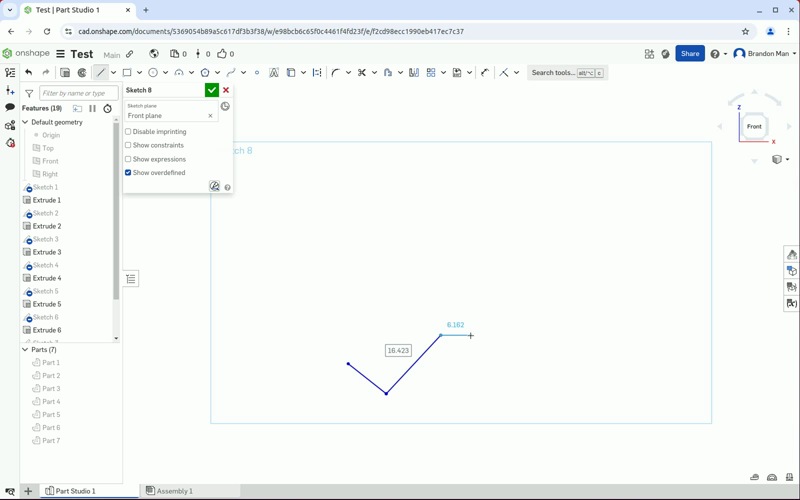
mouse_move(414, 297)
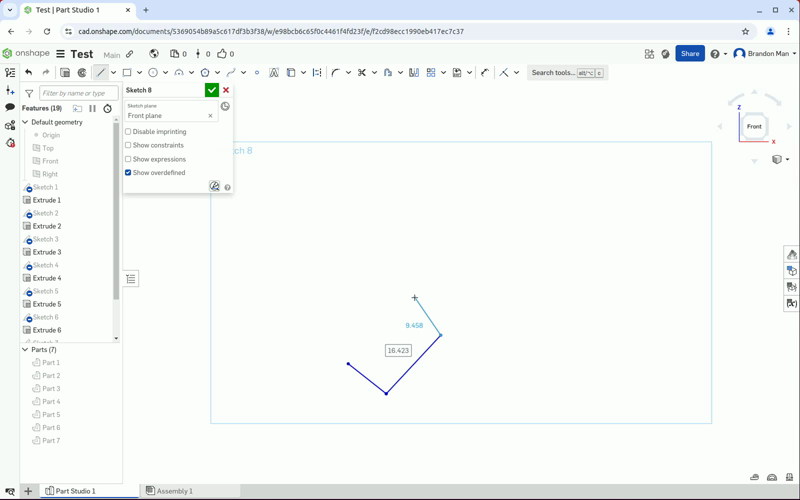
click(414, 297)
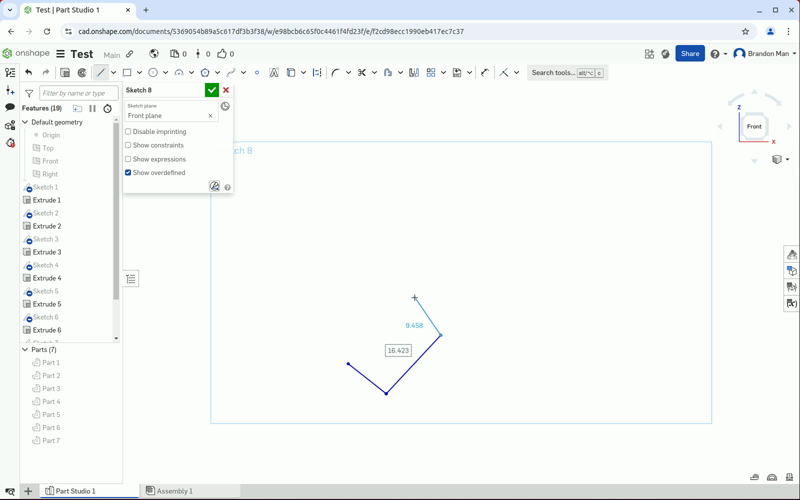
key_up(shift)
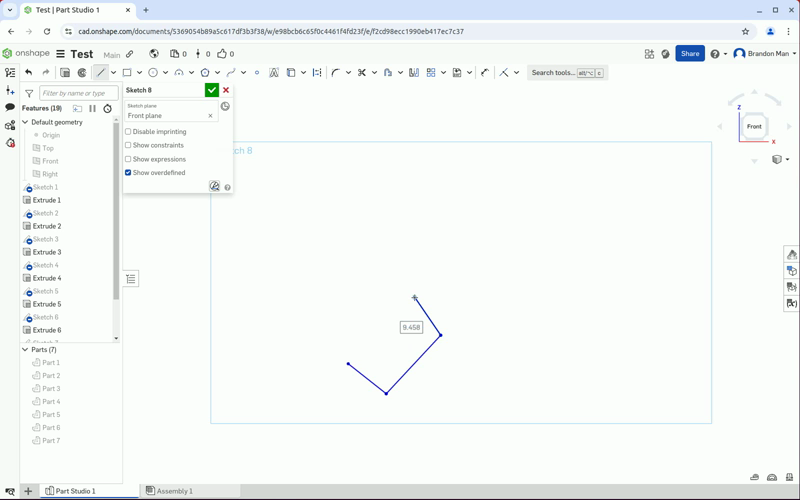
key_down(shift)
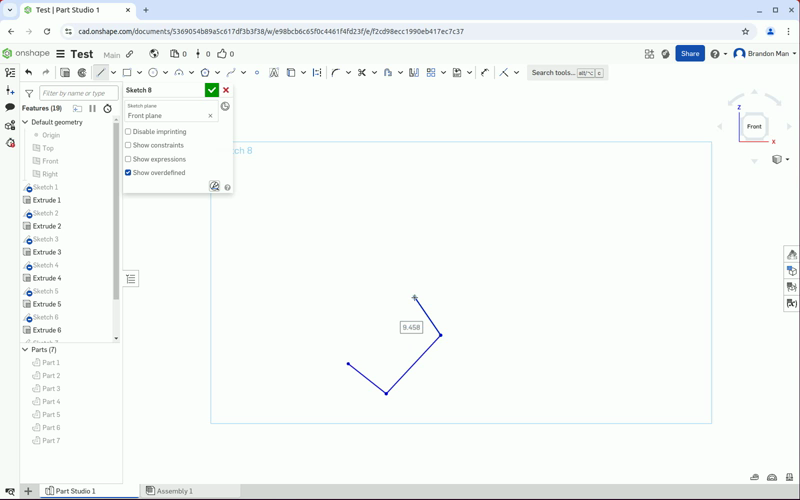
mouse_move(348, 363)
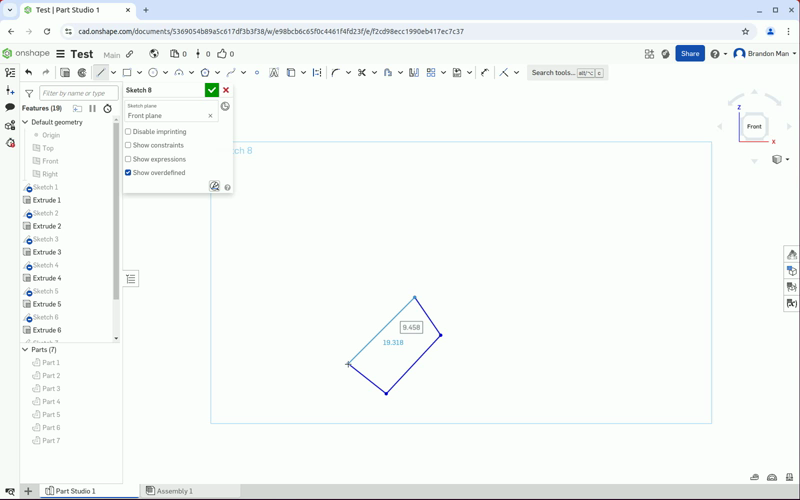
key_up(shift)
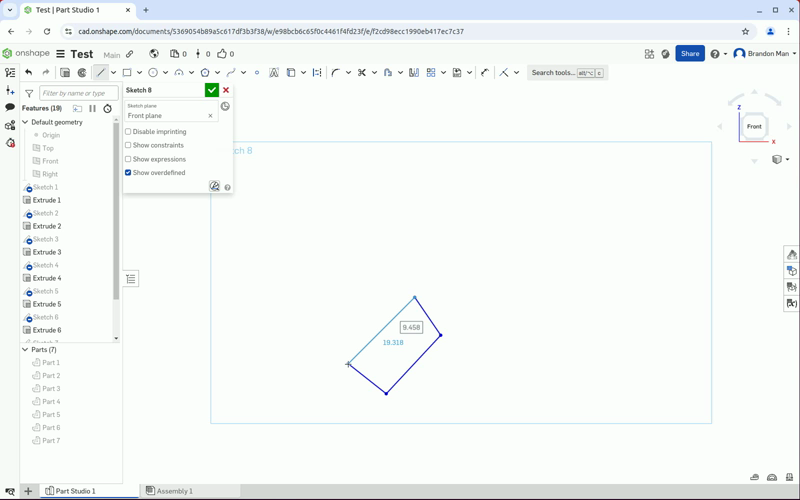
click(348, 363)
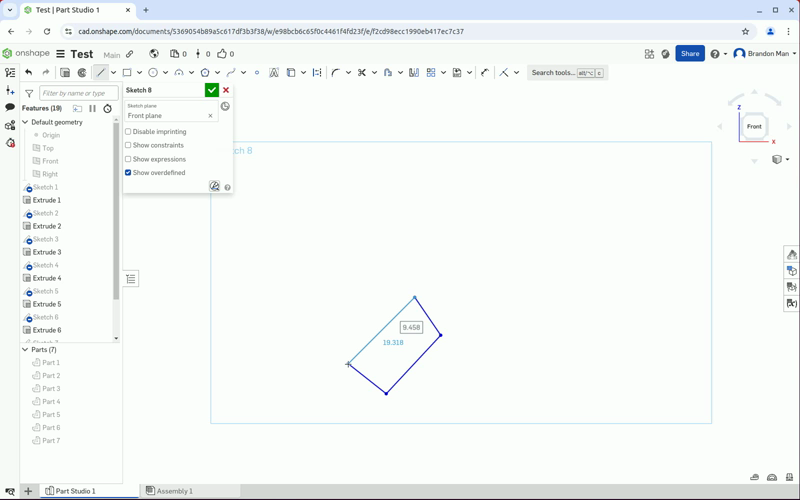
key(esc)
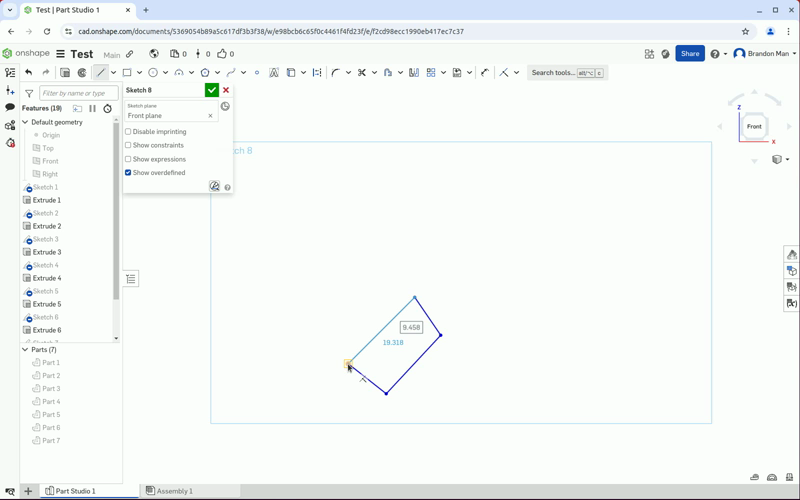
mouse_move(396, 366)
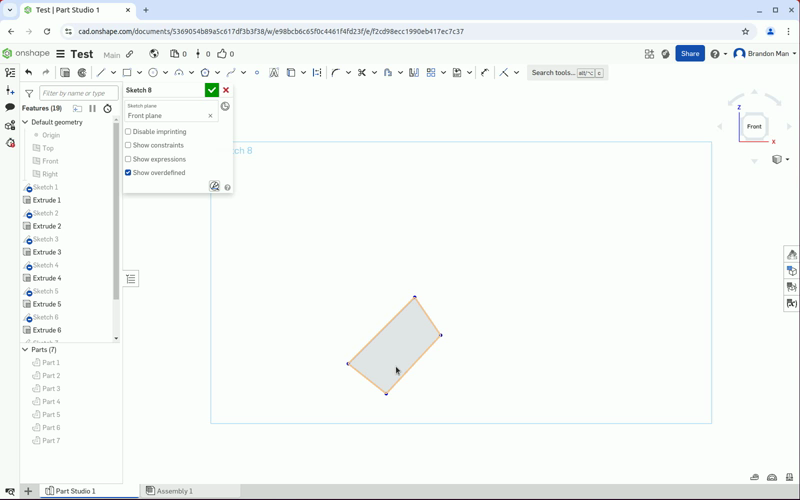
click(396, 366)
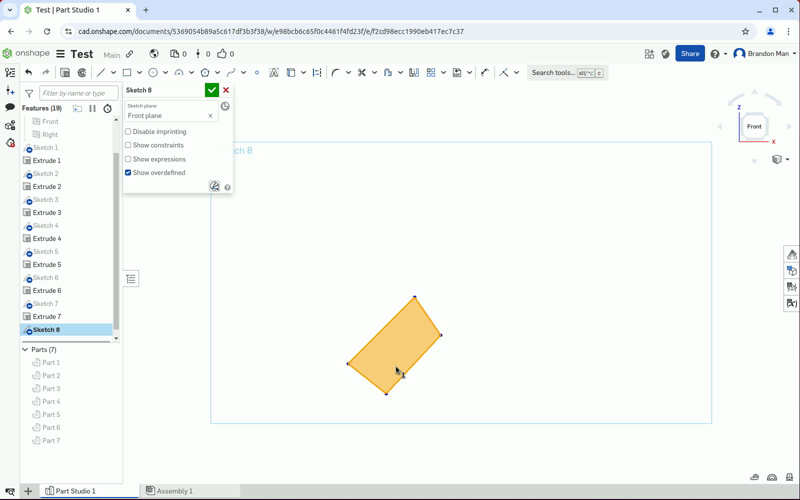
mouse_move(73, 352)
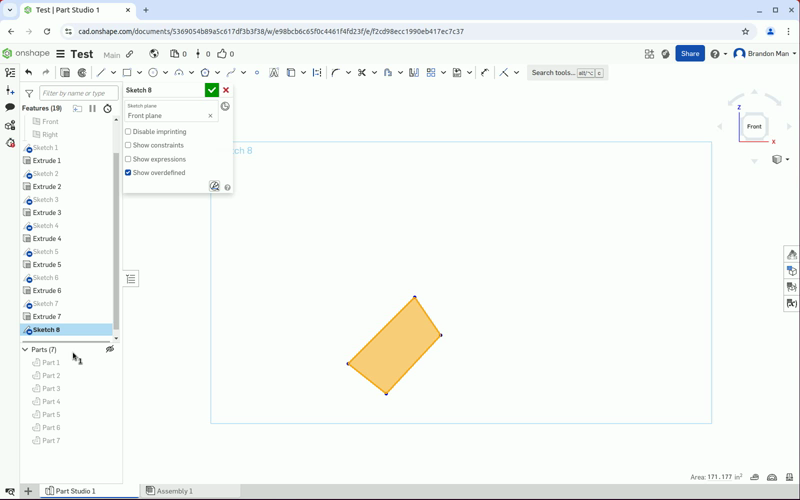
key(shift+y)
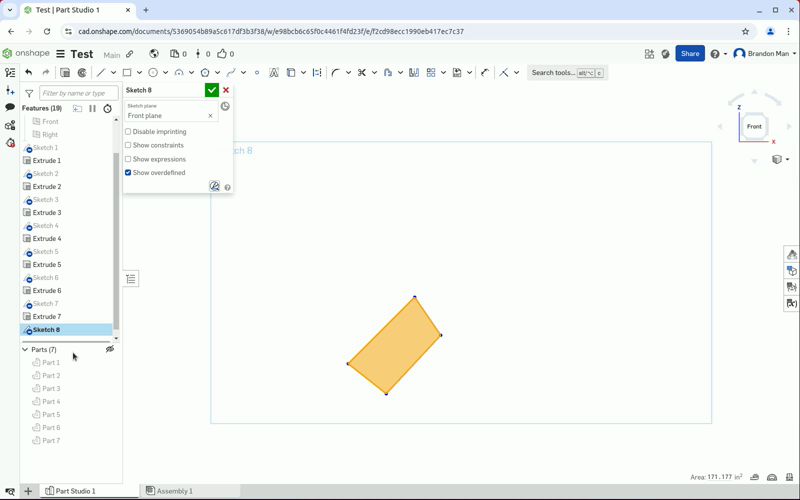
key(shift+e)
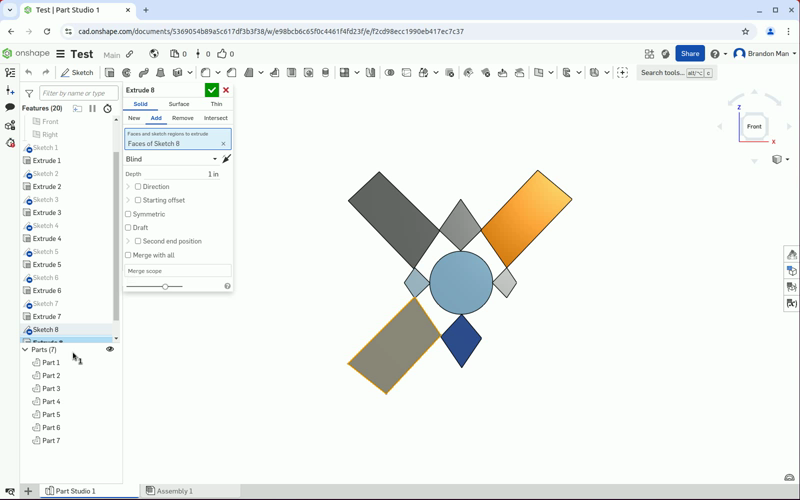
mouse_move(143, 106)
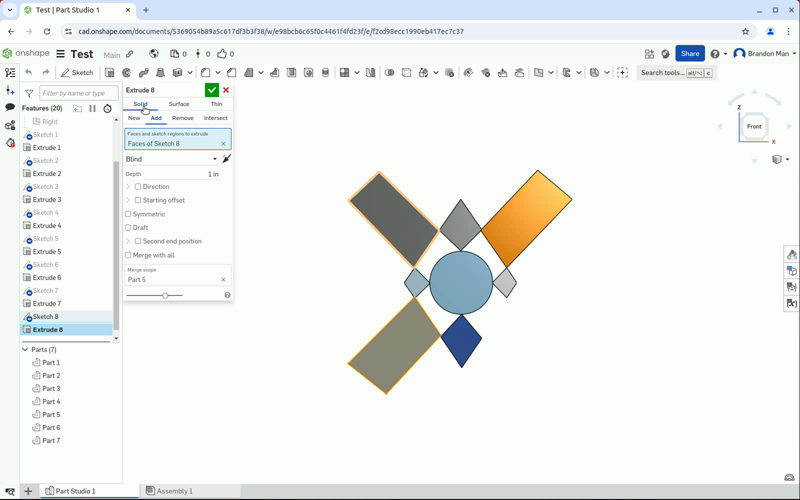
click(143, 106)
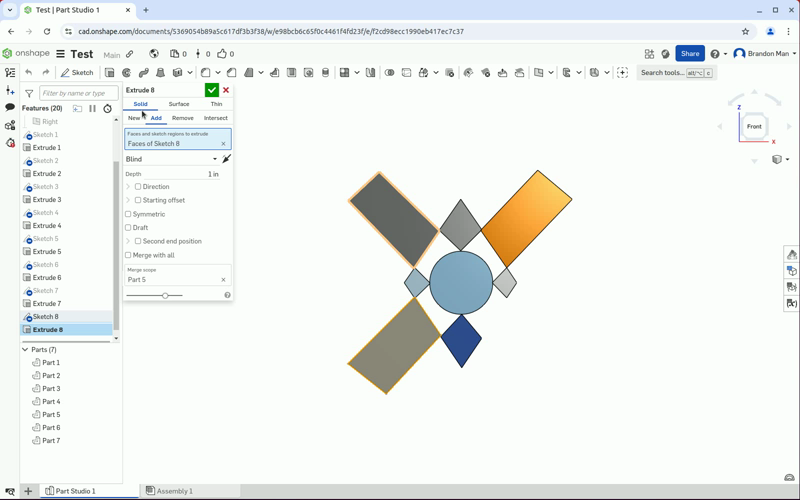
mouse_move(137, 120)
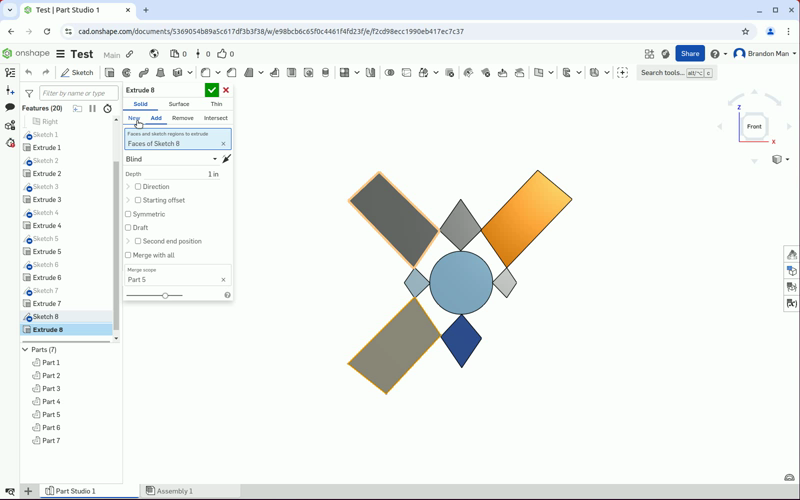
click(137, 120)
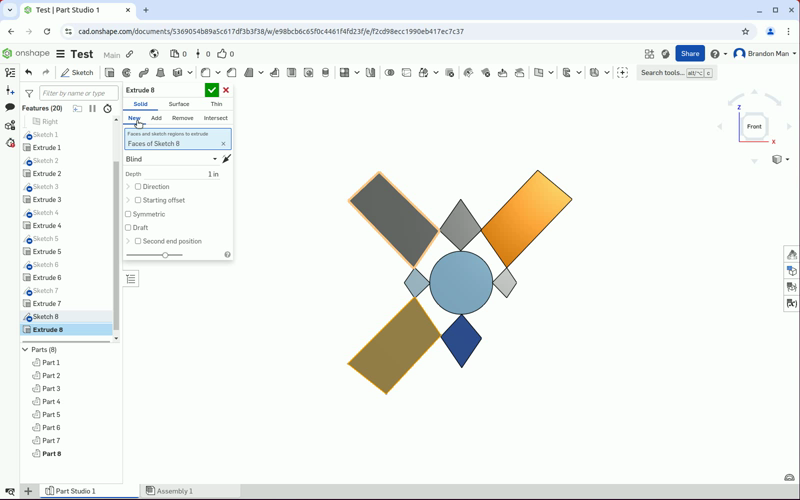
key(tab, 4)
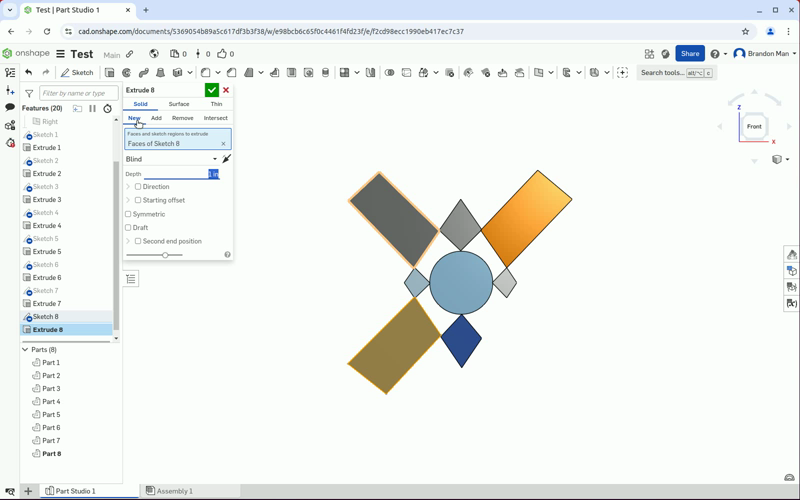
text(2.166)
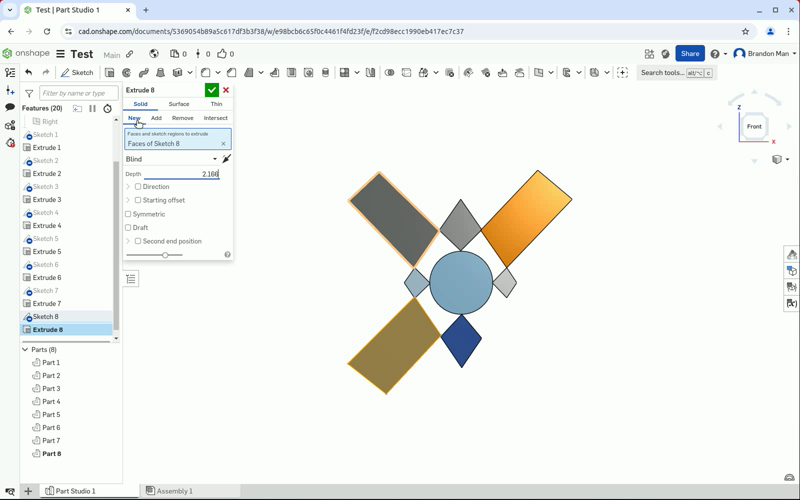
key(enter)
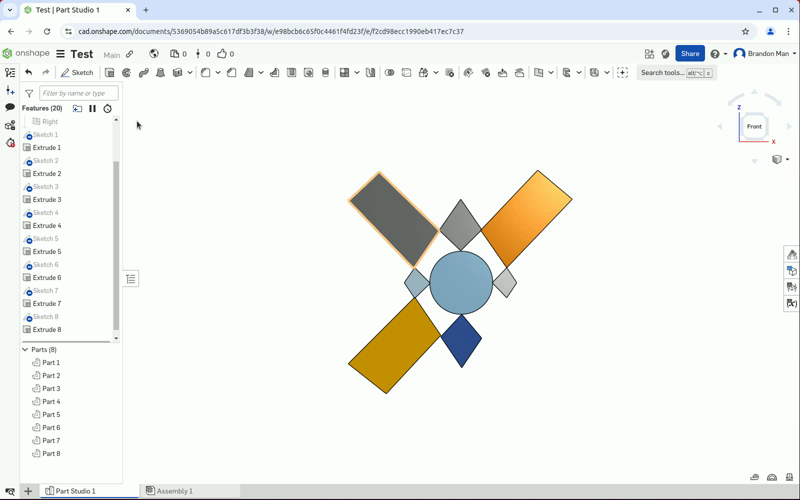
key(shift+h)
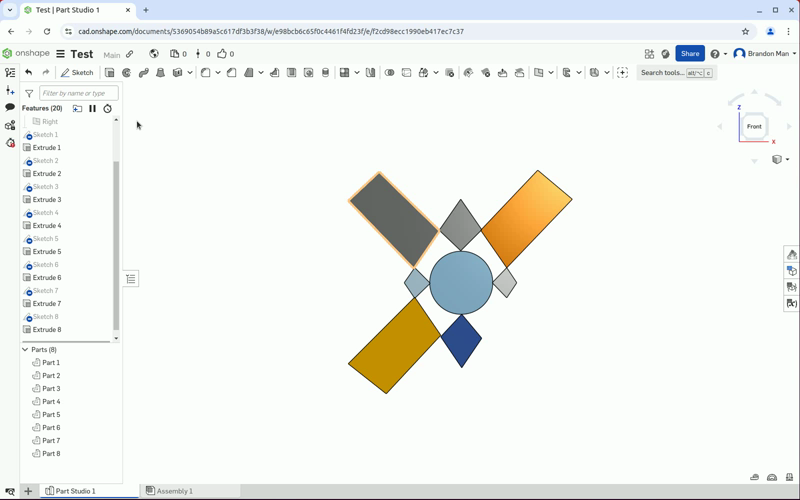
key(shift+h)
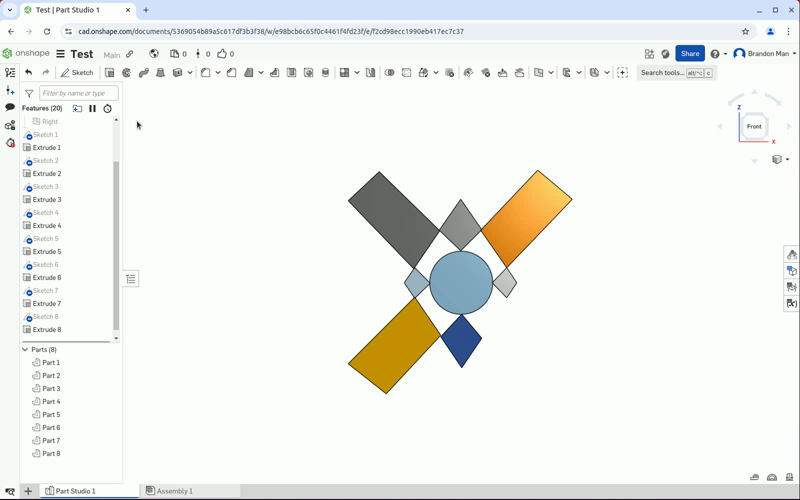
mouse_move(69, 137)
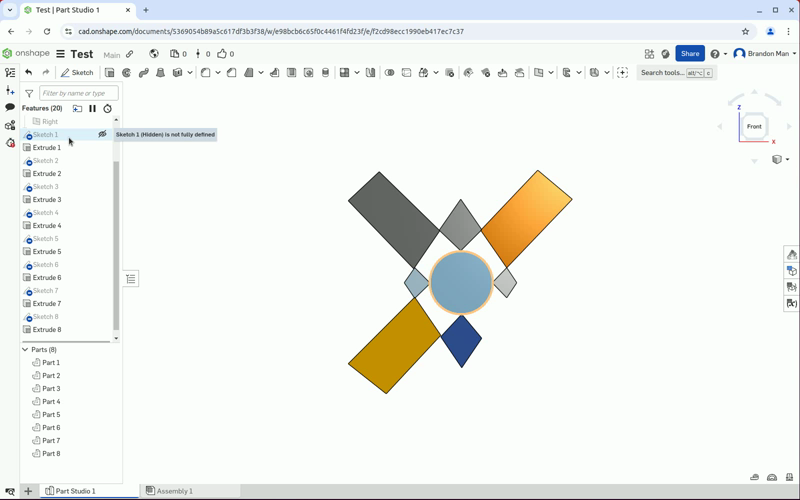
click(69, 137)
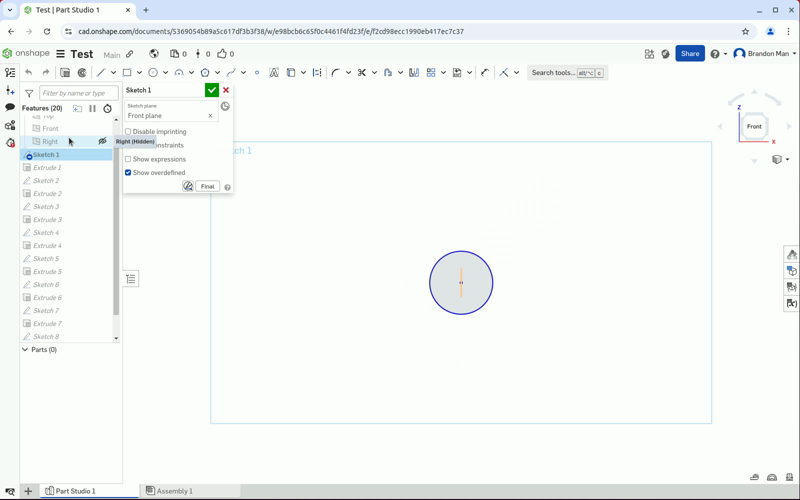
mouse_move(229, 92)
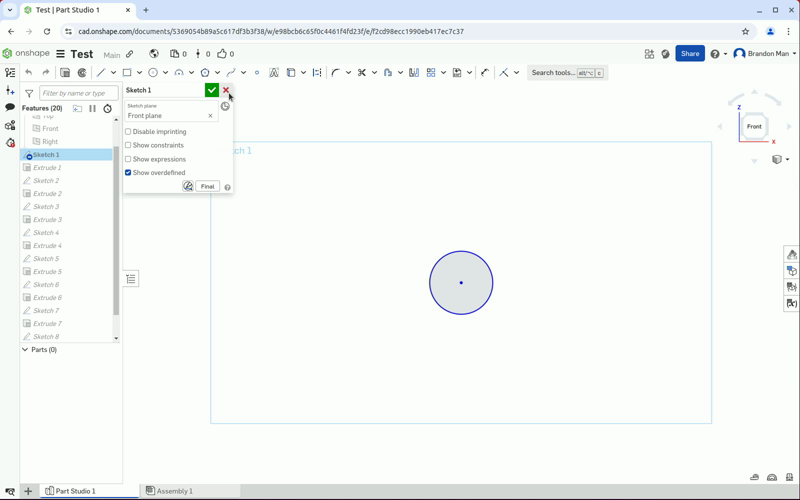
click(229, 92)
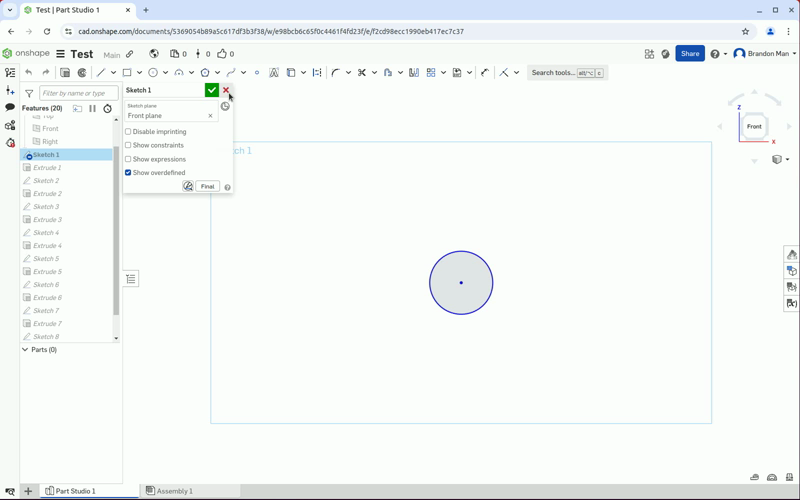
key(shift+s)
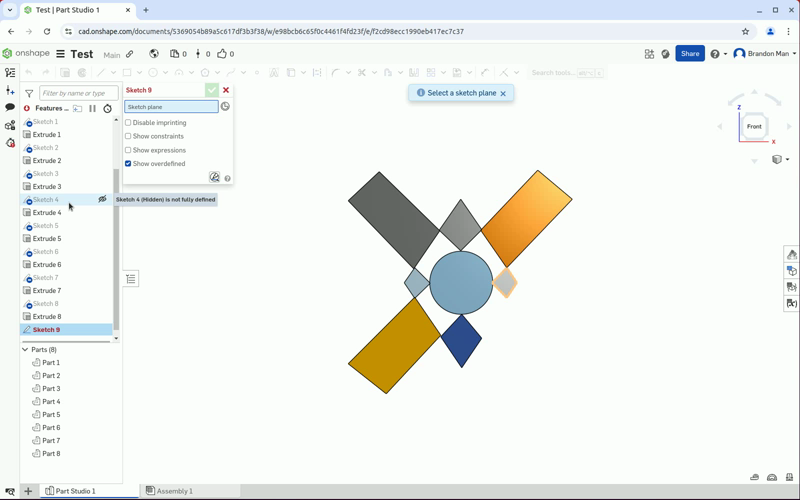
scroll(3)
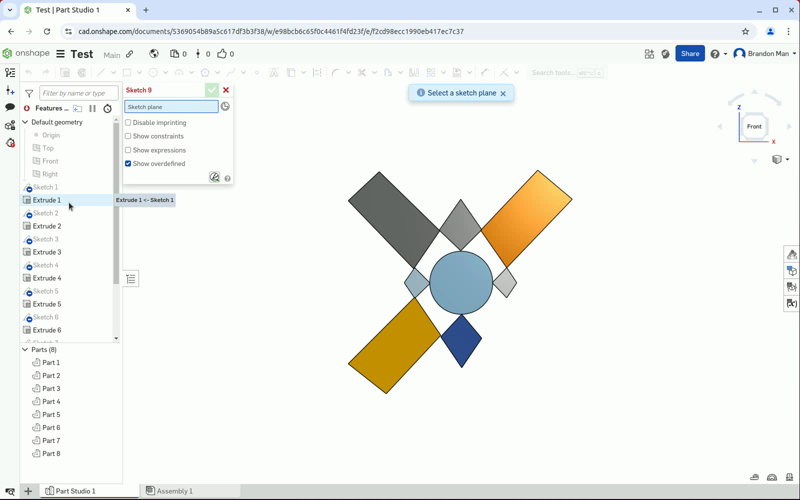
mouse_move(69, 163)
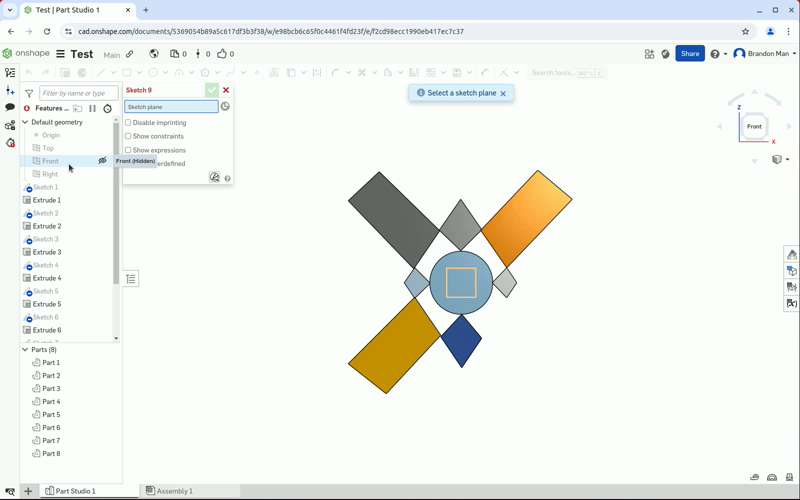
click(69, 163)
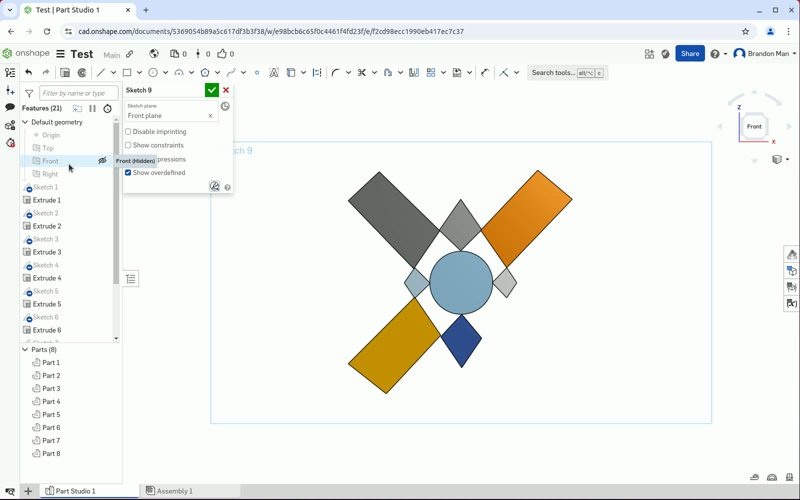
mouse_move(73, 352)
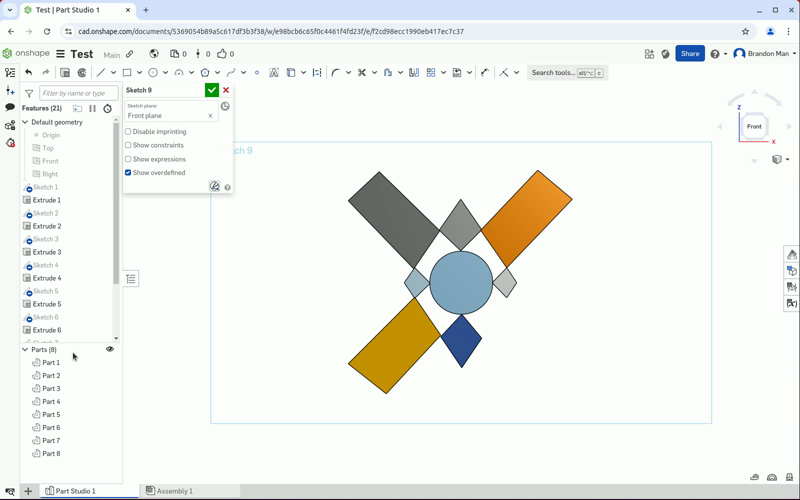
key(y)
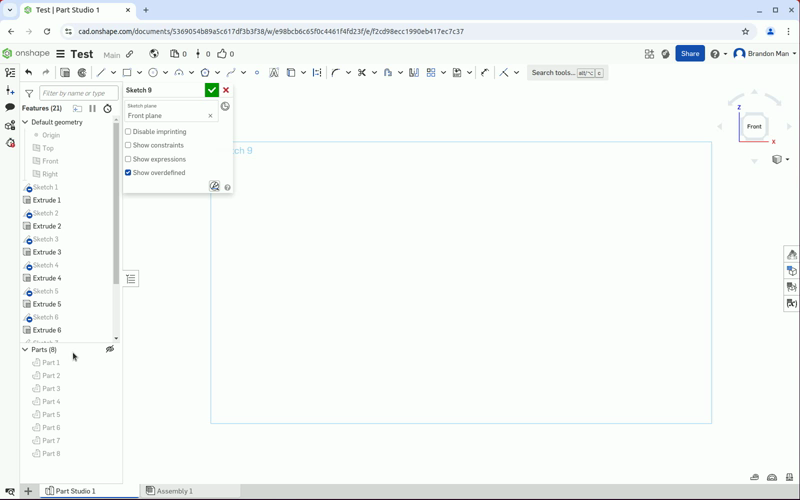
key(l)
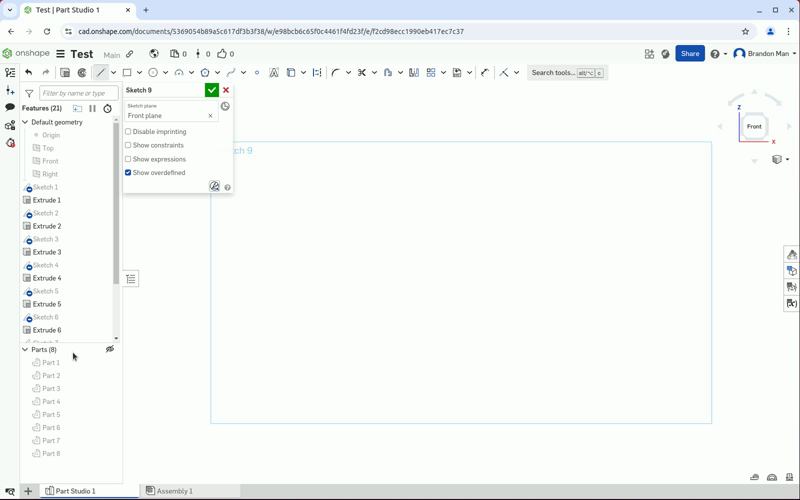
key_down(shift)
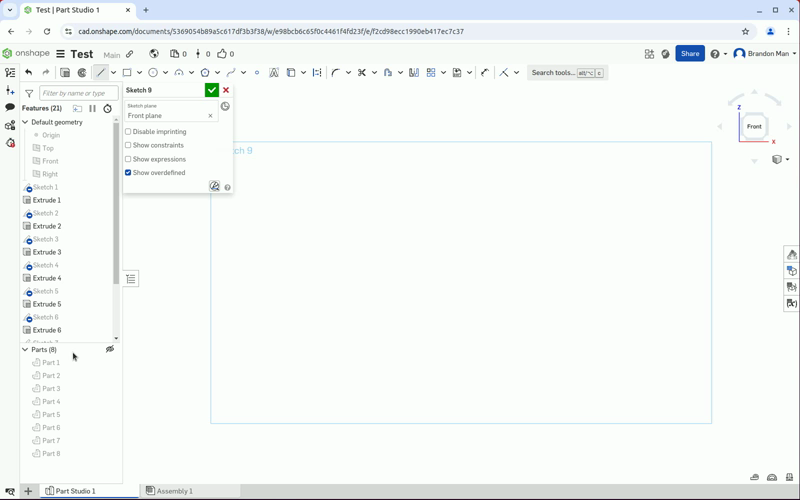
mouse_move(479, 336)
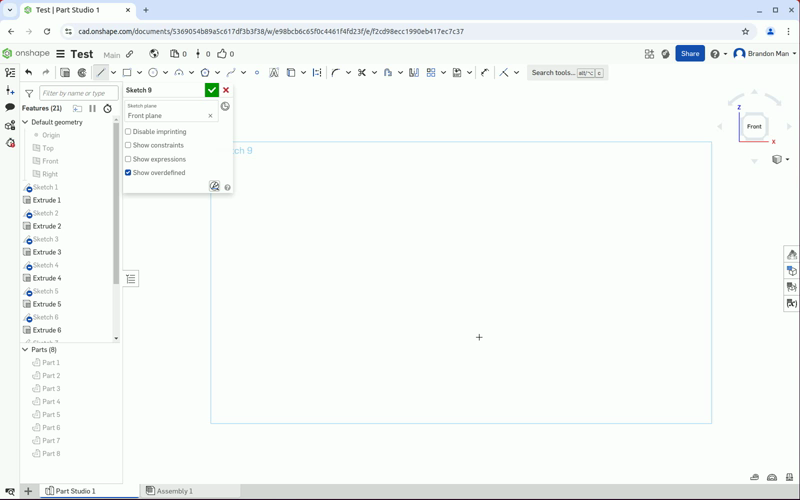
click(479, 336)
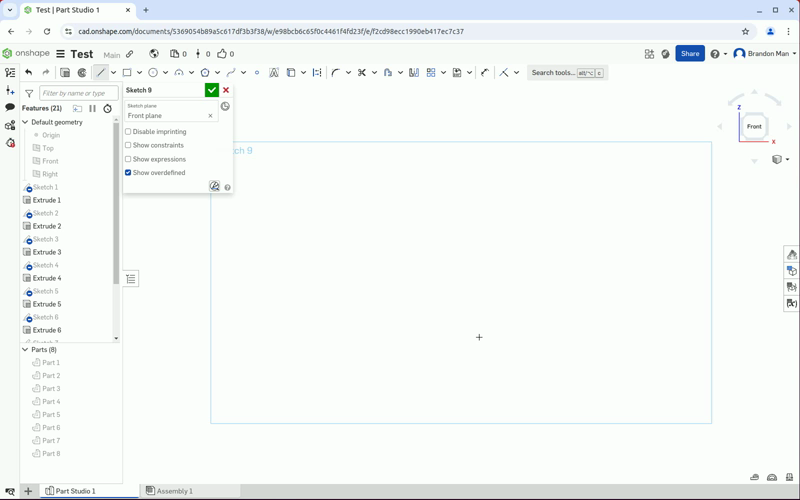
key_up(shift)
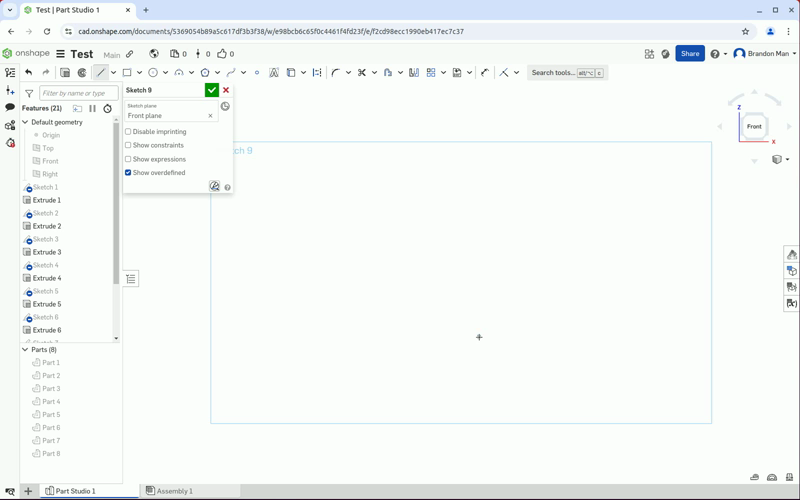
key_down(shift)
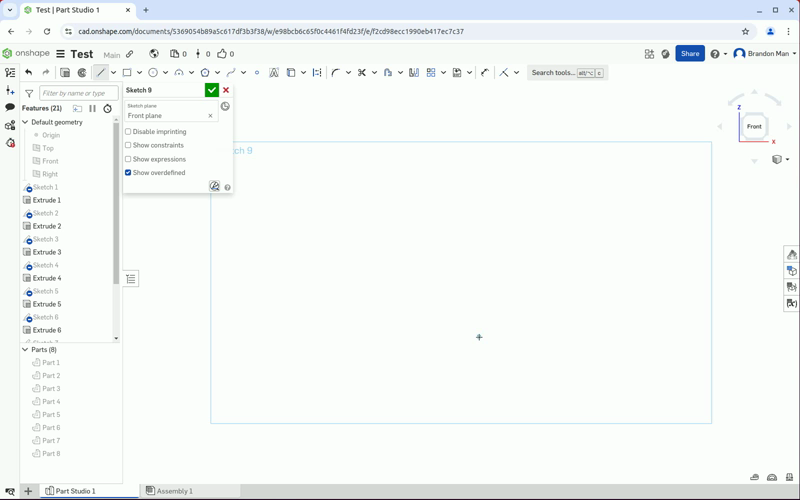
mouse_move(528, 393)
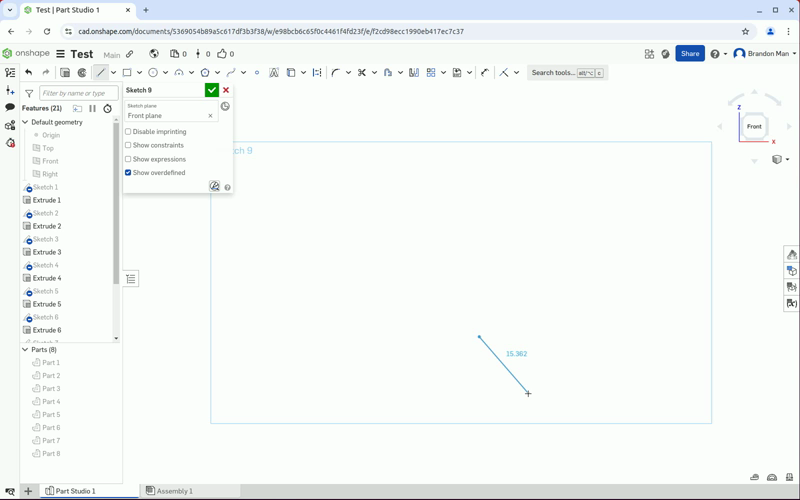
click(528, 393)
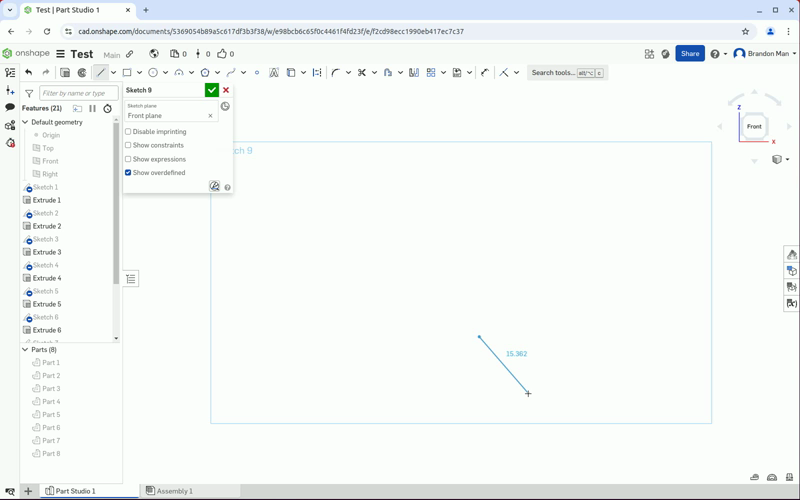
key_up(shift)
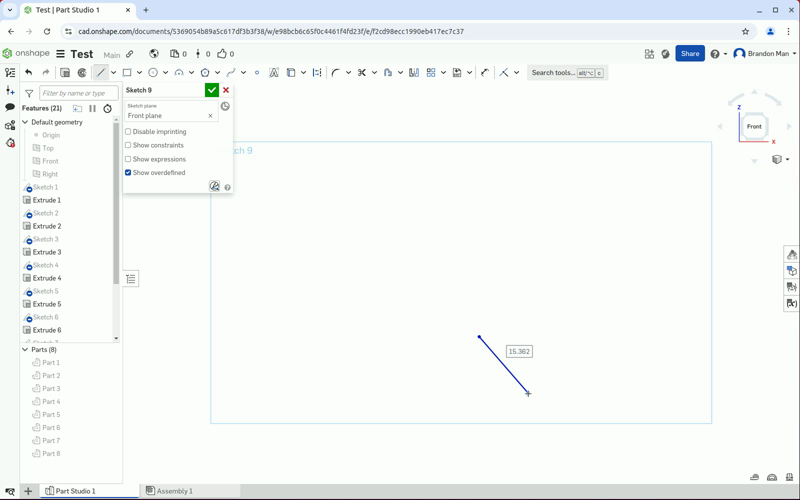
key_down(shift)
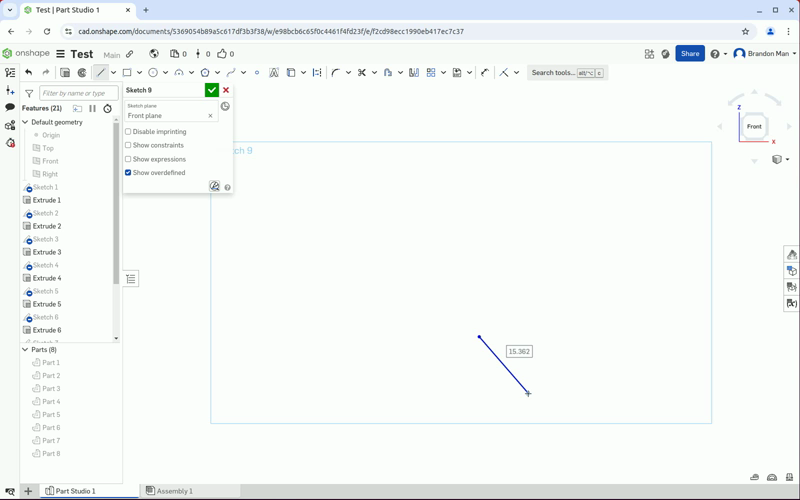
mouse_move(558, 393)
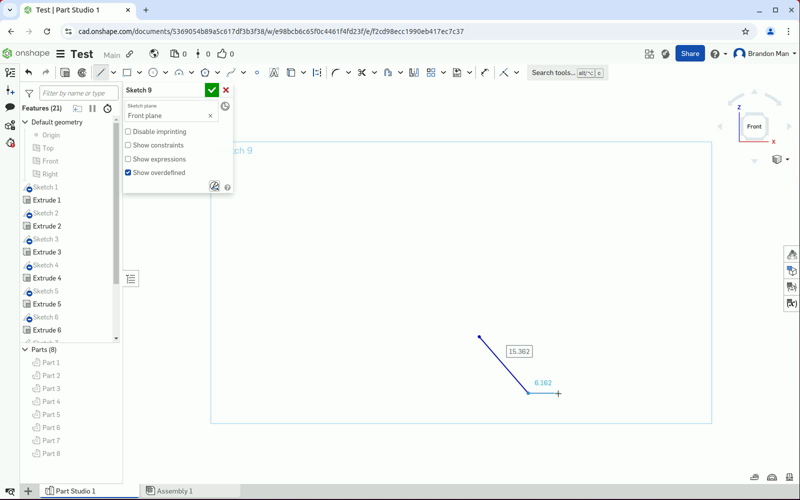
mouse_move(572, 364)
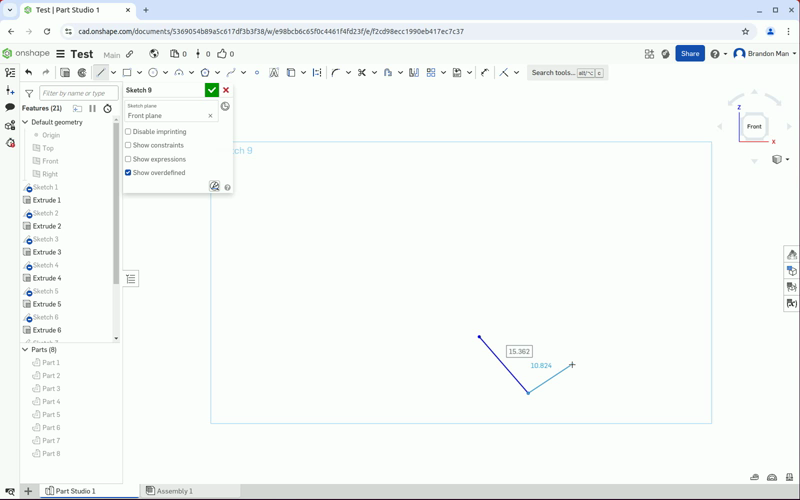
click(572, 364)
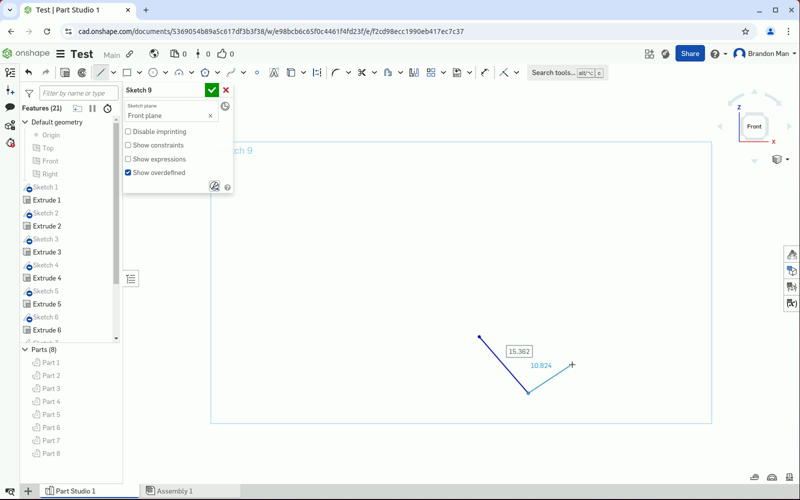
key_up(shift)
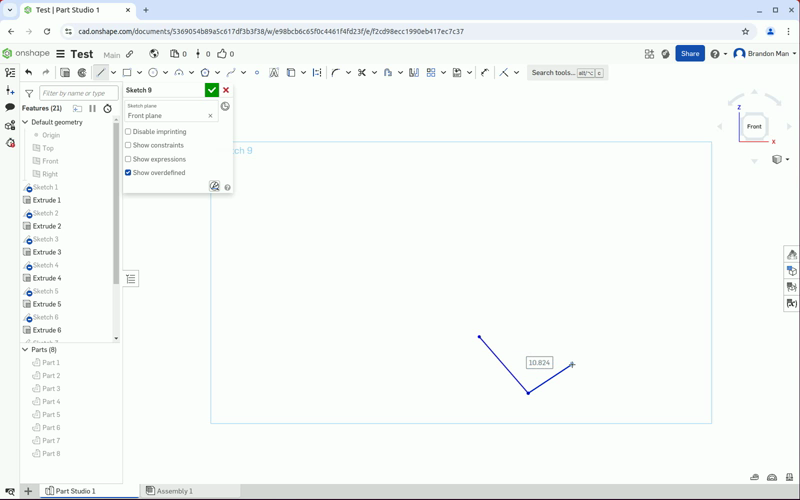
key_down(shift)
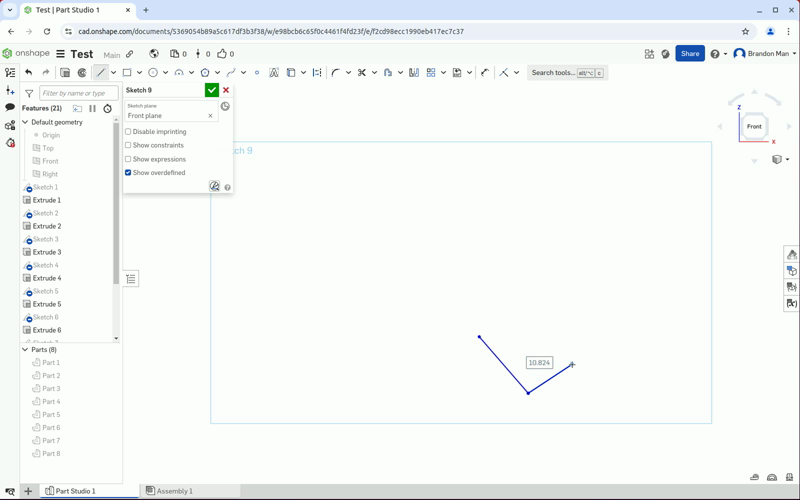
mouse_move(507, 296)
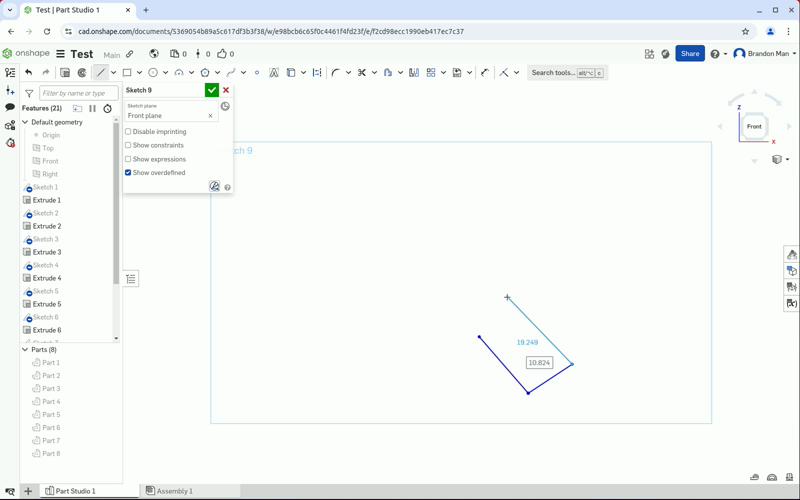
click(507, 296)
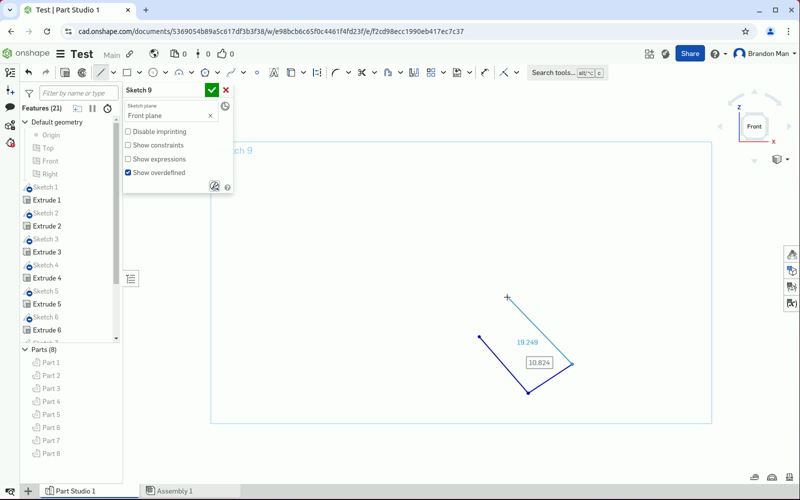
key_up(shift)
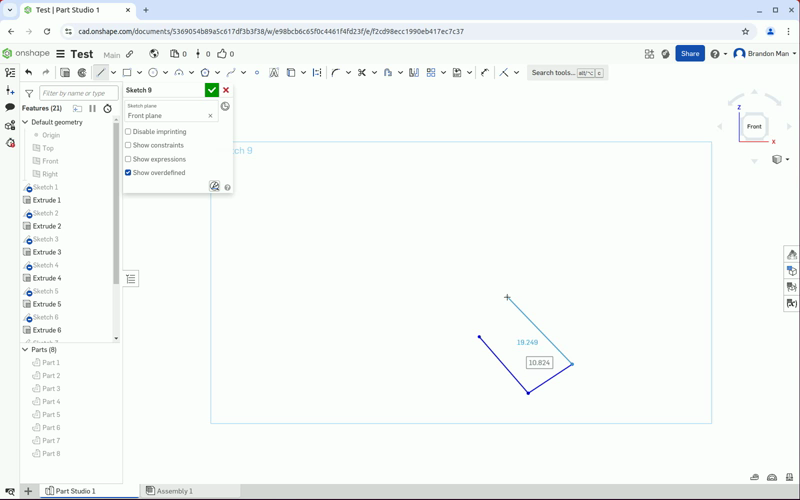
mouse_move(537, 296)
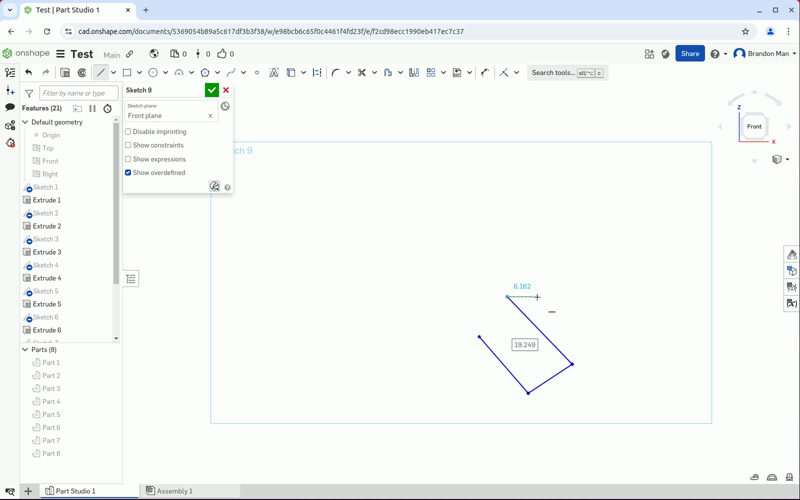
key_down(shift)
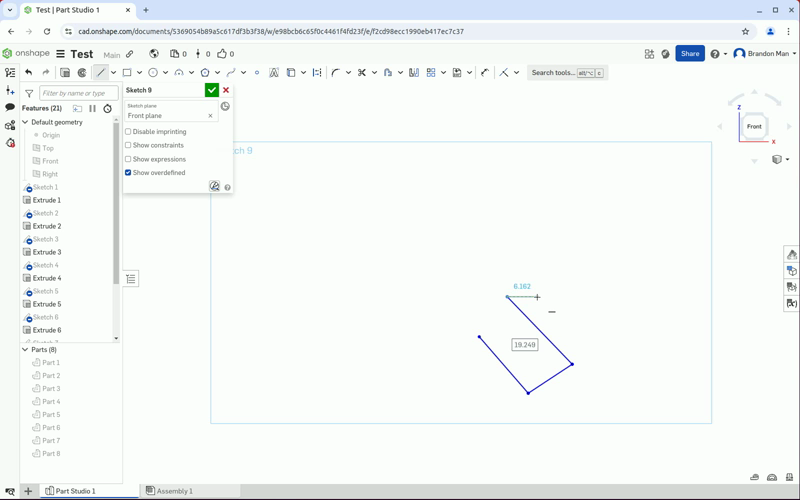
mouse_move(479, 336)
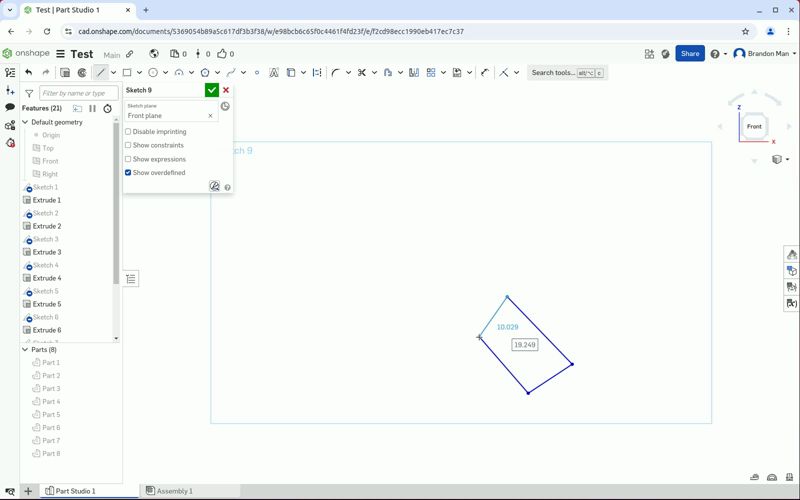
key_up(shift)
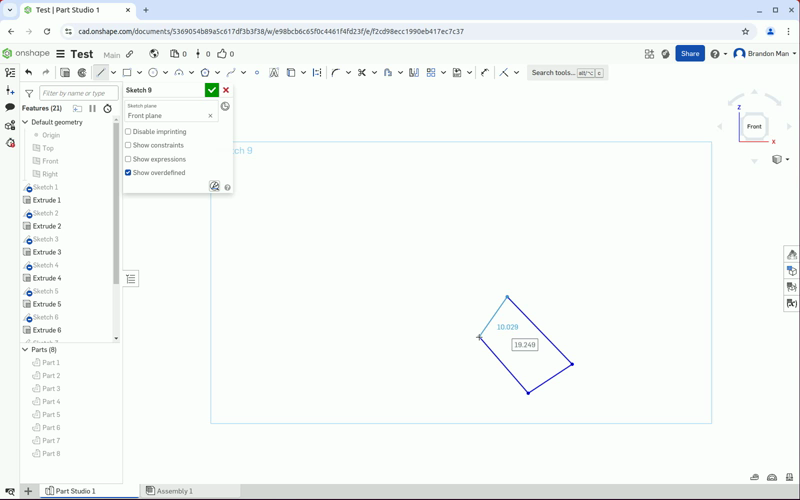
click(479, 336)
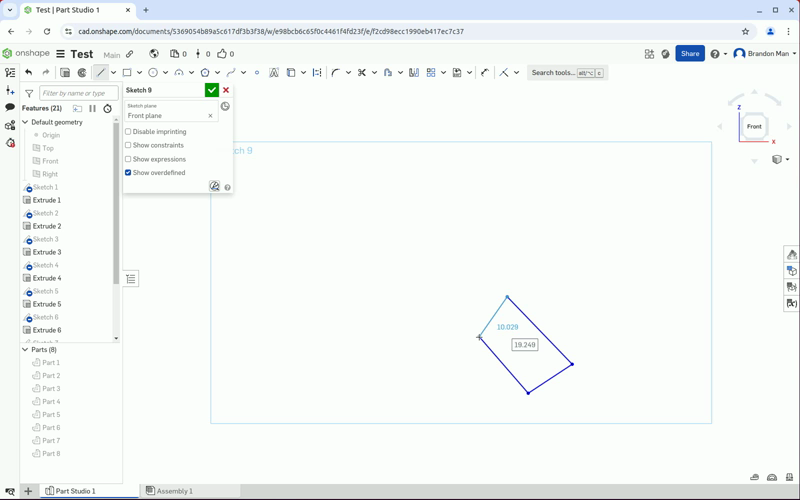
key(esc)
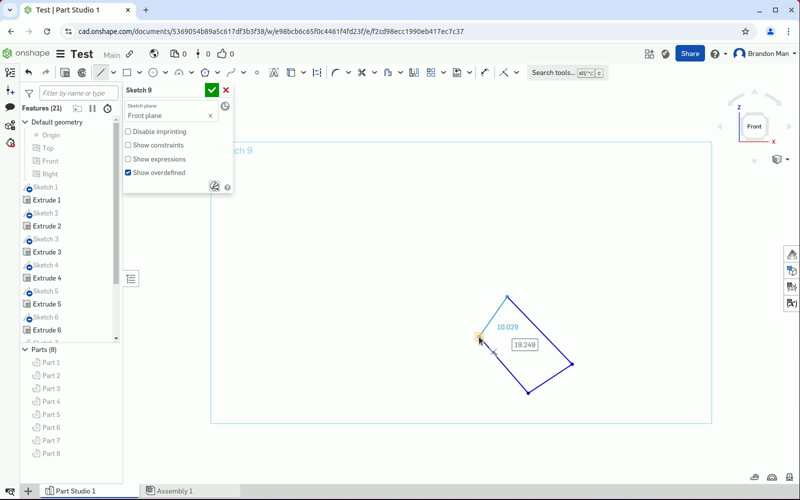
mouse_move(536, 382)
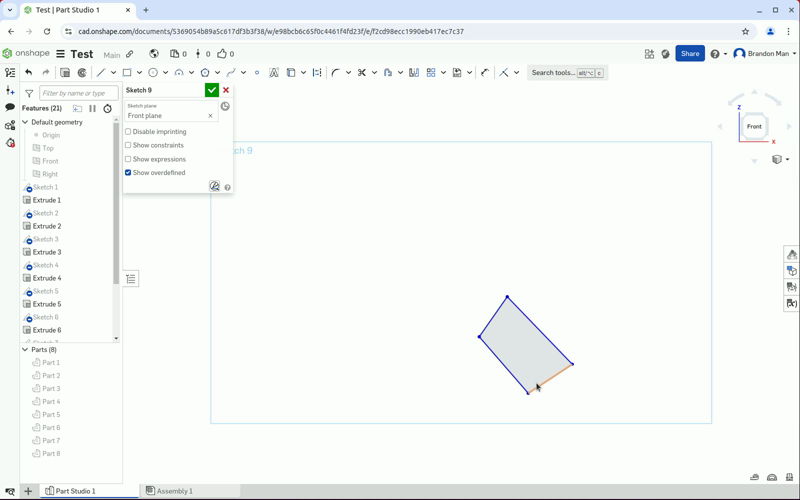
click(536, 382)
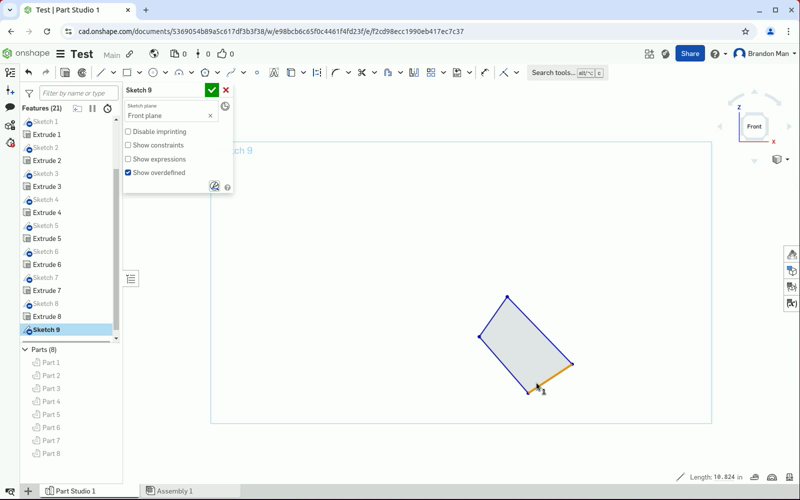
mouse_move(73, 352)
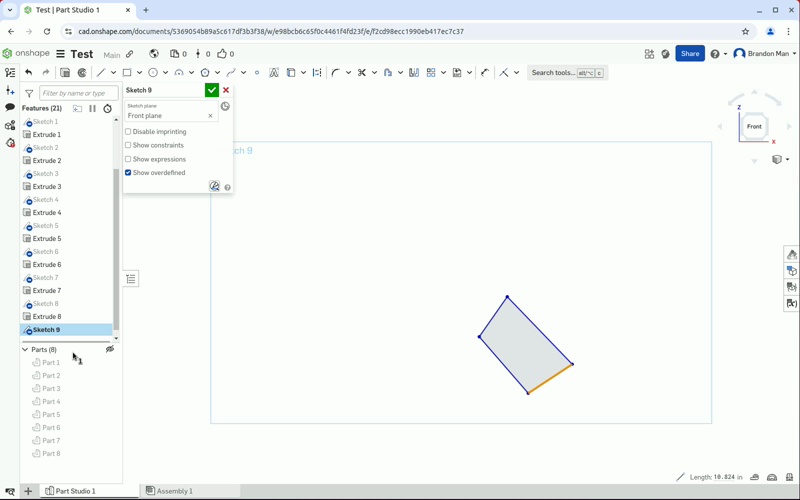
key(shift+y)
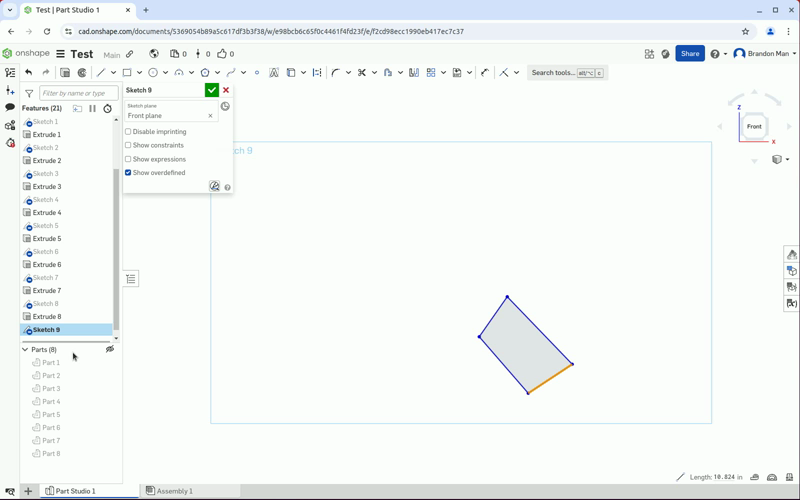
key(shift+e)
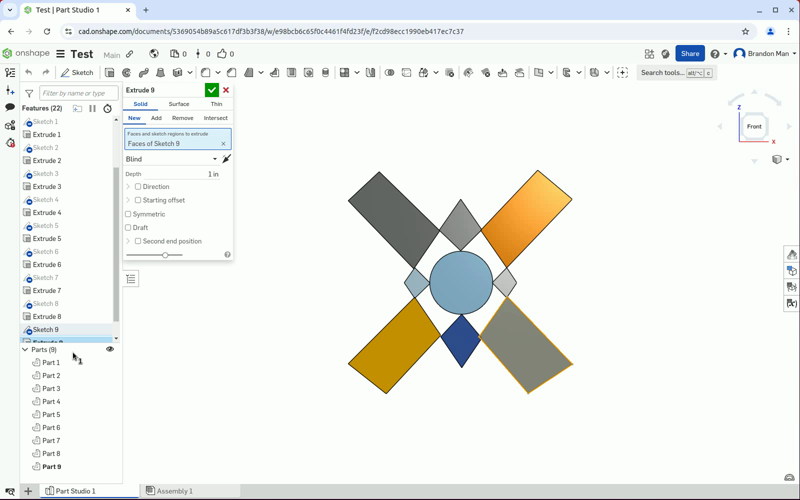
mouse_move(143, 106)
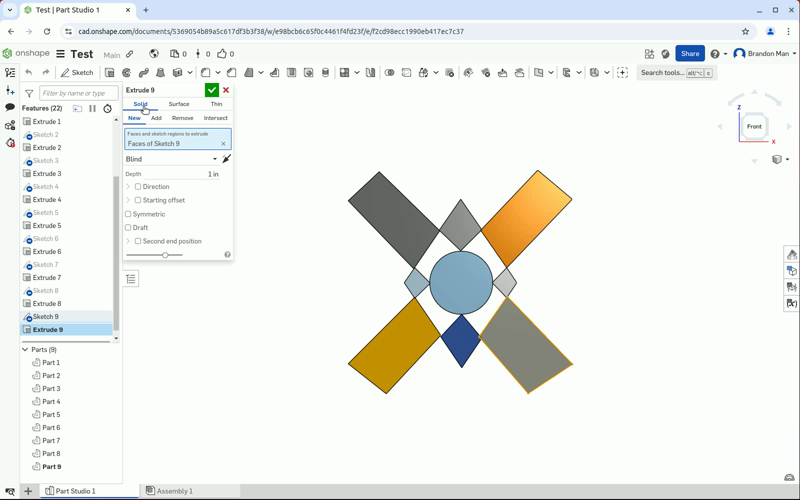
click(143, 106)
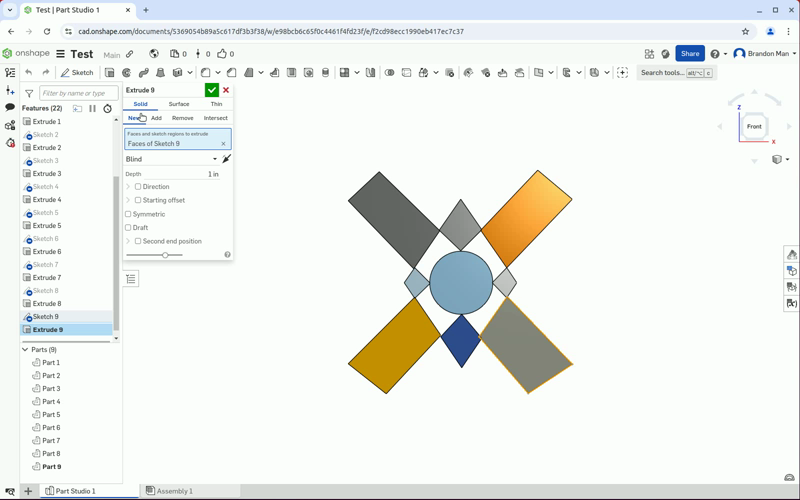
mouse_move(137, 120)
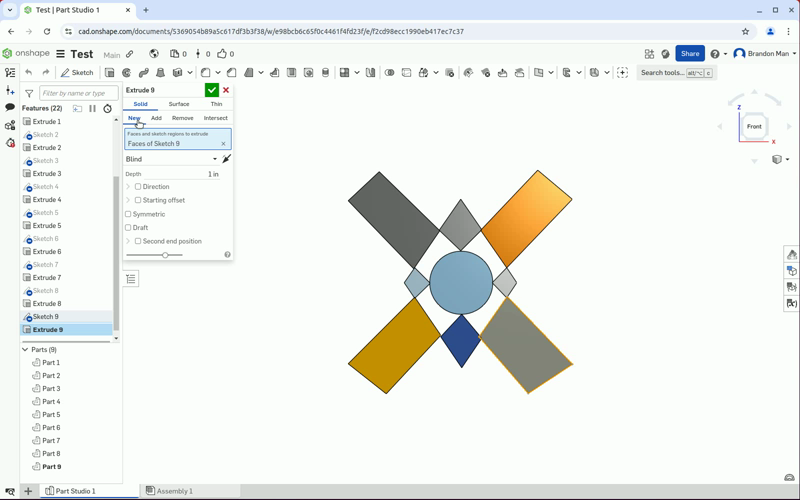
click(137, 120)
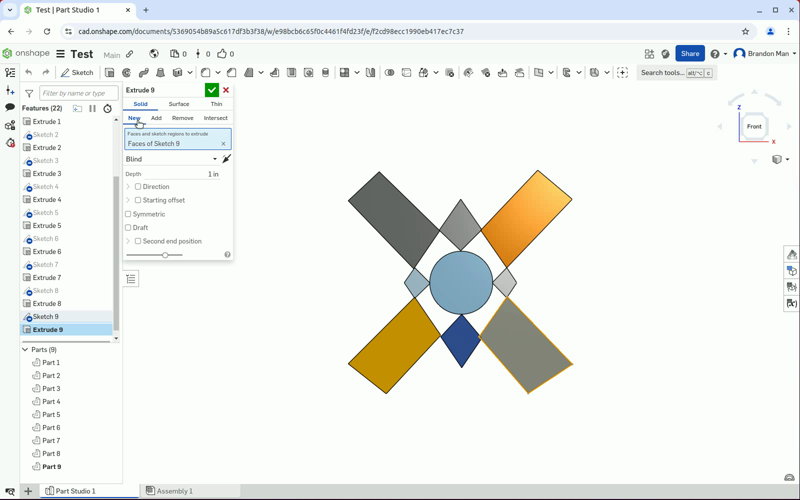
key(tab, 4)
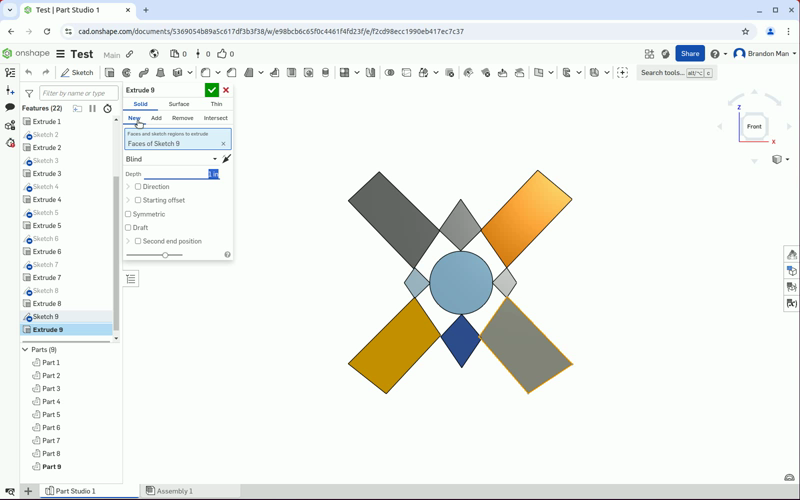
text(2.166)
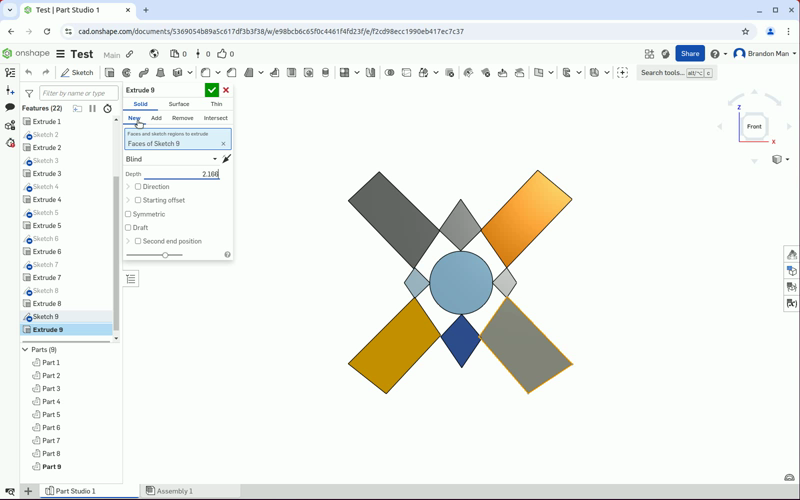
key(enter)
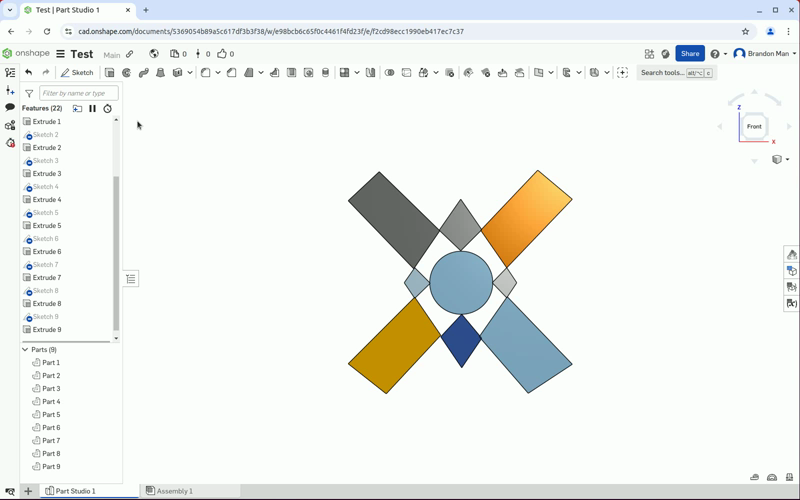
key(shift+h)
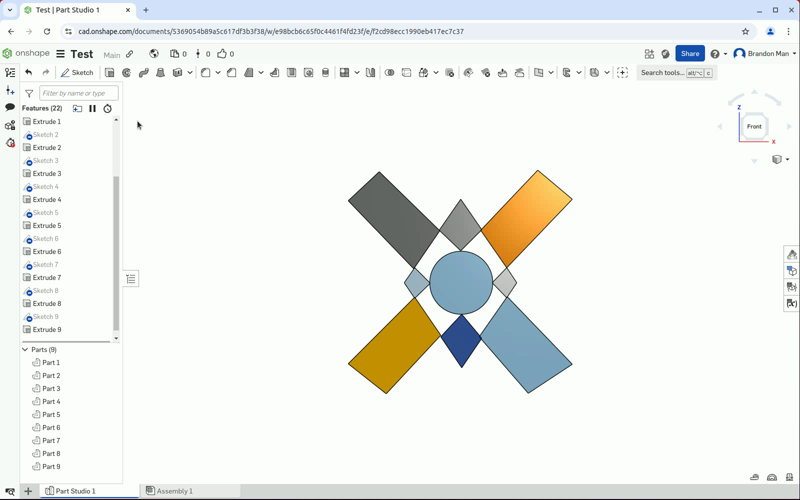
key(shift+h)
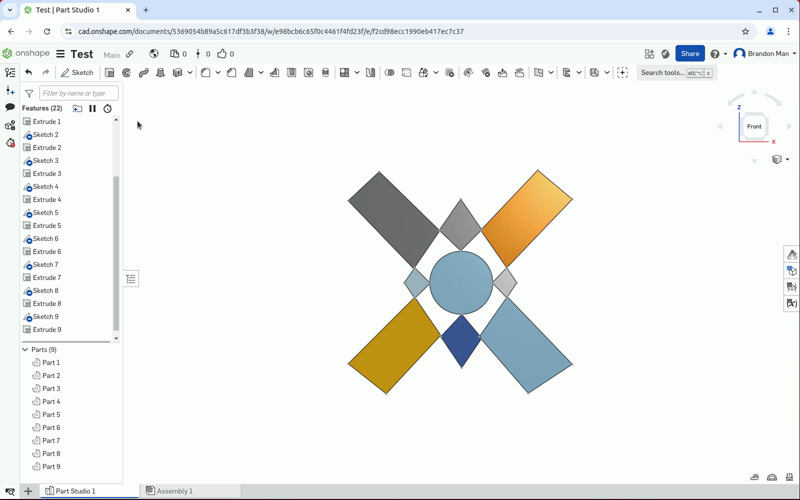
key(shift+7)
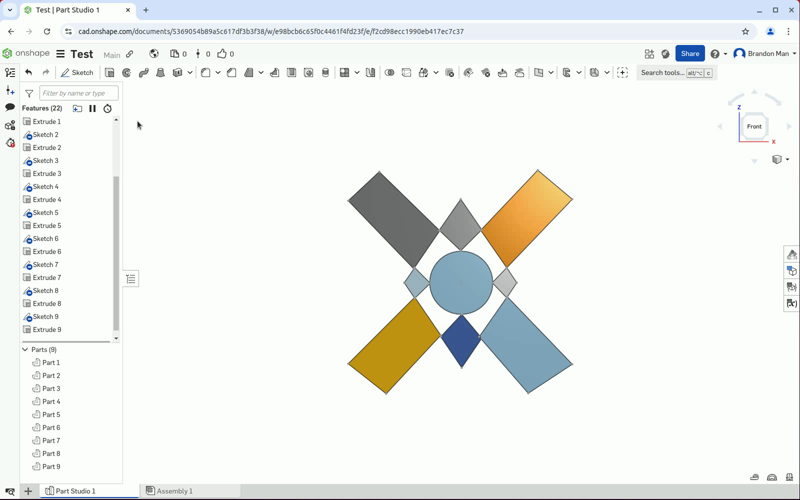
key(left, 2)
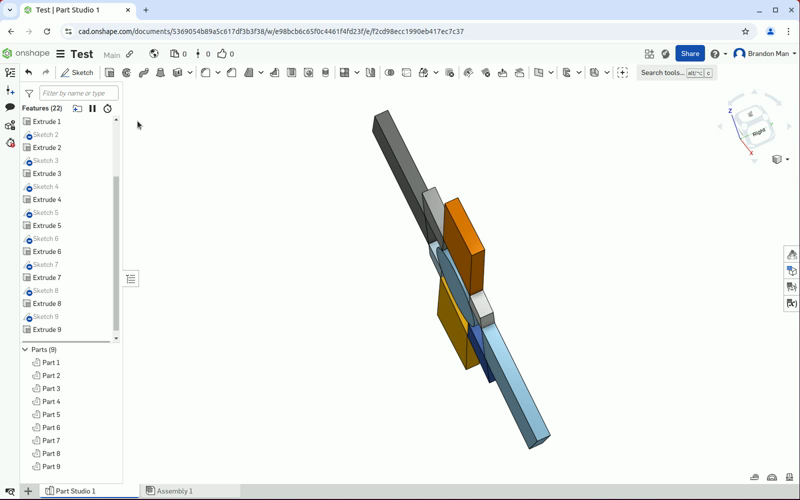
key(down, 2)
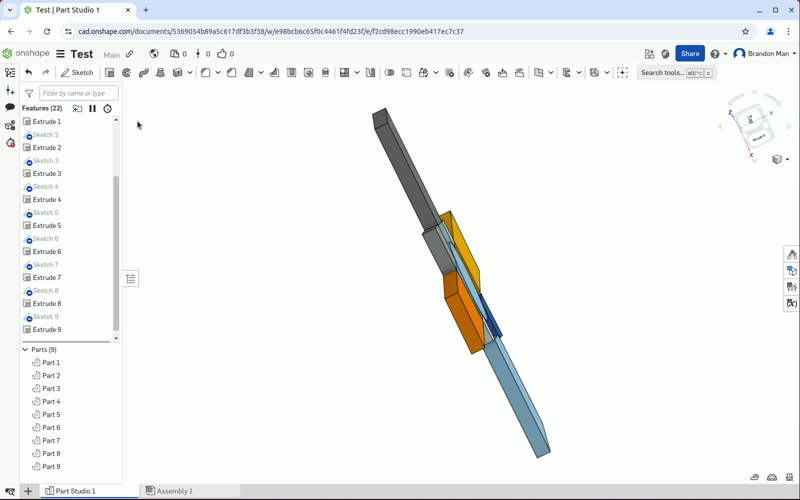
key(up, 2)
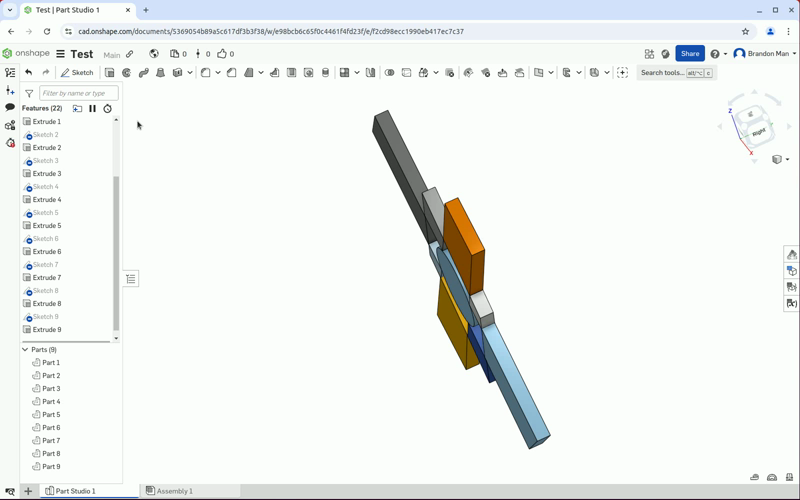
key(right, 2)
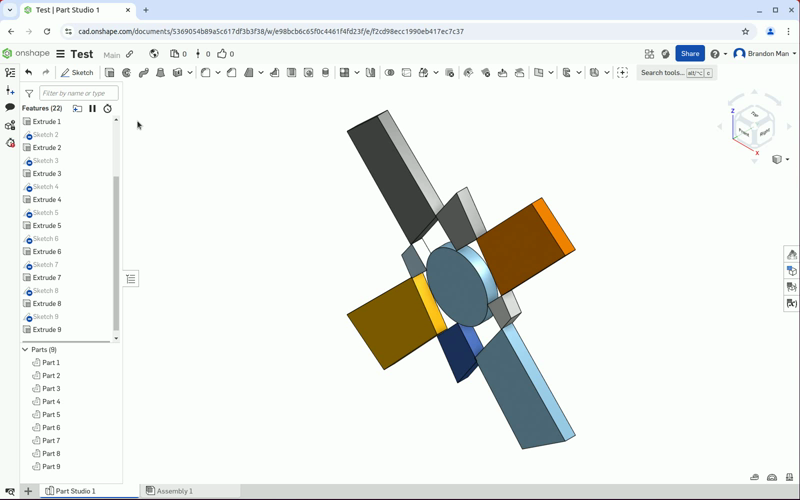
mouse_move(69, 111)
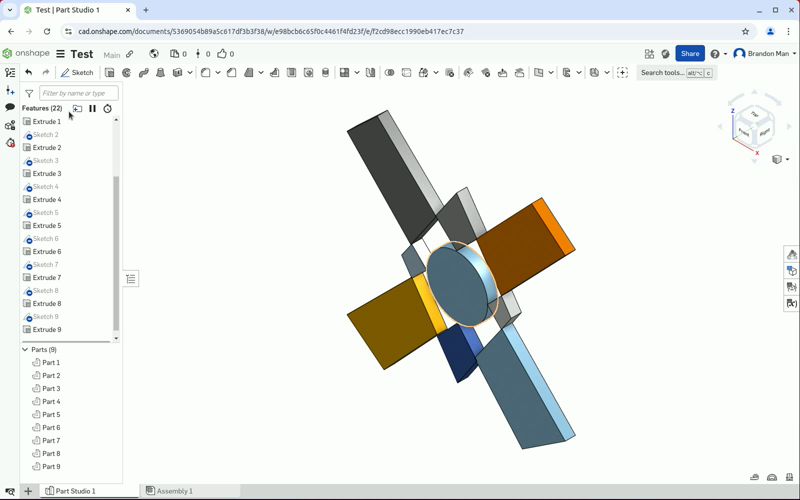
click(69, 111)